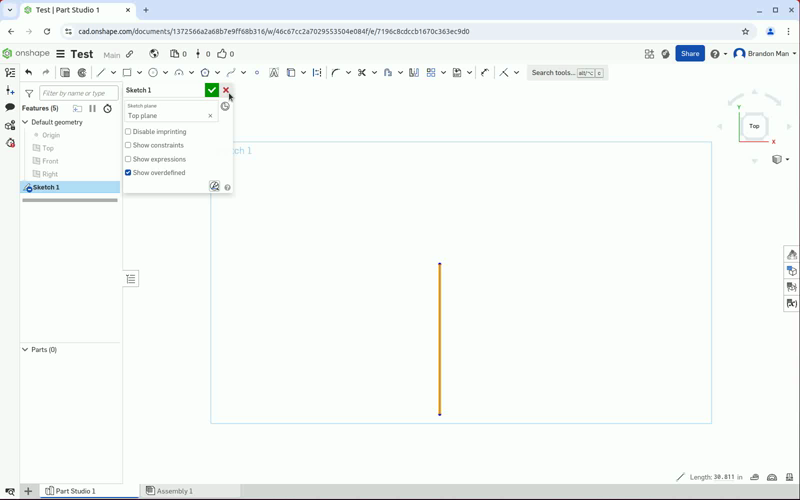
key(shift+h)
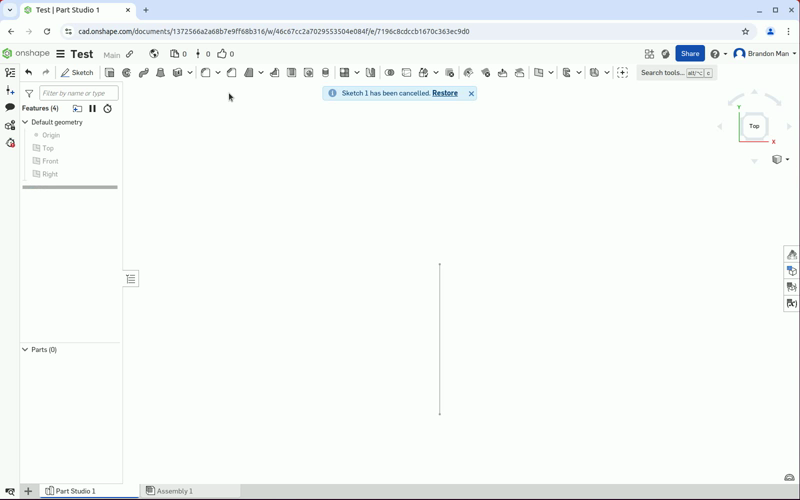
mouse_move(73, 352)
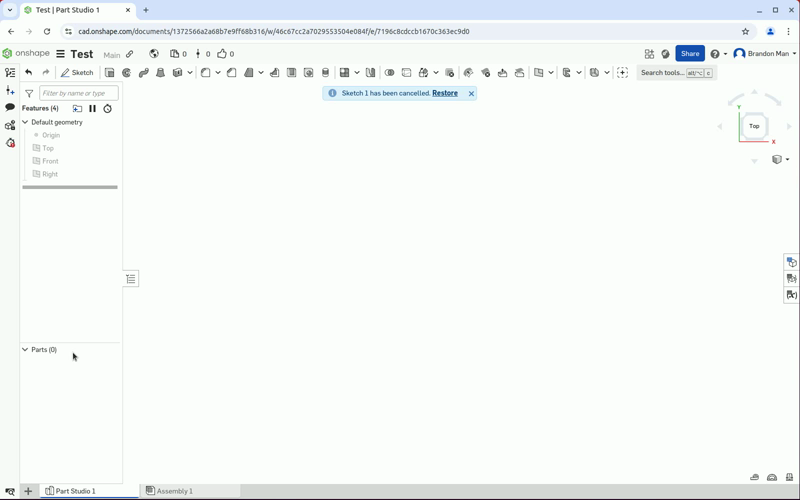
key(y)
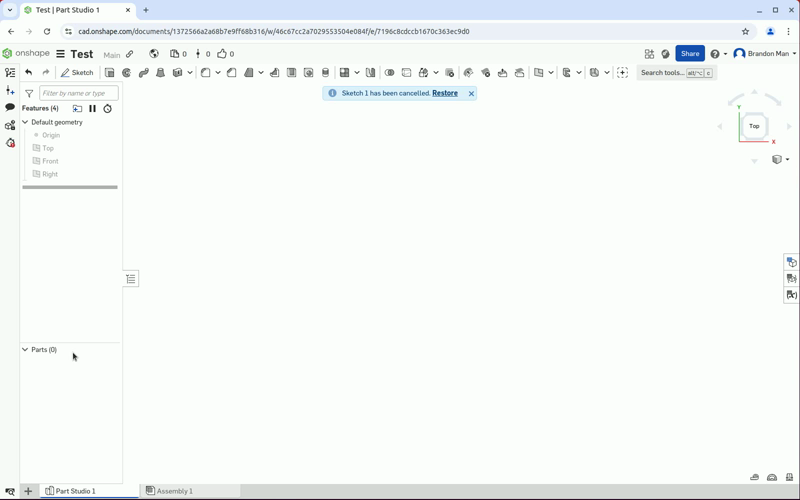
key(shift+p)
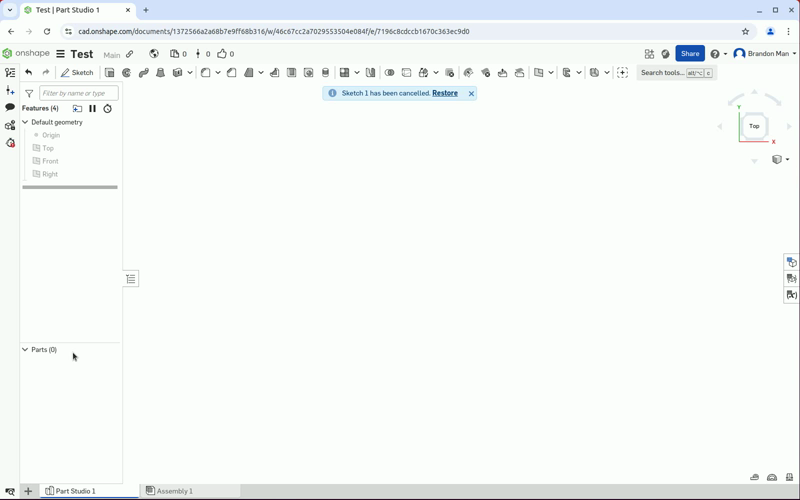
key(space)
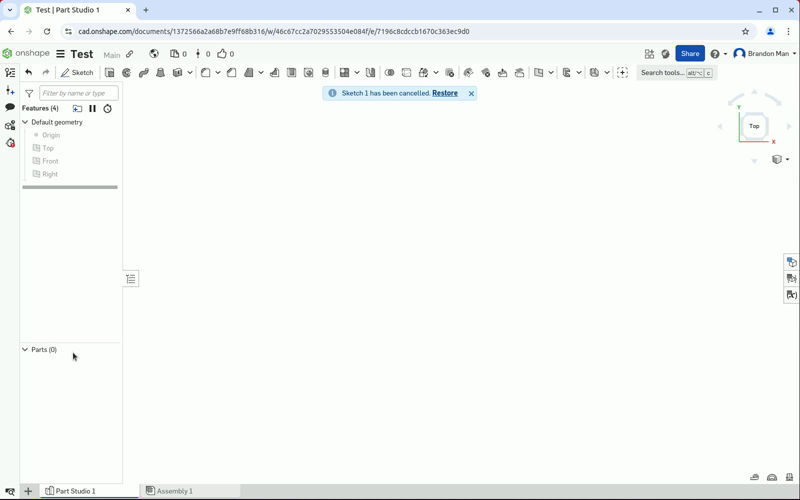
key_down(shift)
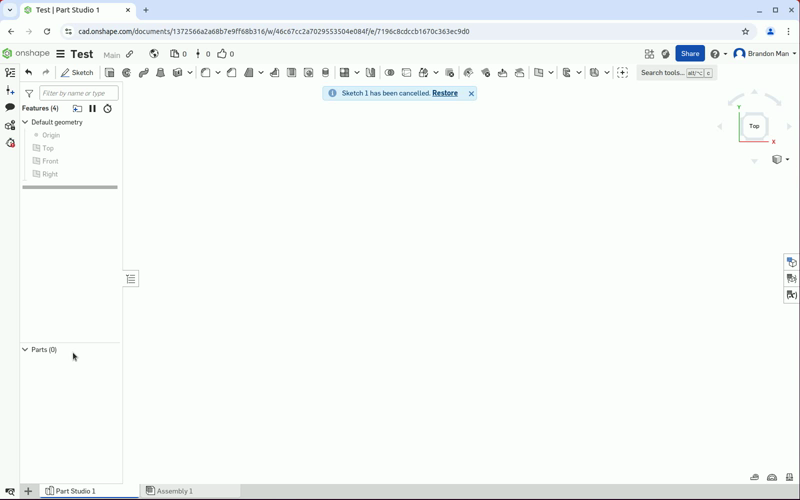
key(up)
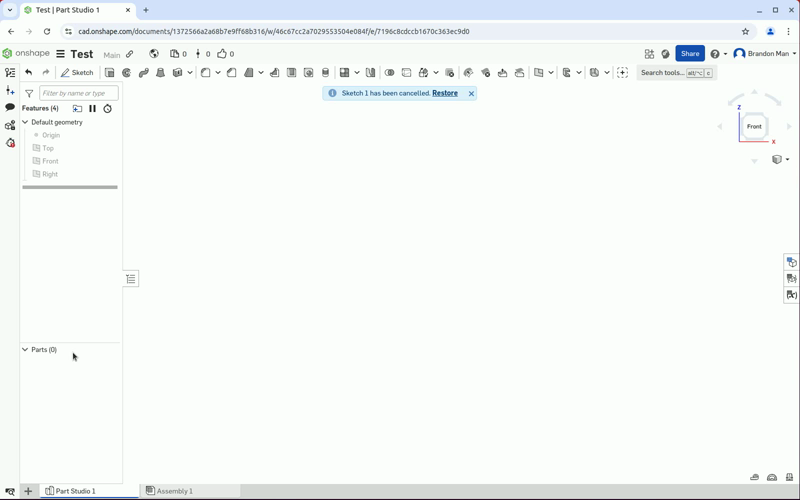
key_up(shift)
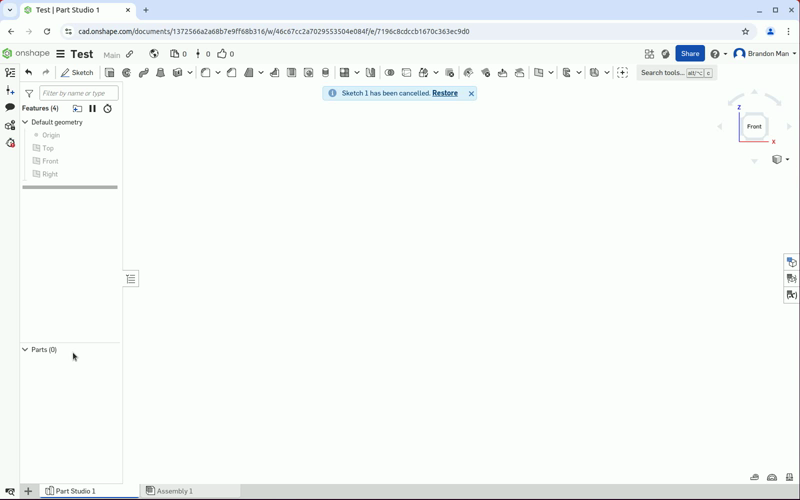
mouse_move(73, 352)
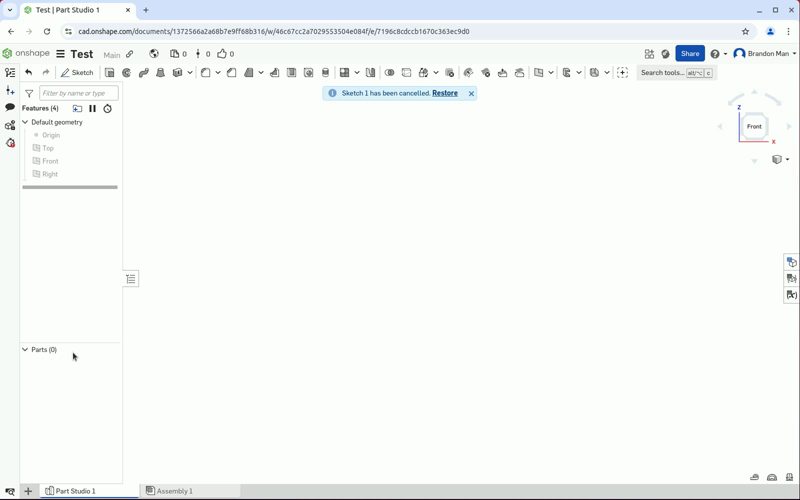
key(shift+y)
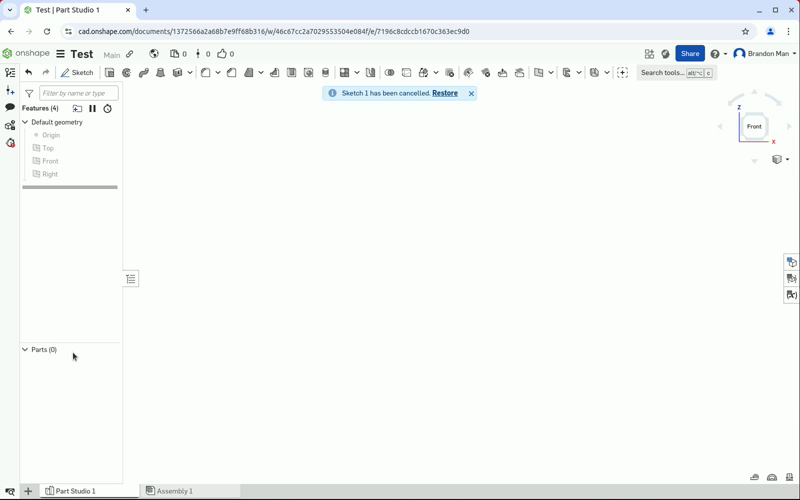
key(shift+s)
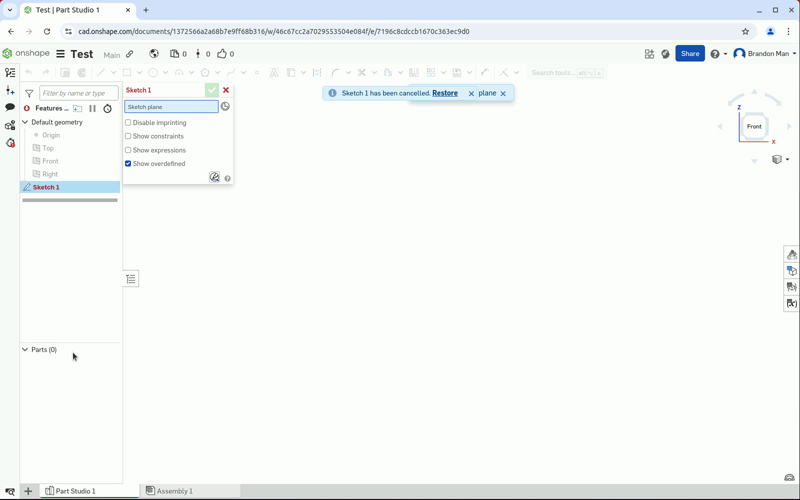
mouse_move(73, 163)
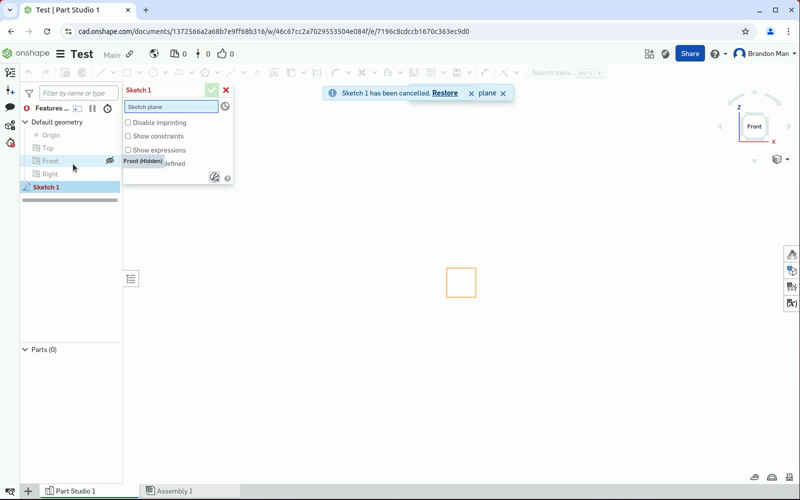
click(73, 163)
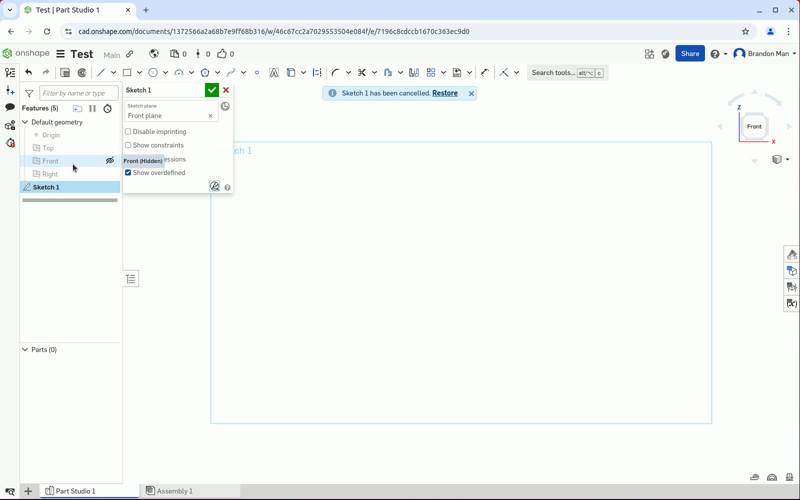
mouse_move(73, 352)
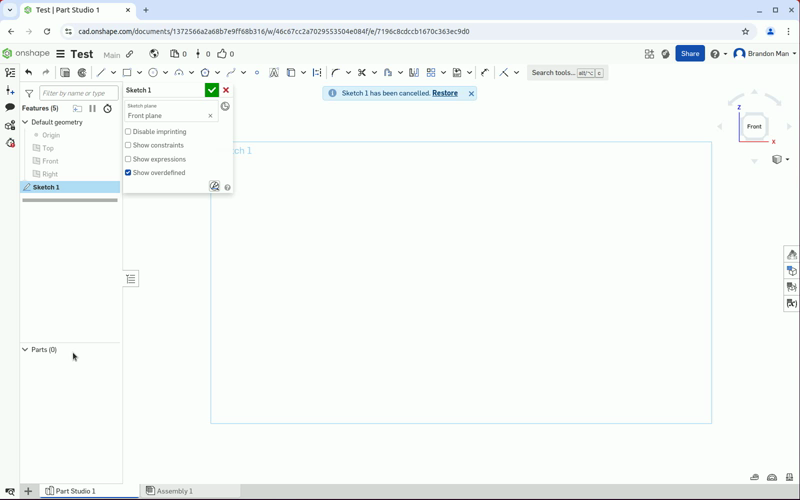
key(y)
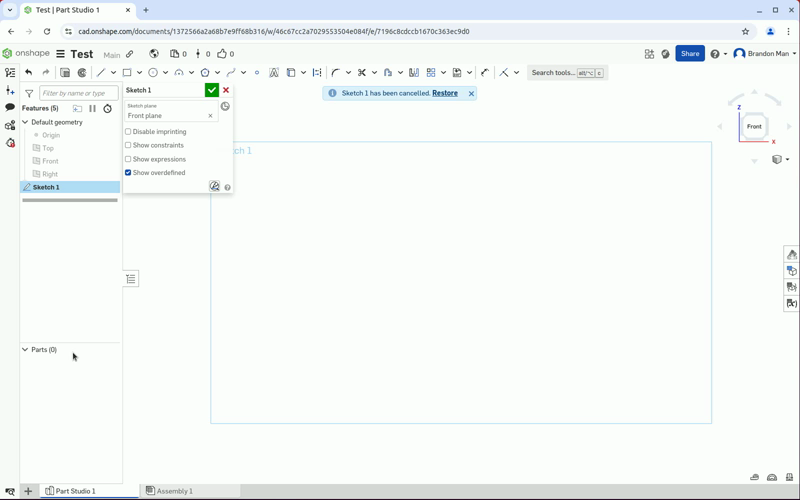
key(c)
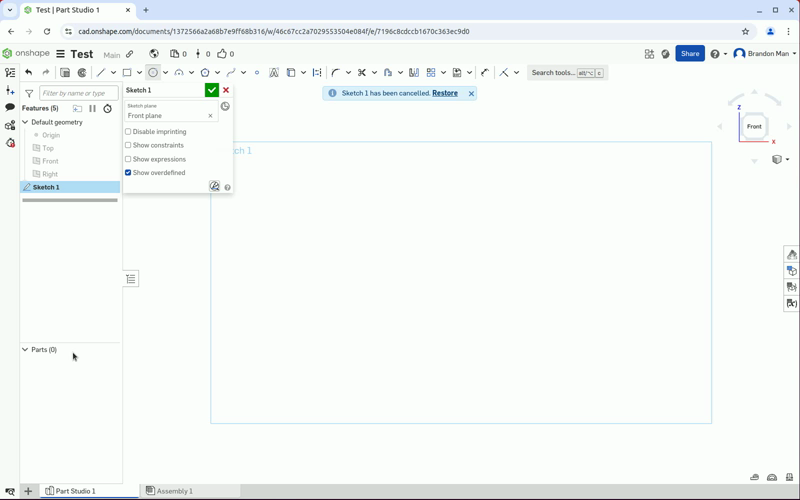
key_down(shift)
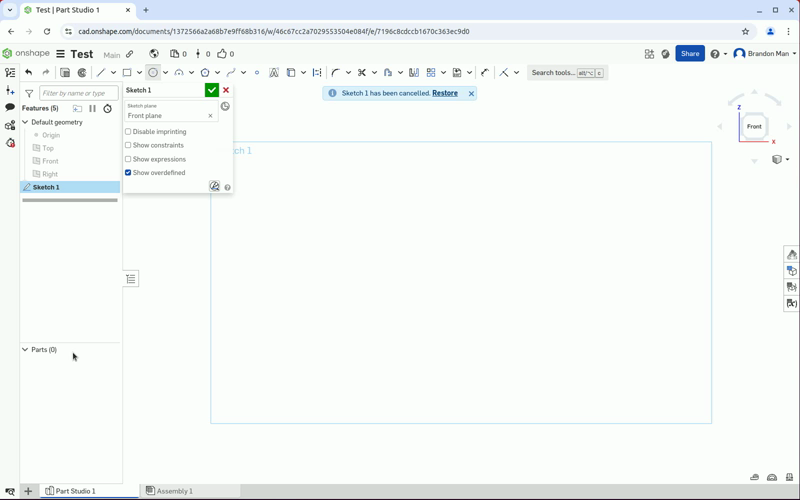
mouse_move(444, 227)
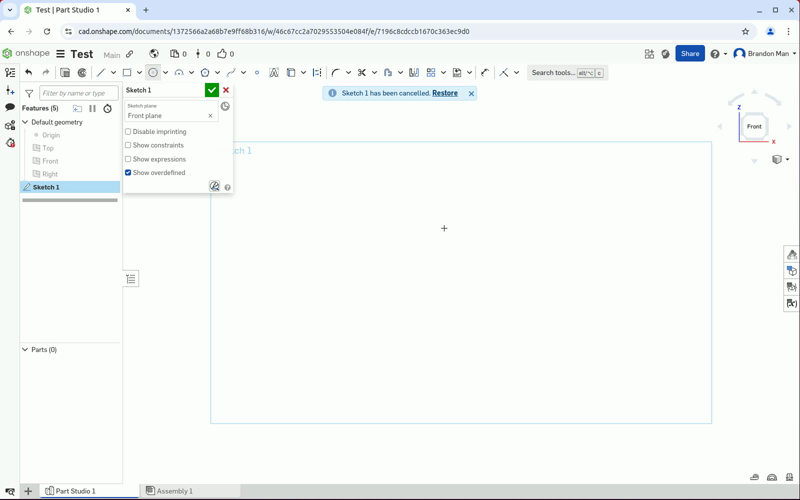
click(444, 227)
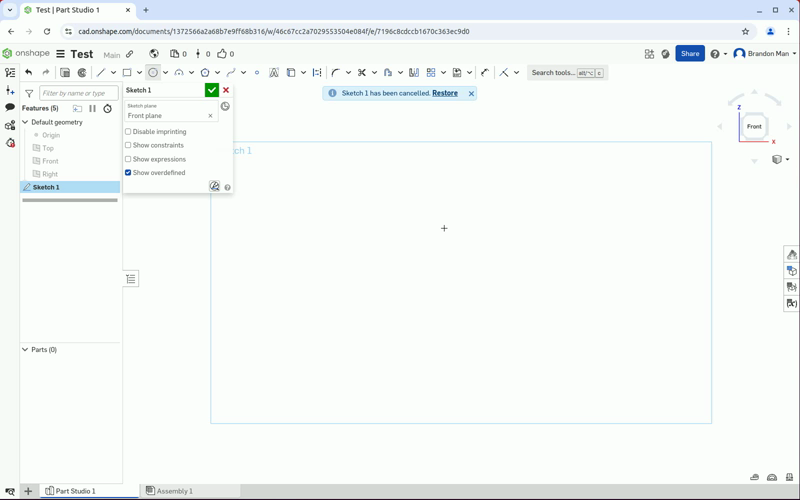
key_up(shift)
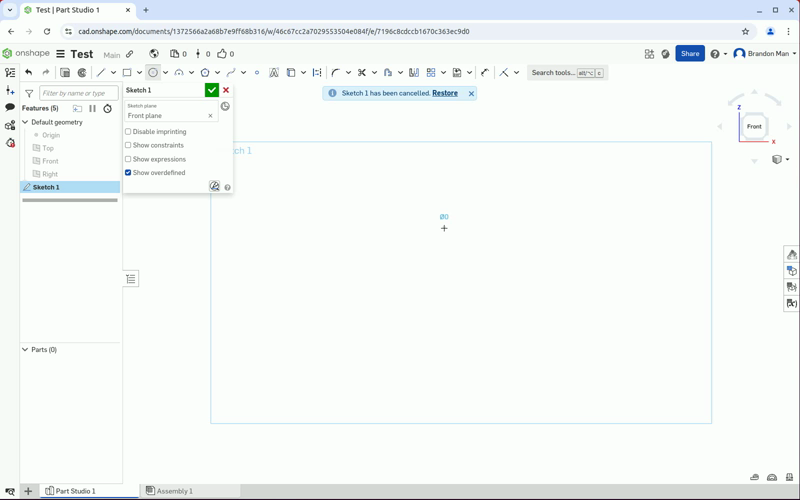
mouse_move(460, 227)
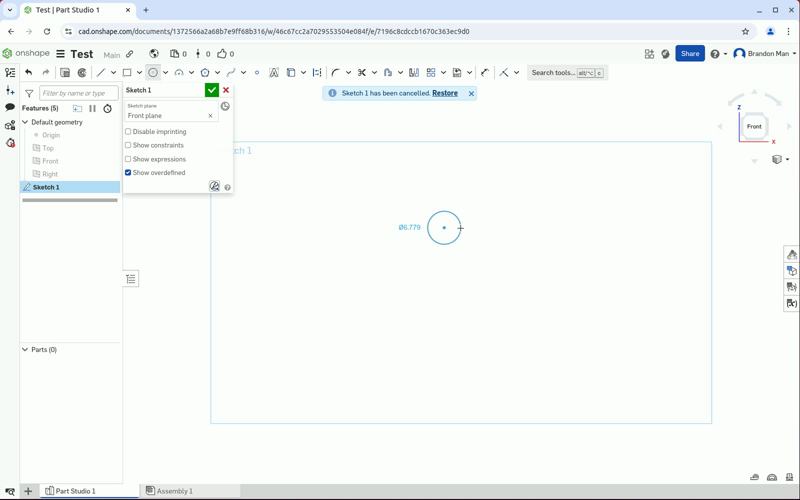
click(460, 227)
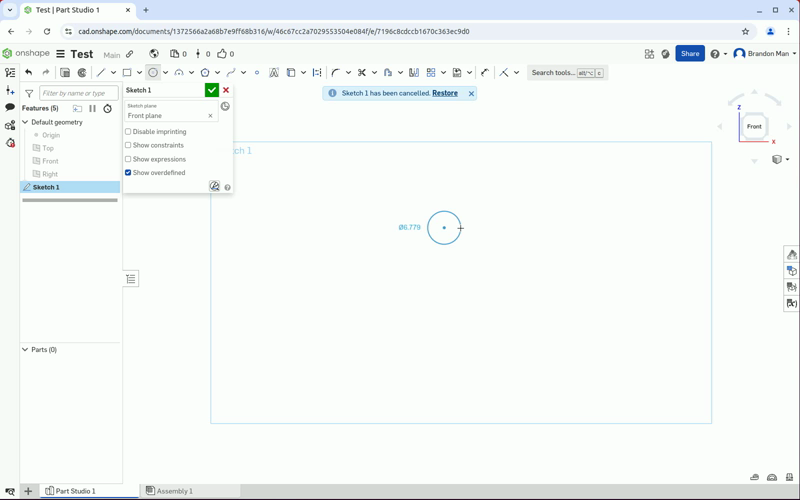
key(esc)
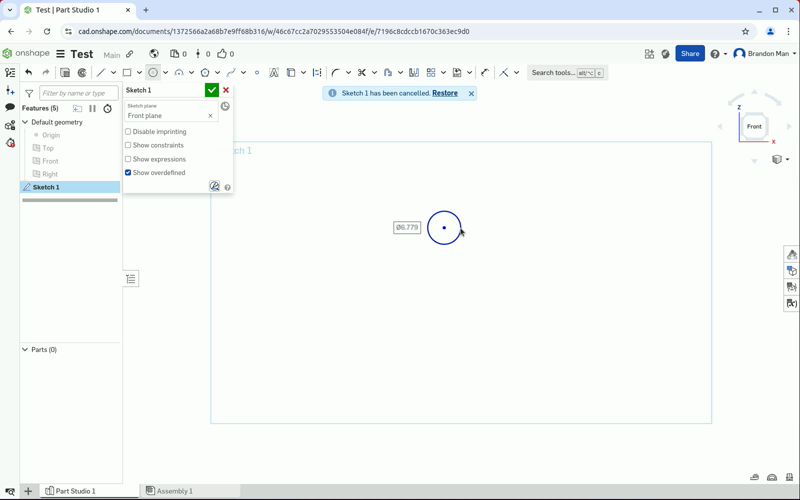
key(c)
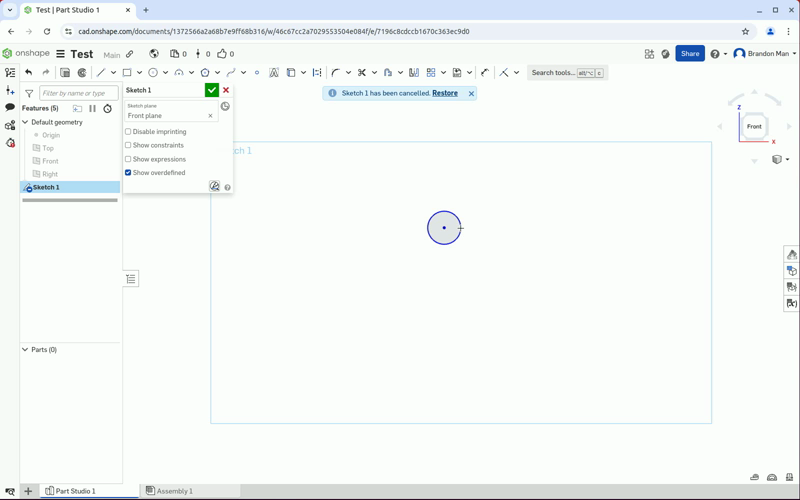
key_down(shift)
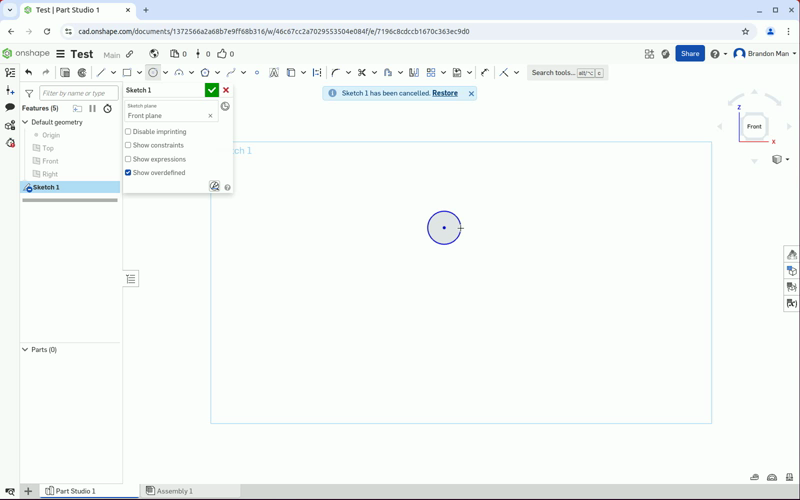
mouse_move(444, 227)
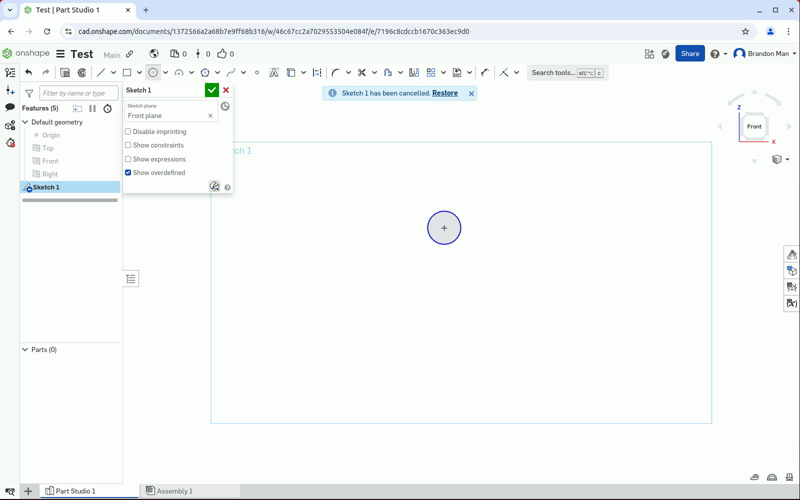
click(444, 227)
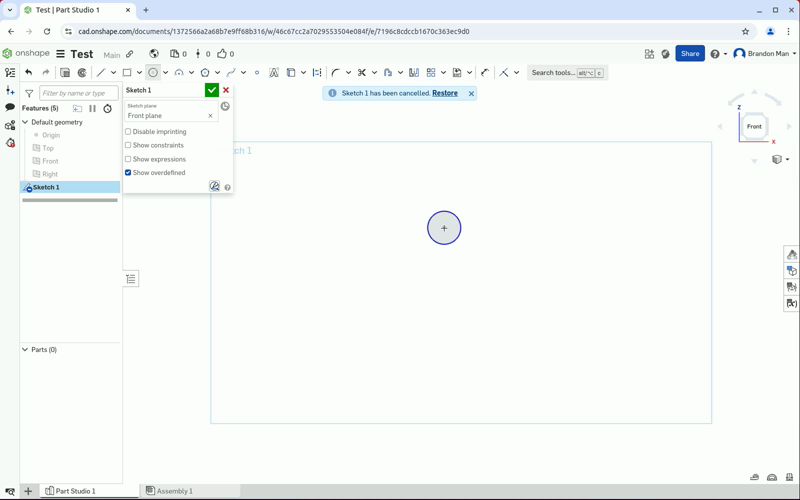
key_up(shift)
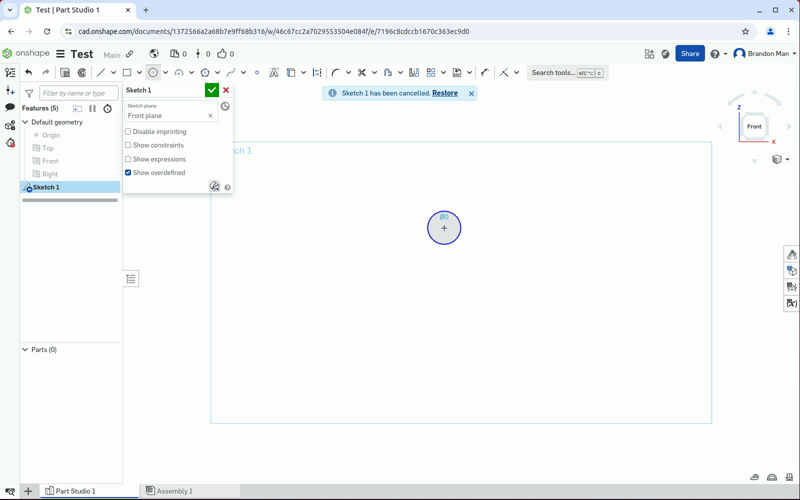
mouse_move(450, 227)
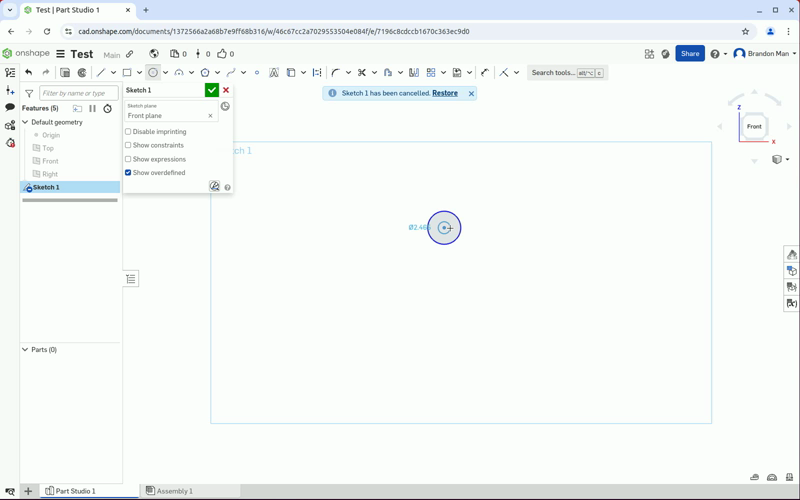
click(450, 227)
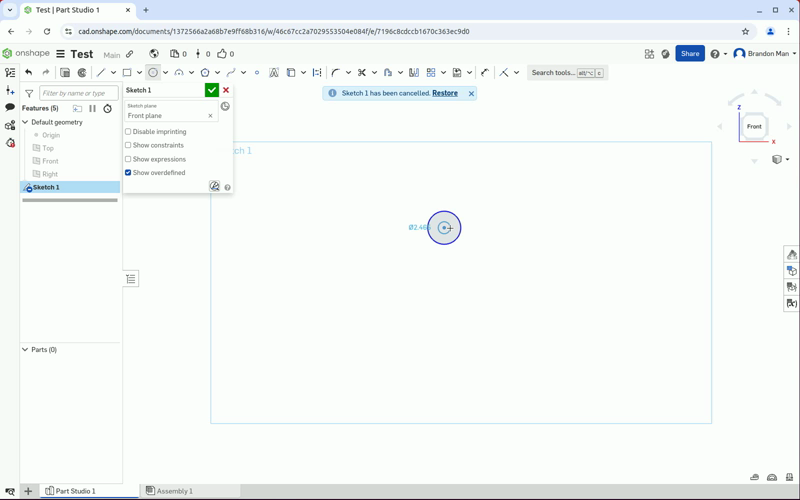
key(esc)
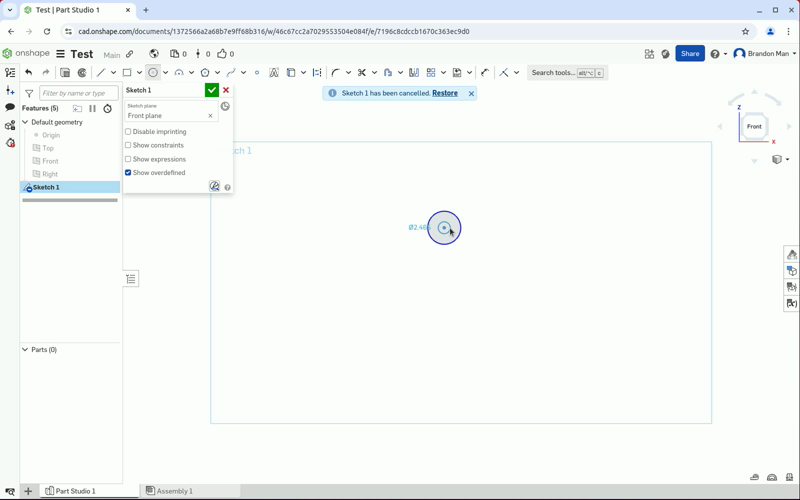
mouse_move(435, 240)
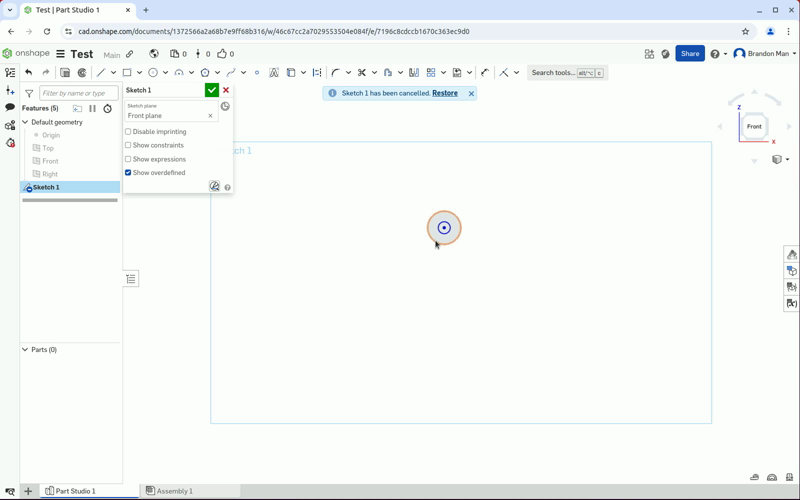
scroll(6)
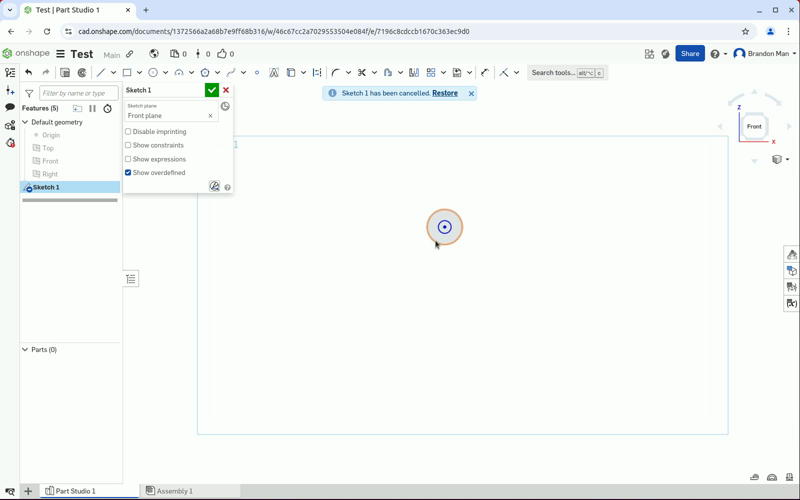
scroll(6)
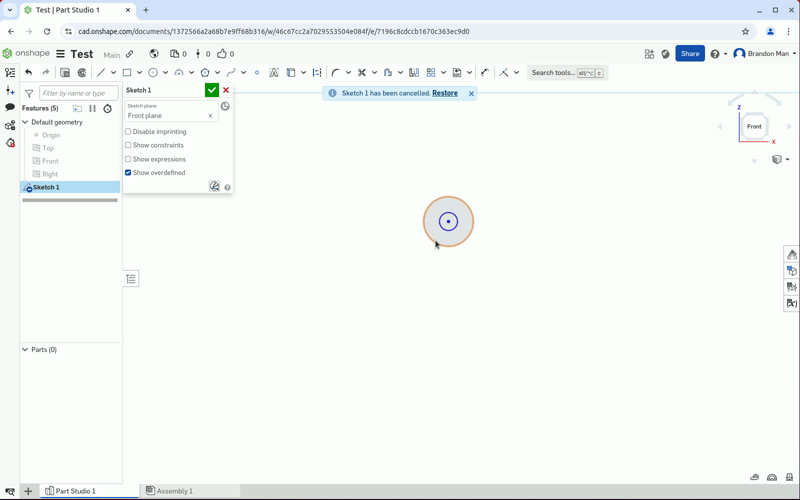
scroll(6)
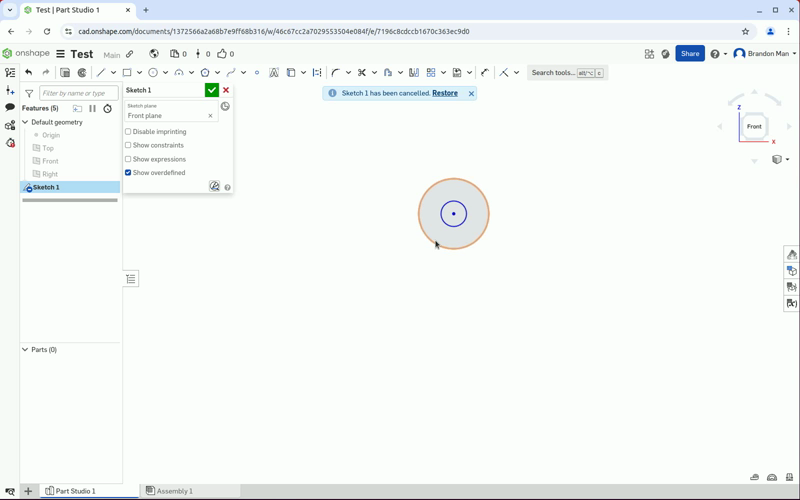
scroll(6)
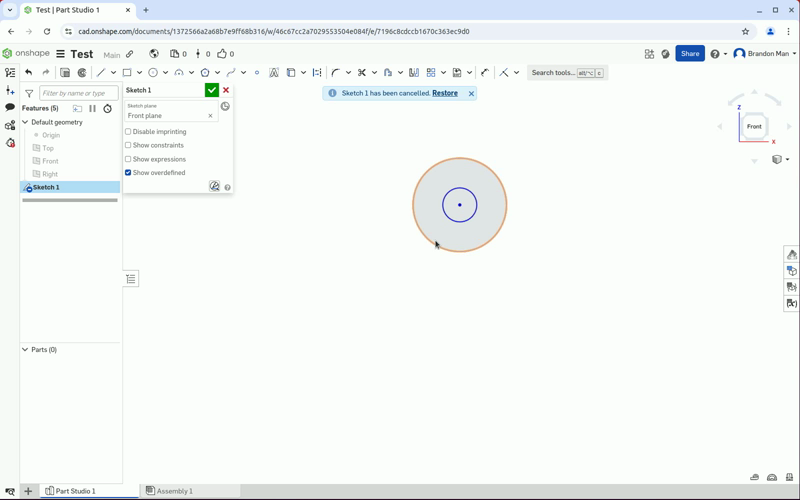
scroll(6)
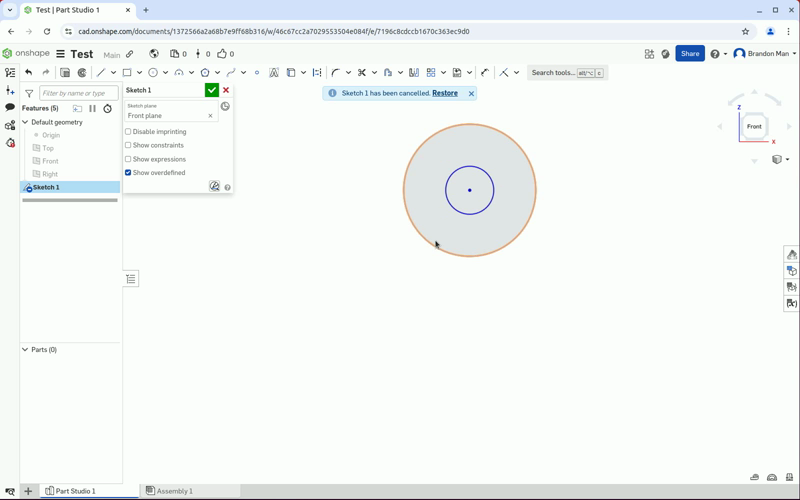
scroll(6)
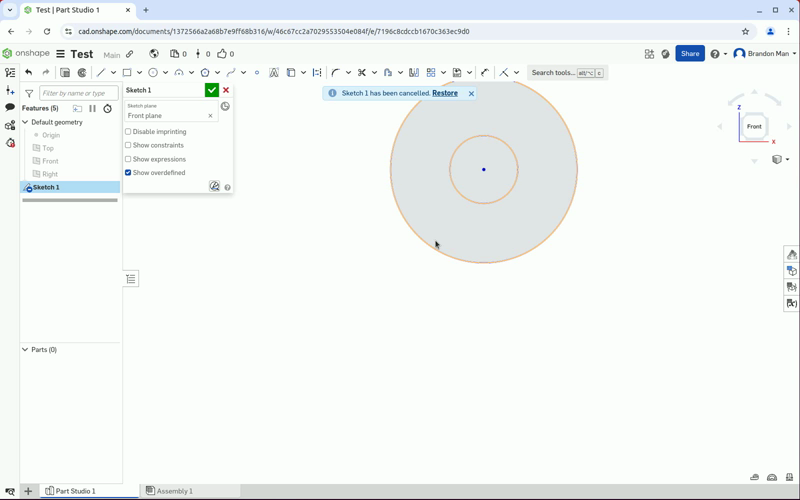
scroll(6)
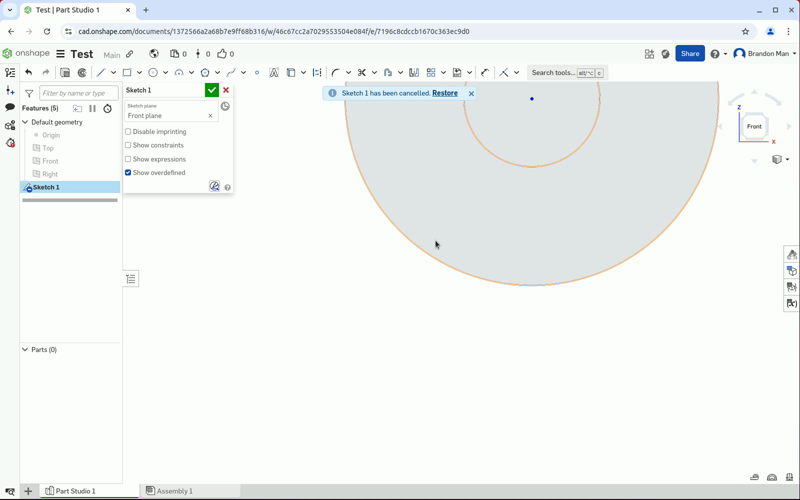
click(435, 240)
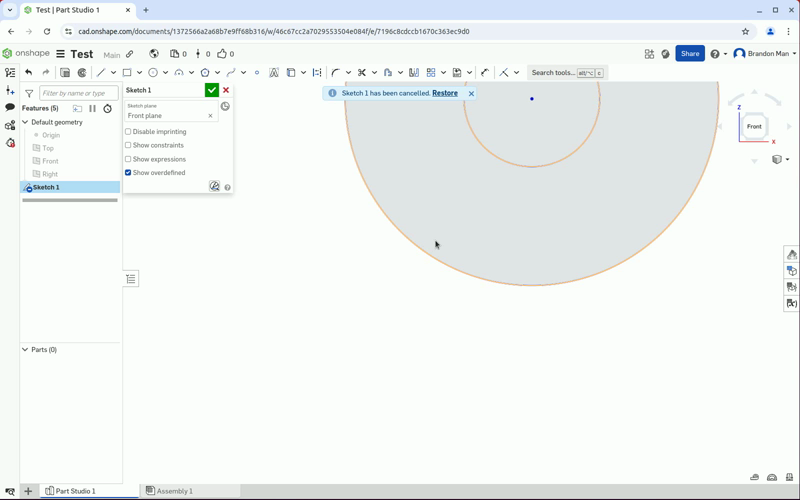
scroll(-6)
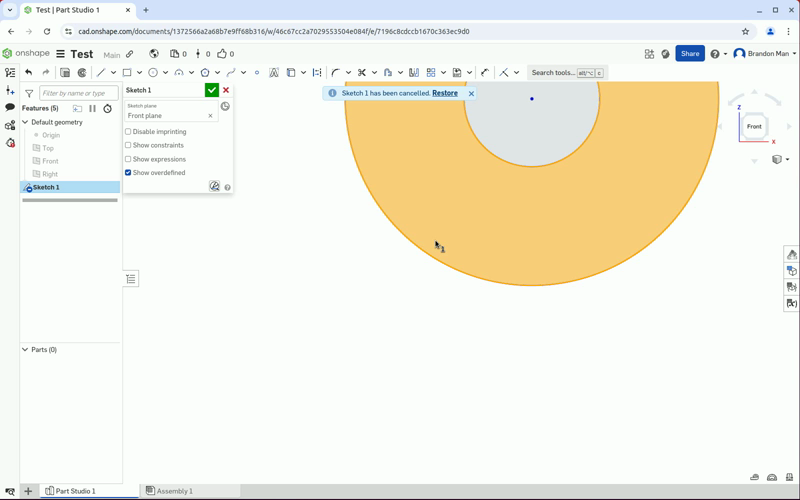
scroll(-6)
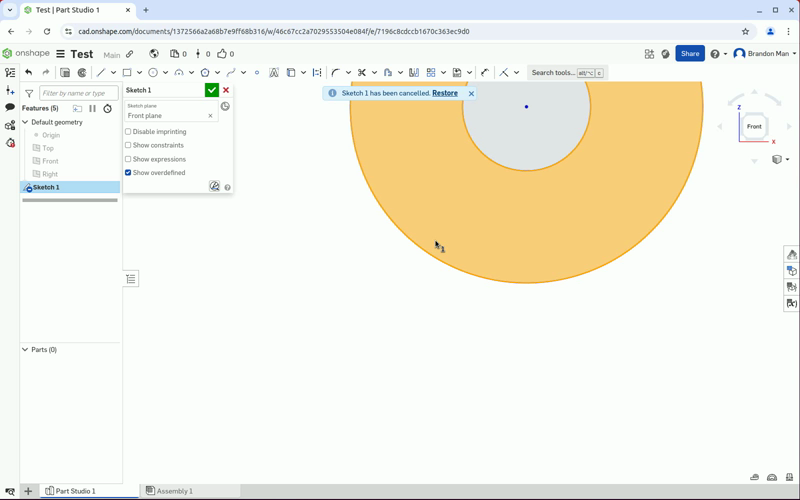
scroll(-6)
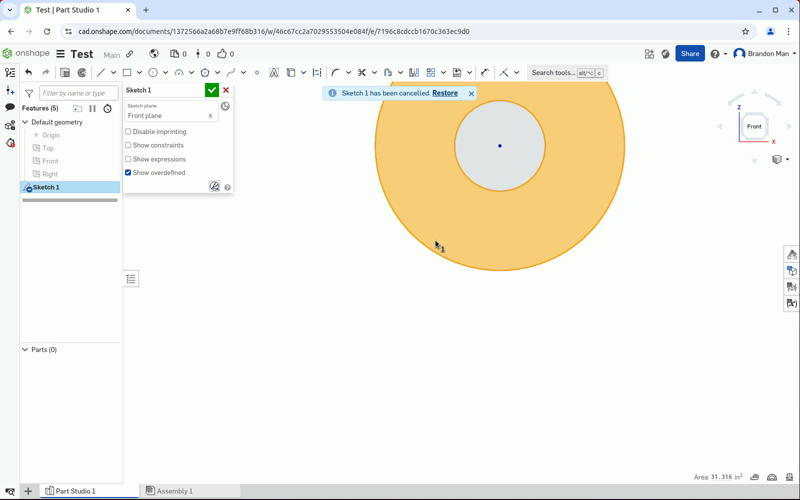
scroll(-6)
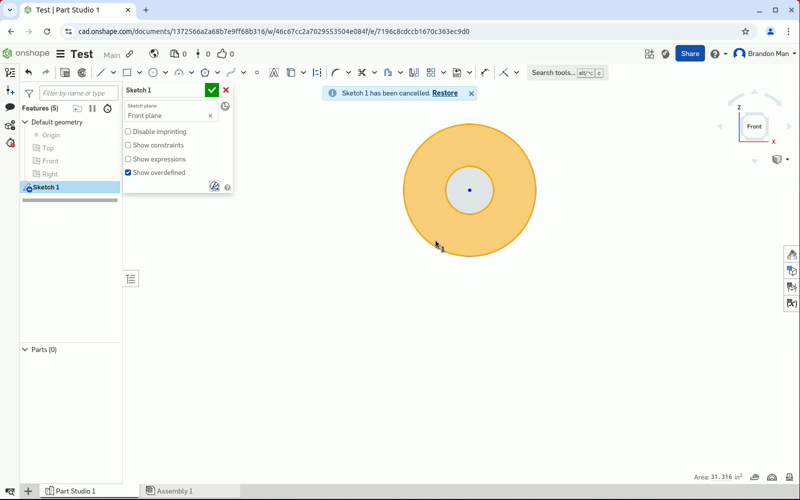
scroll(-6)
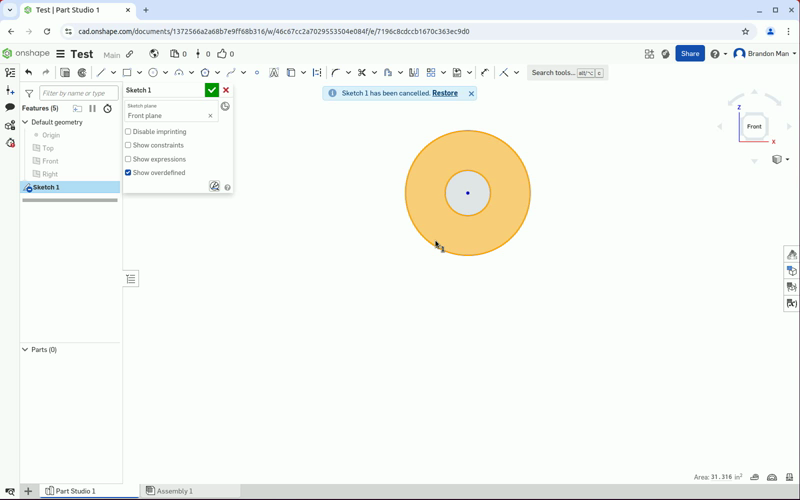
scroll(-6)
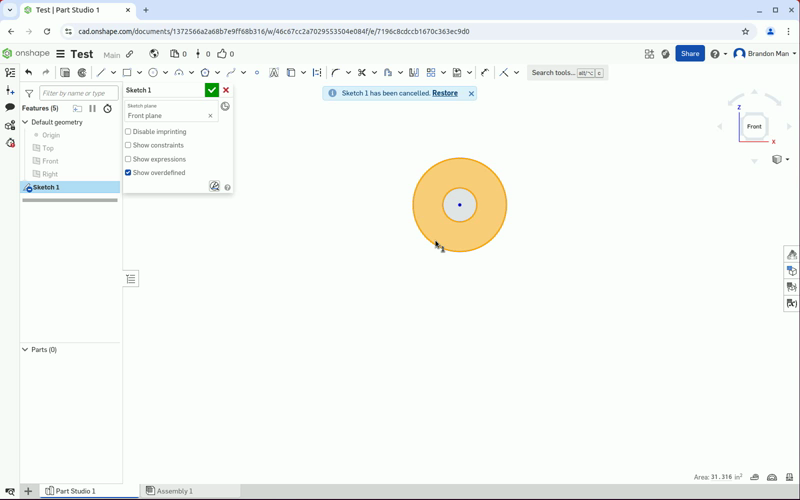
scroll(-6)
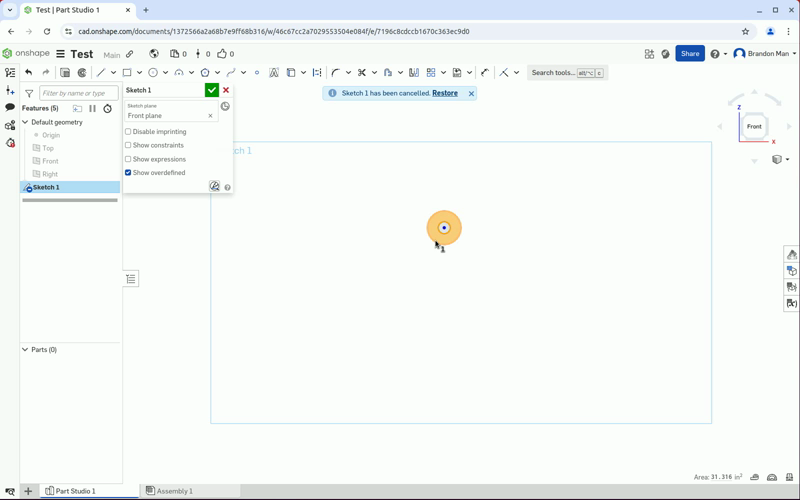
mouse_move(73, 352)
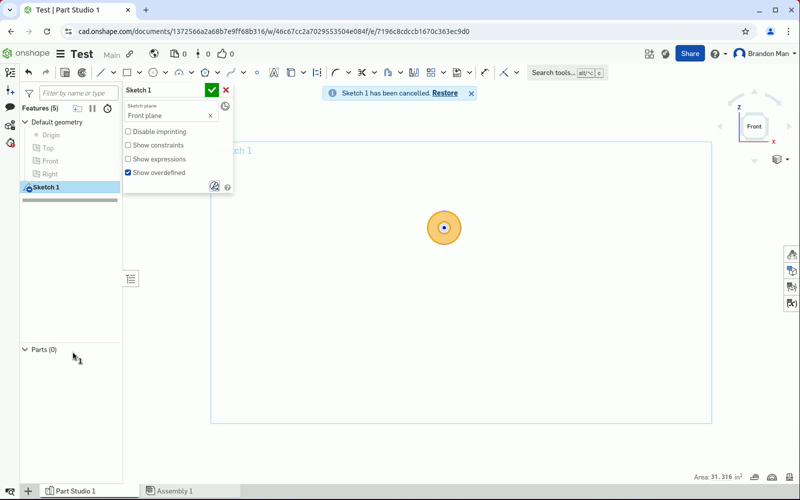
key(shift+y)
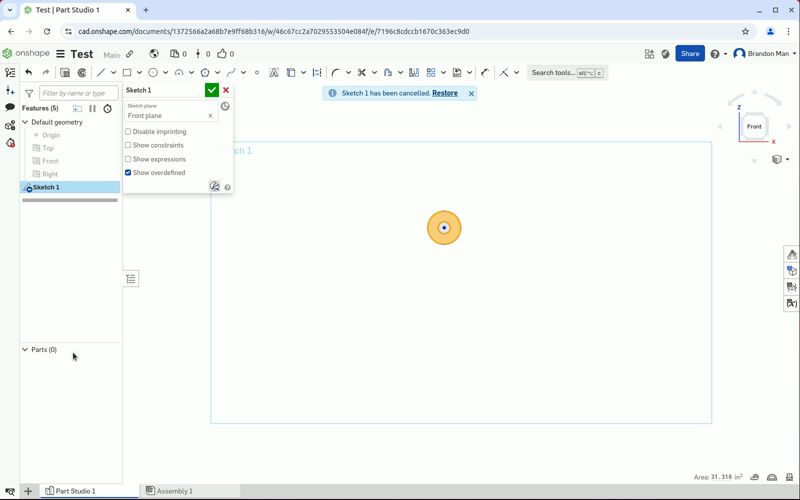
key(shift+e)
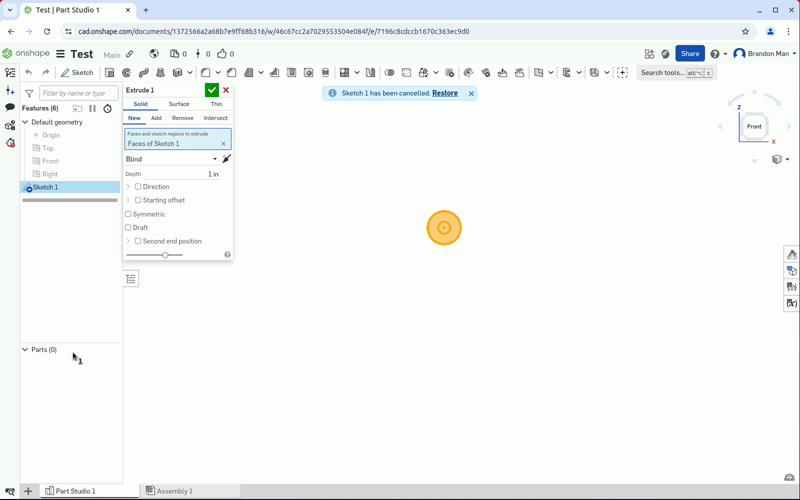
mouse_move(143, 106)
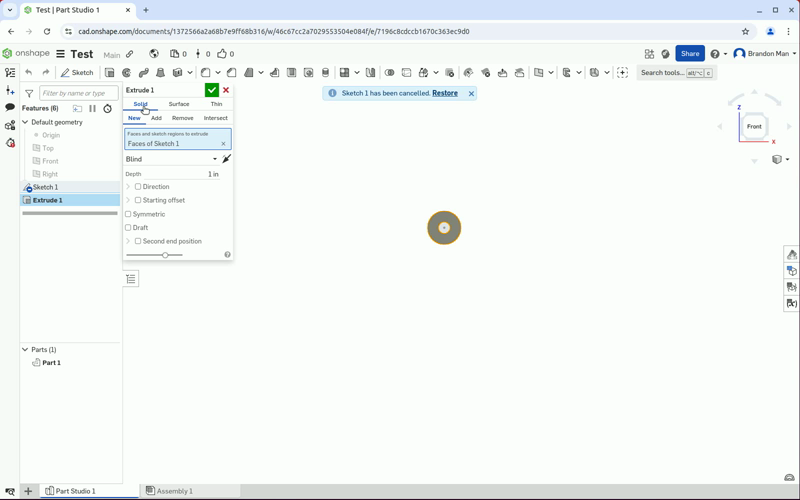
click(143, 106)
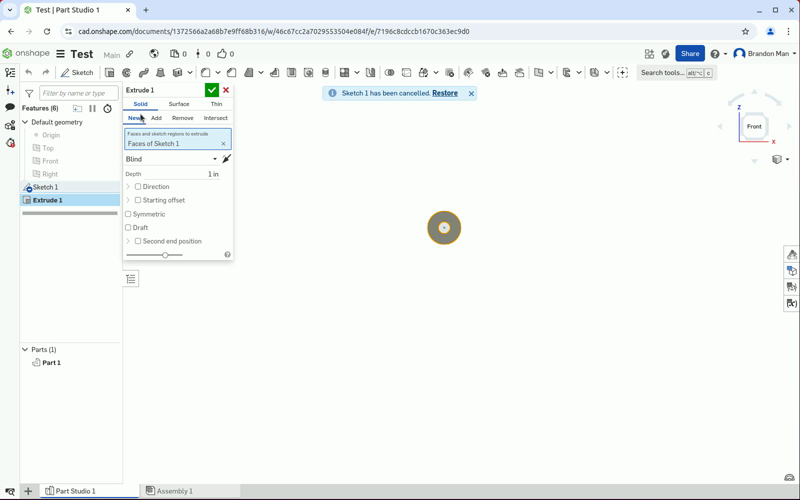
mouse_move(137, 120)
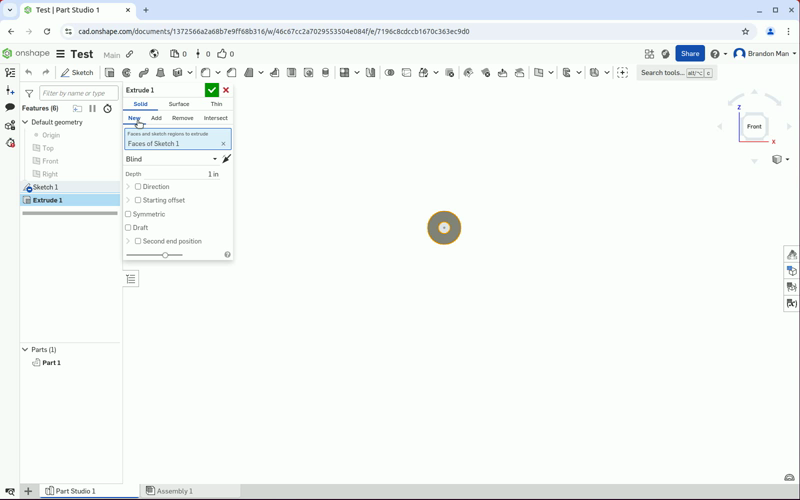
click(137, 120)
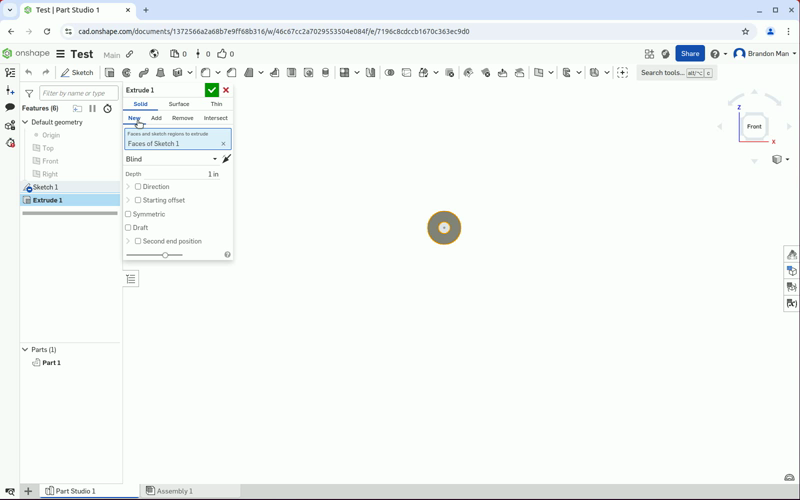
key(tab, 4)
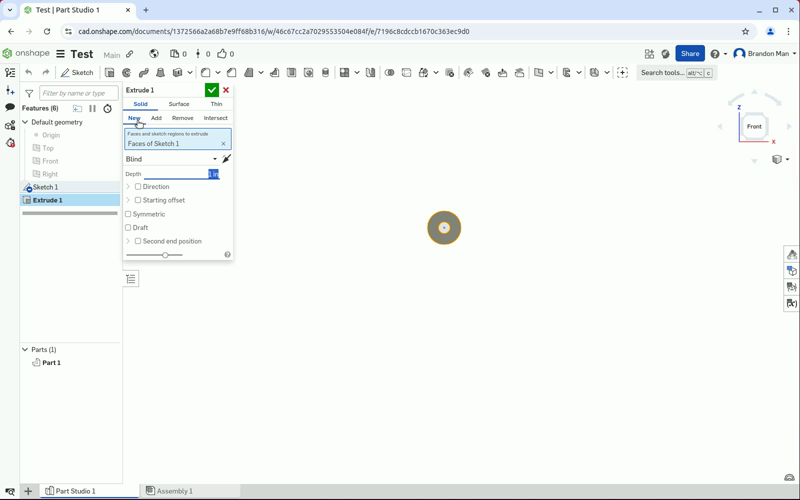
text(20.942)
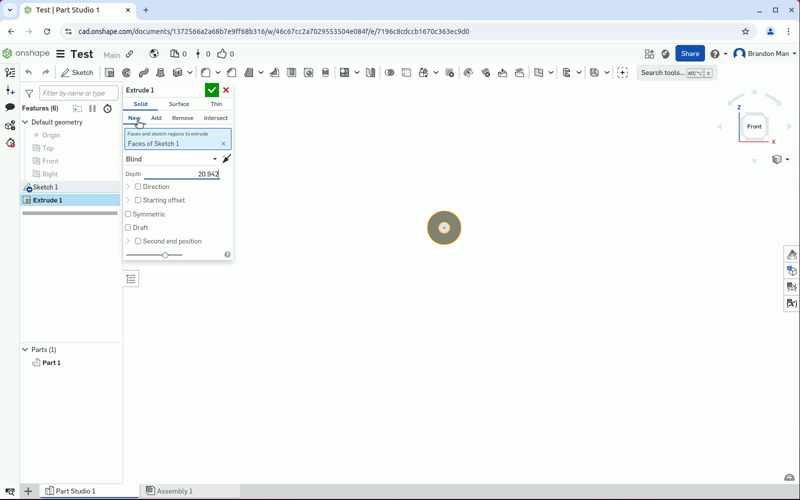
key(enter)
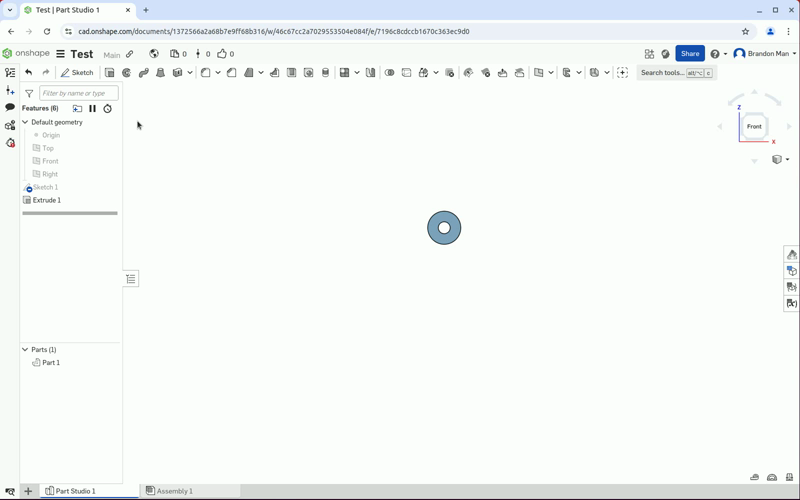
key(shift+h)
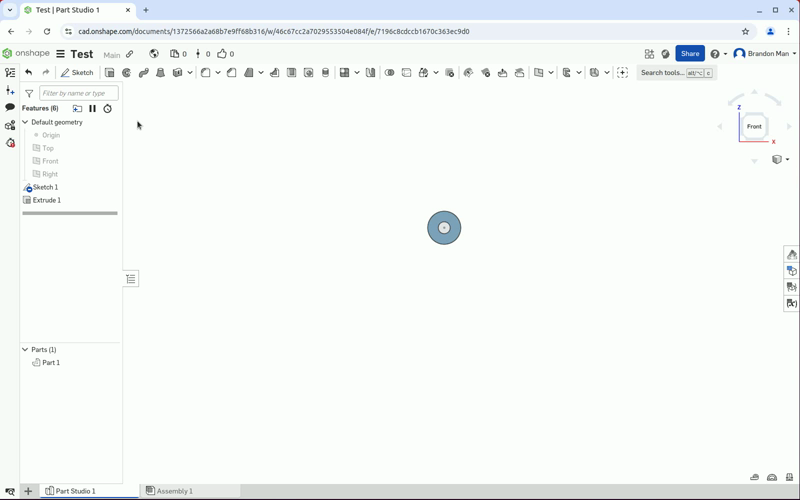
key(shift+h)
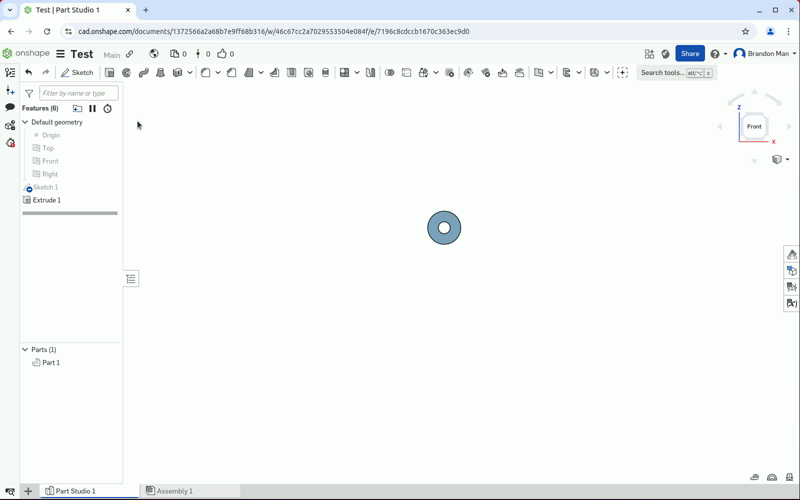
mouse_move(73, 189)
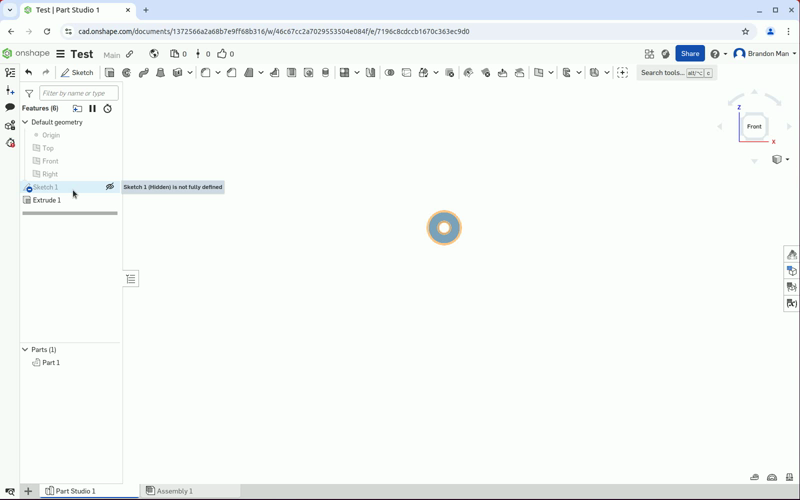
click(73, 189)
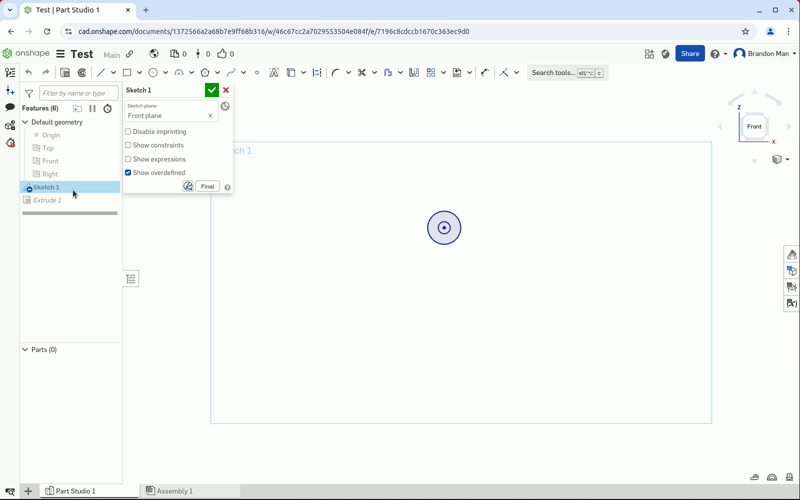
mouse_move(229, 92)
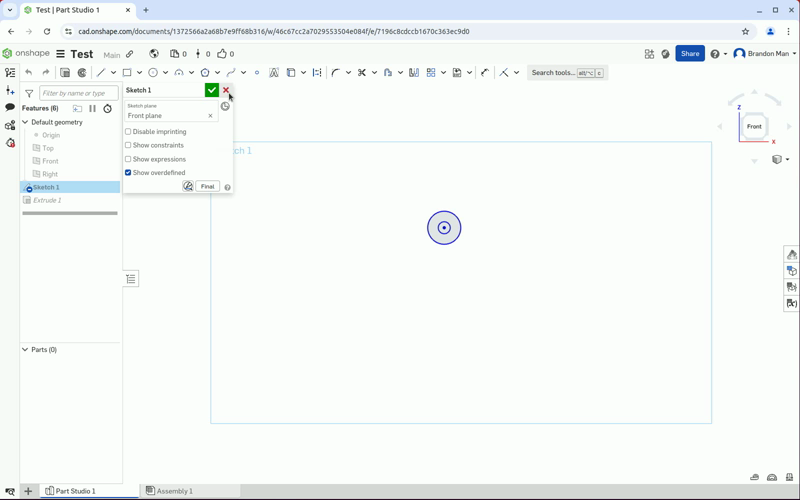
click(229, 92)
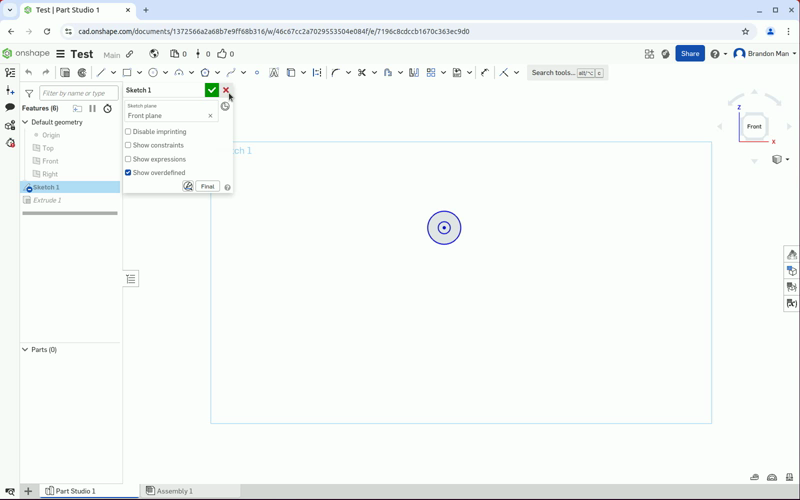
key(shift+s)
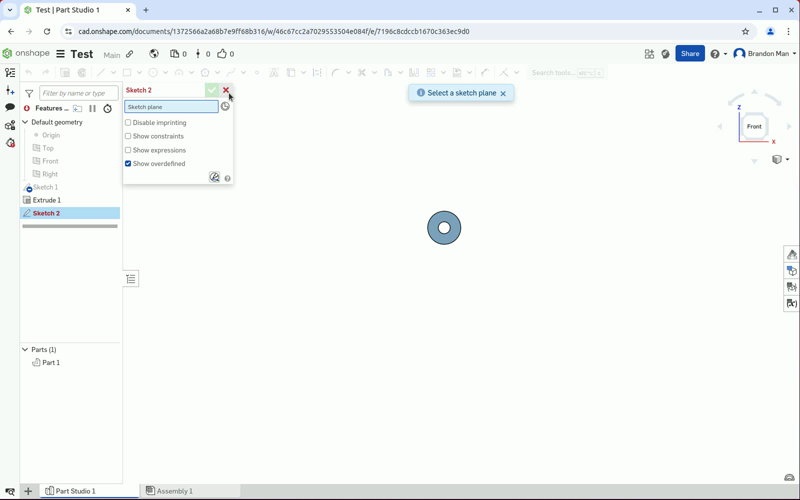
mouse_move(73, 163)
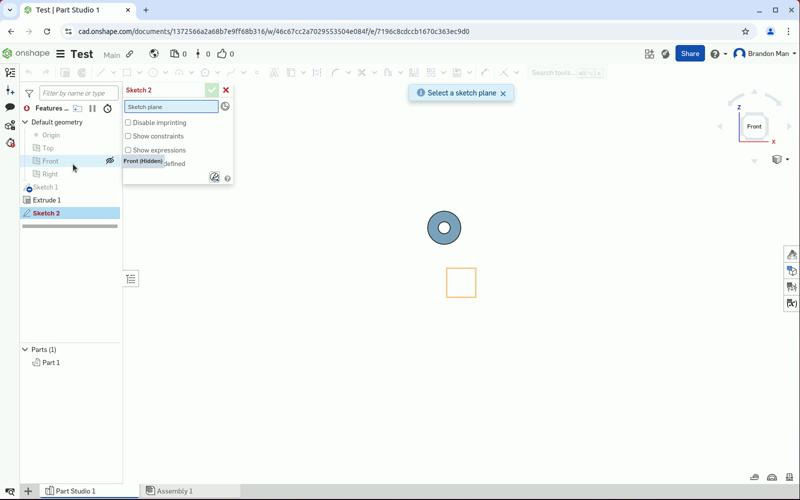
click(73, 163)
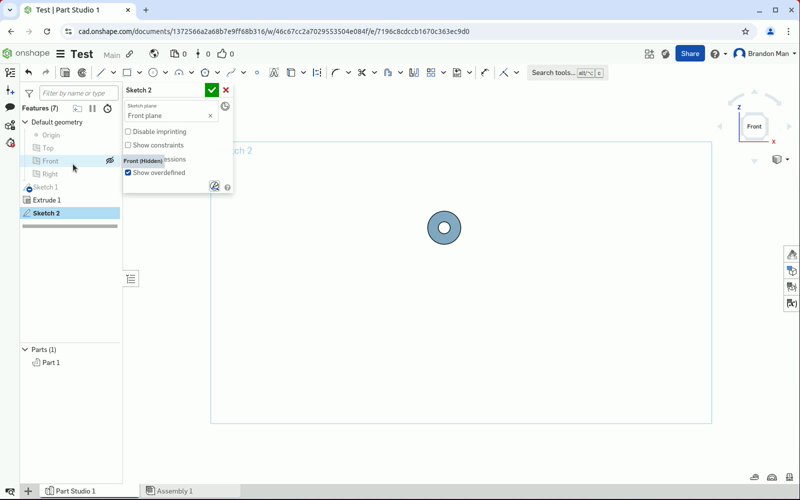
mouse_move(73, 352)
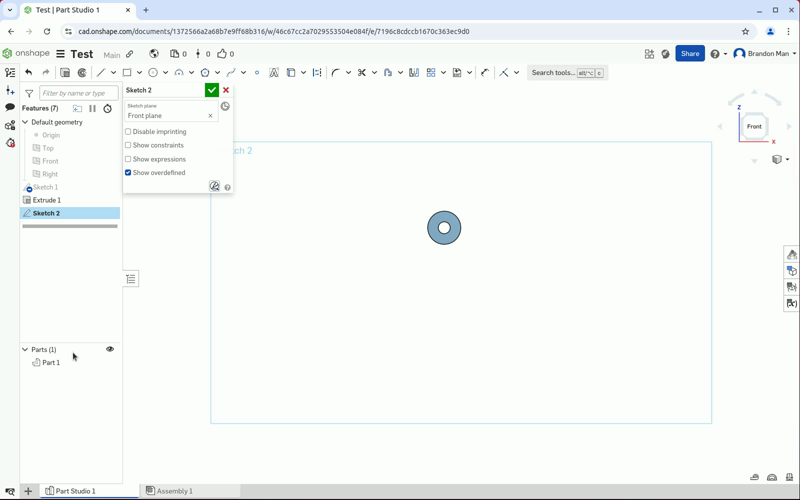
key(y)
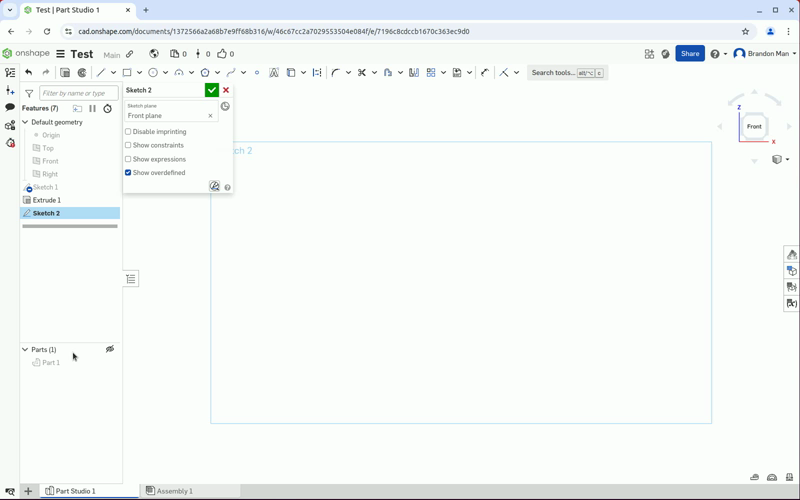
key(a)
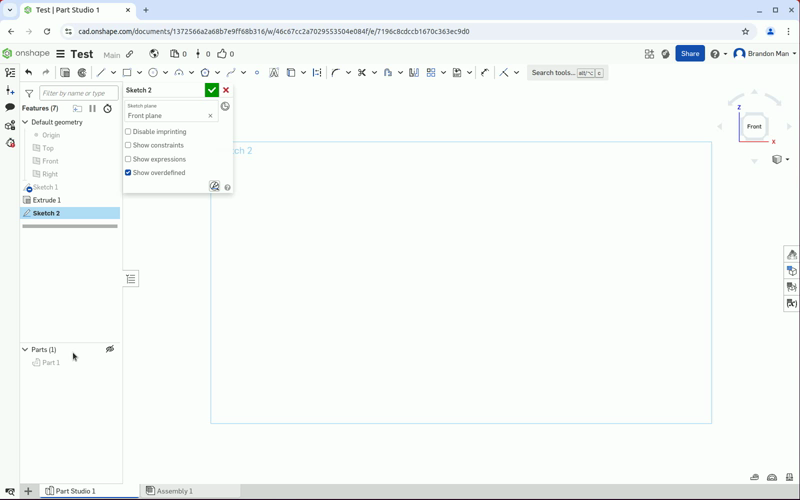
key_down(shift)
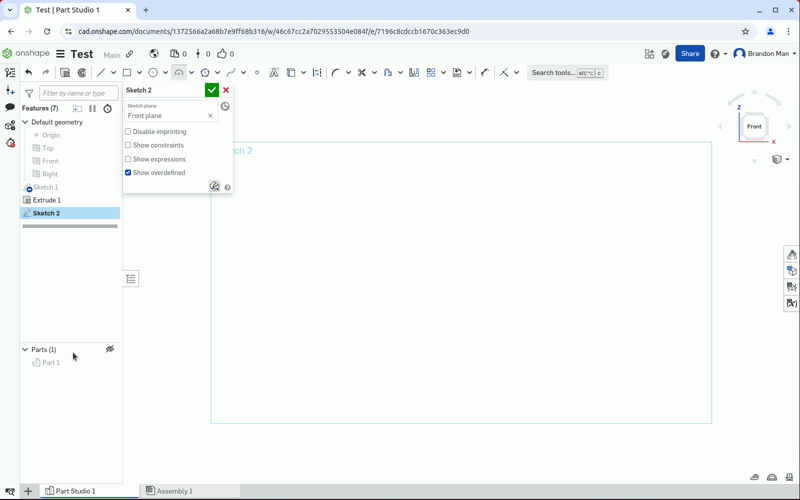
mouse_move(410, 303)
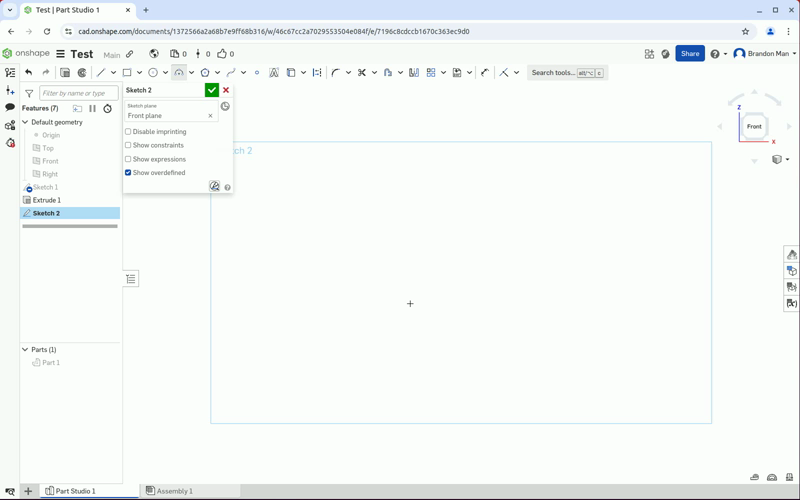
click(410, 303)
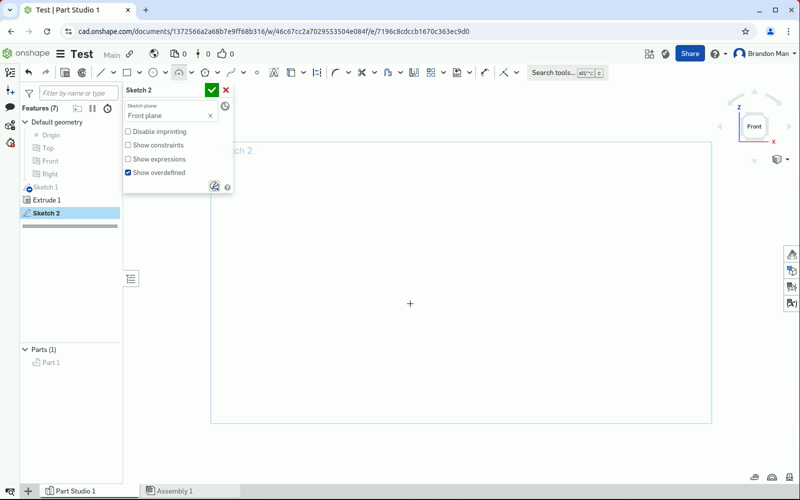
key_up(shift)
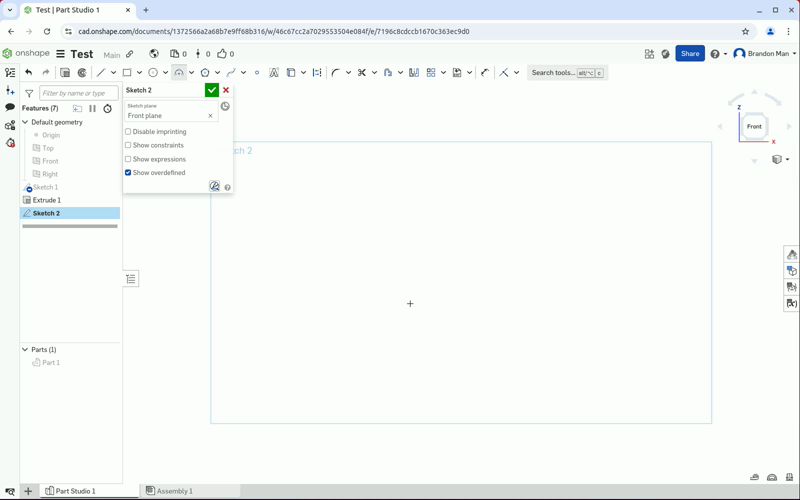
key_down(shift)
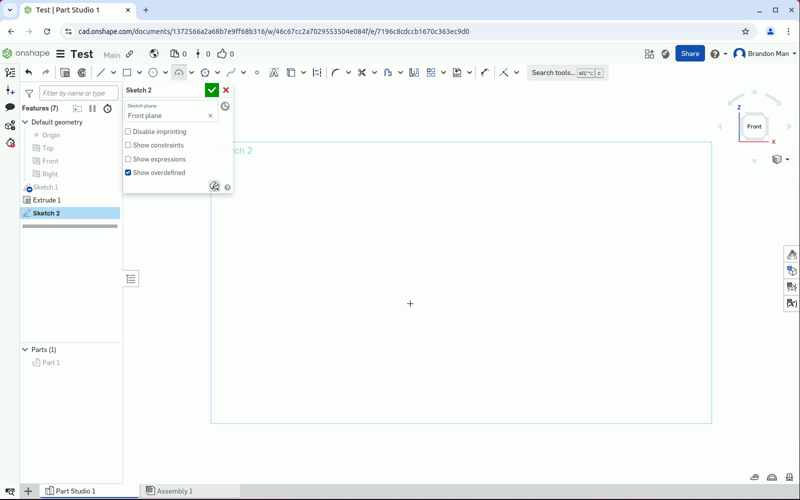
mouse_move(426, 319)
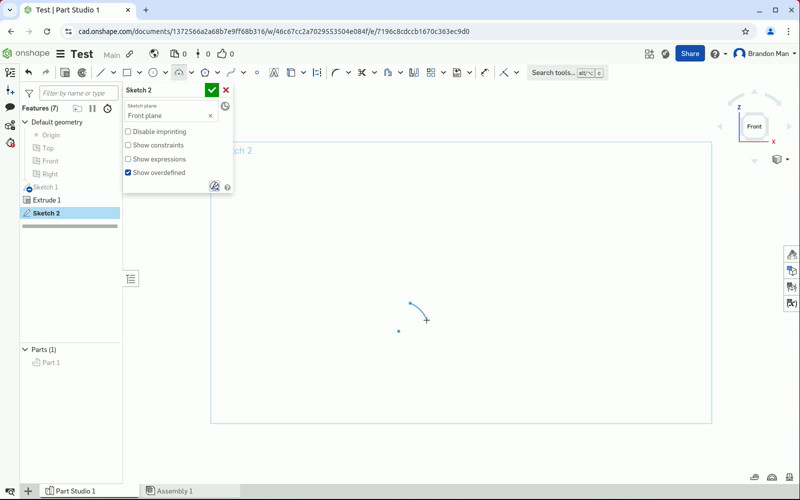
click(426, 319)
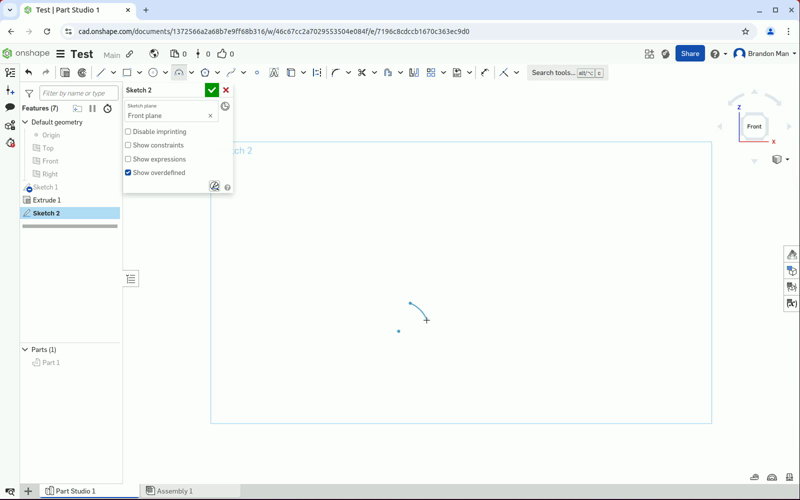
mouse_move(415, 314)
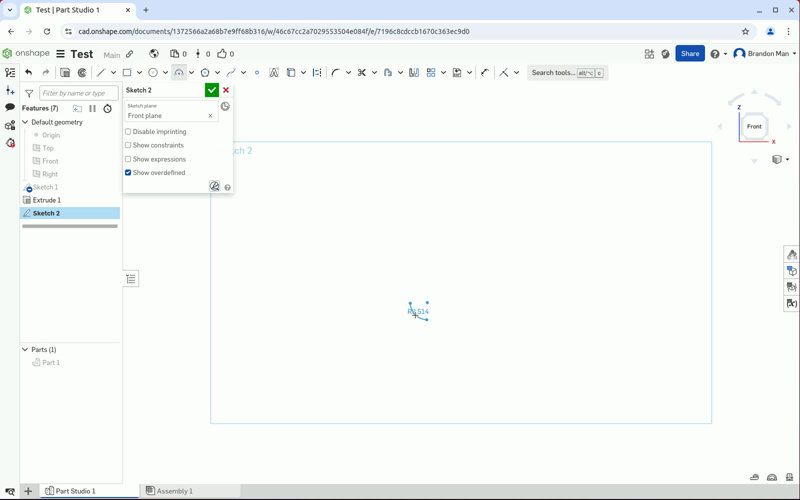
click(415, 314)
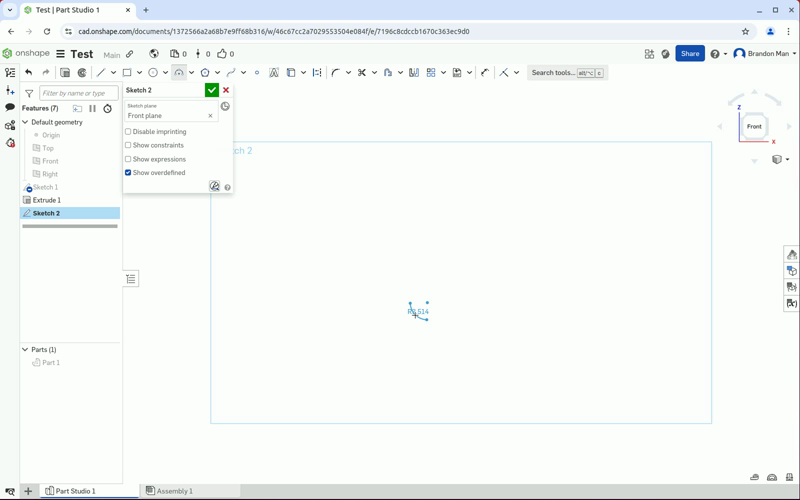
key_up(shift)
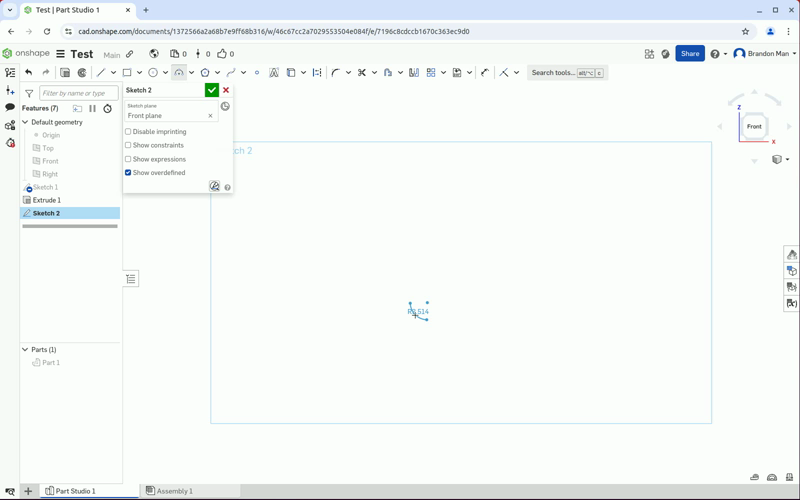
key(esc)
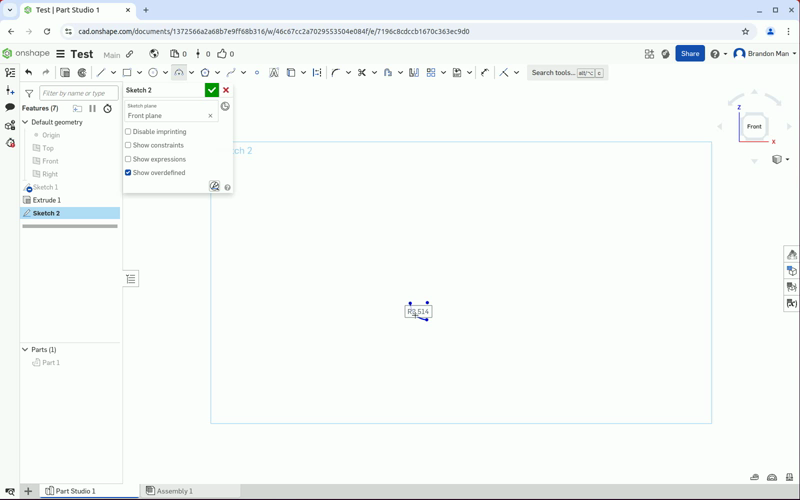
key(l)
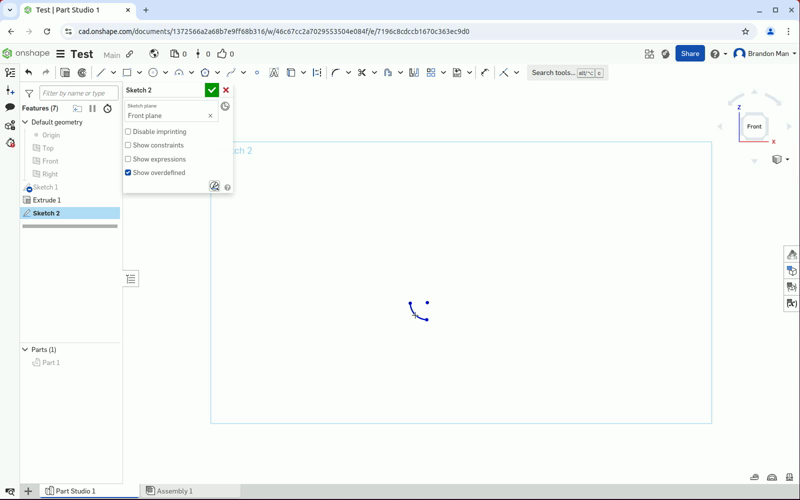
mouse_move(426, 319)
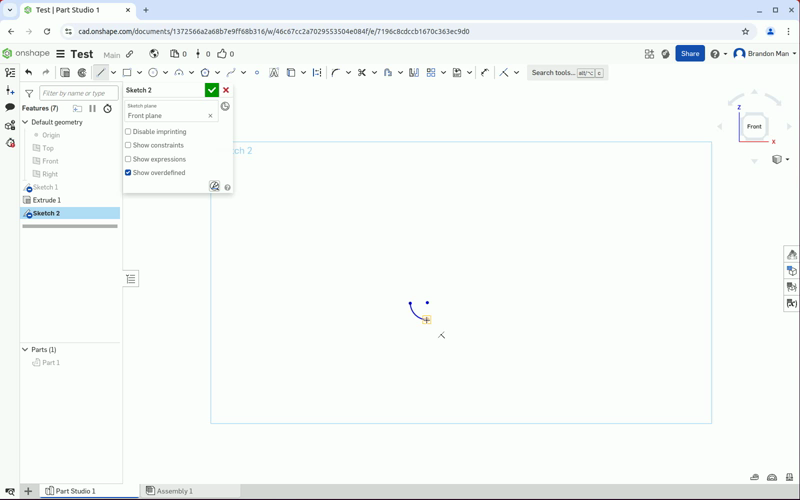
click(426, 319)
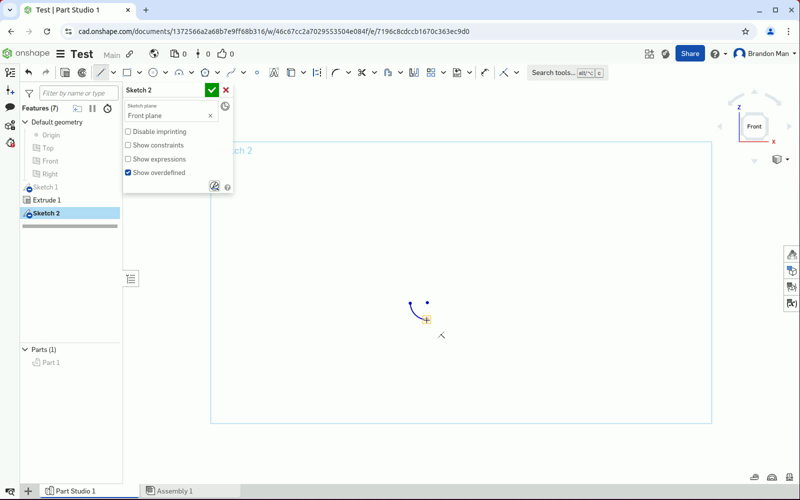
key_down(shift)
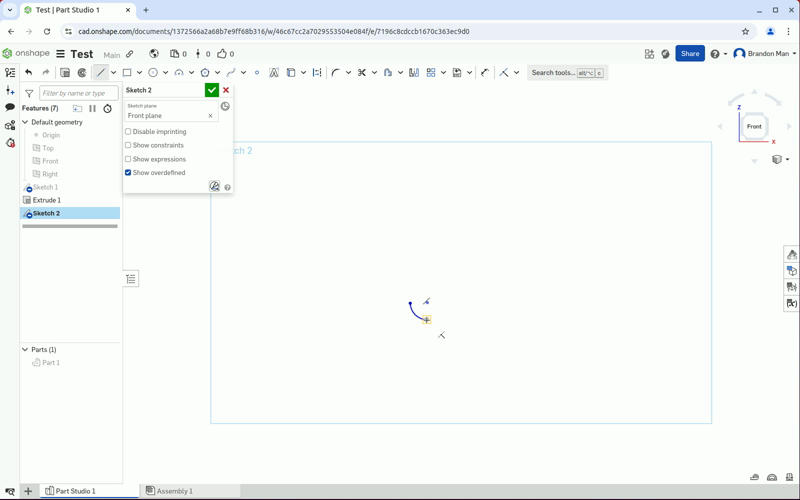
mouse_move(456, 319)
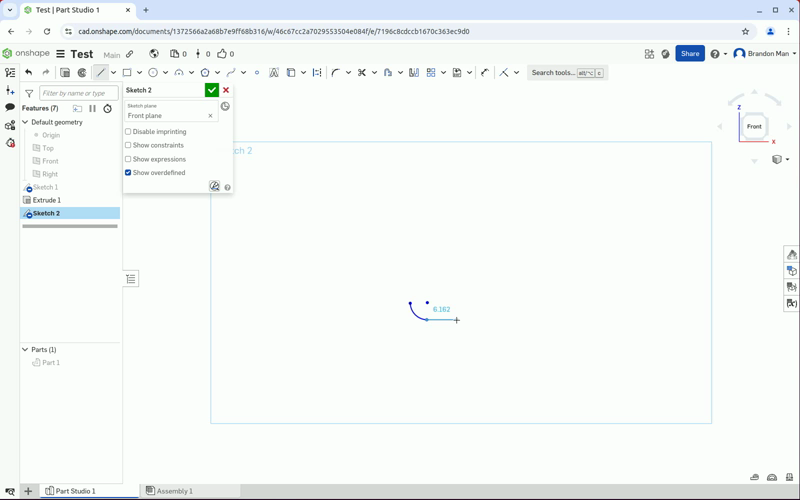
mouse_move(459, 319)
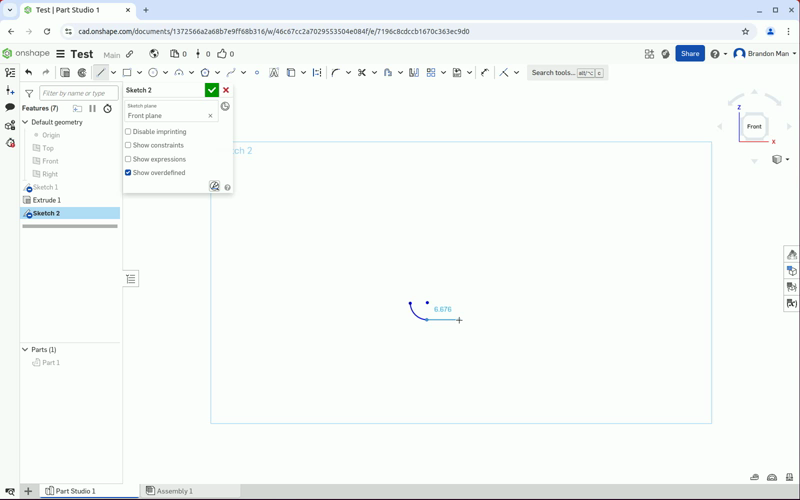
click(459, 319)
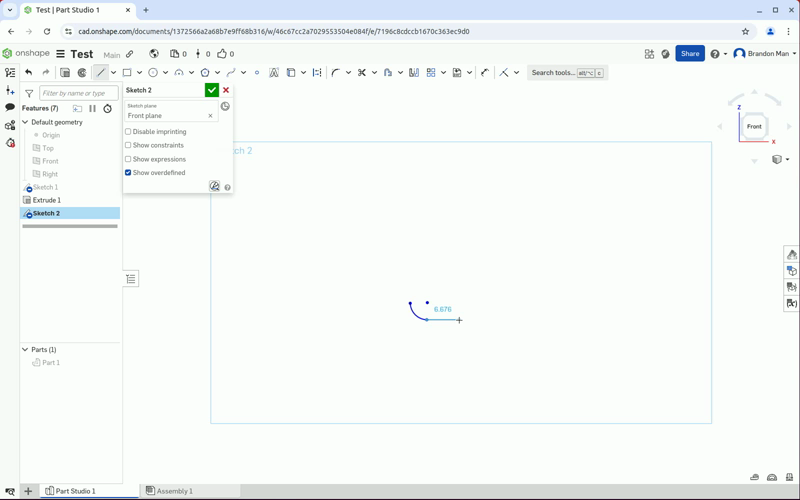
key_up(shift)
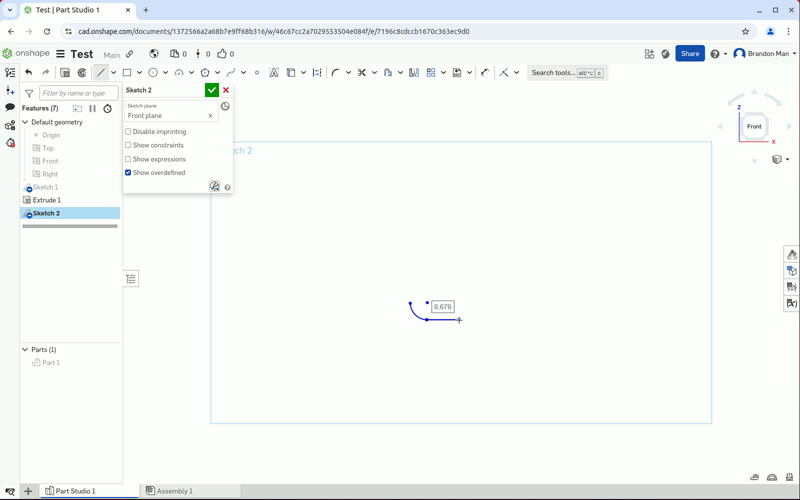
key(esc)
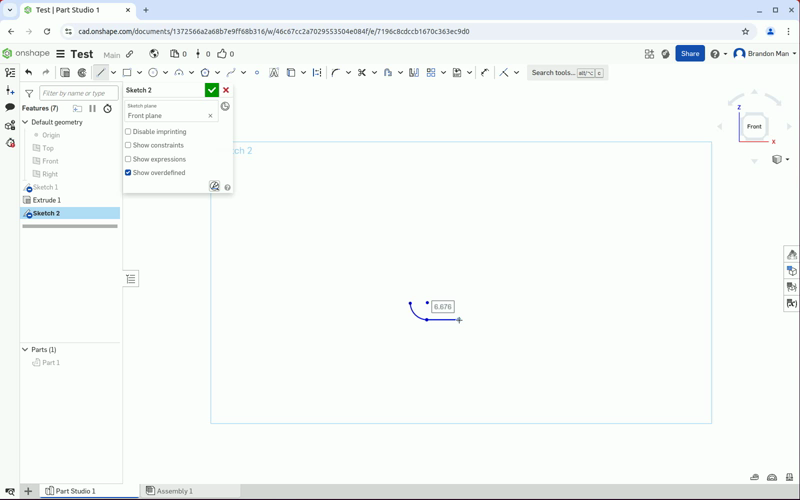
key(a)
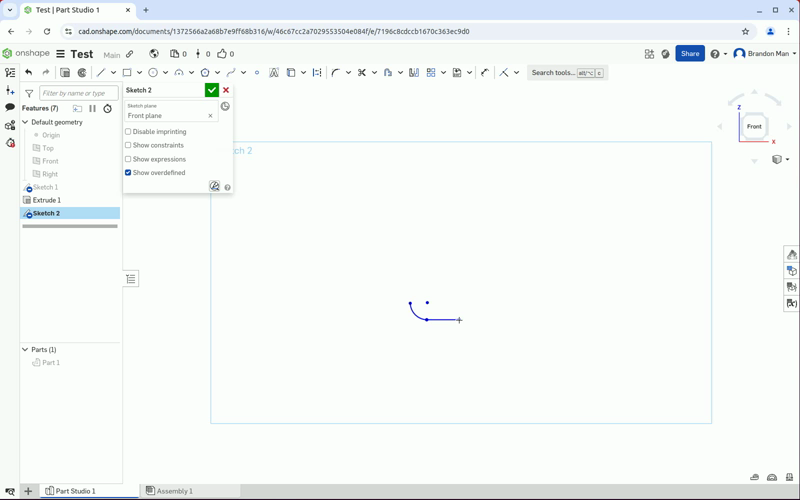
mouse_move(459, 319)
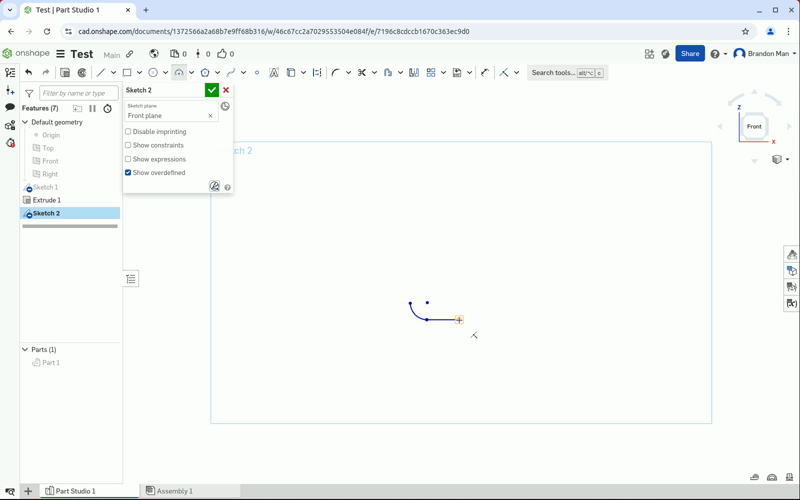
click(459, 319)
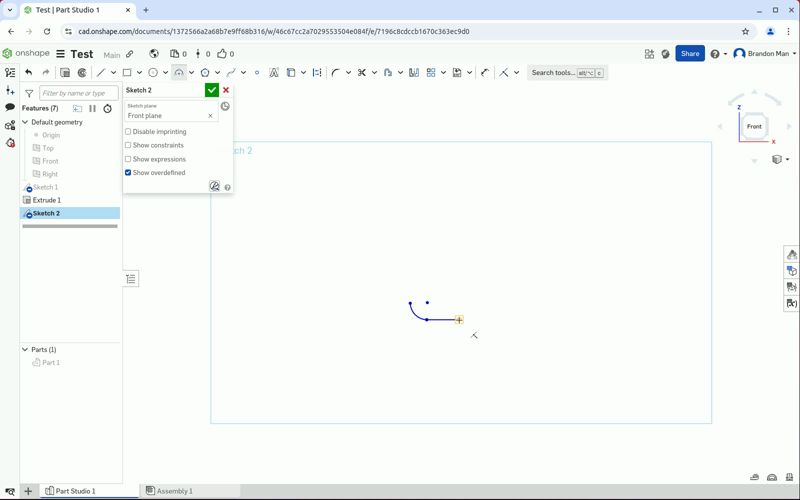
key_down(shift)
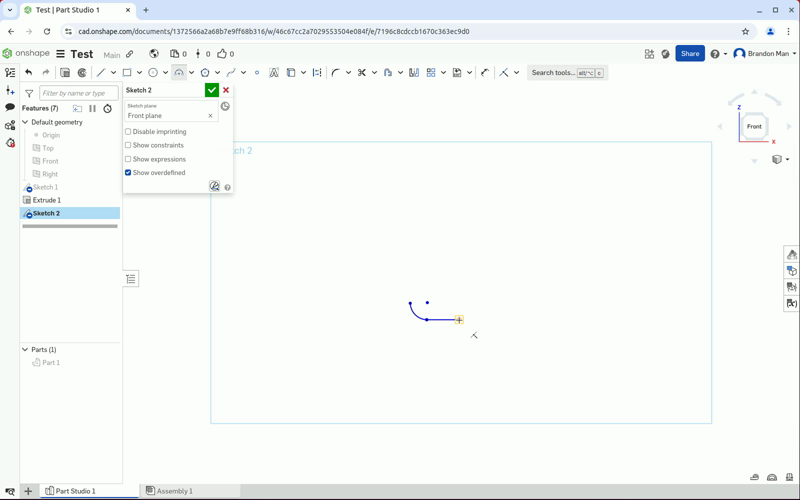
mouse_move(476, 301)
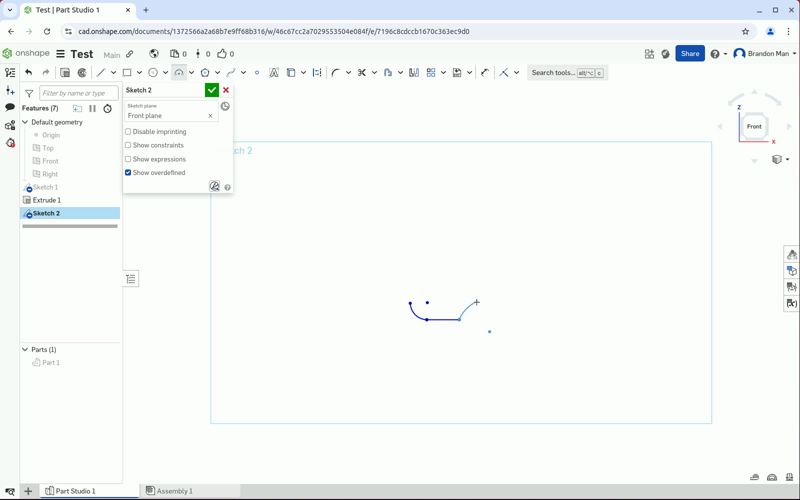
click(476, 301)
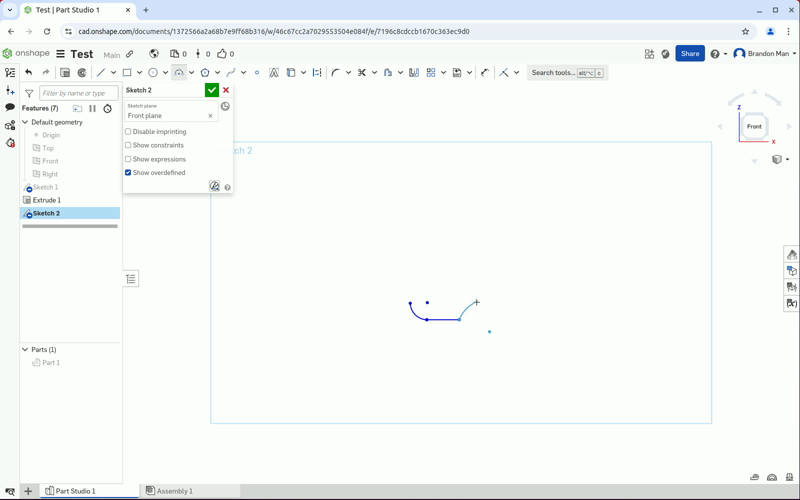
mouse_move(471, 314)
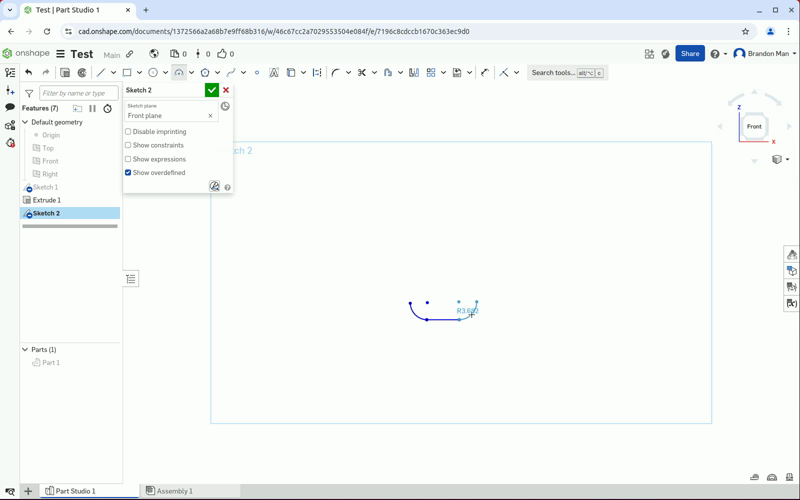
click(471, 314)
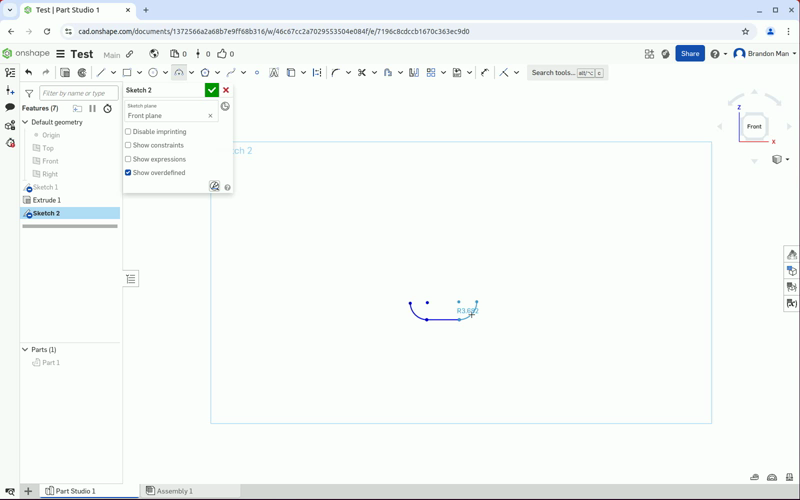
key_up(shift)
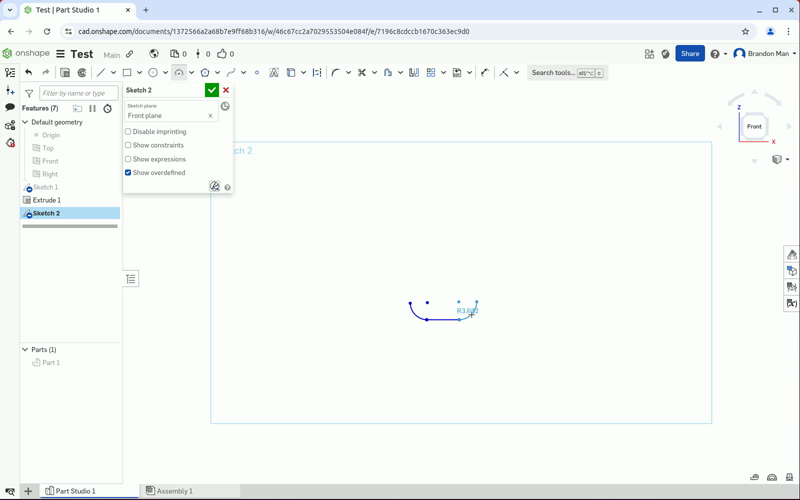
key(esc)
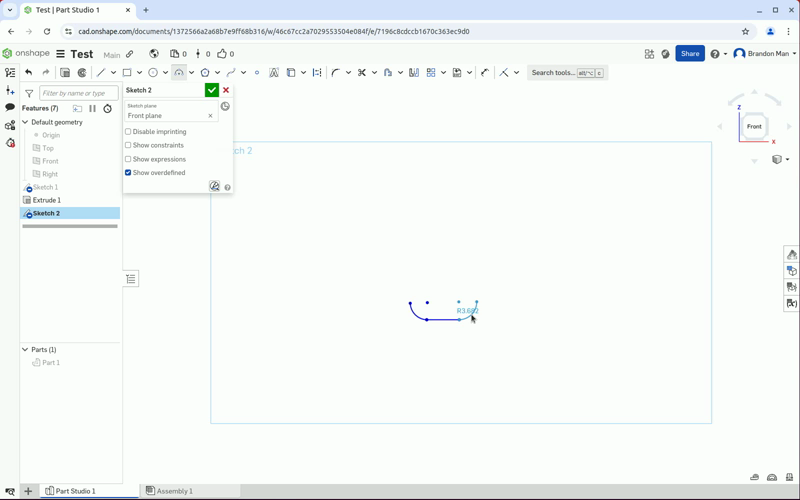
key(l)
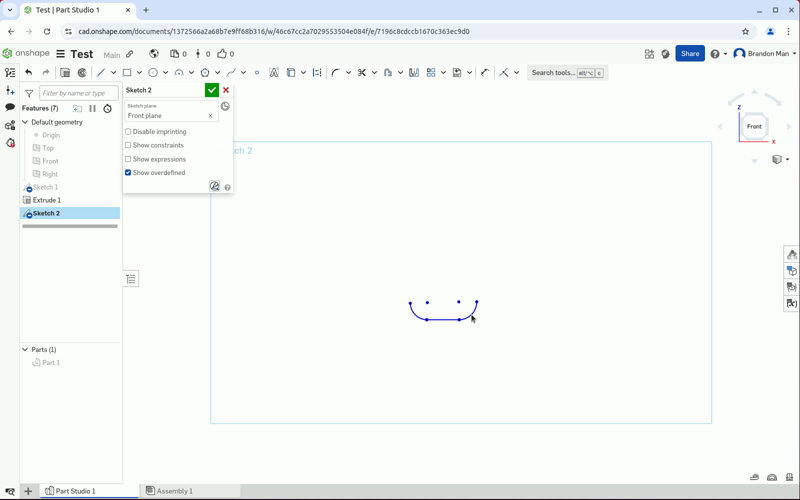
mouse_move(476, 301)
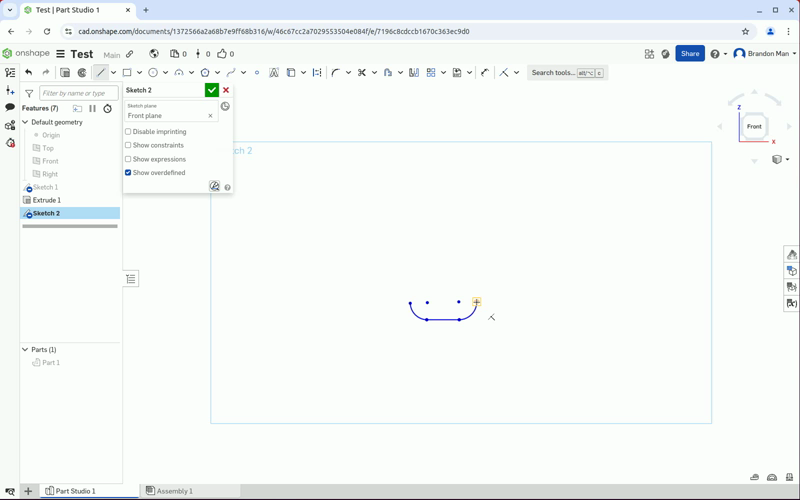
click(476, 301)
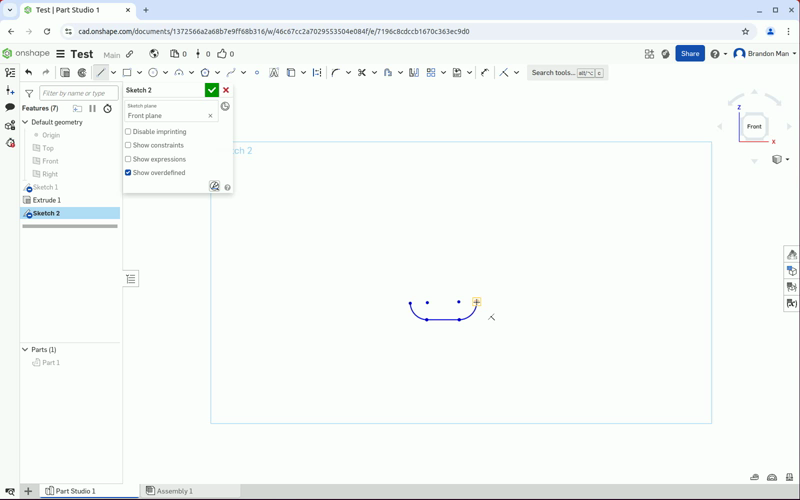
key_down(shift)
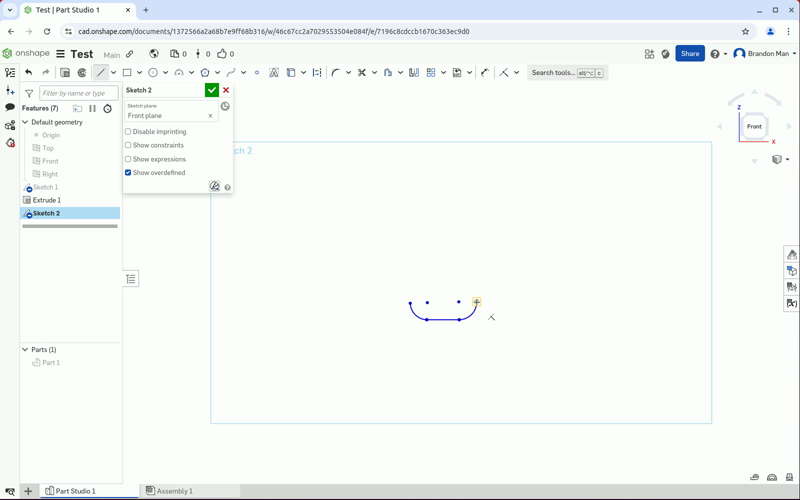
mouse_move(506, 301)
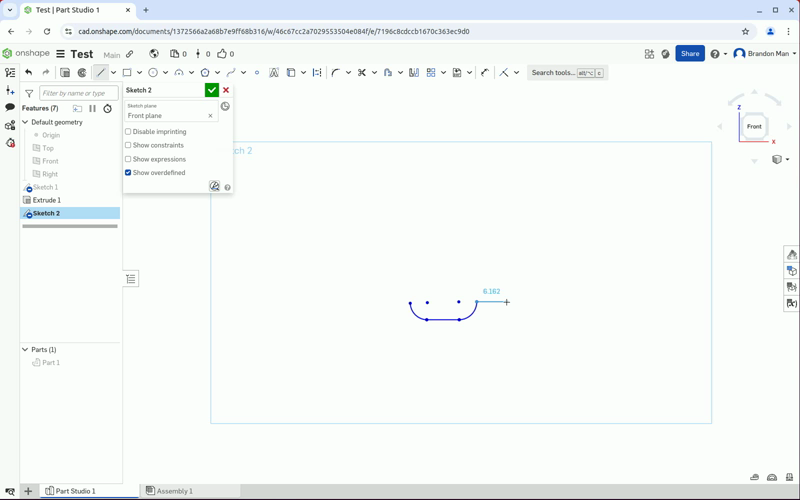
mouse_move(476, 300)
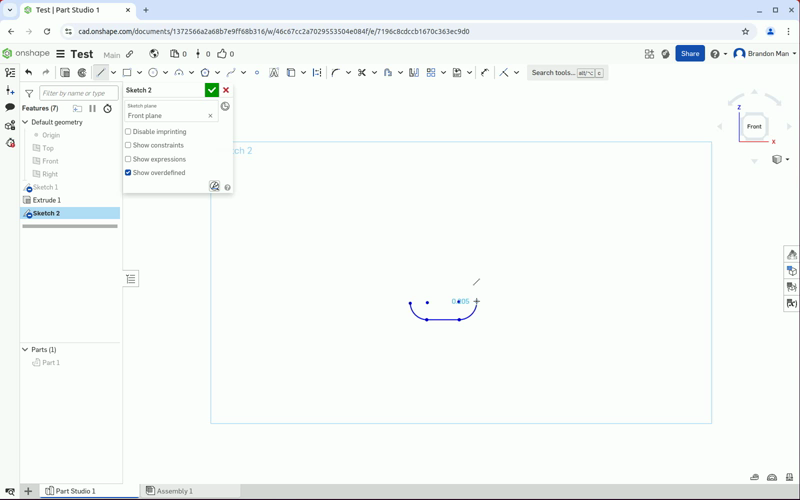
scroll(6)
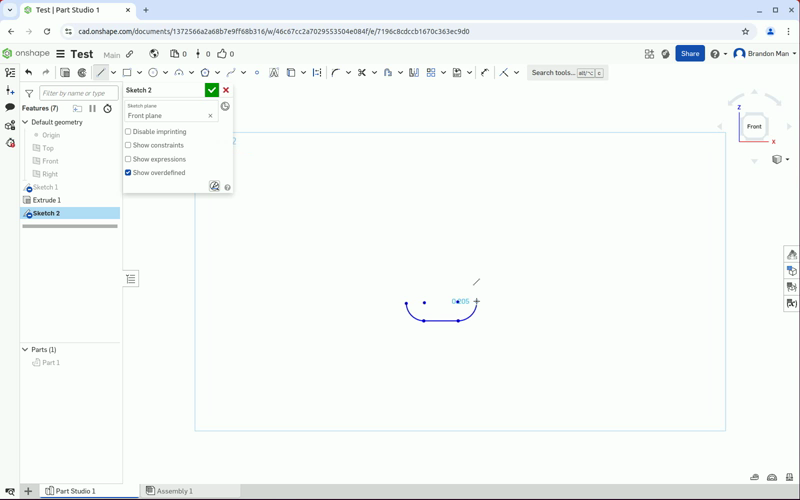
scroll(6)
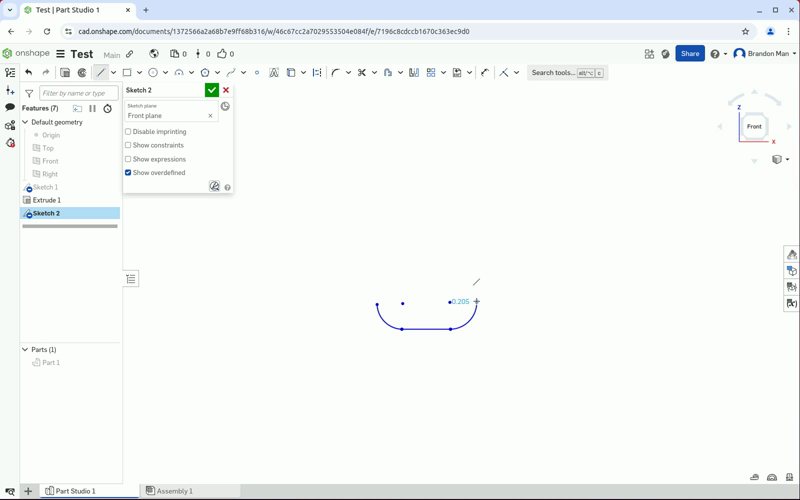
scroll(6)
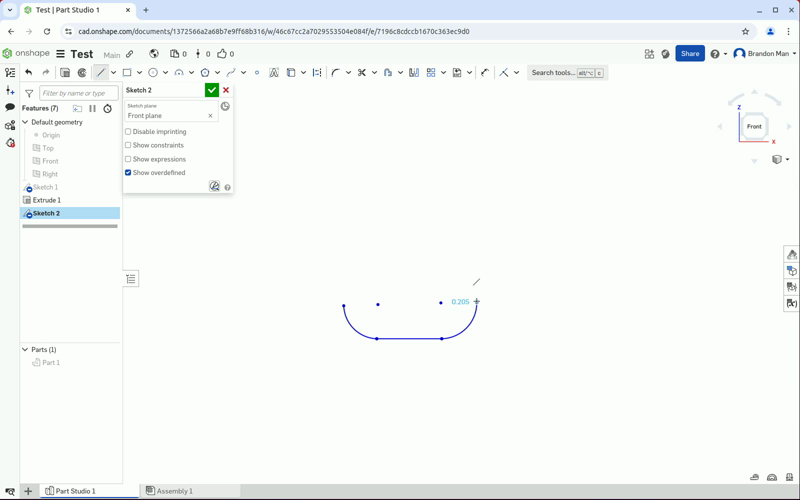
scroll(6)
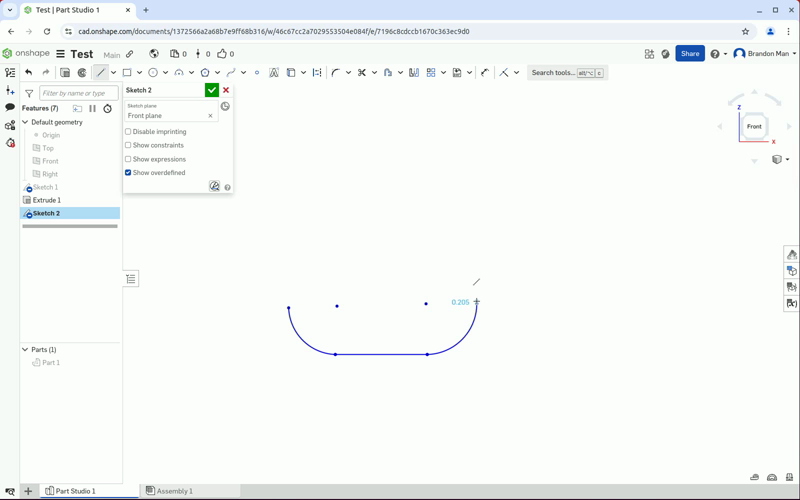
scroll(6)
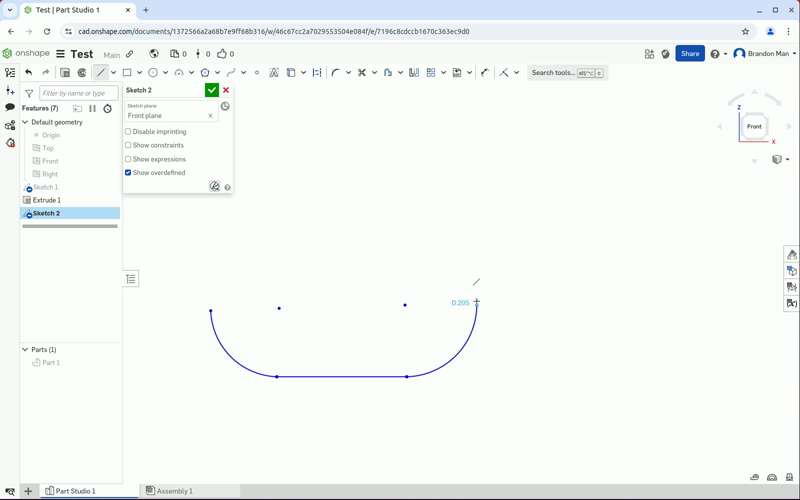
scroll(6)
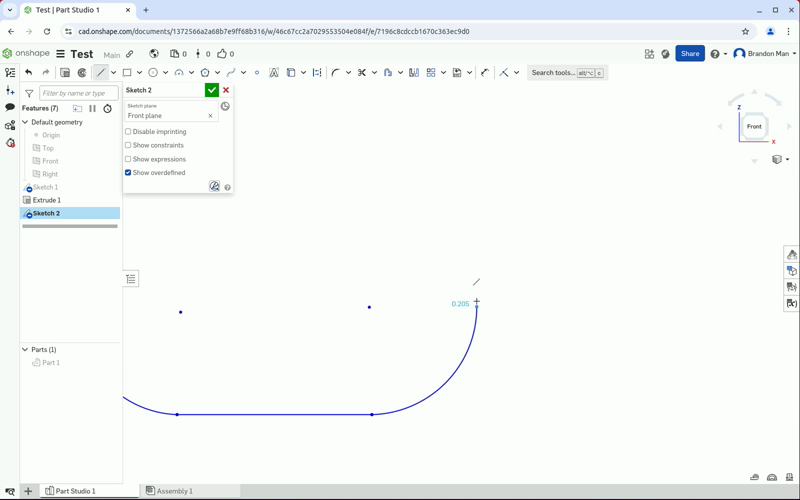
scroll(6)
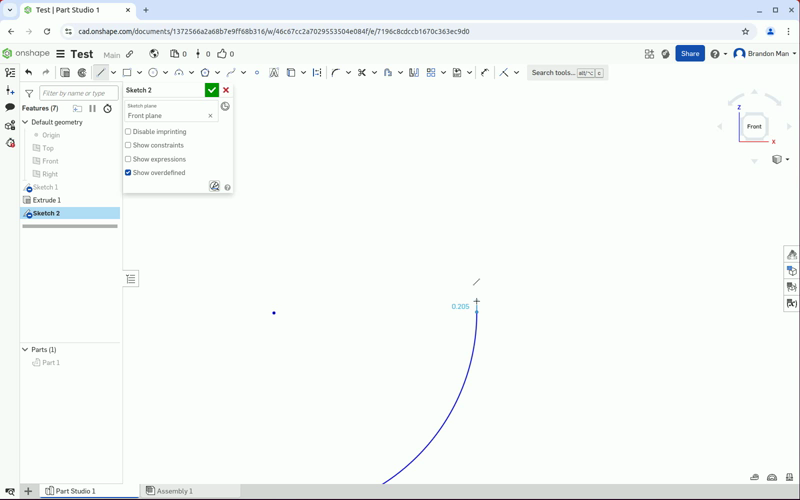
click(476, 300)
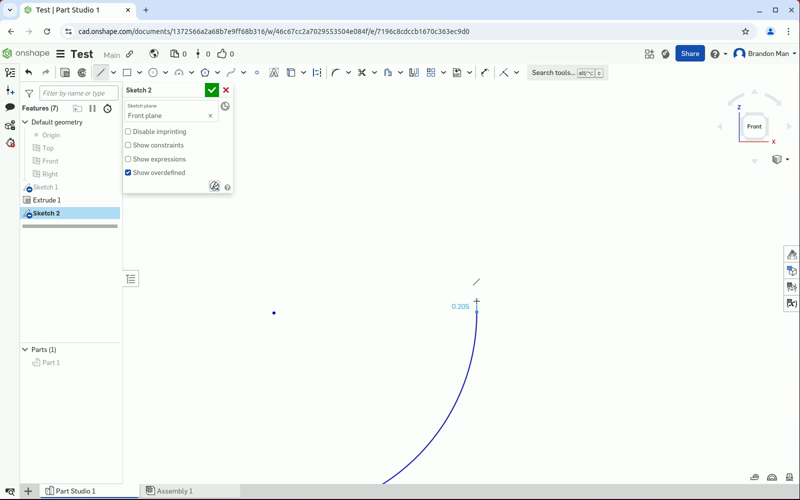
scroll(-6)
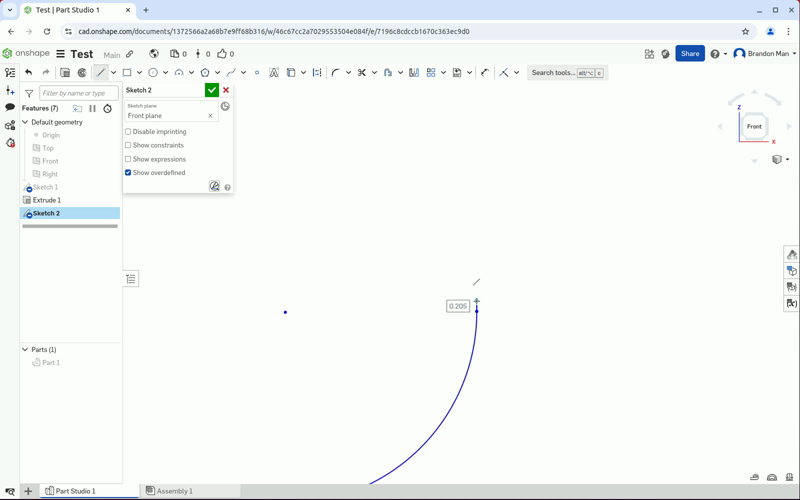
scroll(-6)
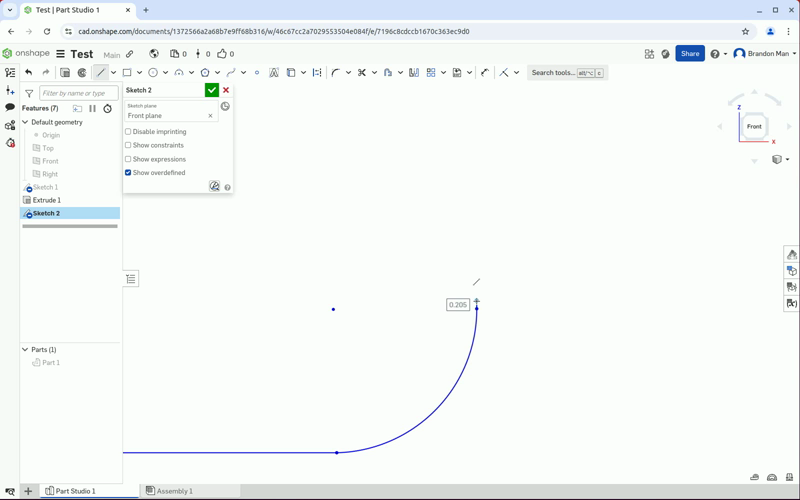
scroll(-6)
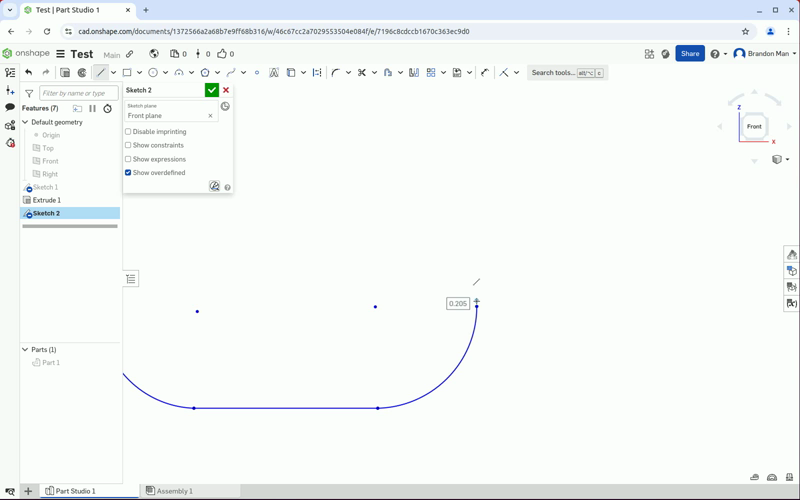
scroll(-6)
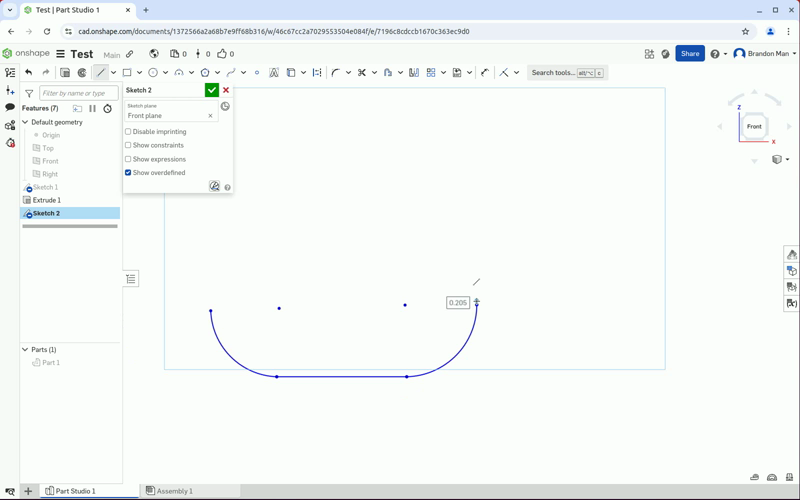
scroll(-6)
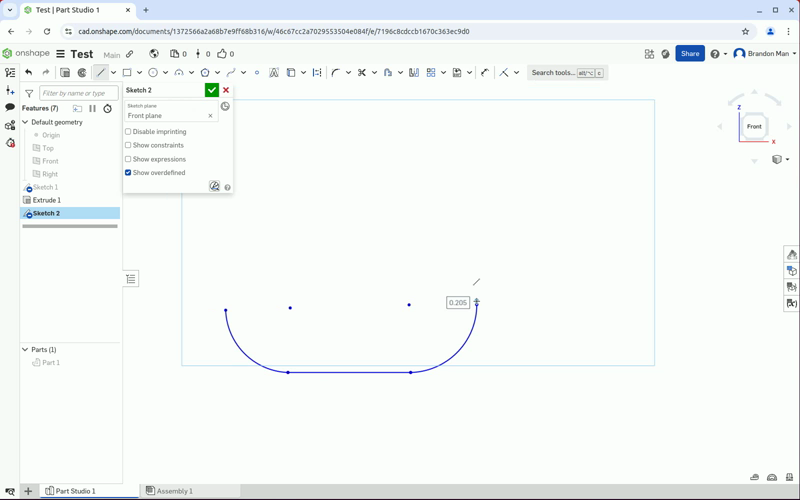
scroll(-6)
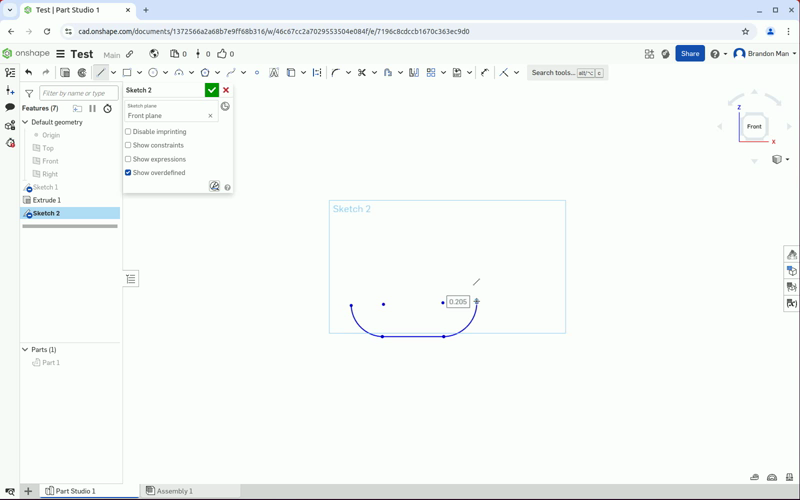
scroll(-6)
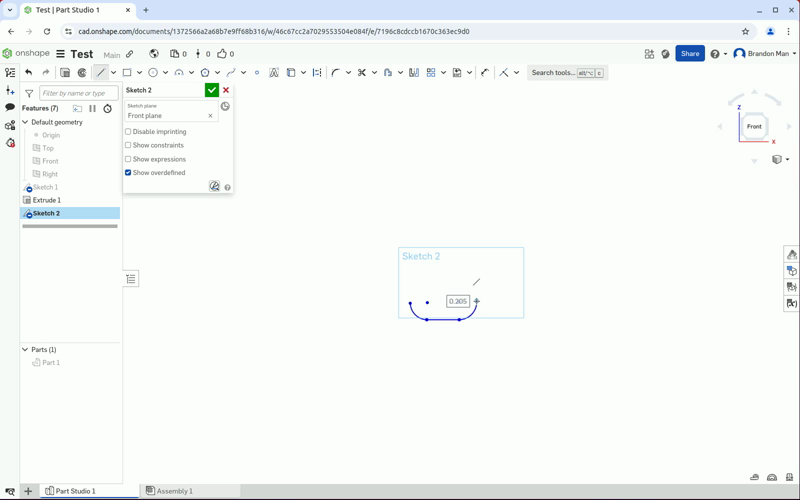
key_up(shift)
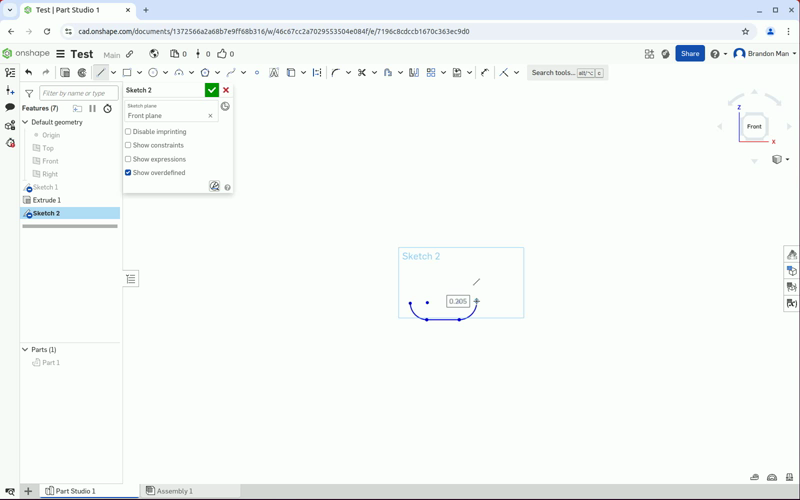
key_down(shift)
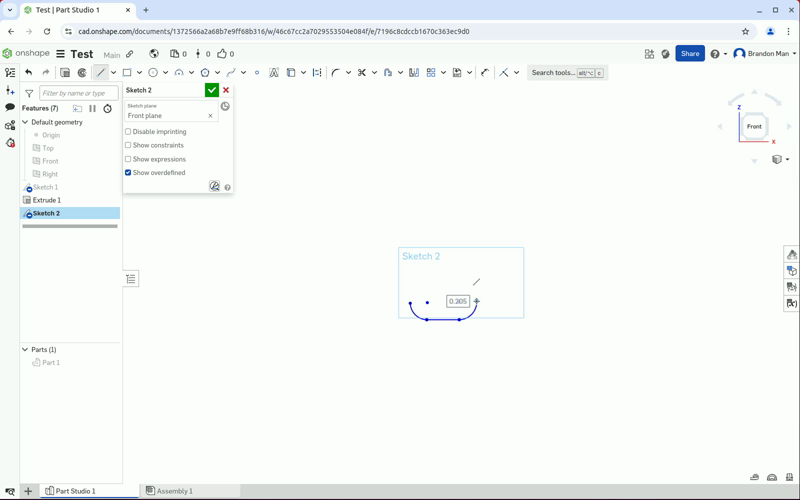
mouse_move(506, 300)
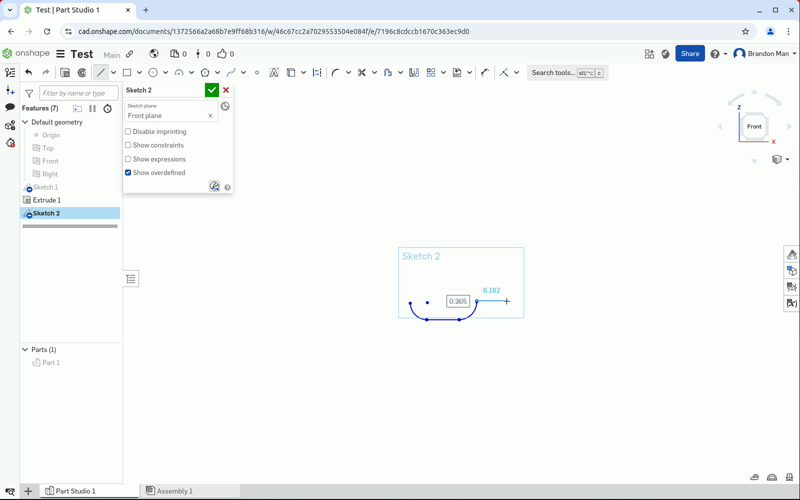
mouse_move(471, 300)
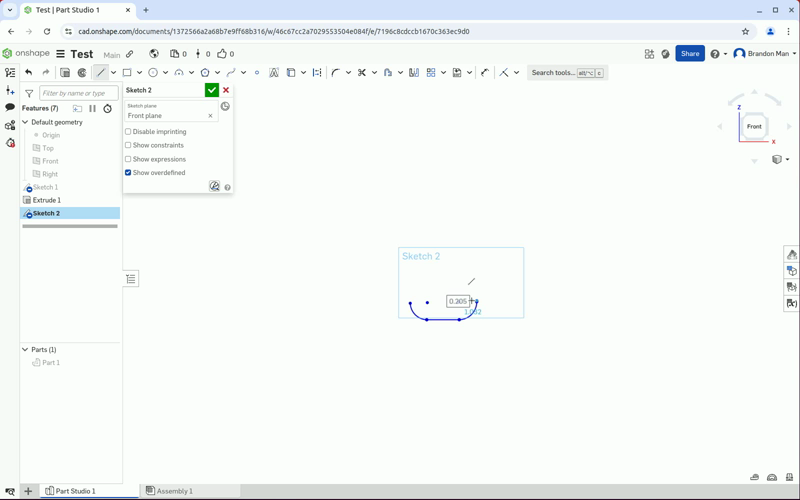
scroll(6)
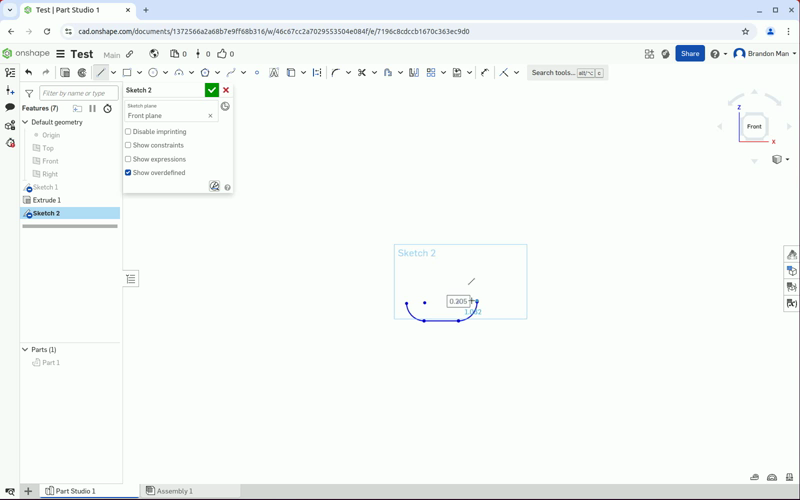
scroll(6)
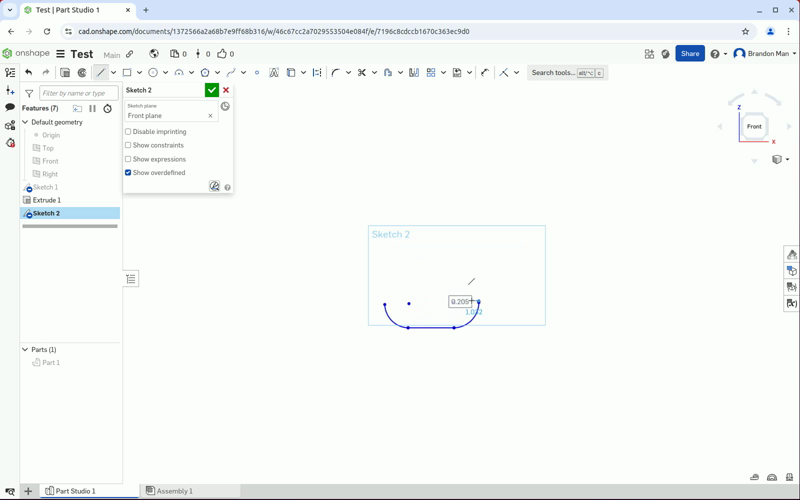
scroll(6)
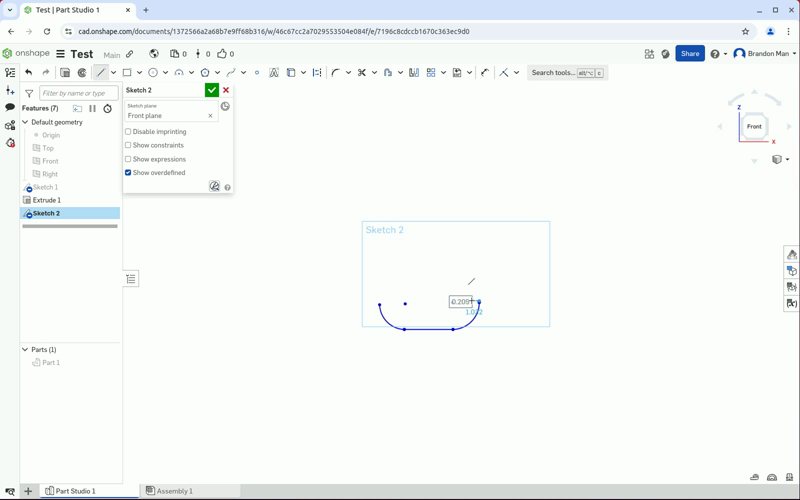
scroll(6)
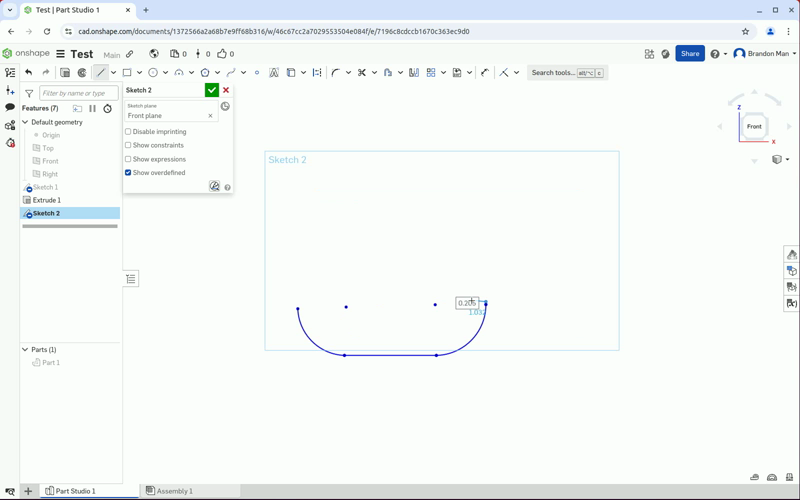
scroll(6)
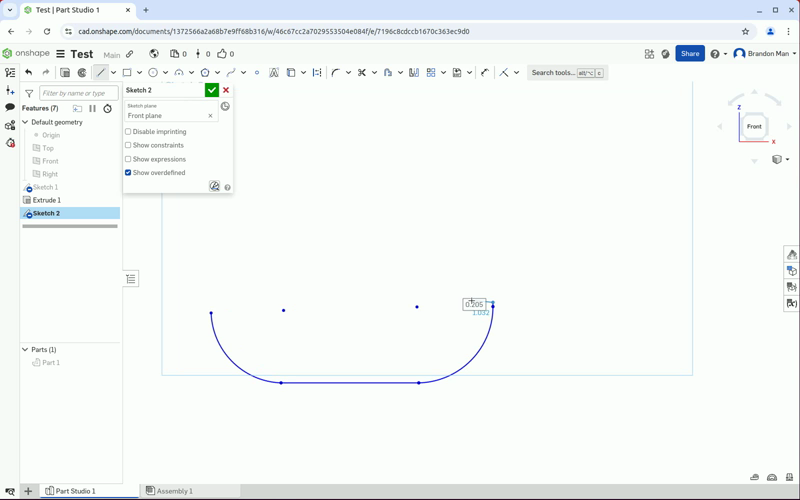
scroll(6)
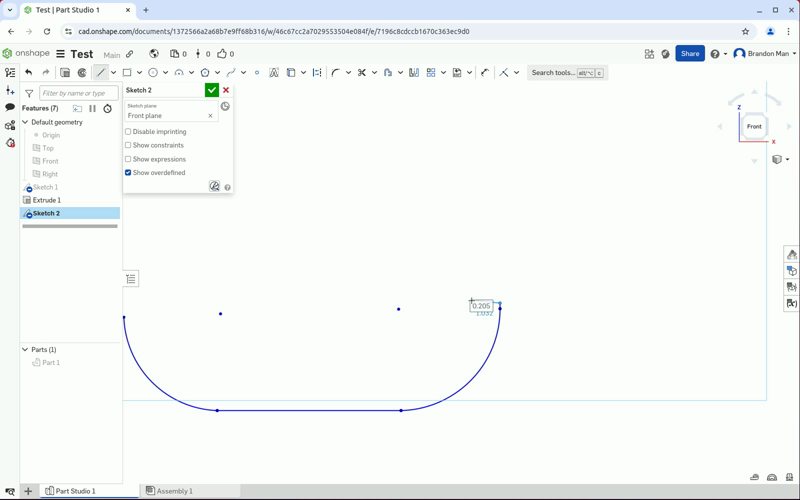
scroll(6)
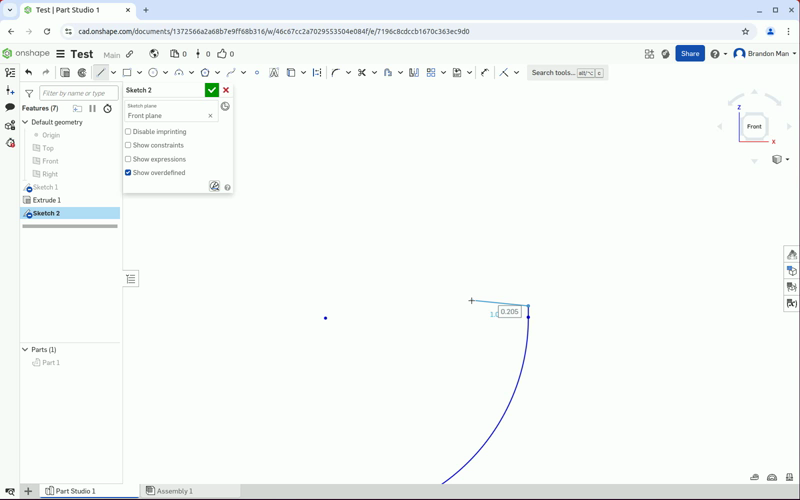
click(471, 300)
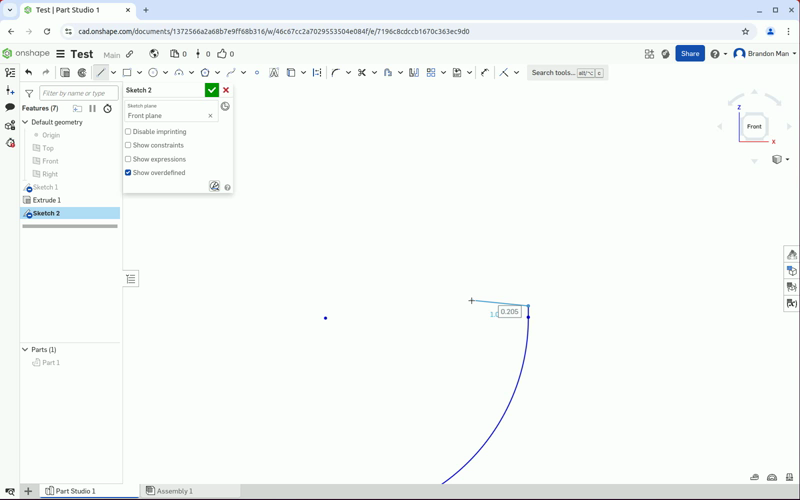
scroll(-6)
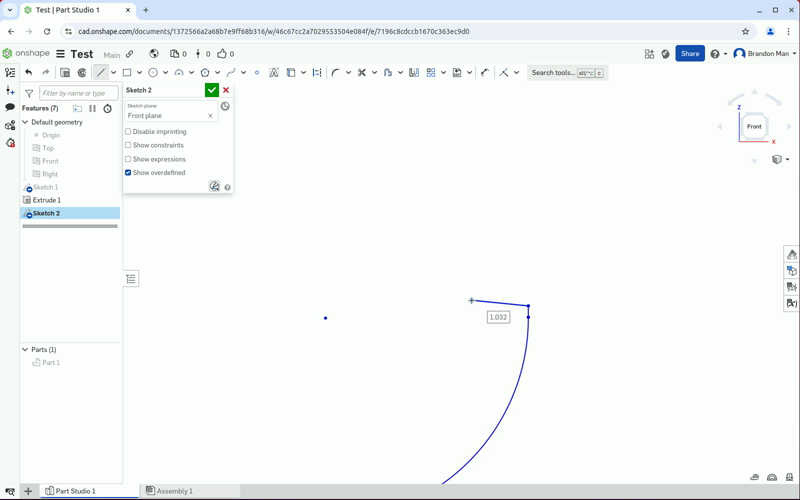
scroll(-6)
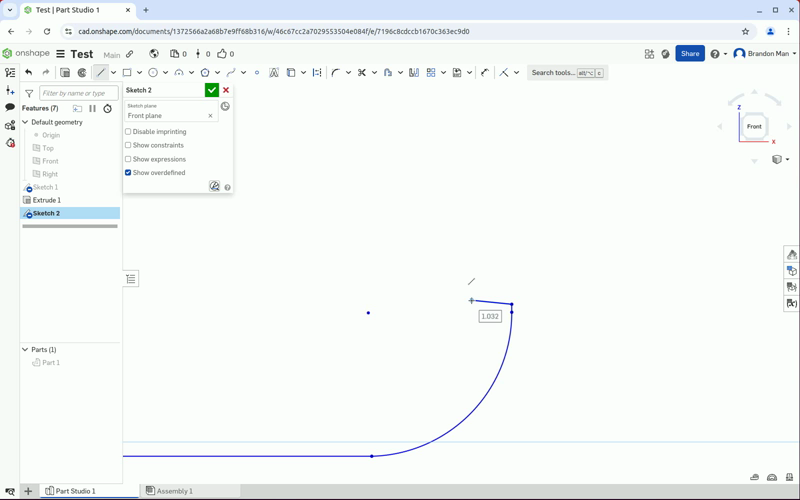
scroll(-6)
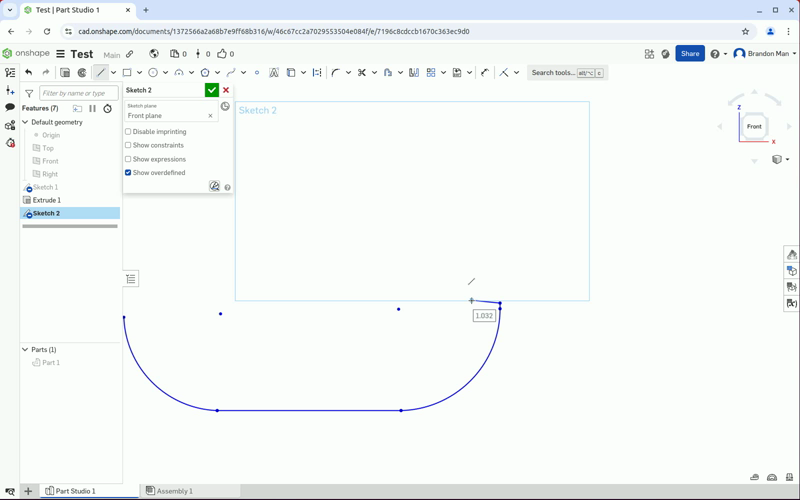
scroll(-6)
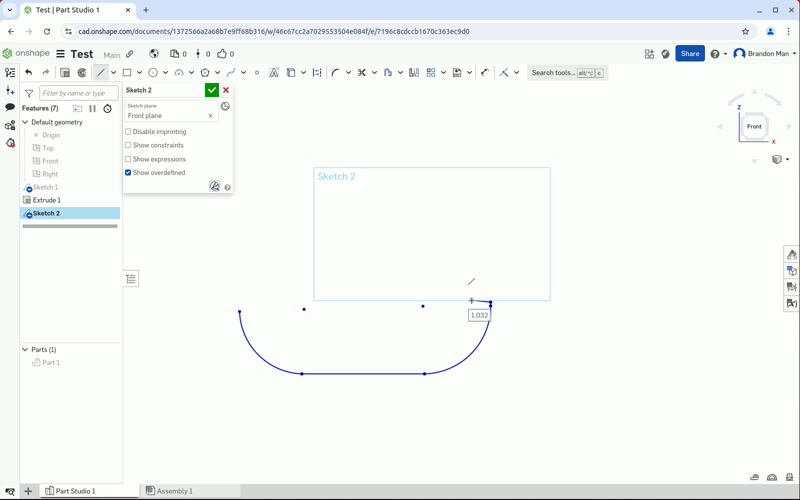
scroll(-6)
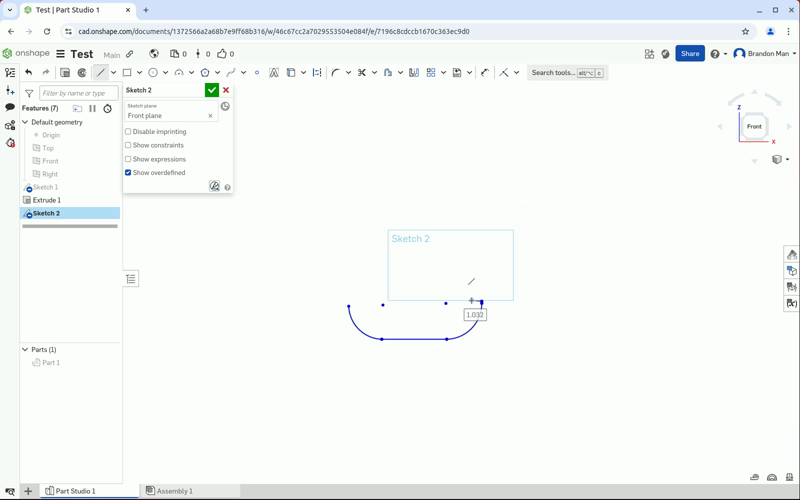
scroll(-6)
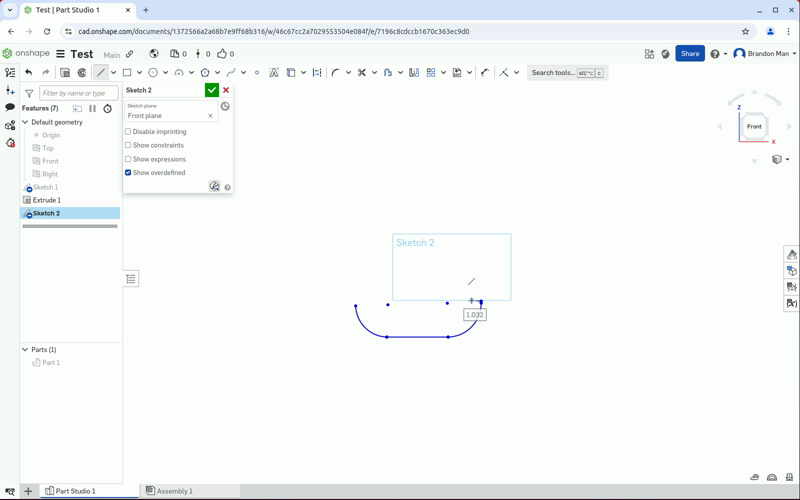
scroll(-6)
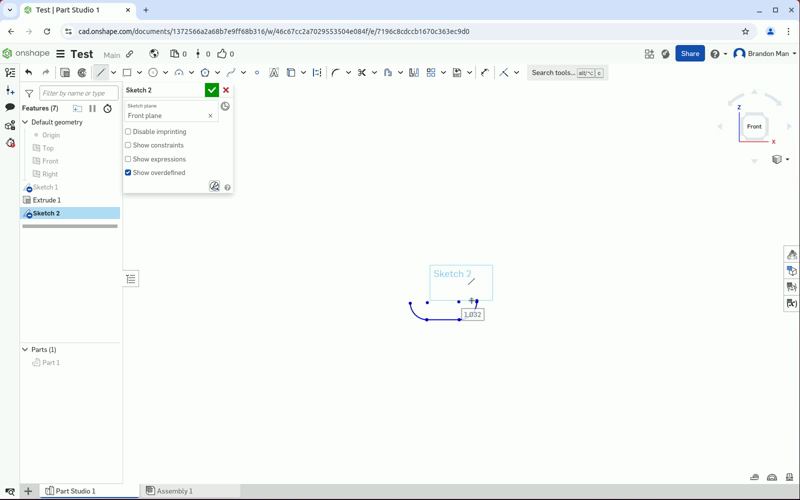
key_up(shift)
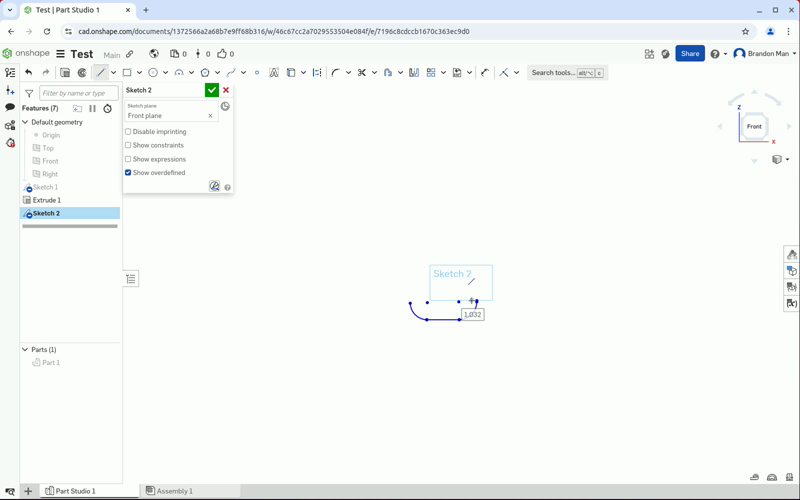
key(esc)
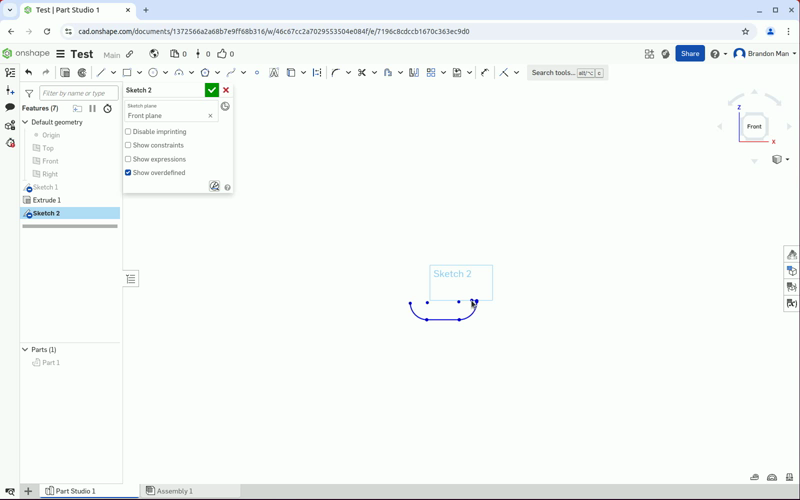
key(a)
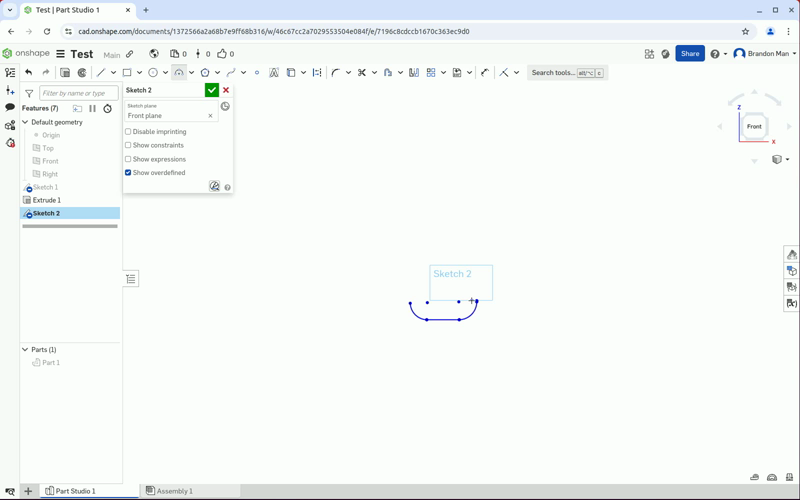
mouse_move(471, 300)
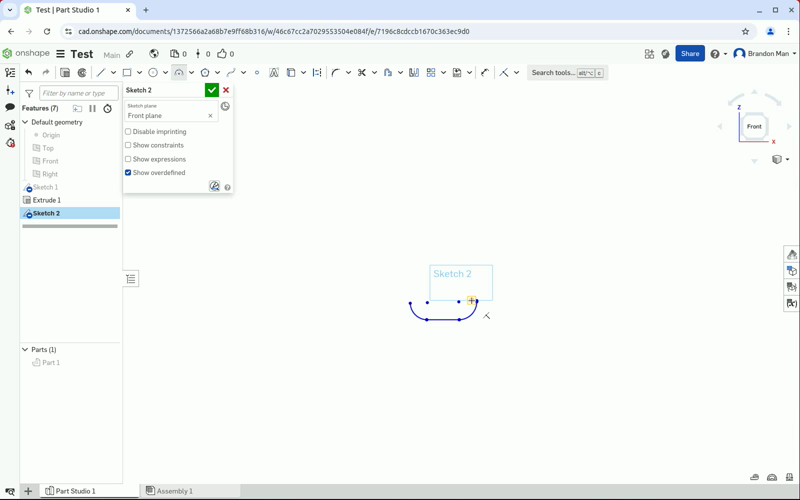
click(471, 300)
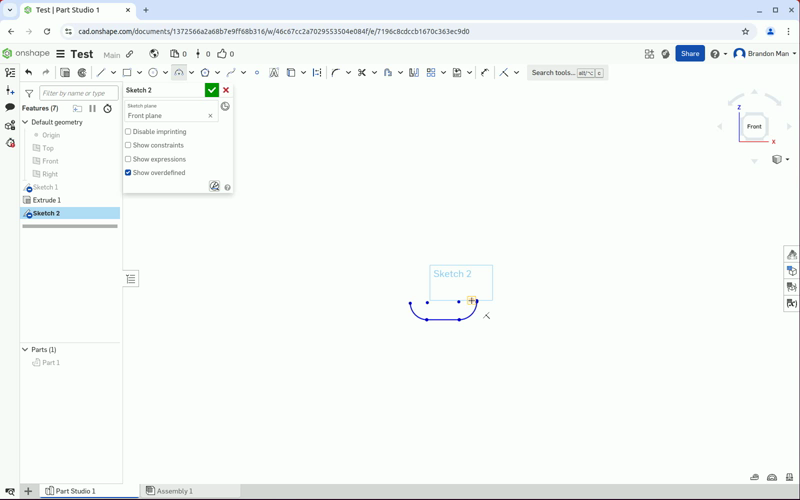
key_down(shift)
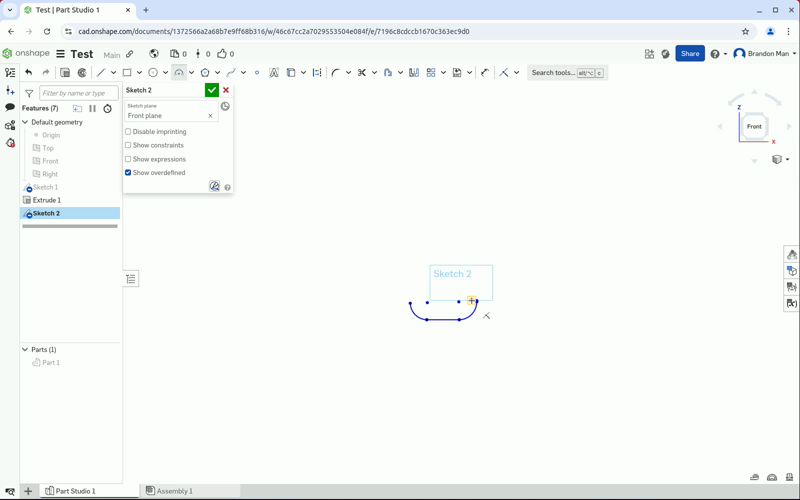
mouse_move(416, 300)
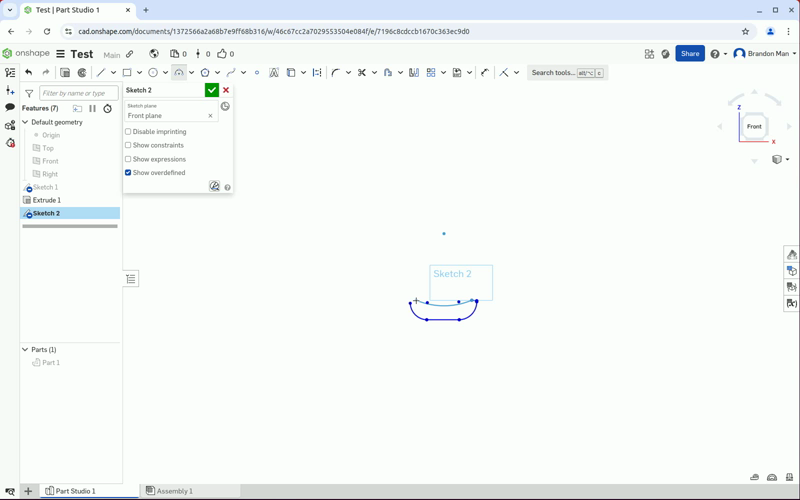
click(416, 300)
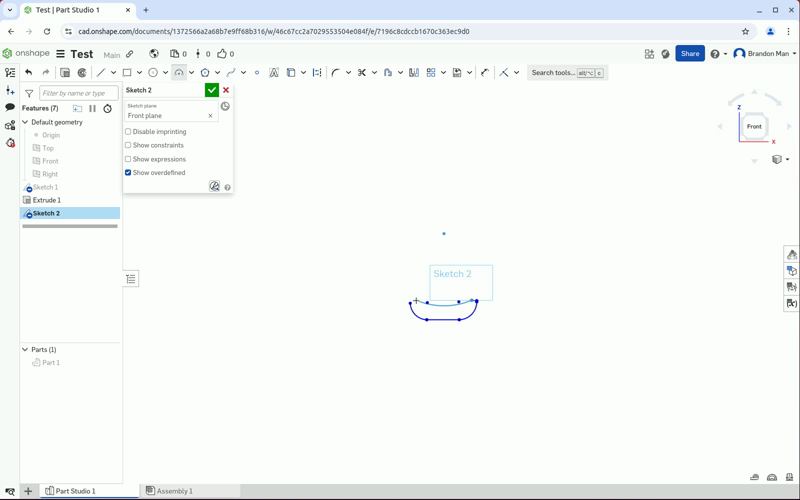
mouse_move(444, 312)
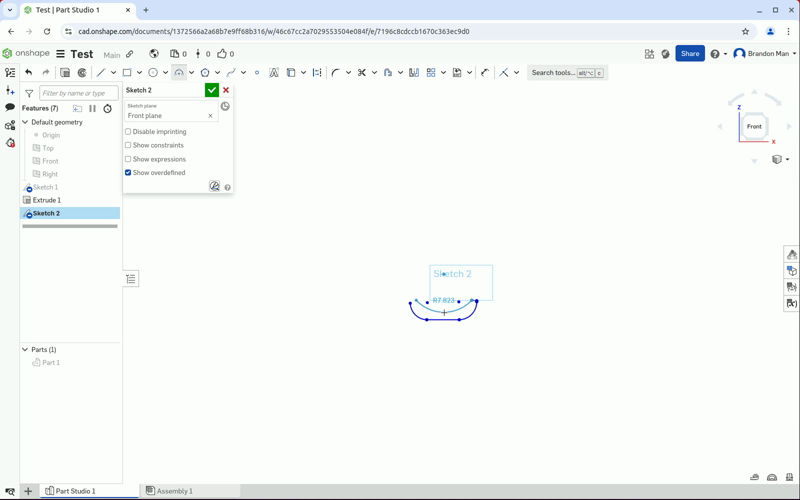
click(444, 312)
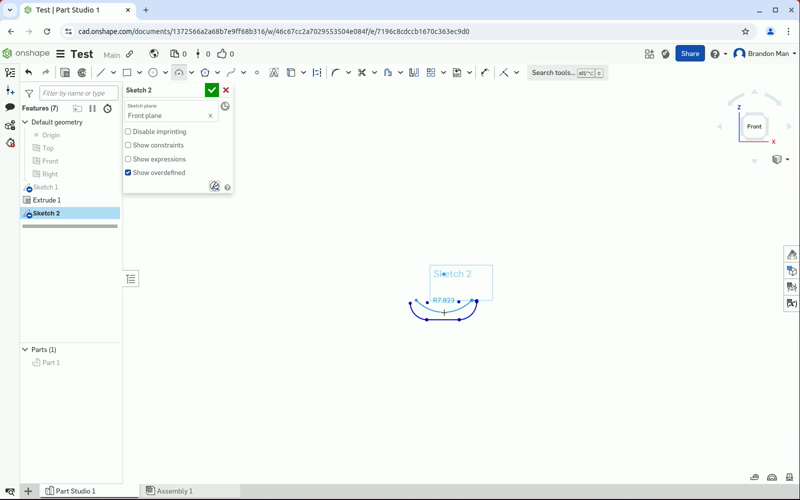
key_up(shift)
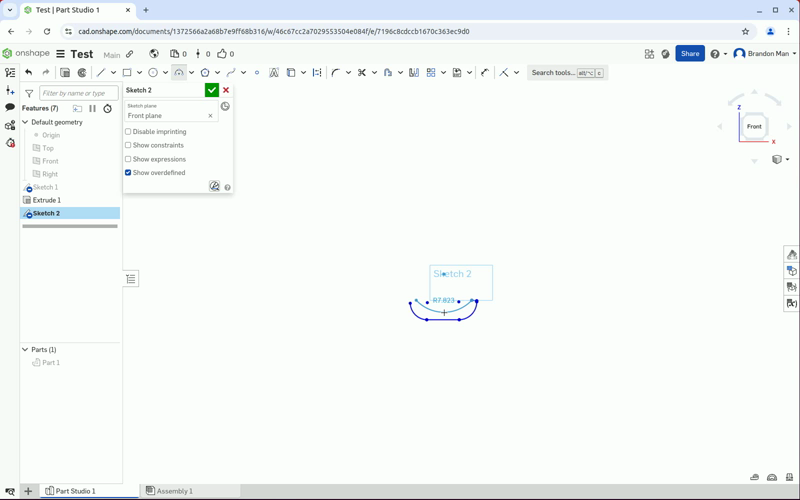
key(esc)
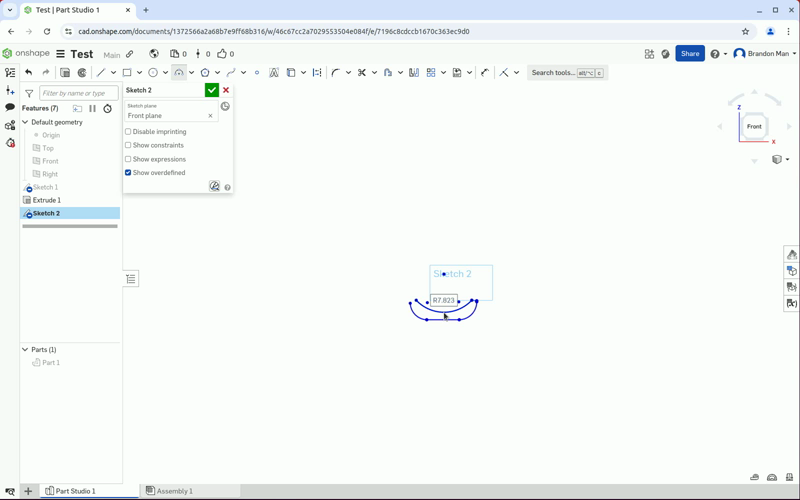
key(l)
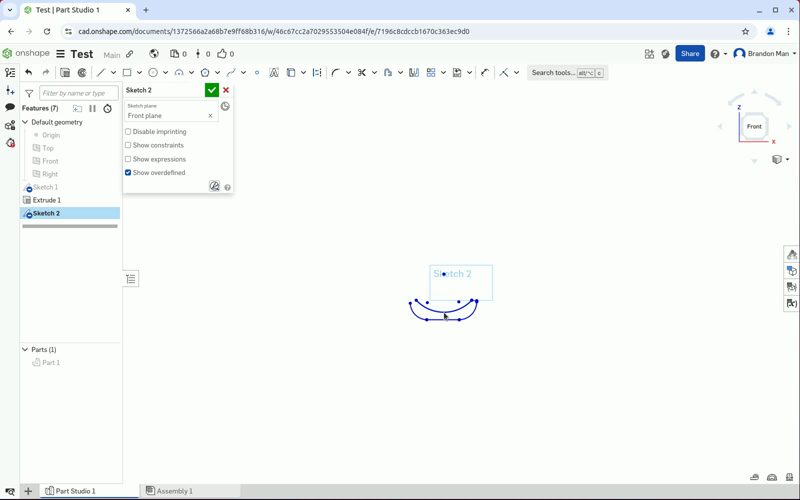
mouse_move(416, 300)
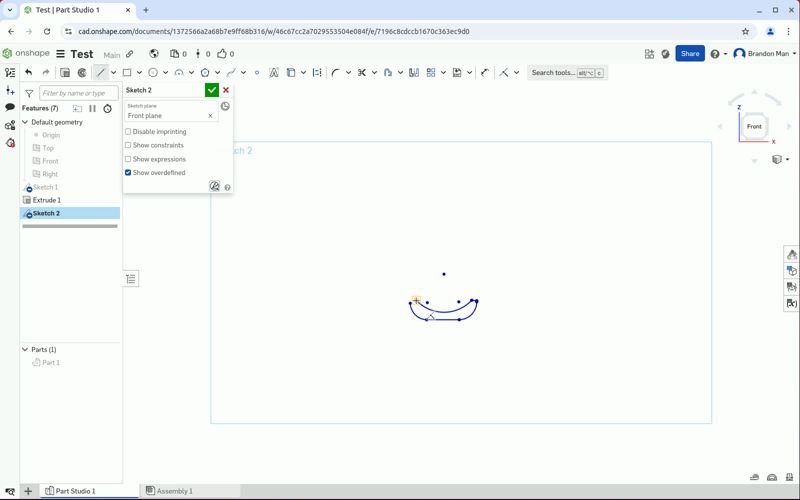
click(416, 300)
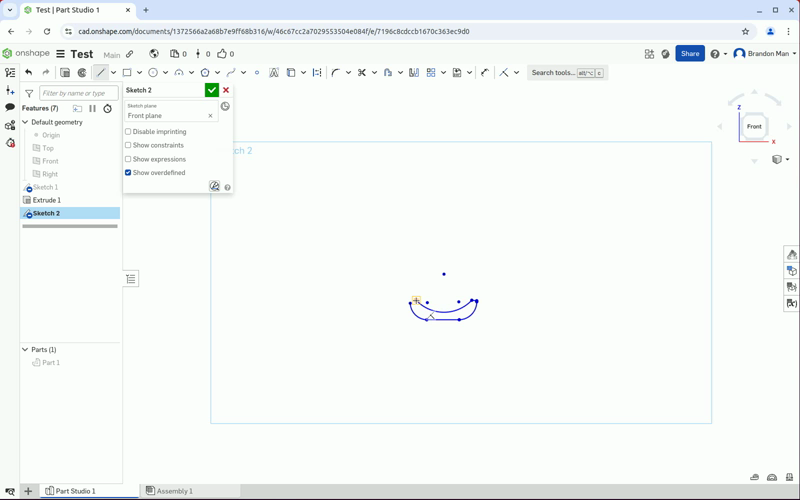
key_down(shift)
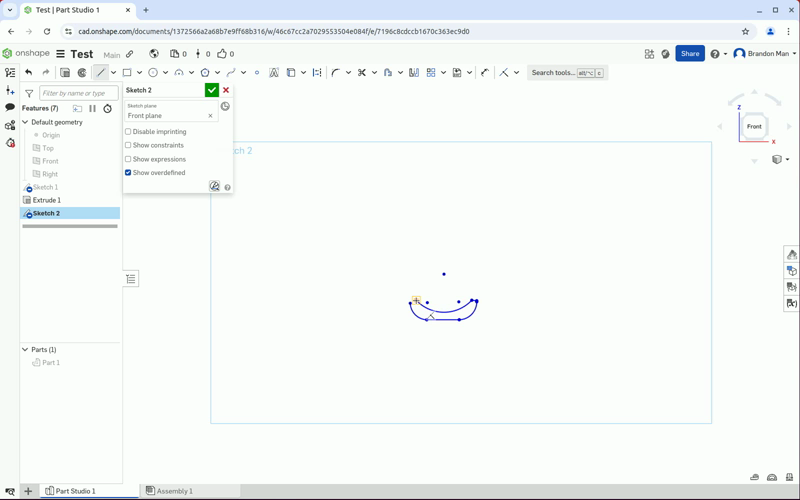
mouse_move(446, 300)
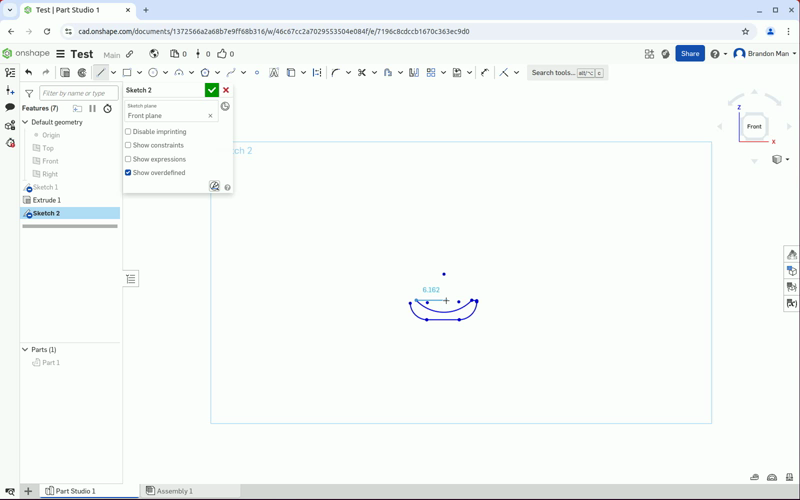
mouse_move(416, 257)
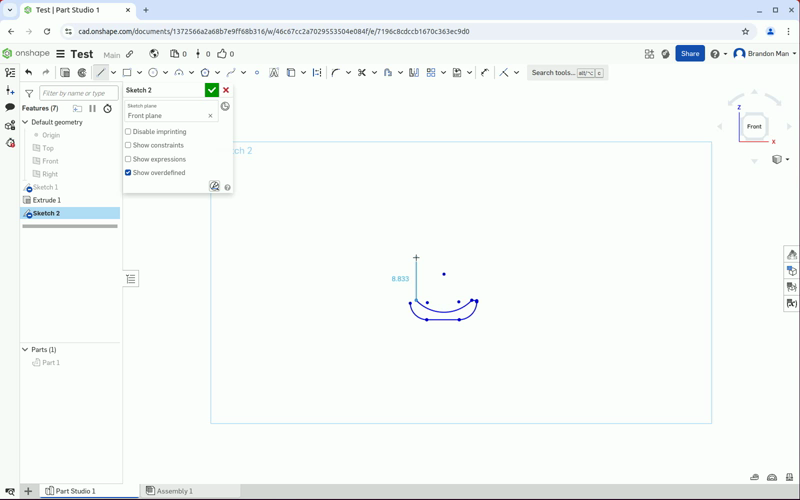
click(416, 257)
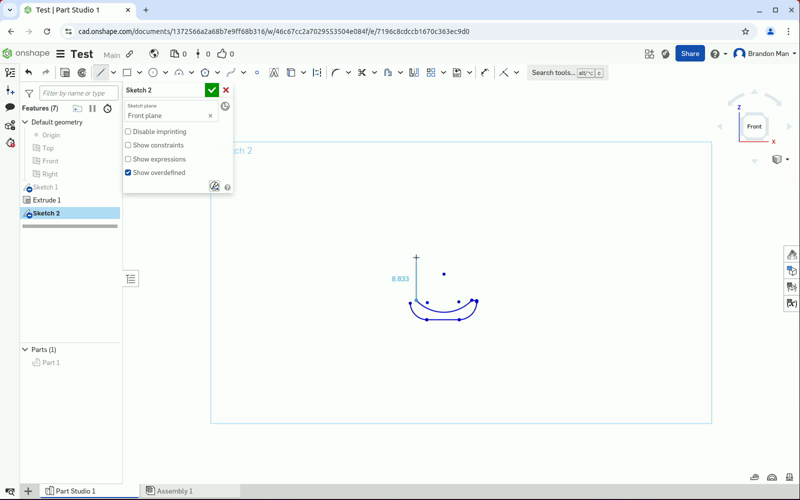
key_up(shift)
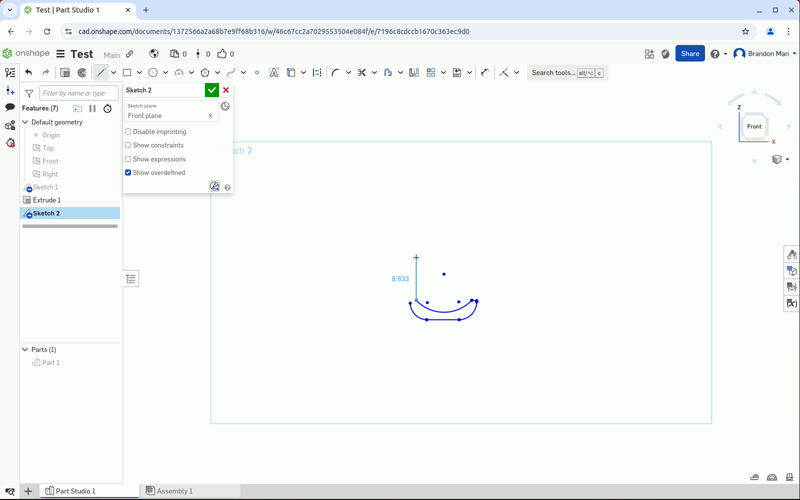
key(esc)
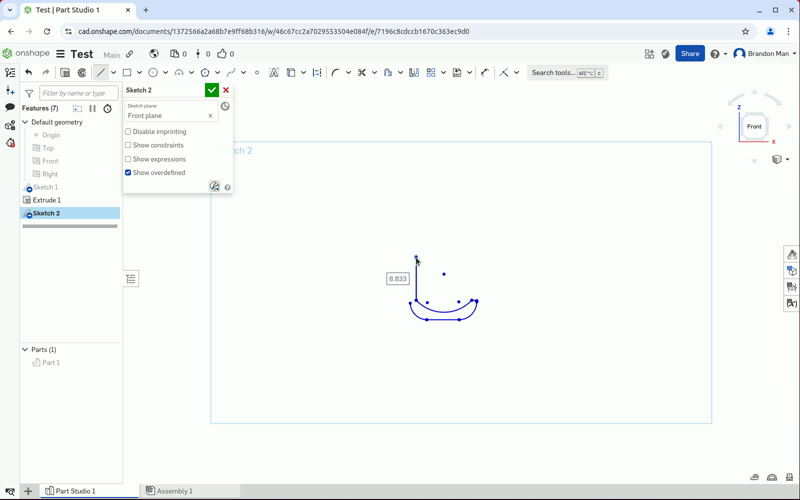
key(a)
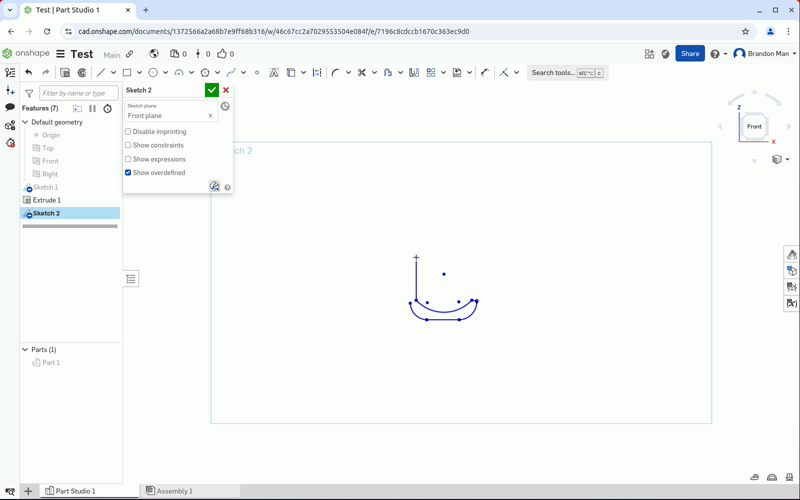
mouse_move(416, 257)
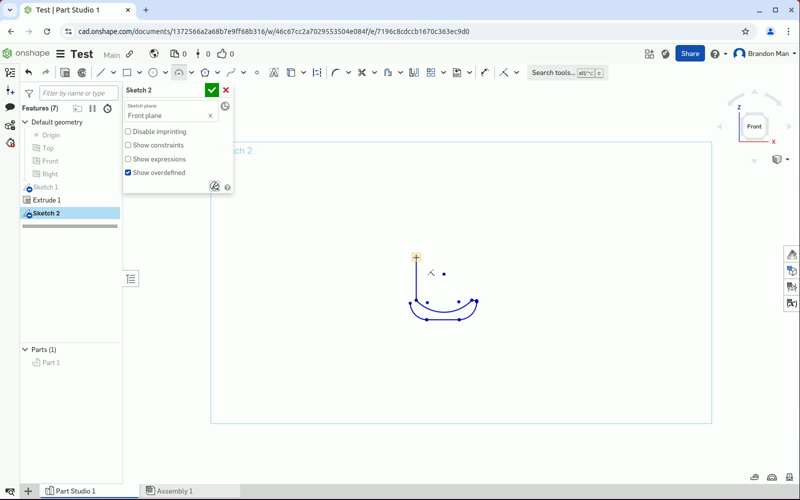
click(416, 257)
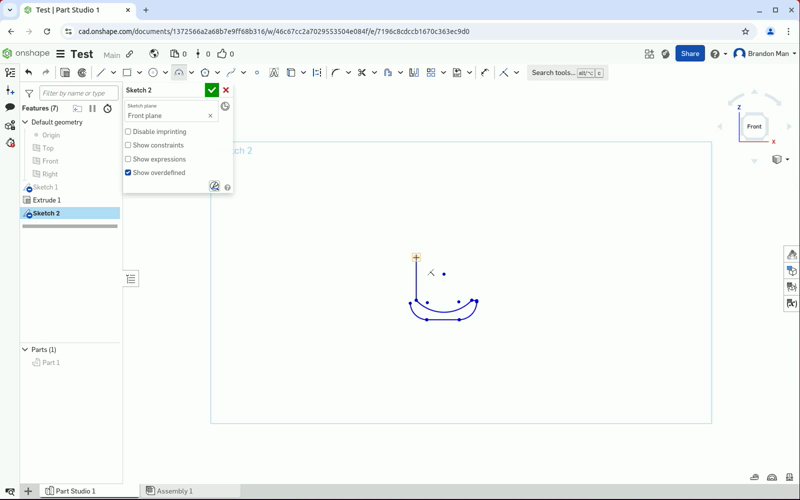
key_down(shift)
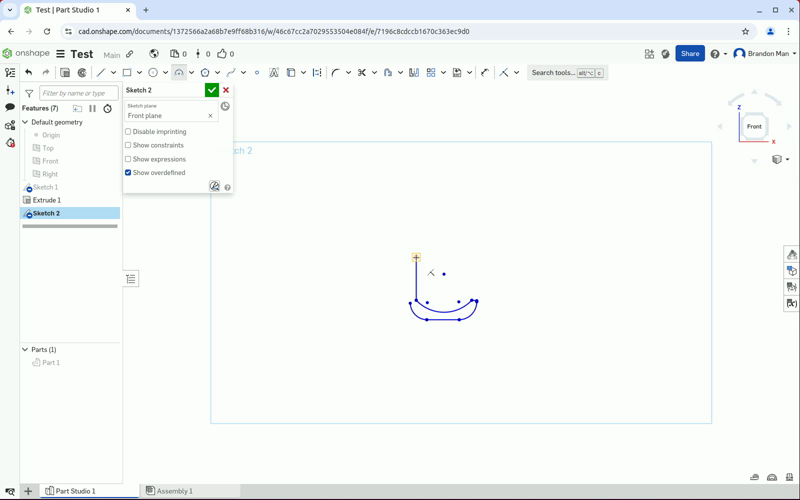
mouse_move(471, 257)
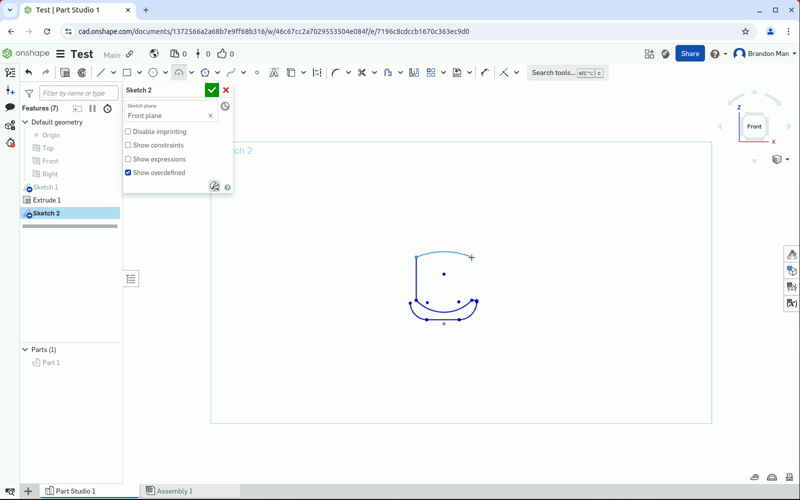
click(471, 257)
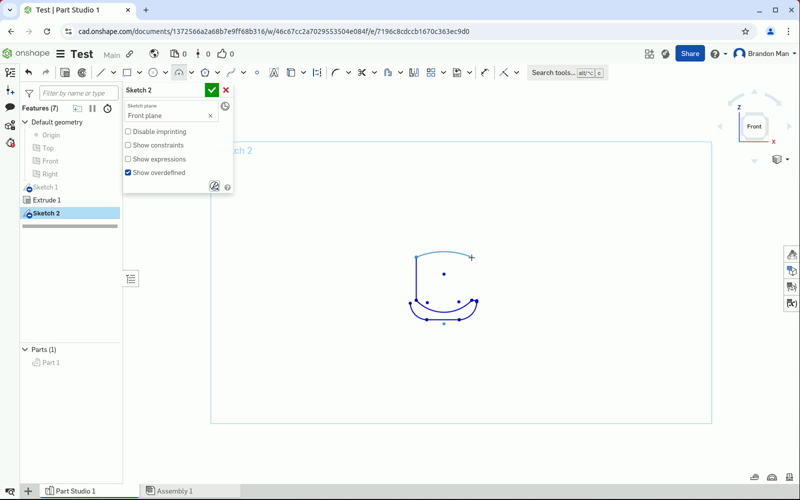
mouse_move(444, 244)
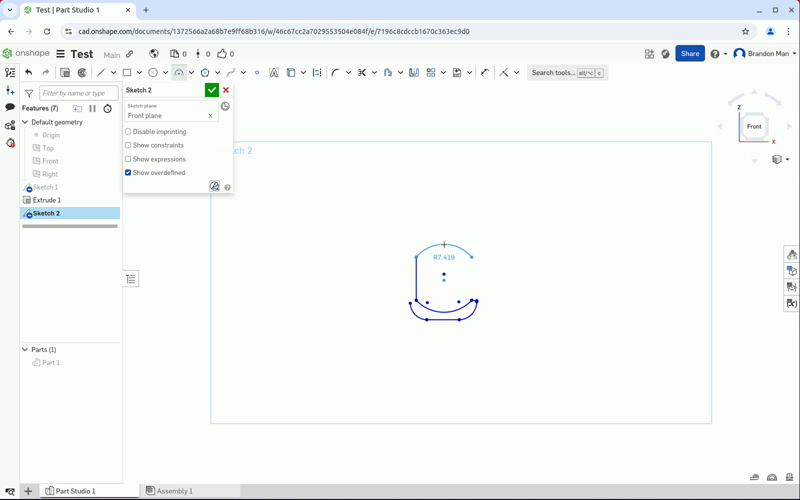
click(444, 244)
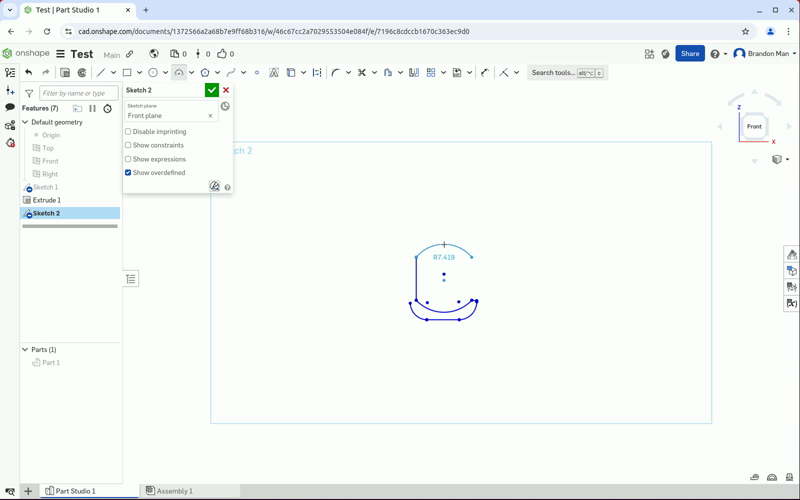
key_up(shift)
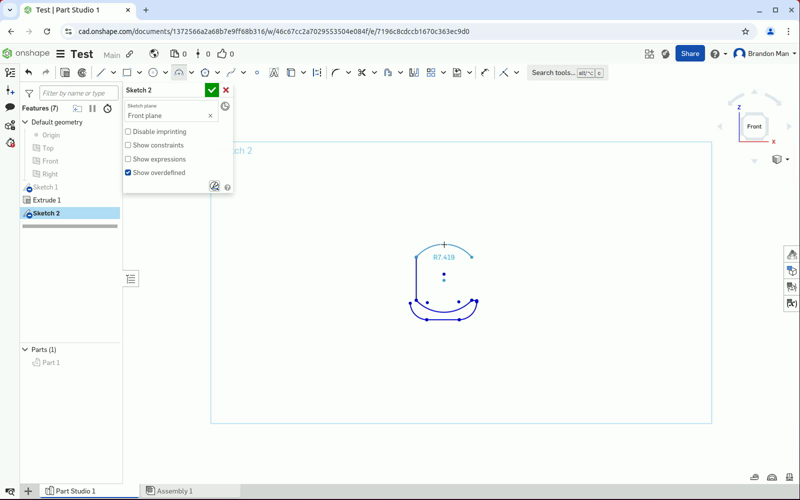
key(esc)
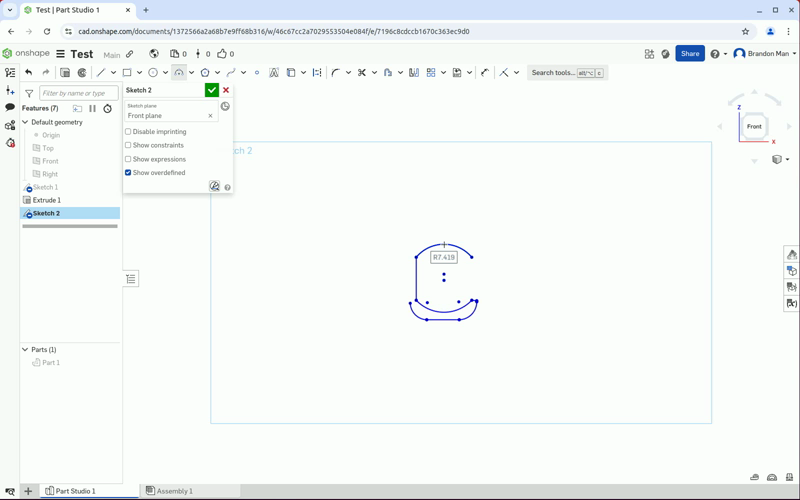
key(l)
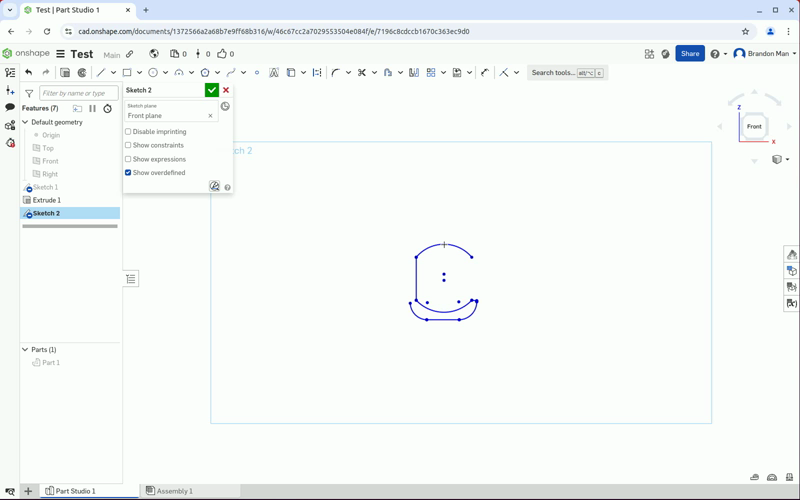
mouse_move(471, 257)
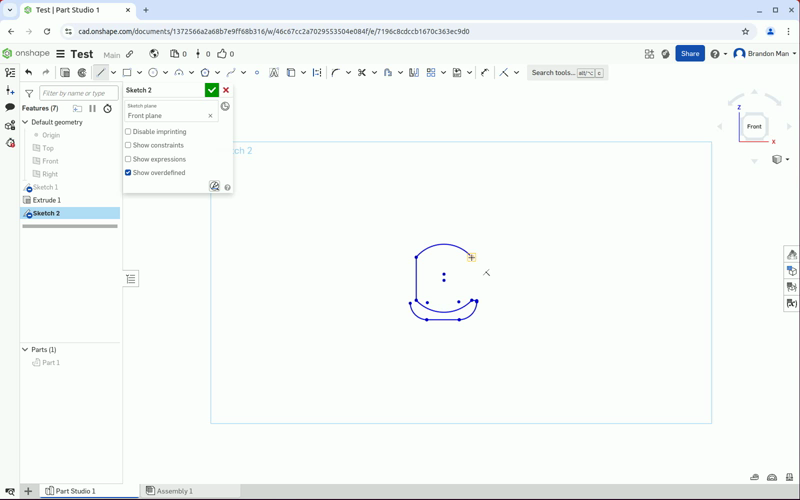
click(471, 257)
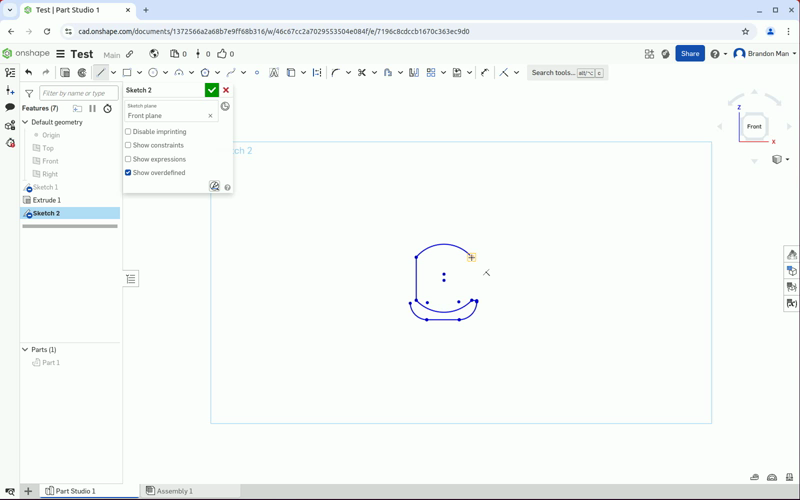
key_down(shift)
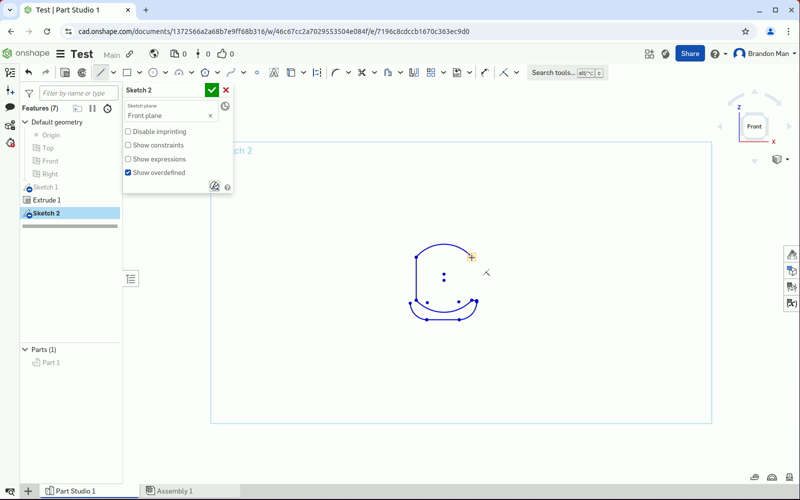
mouse_move(501, 257)
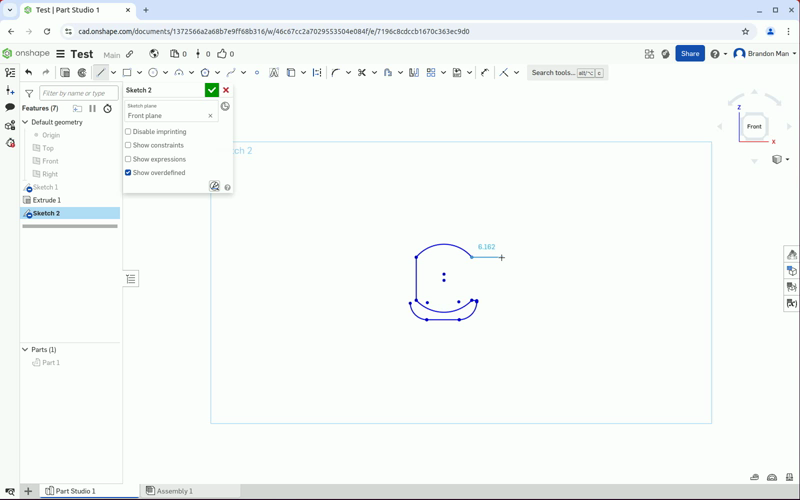
mouse_move(476, 257)
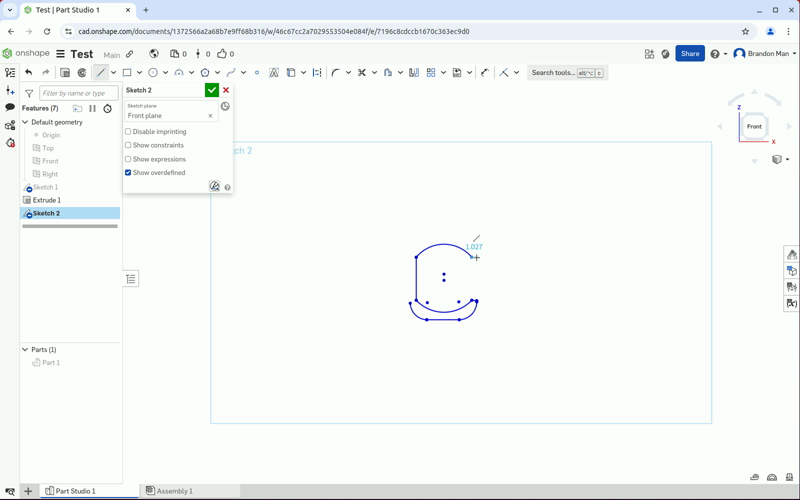
scroll(6)
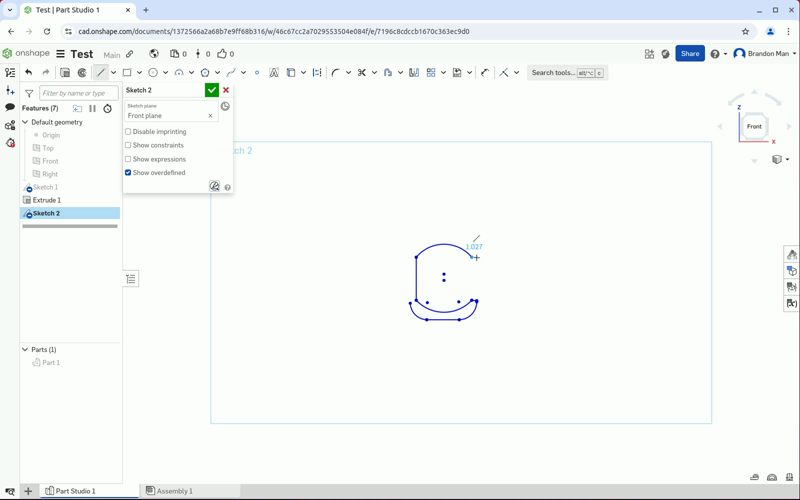
scroll(6)
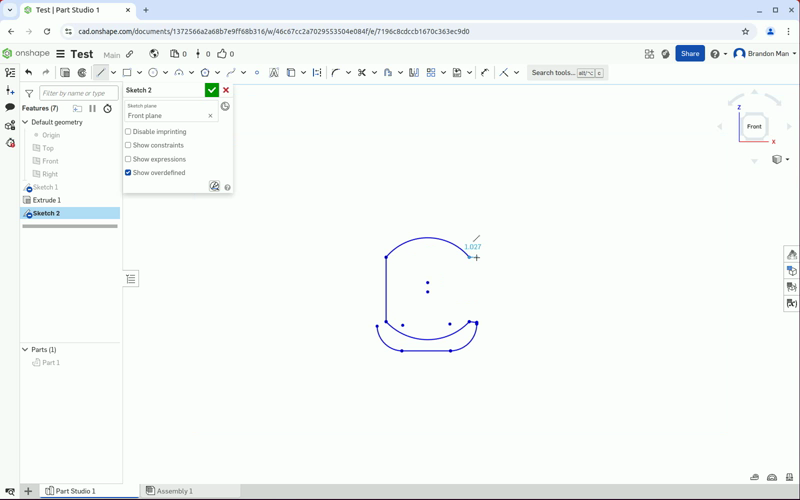
scroll(6)
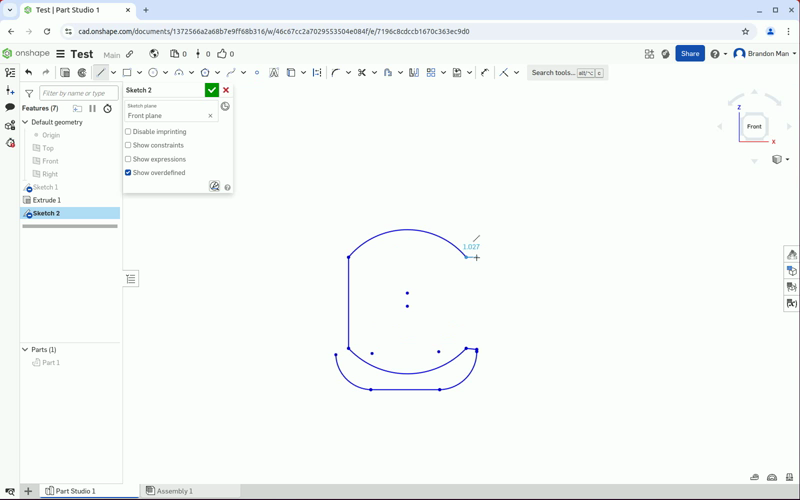
scroll(6)
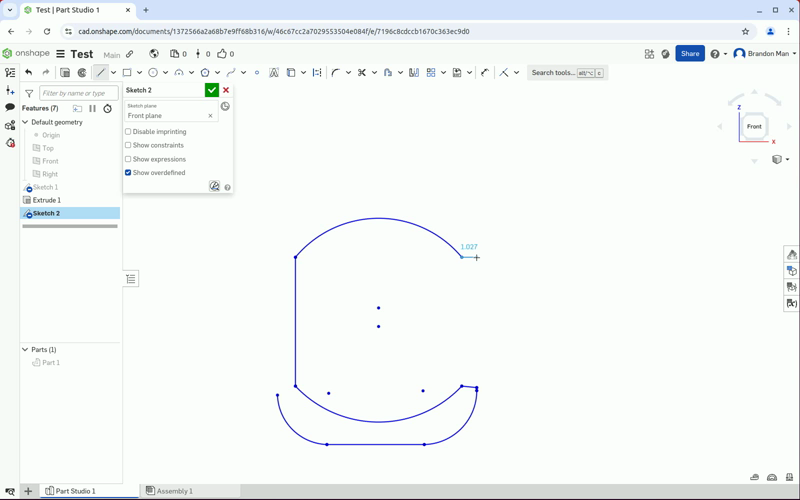
scroll(6)
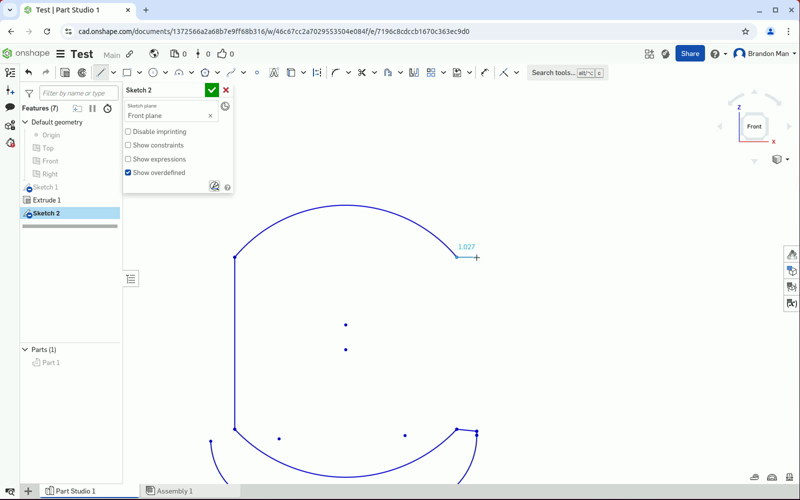
scroll(6)
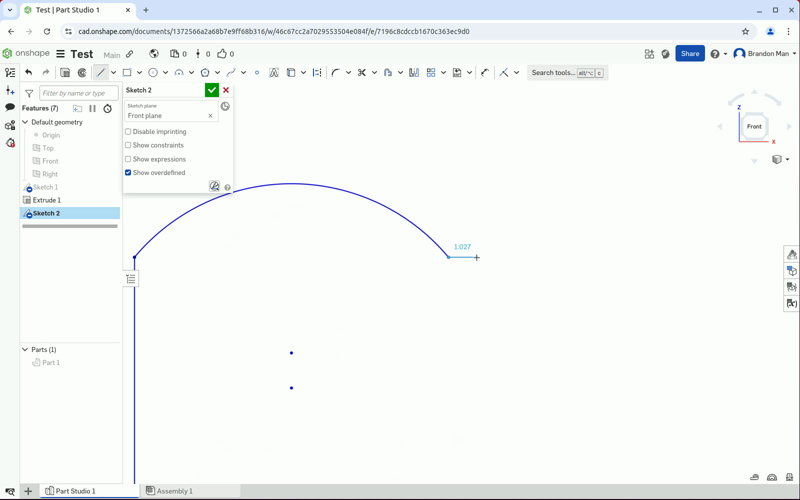
scroll(6)
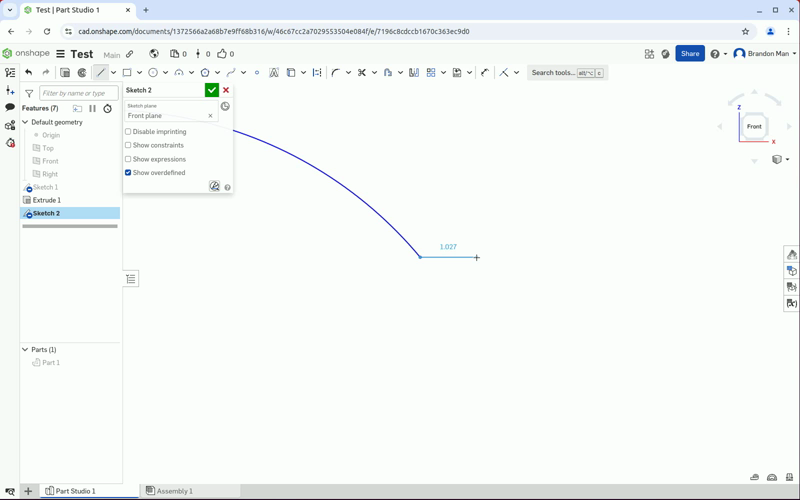
click(476, 257)
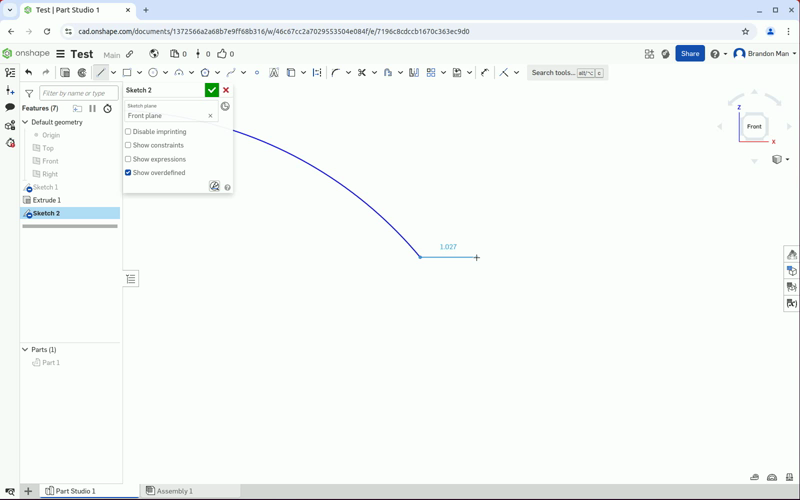
scroll(-6)
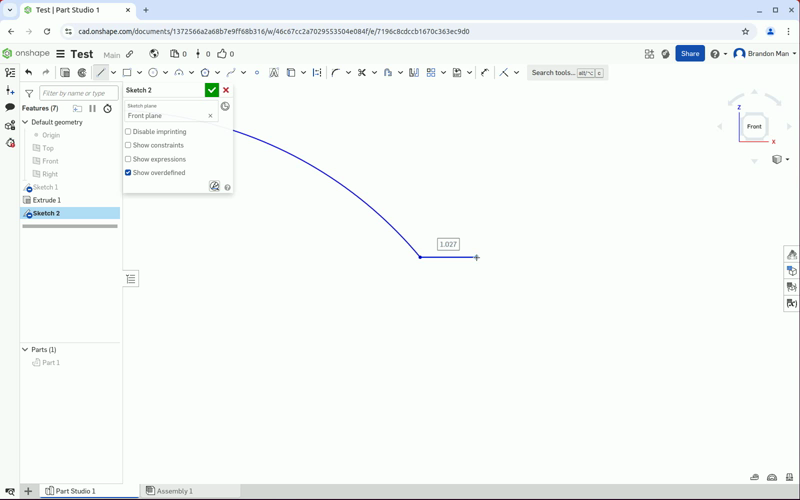
scroll(-6)
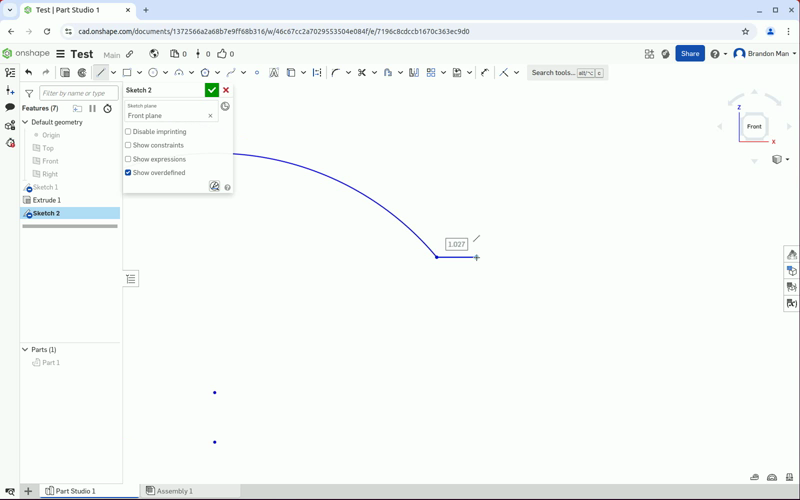
scroll(-6)
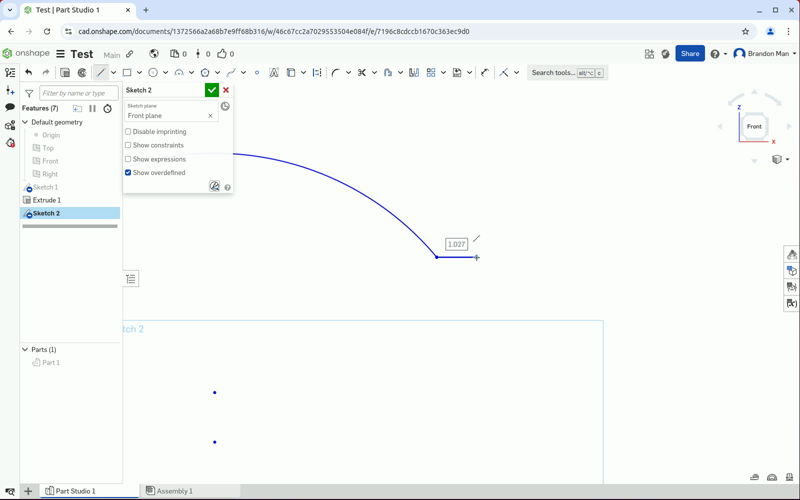
scroll(-6)
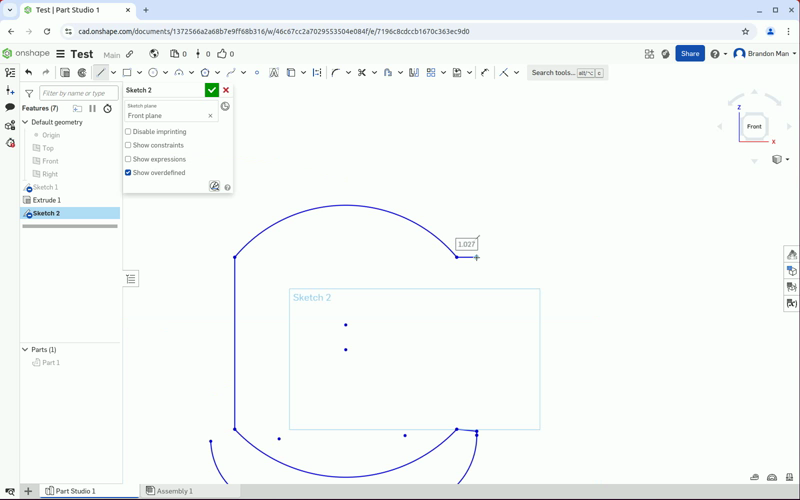
scroll(-6)
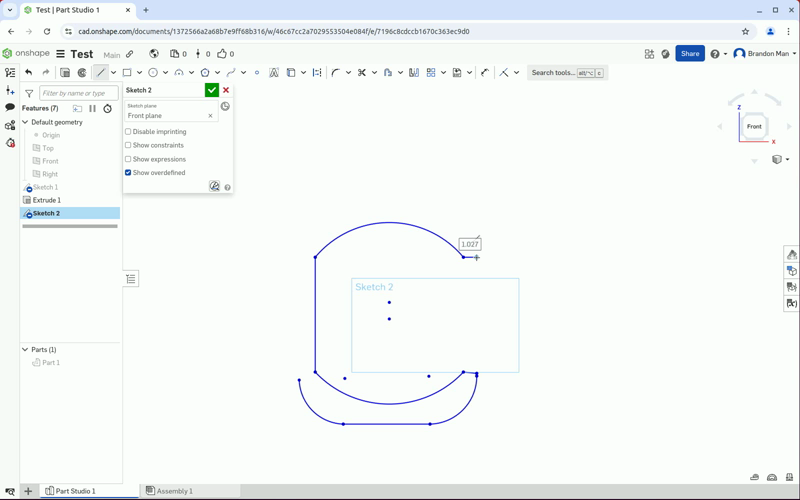
scroll(-6)
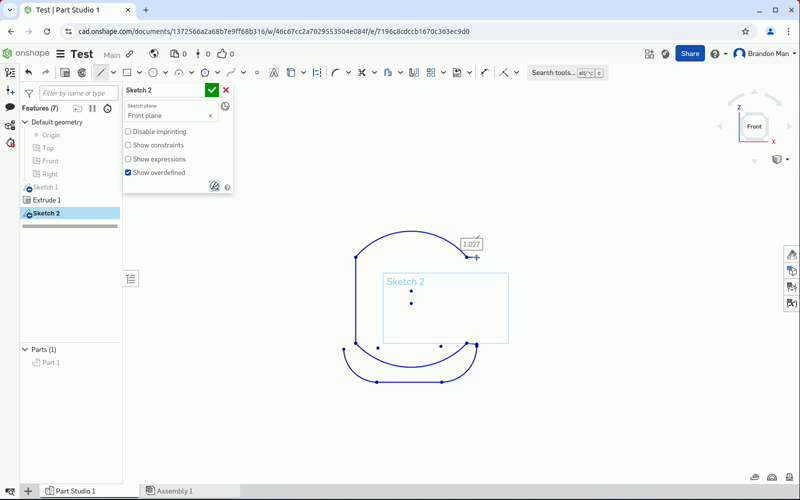
scroll(-6)
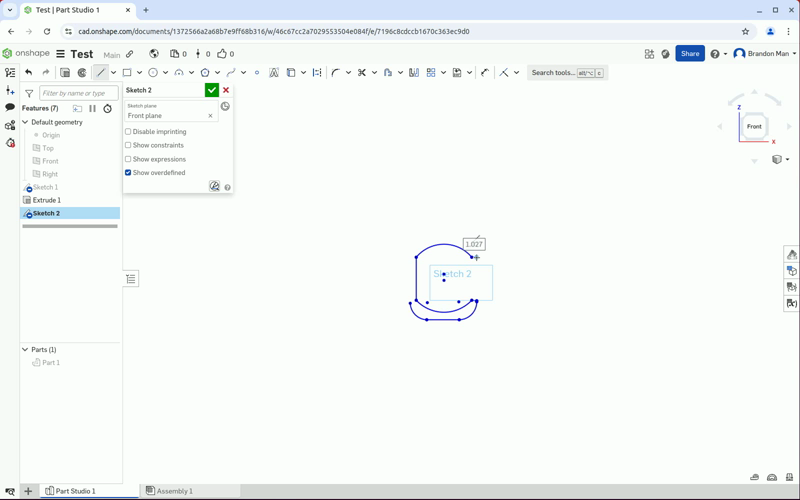
key_up(shift)
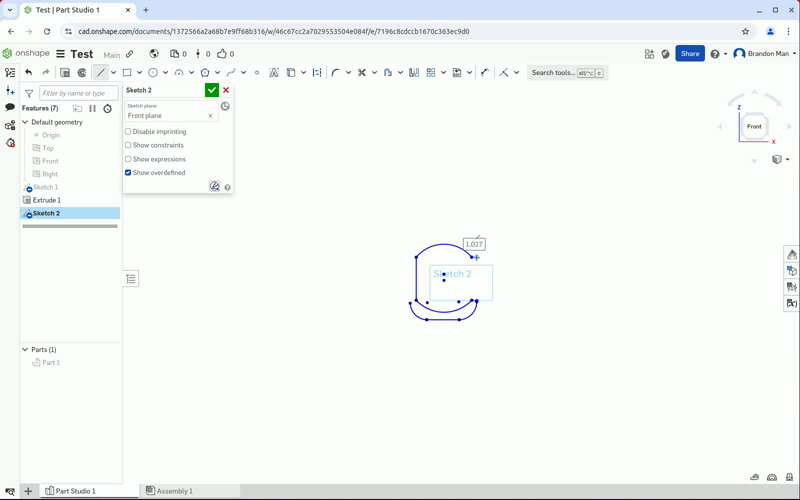
key_down(shift)
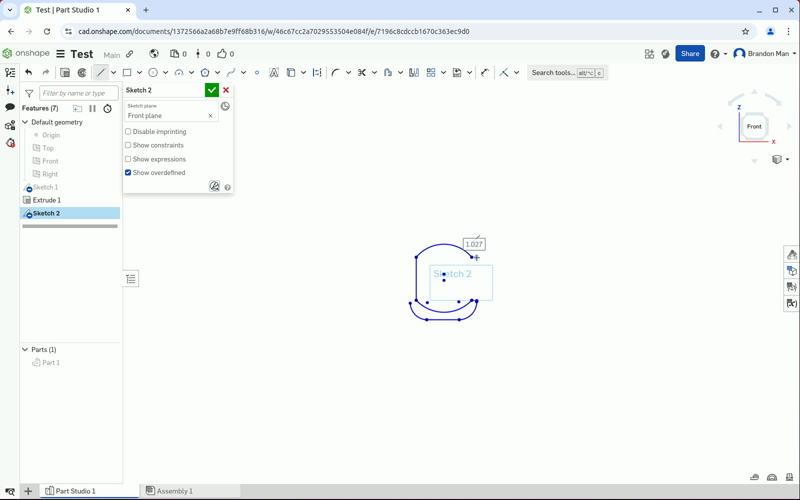
mouse_move(506, 257)
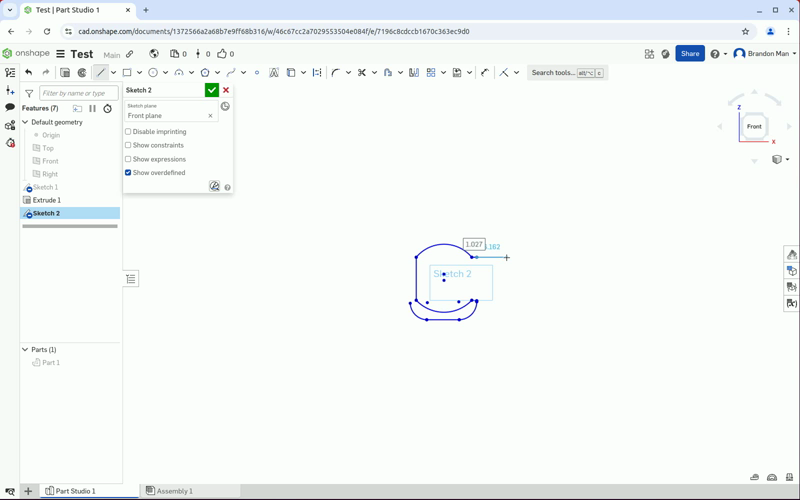
mouse_move(476, 226)
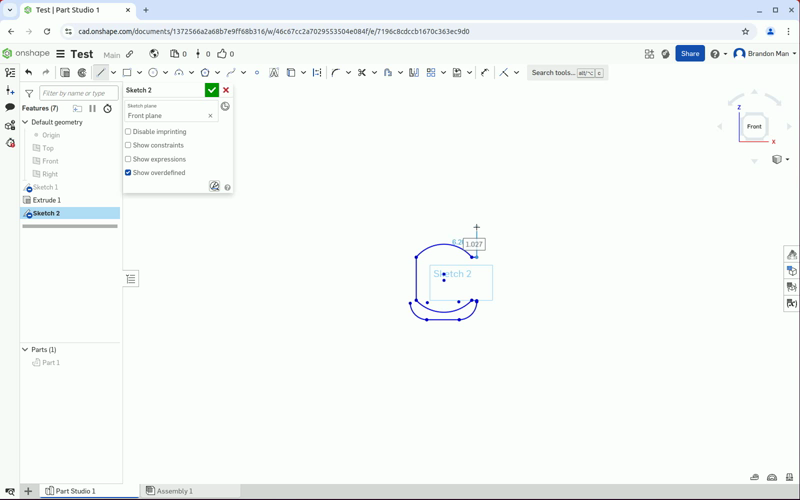
click(476, 226)
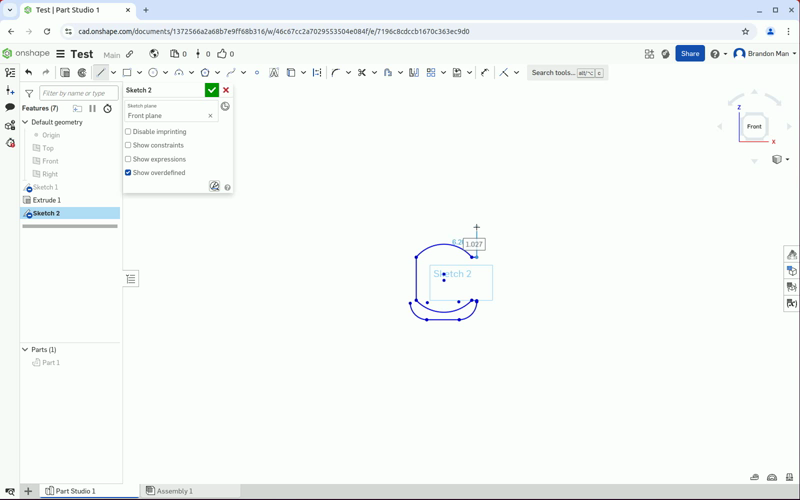
key_up(shift)
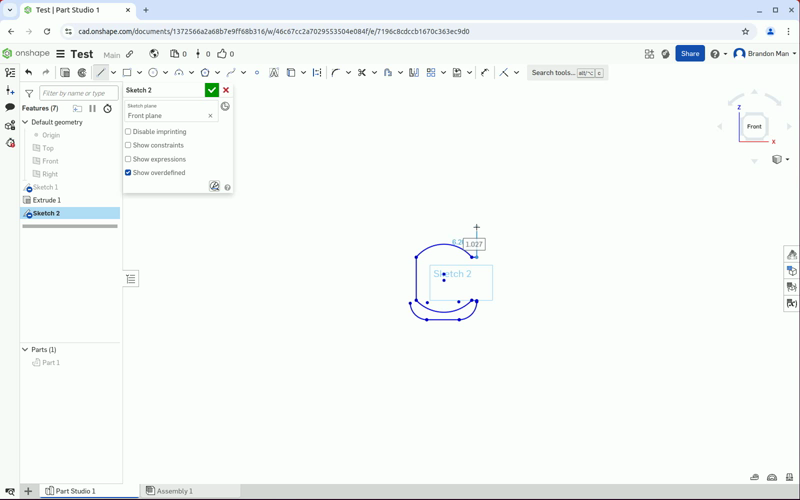
key(esc)
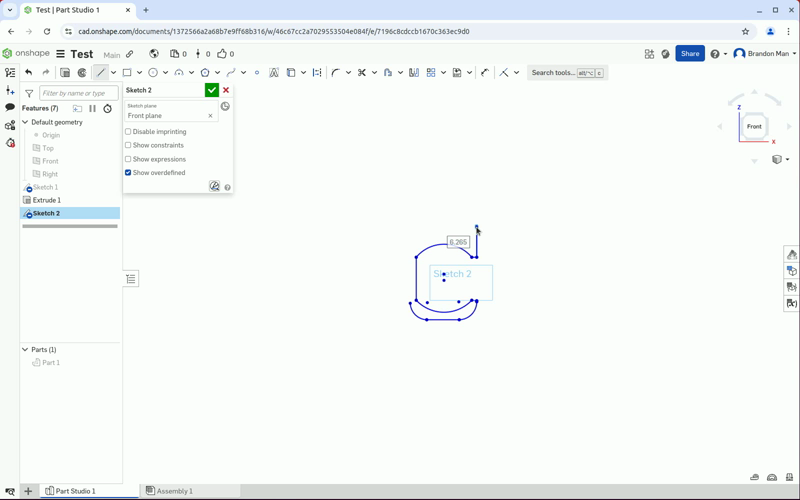
key(a)
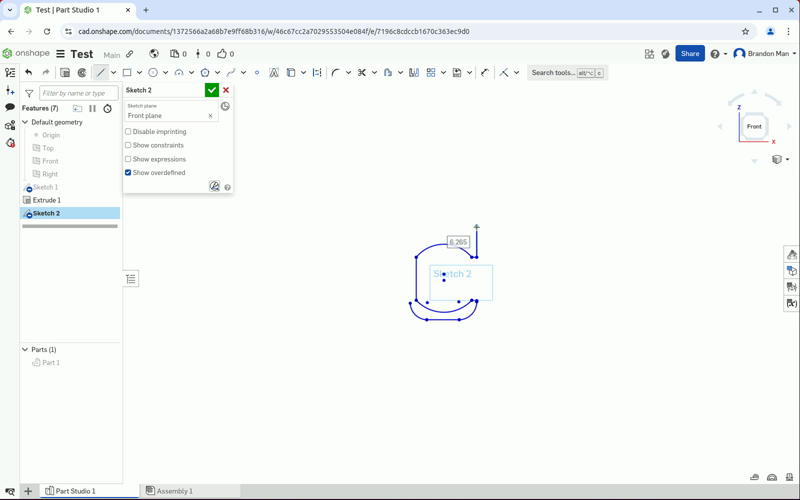
mouse_move(476, 226)
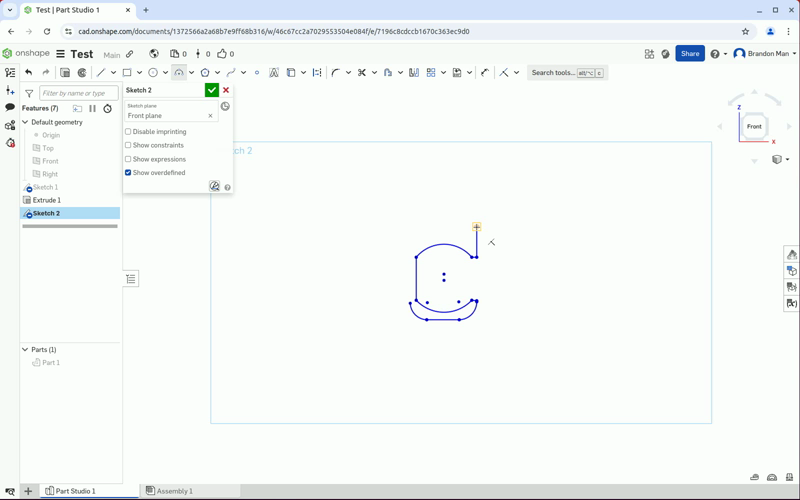
click(476, 226)
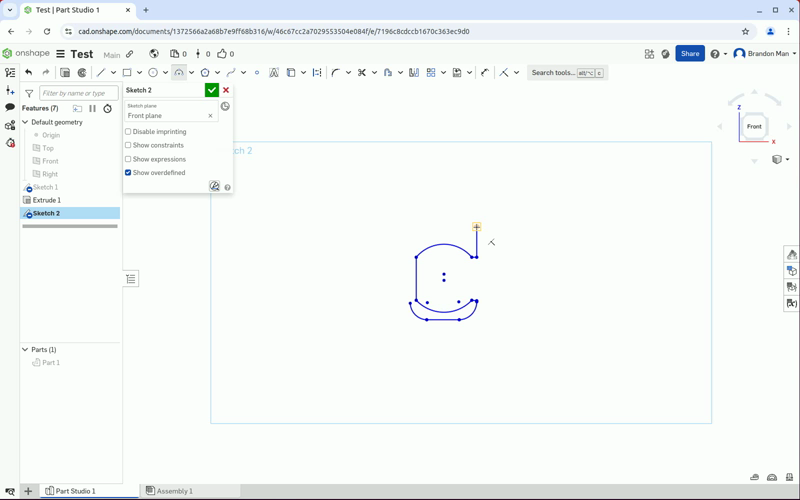
key_down(shift)
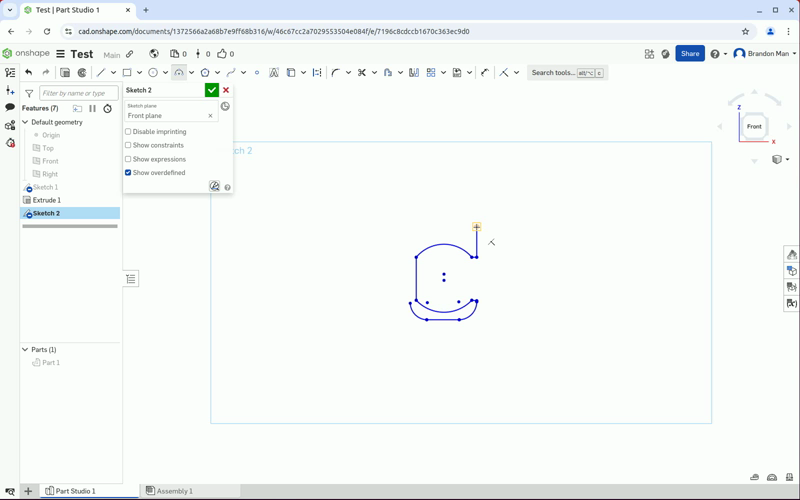
mouse_move(459, 209)
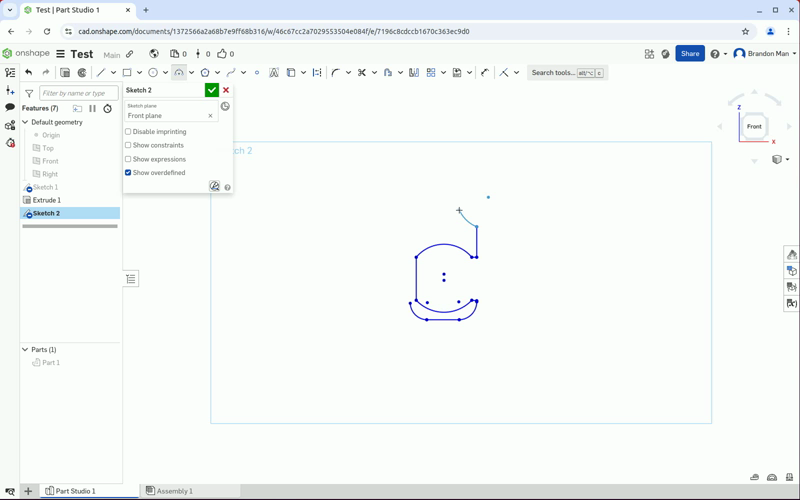
click(459, 209)
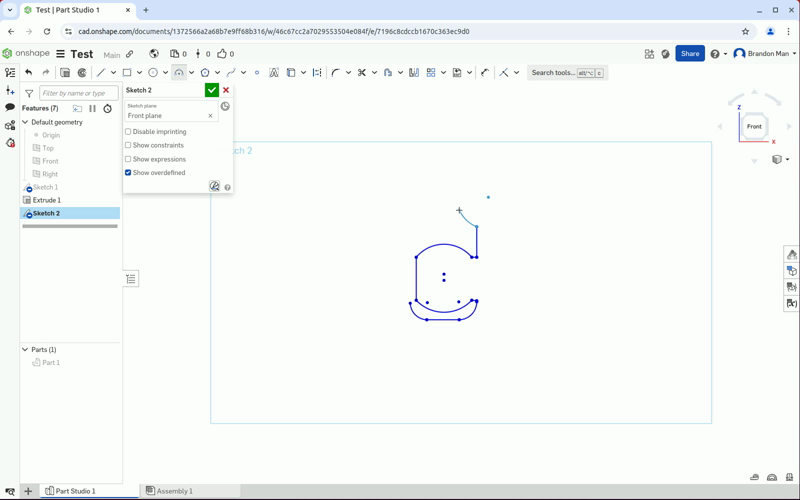
mouse_move(471, 214)
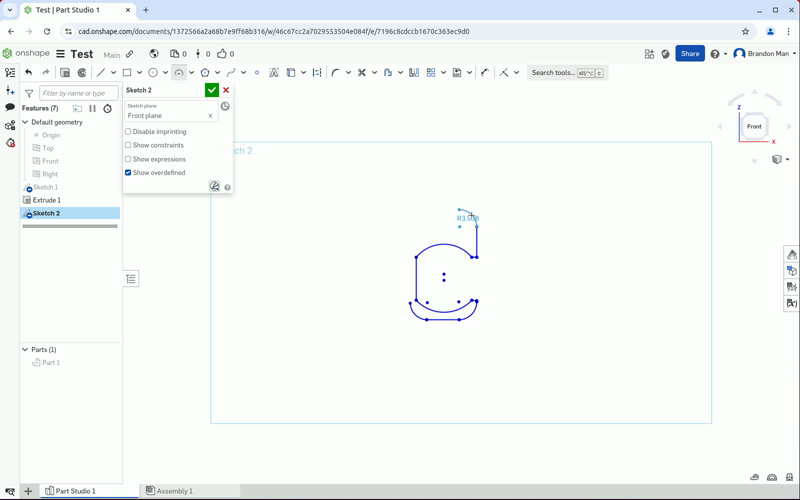
click(471, 214)
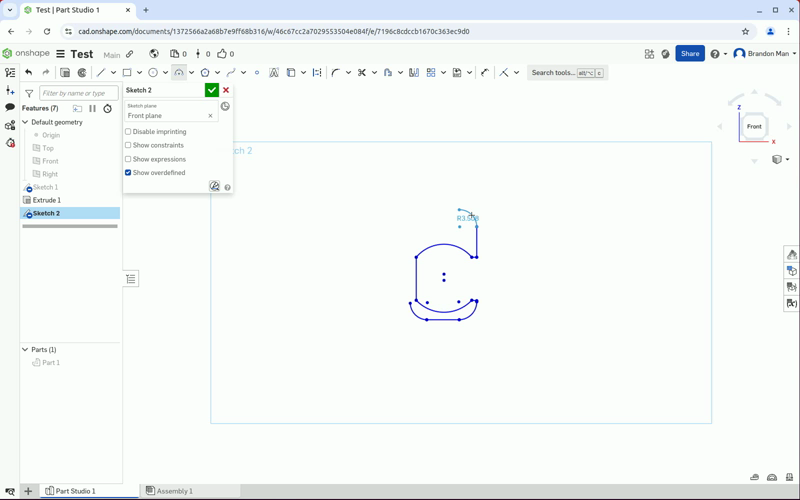
key_up(shift)
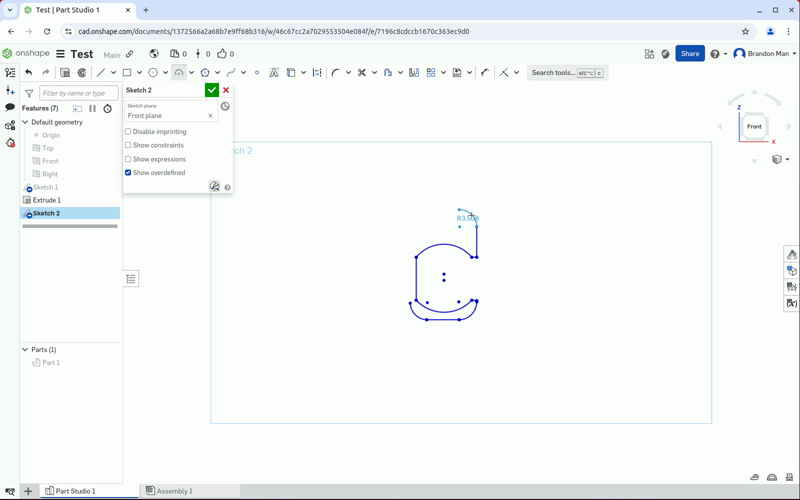
key(esc)
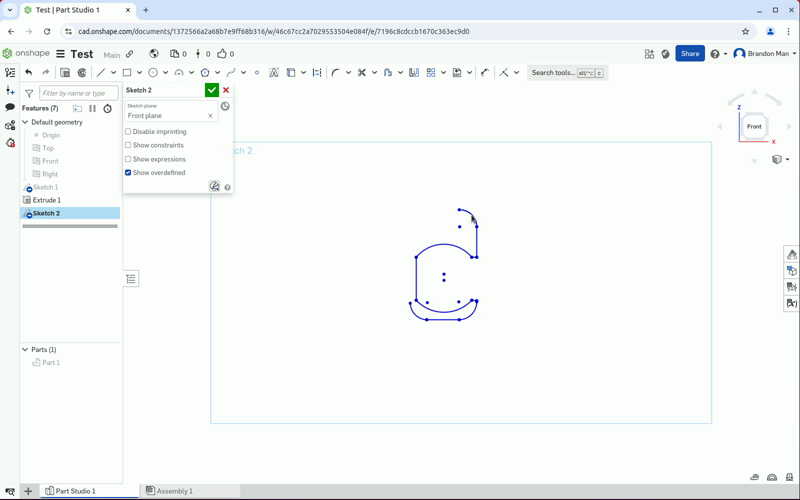
key(l)
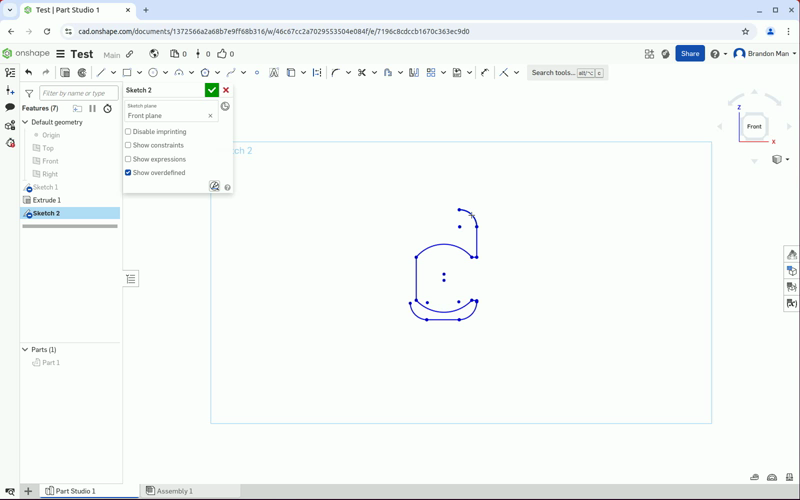
mouse_move(459, 209)
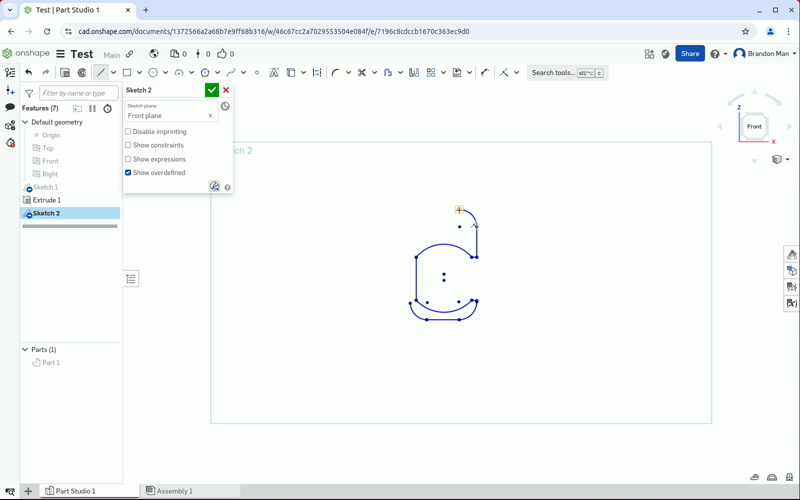
click(459, 209)
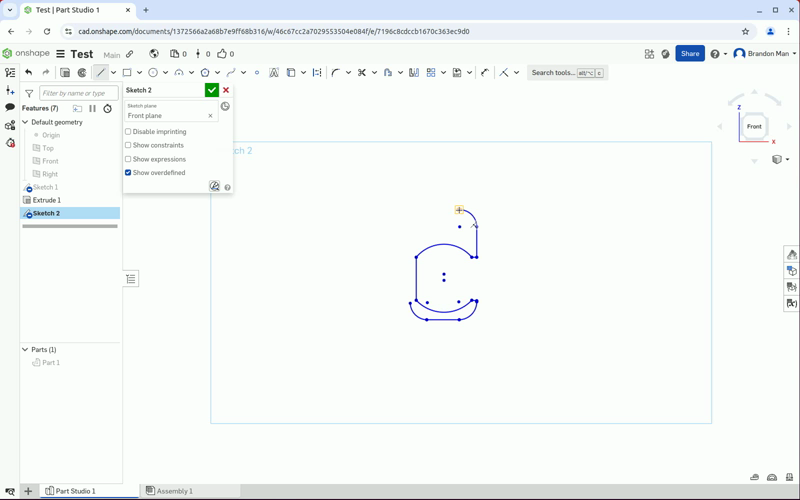
key_down(shift)
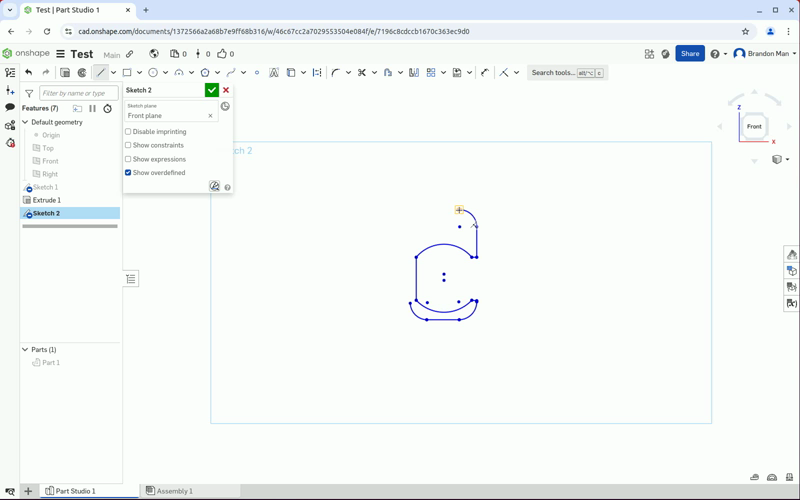
mouse_move(489, 209)
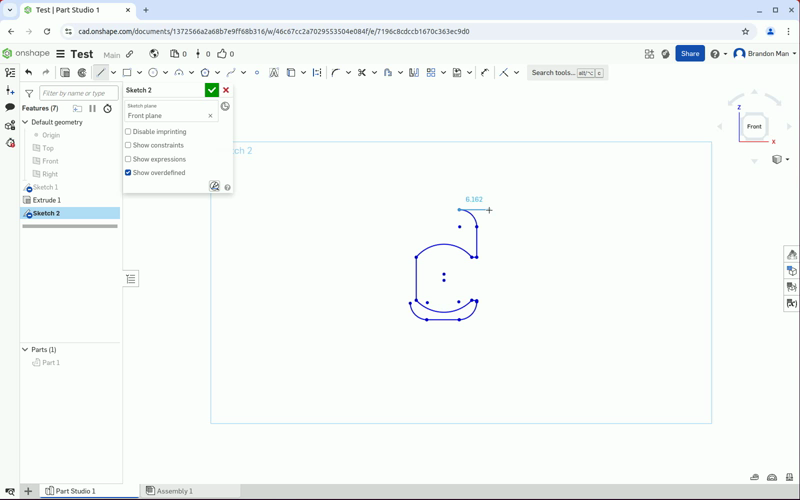
mouse_move(426, 209)
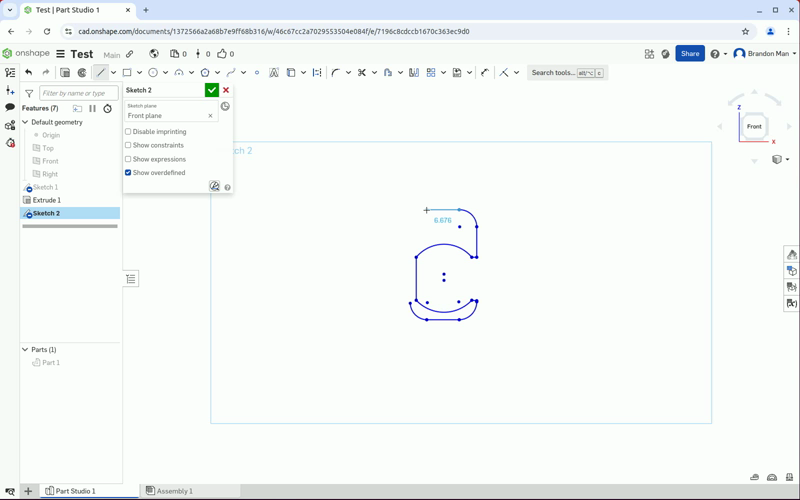
click(426, 209)
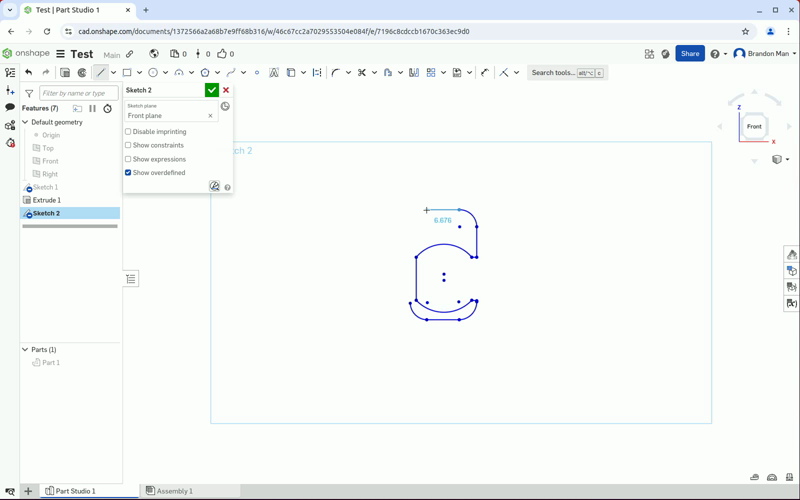
key_up(shift)
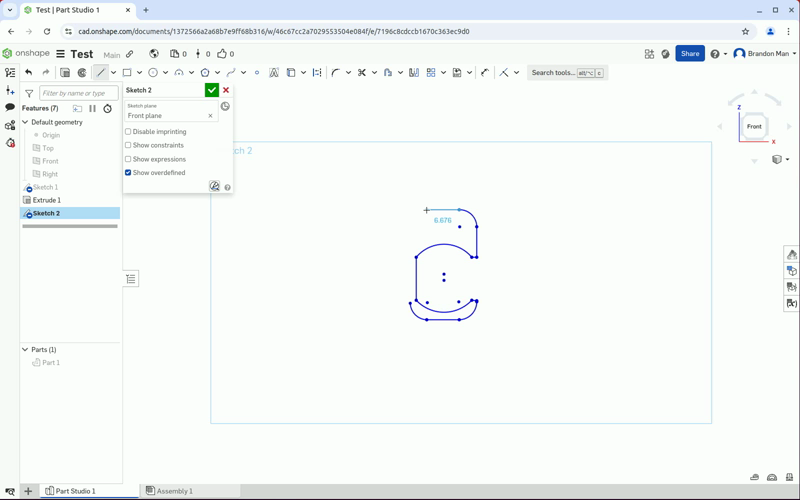
key(esc)
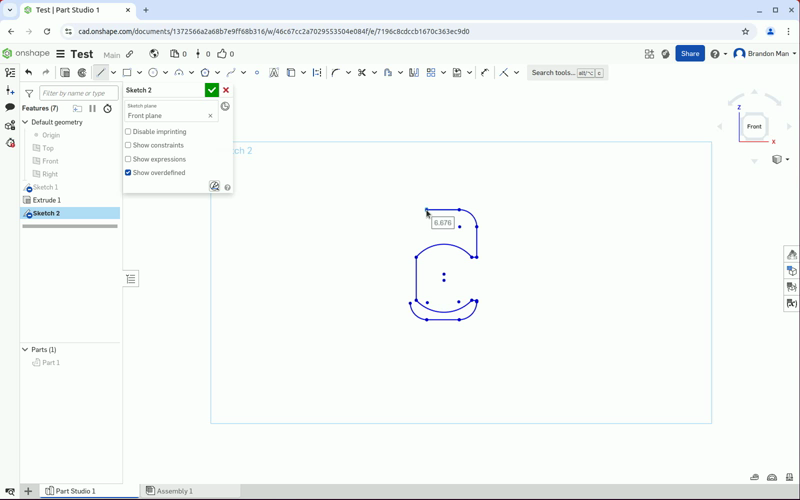
key(a)
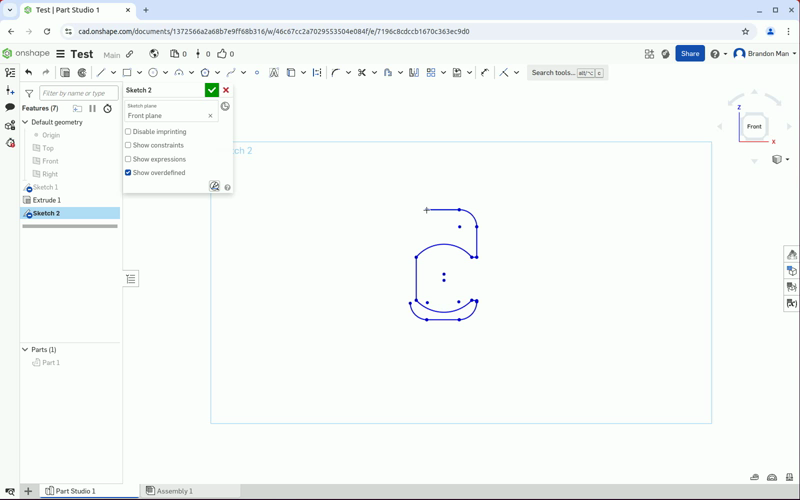
mouse_move(426, 209)
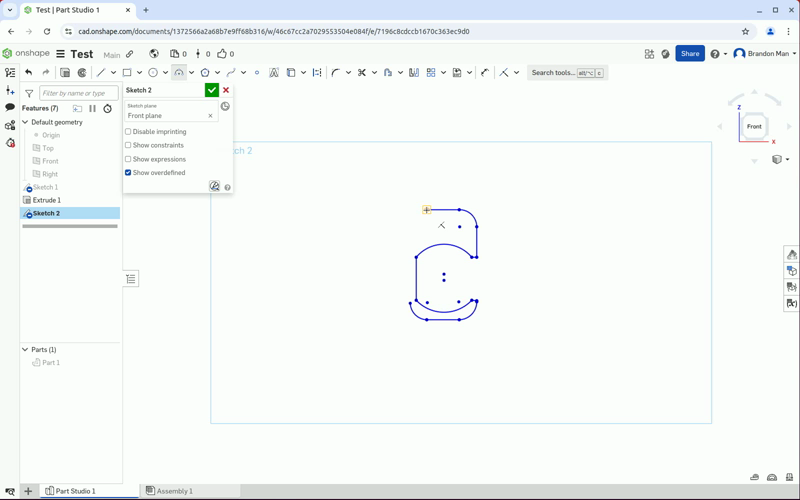
click(426, 209)
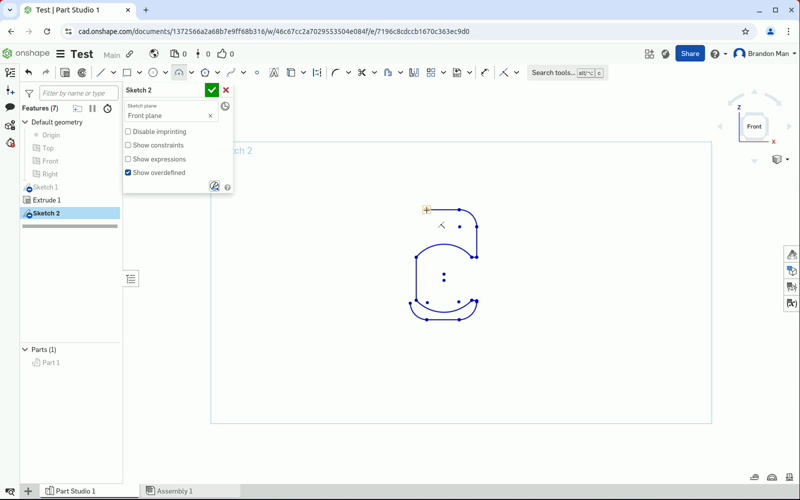
key_down(shift)
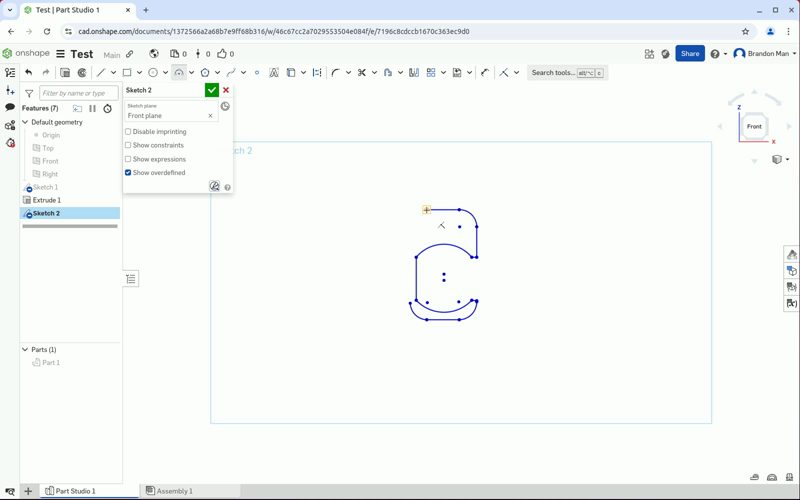
mouse_move(410, 226)
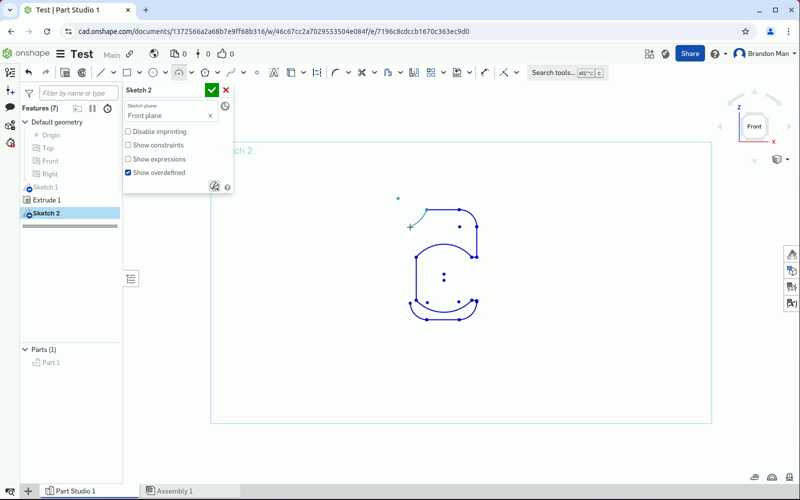
click(410, 226)
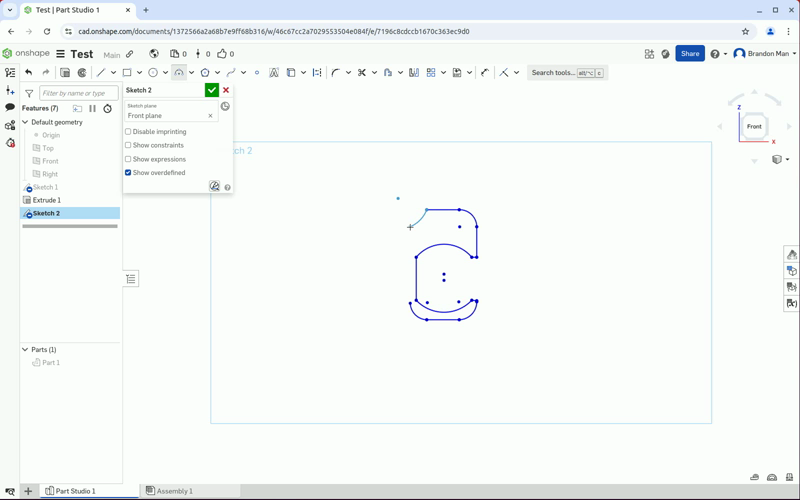
mouse_move(415, 214)
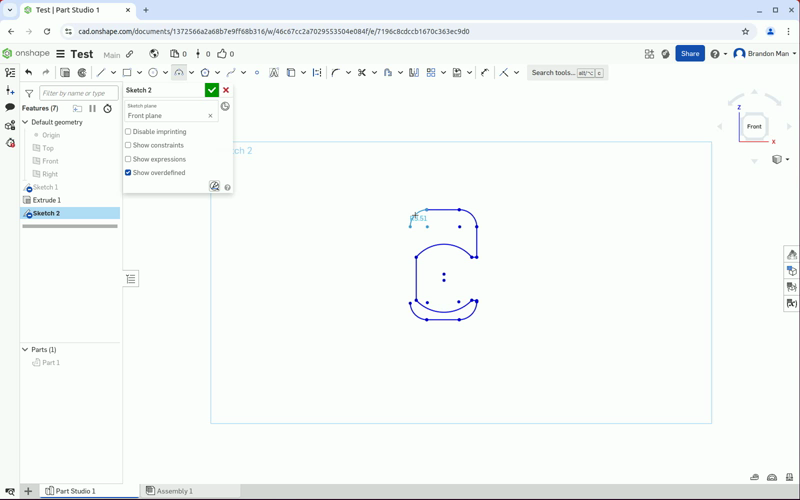
click(415, 214)
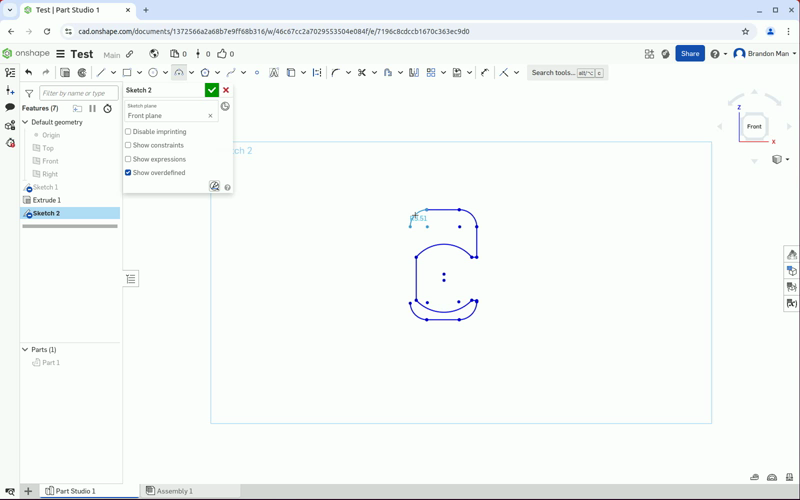
key_up(shift)
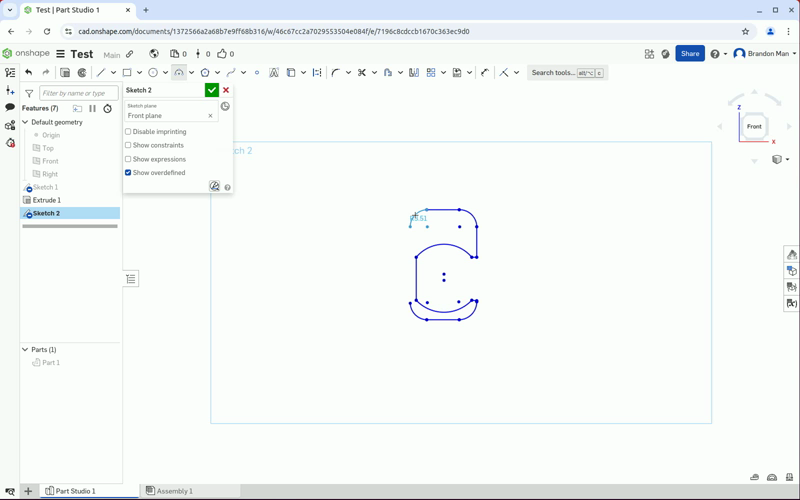
key(esc)
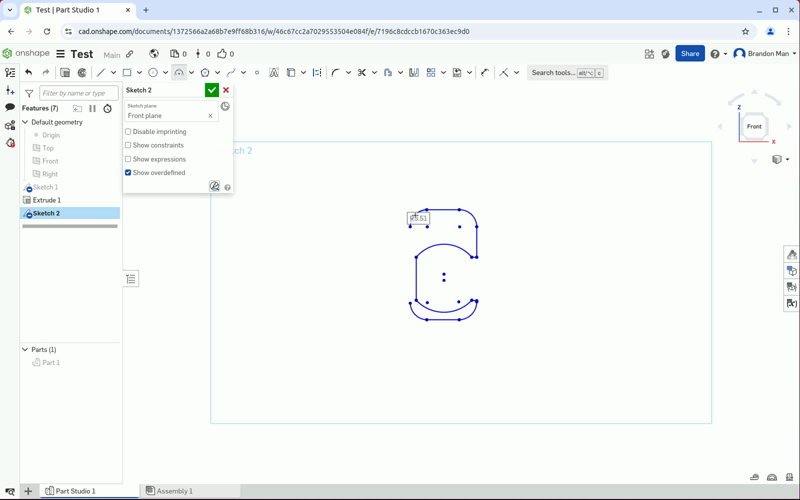
key(l)
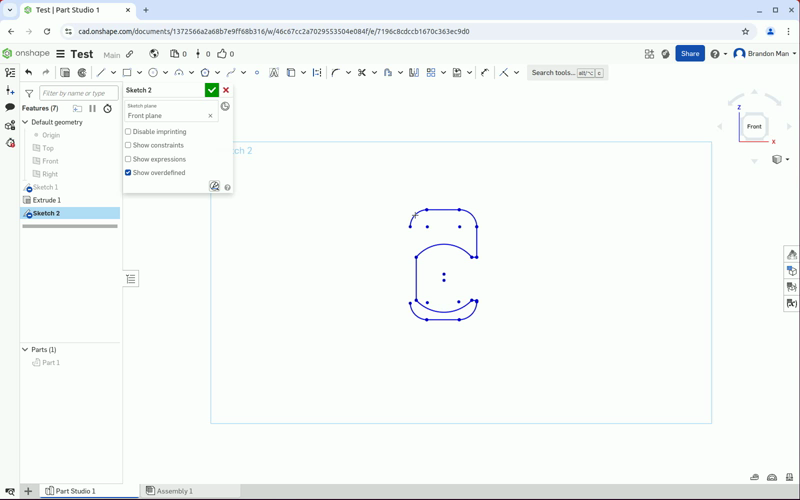
mouse_move(410, 226)
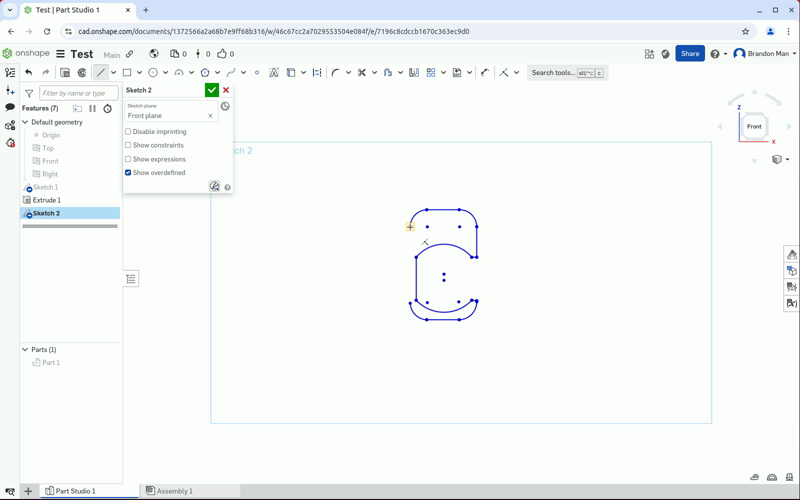
click(410, 226)
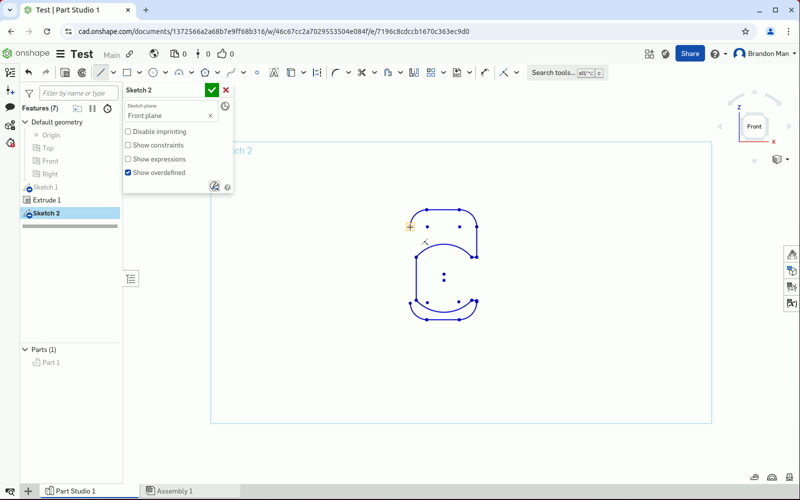
key_down(shift)
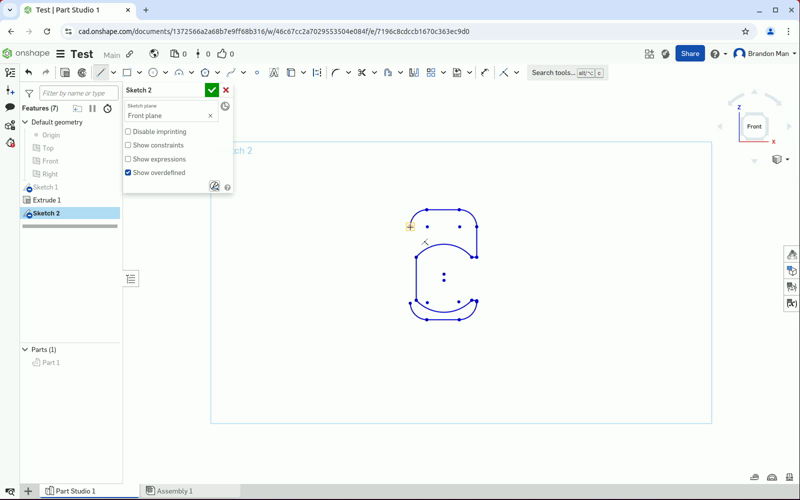
mouse_move(410, 303)
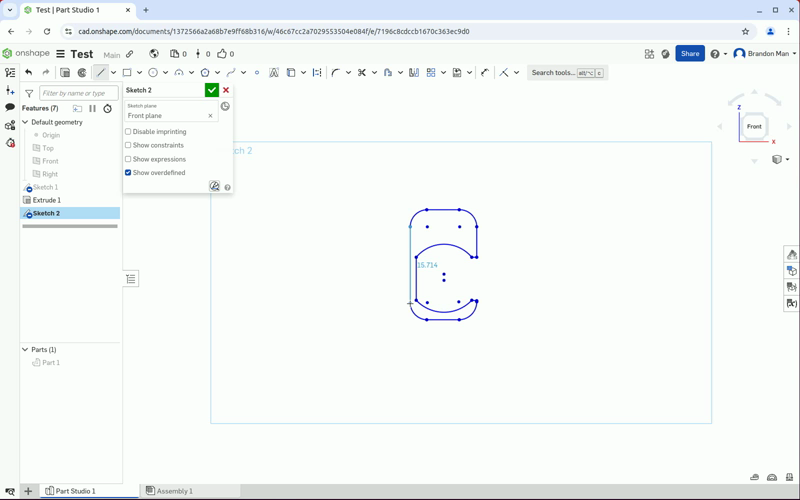
key_up(shift)
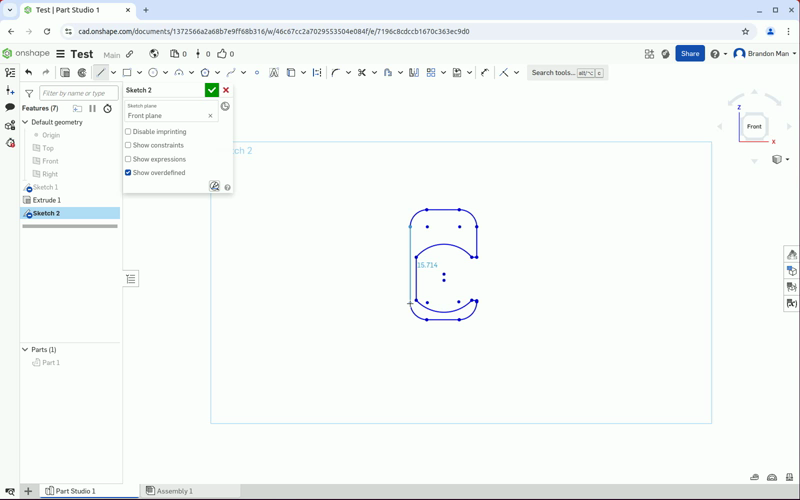
click(410, 303)
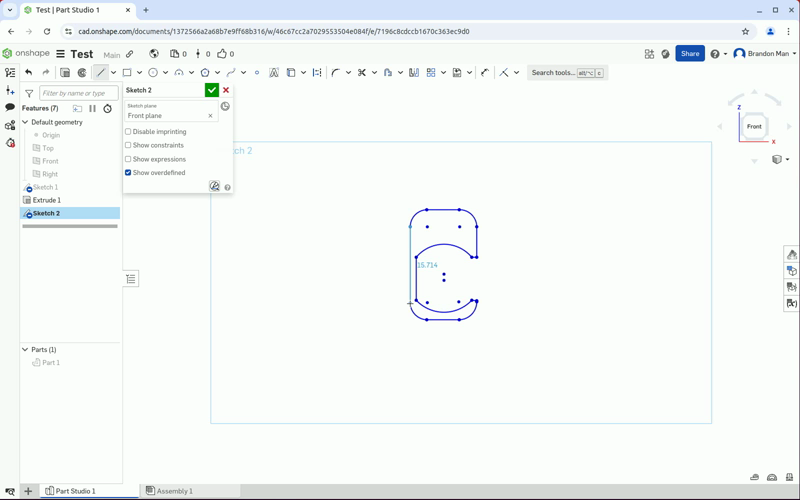
key(esc)
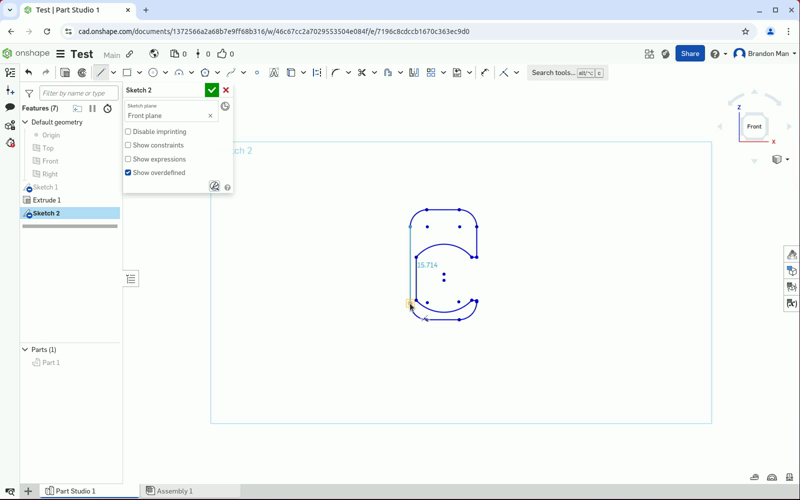
key(c)
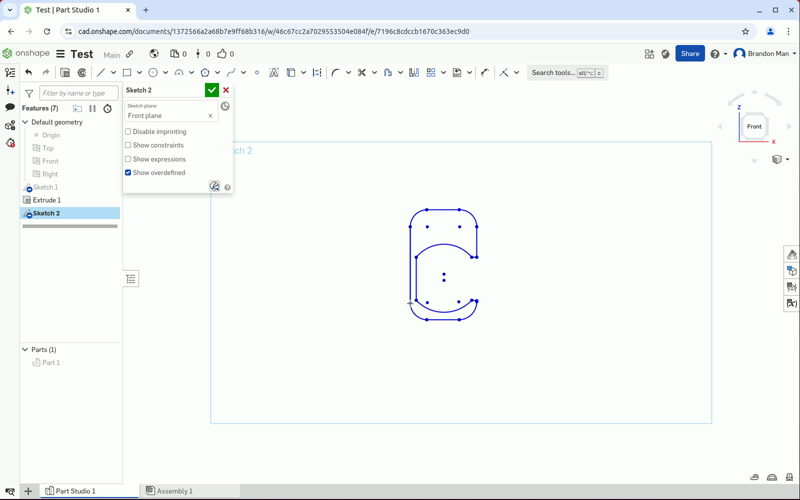
key_down(shift)
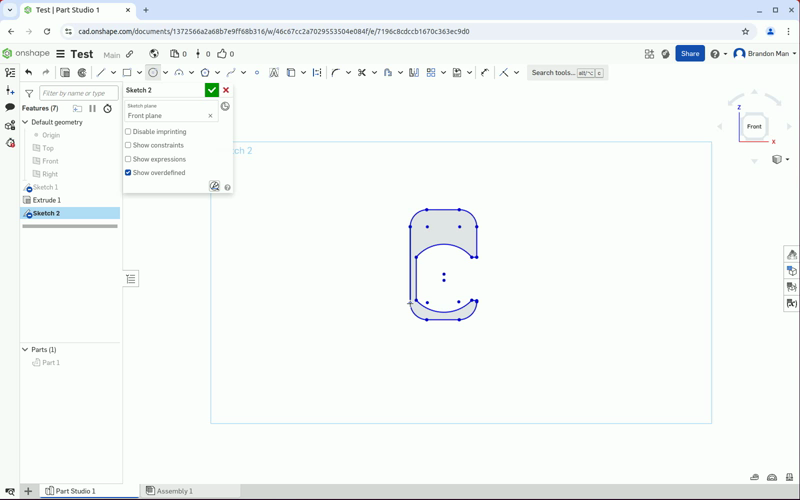
mouse_move(444, 227)
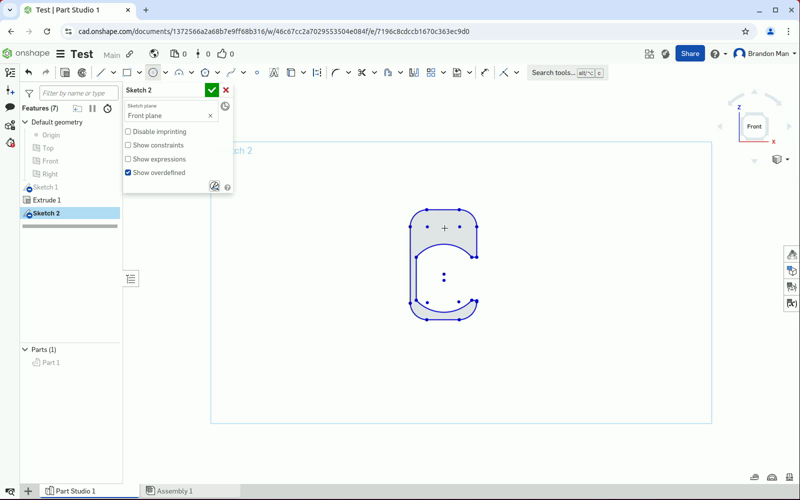
click(444, 227)
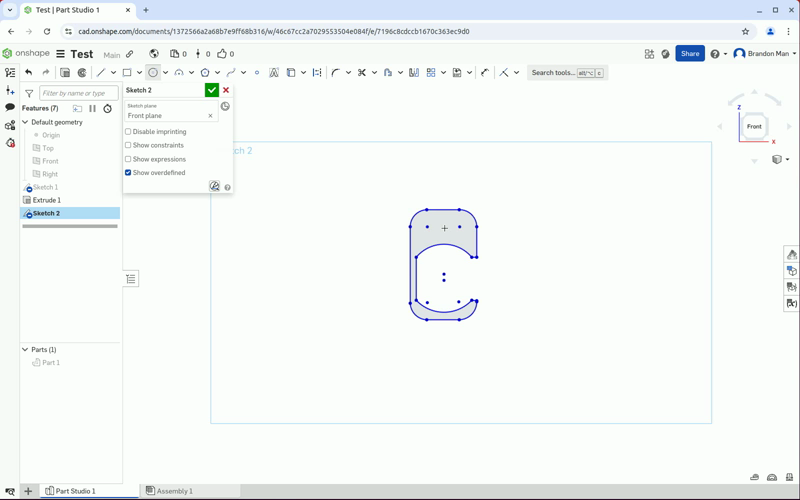
key_up(shift)
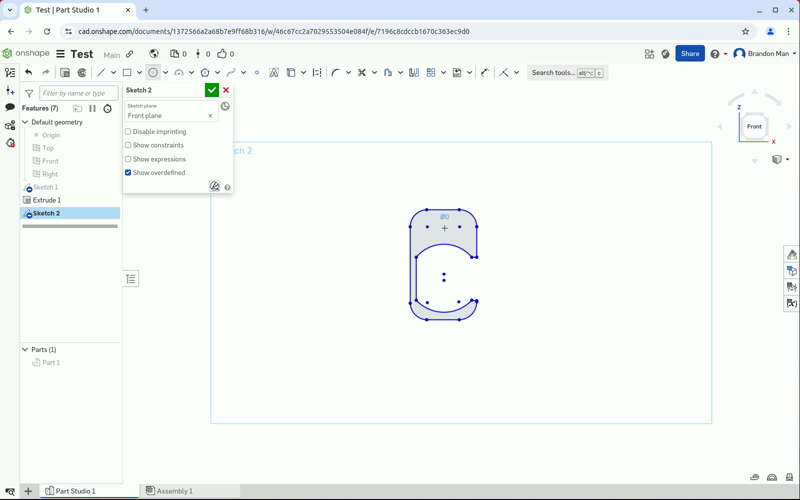
mouse_move(460, 227)
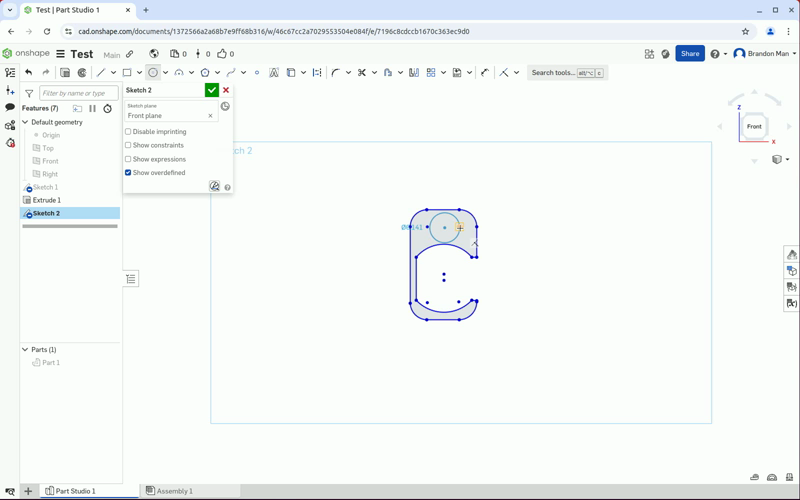
scroll(6)
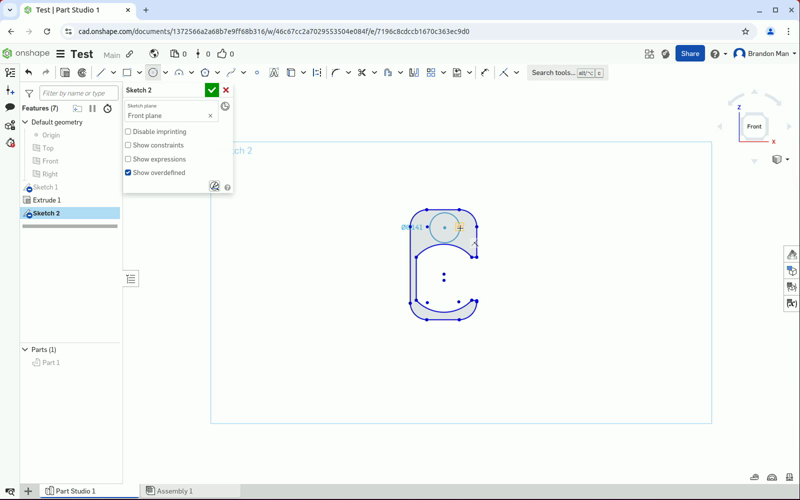
scroll(6)
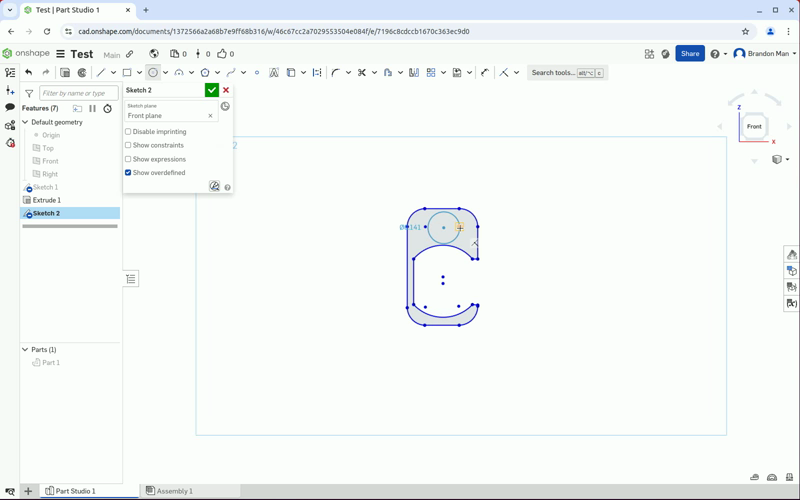
scroll(6)
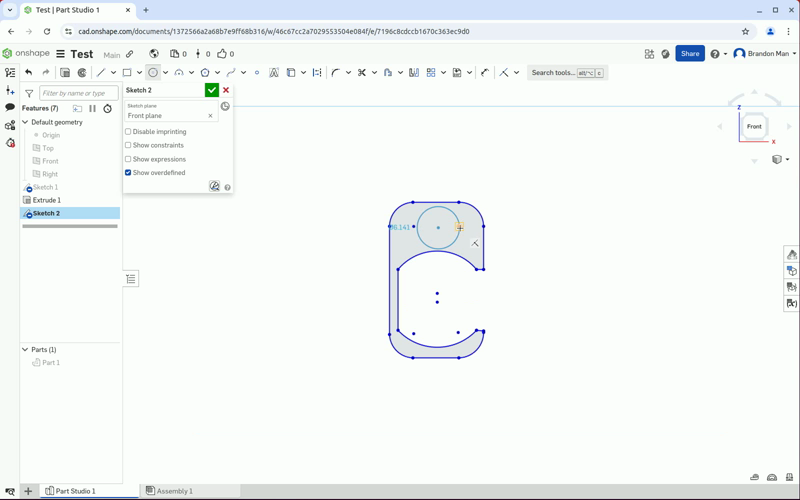
scroll(6)
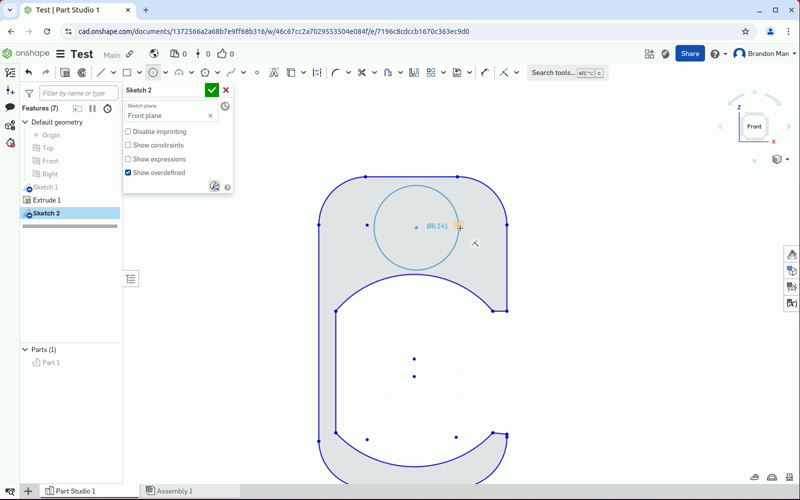
scroll(6)
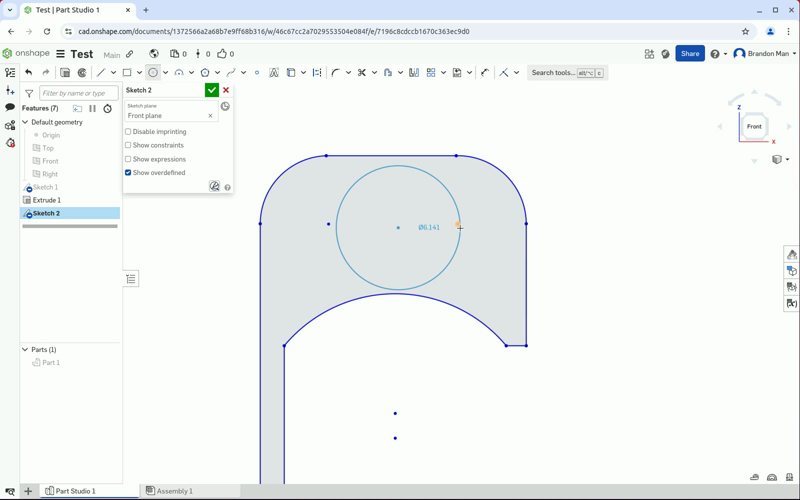
scroll(6)
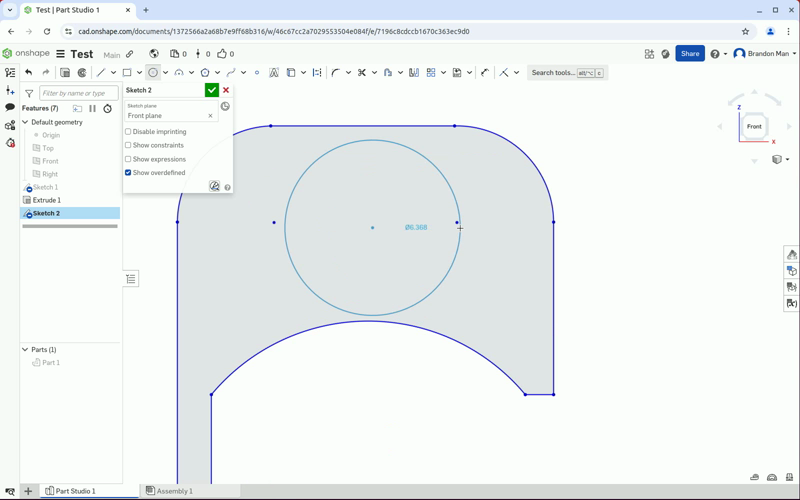
scroll(6)
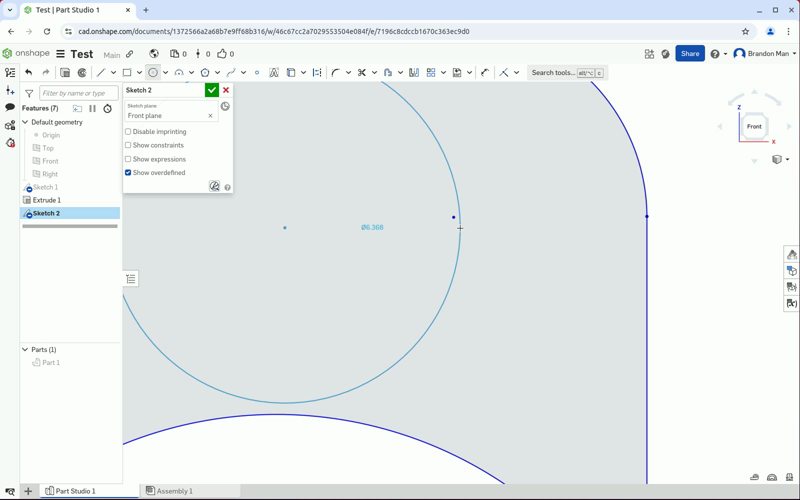
click(460, 227)
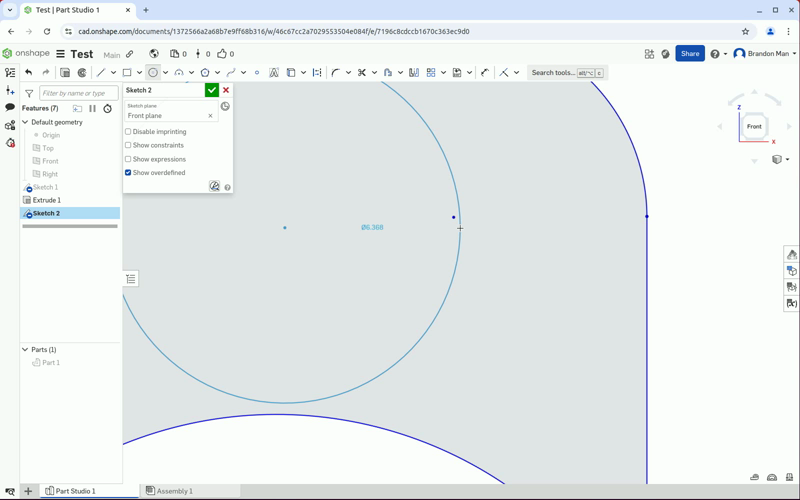
scroll(-6)
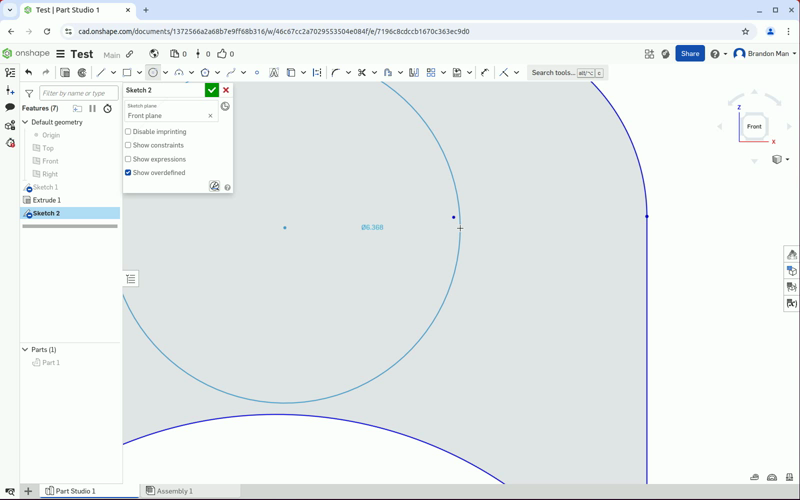
scroll(-6)
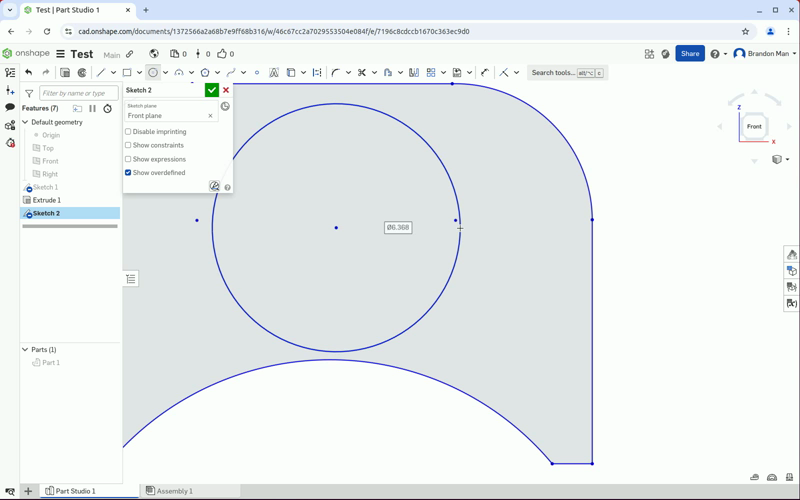
scroll(-6)
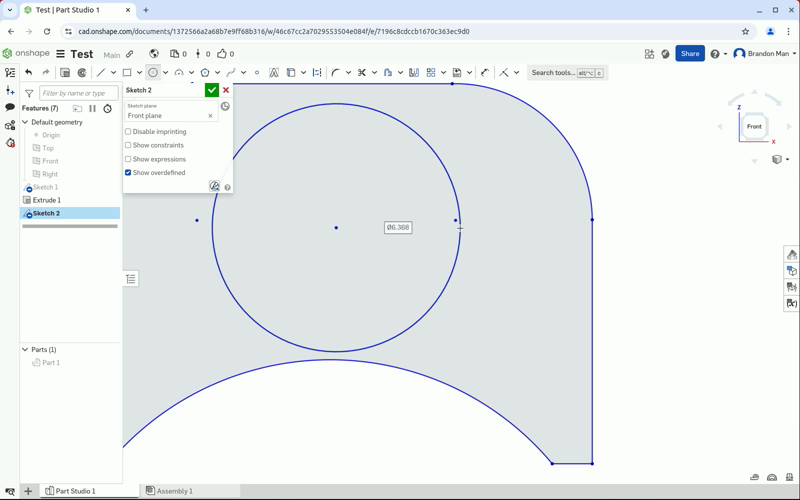
scroll(-6)
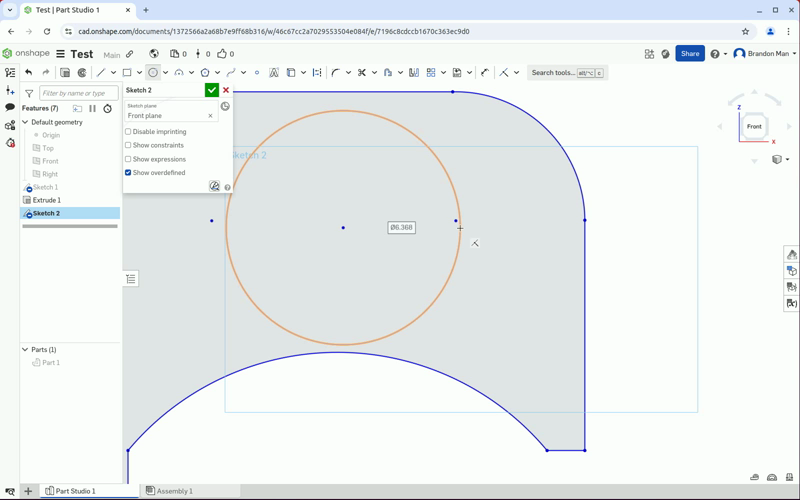
scroll(-6)
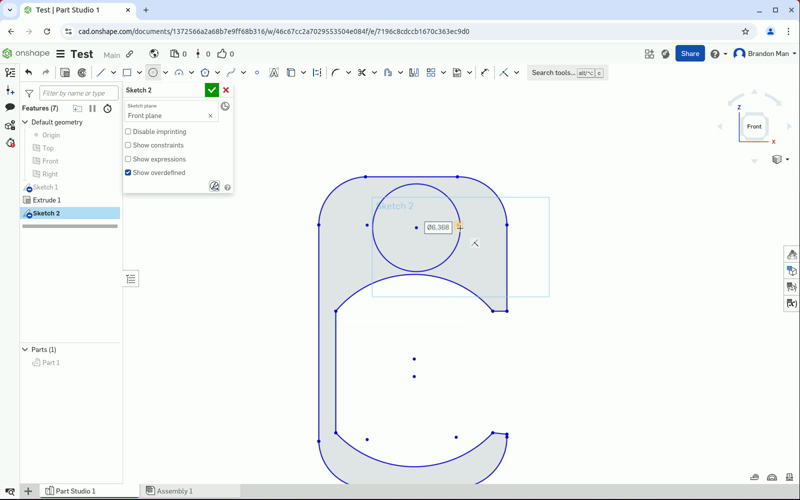
scroll(-6)
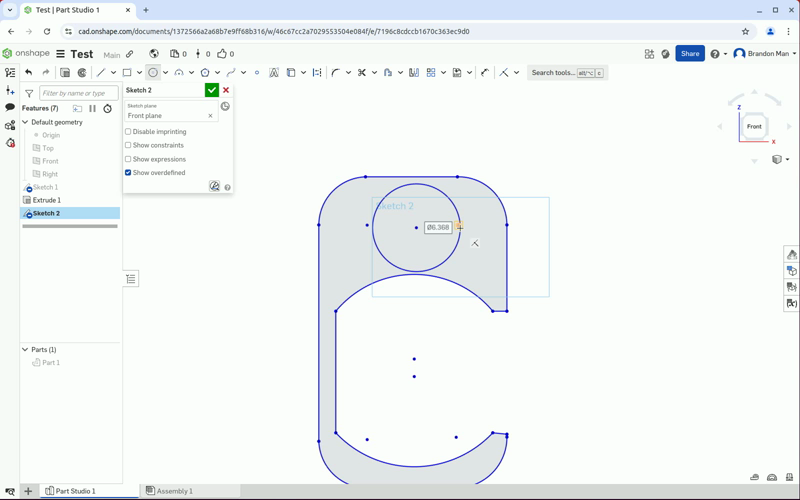
scroll(-6)
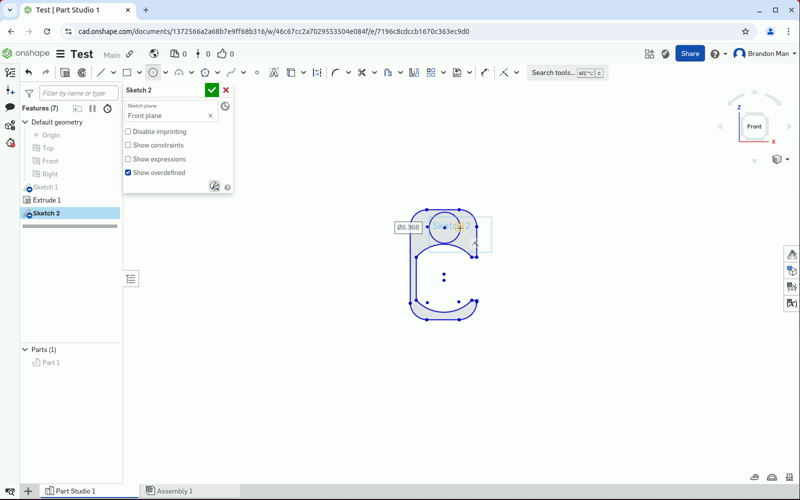
key(esc)
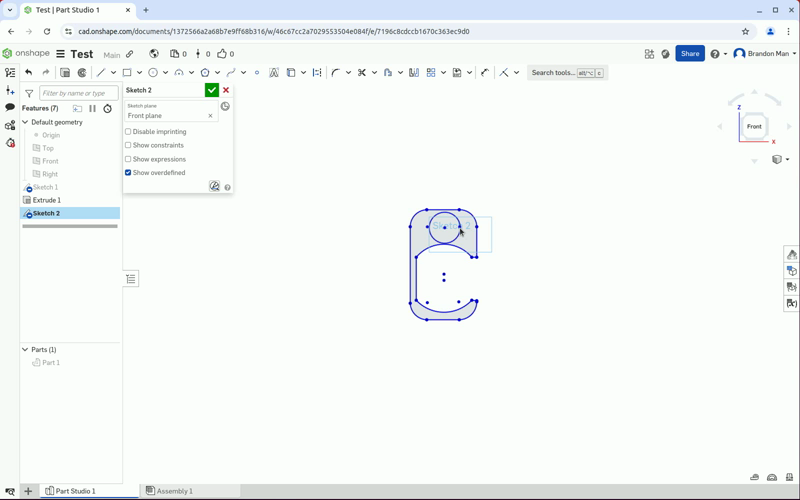
mouse_move(428, 233)
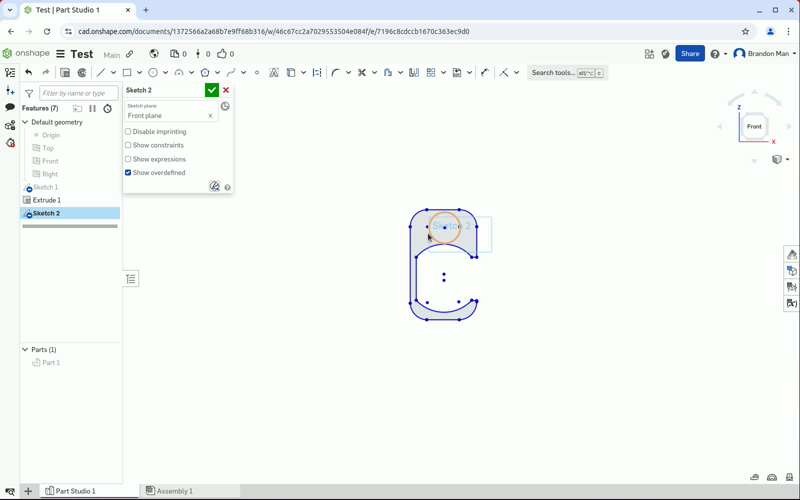
click(428, 233)
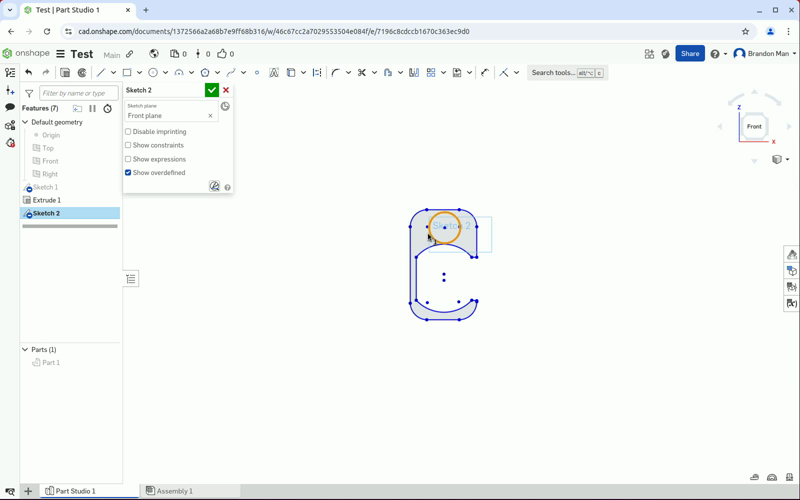
mouse_move(73, 352)
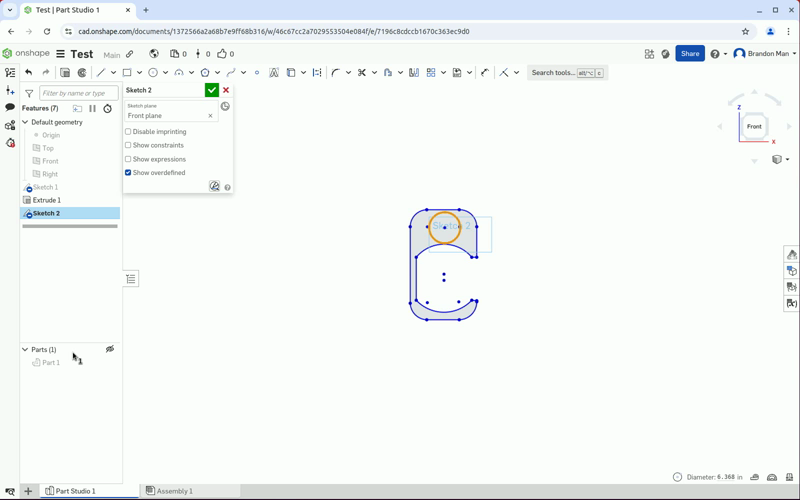
key(shift+y)
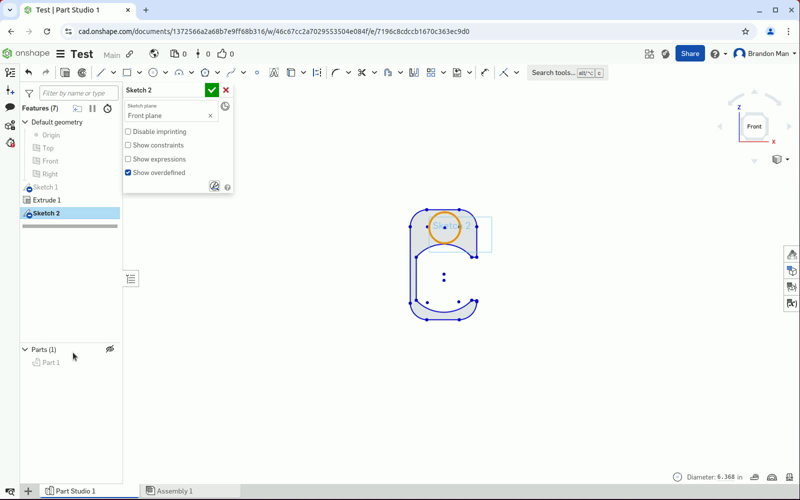
key(shift+e)
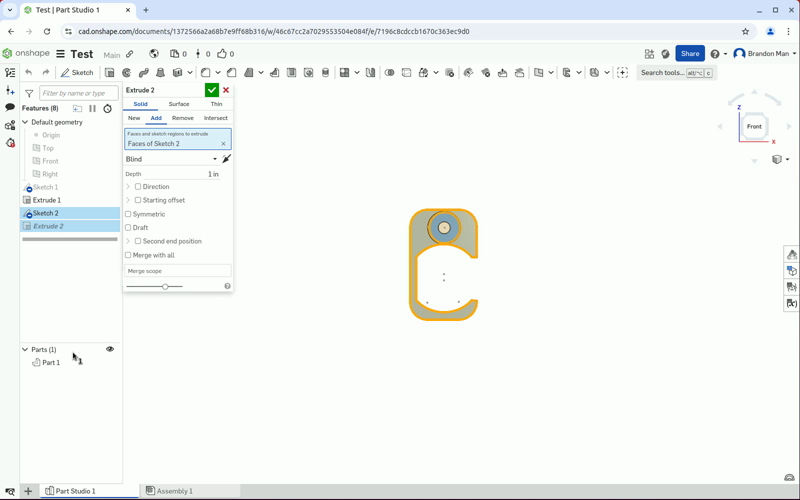
mouse_move(143, 106)
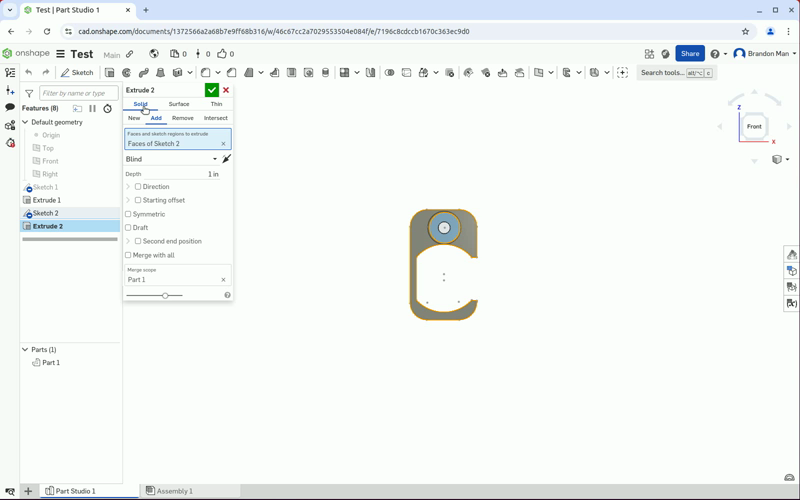
click(143, 106)
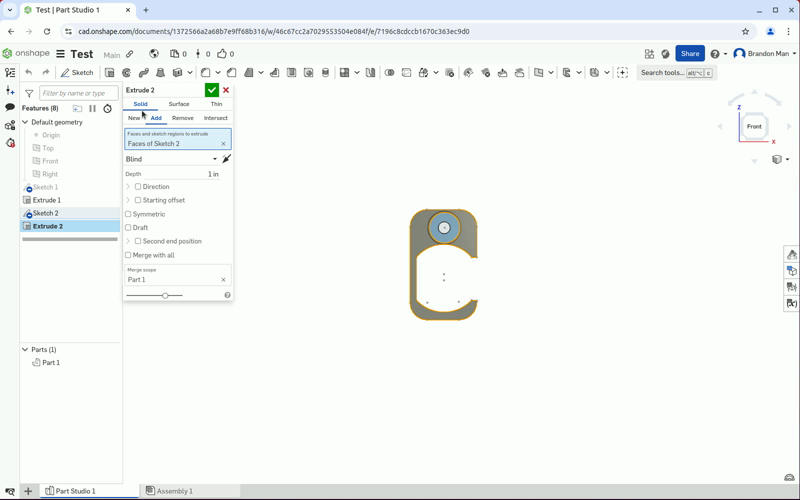
mouse_move(137, 120)
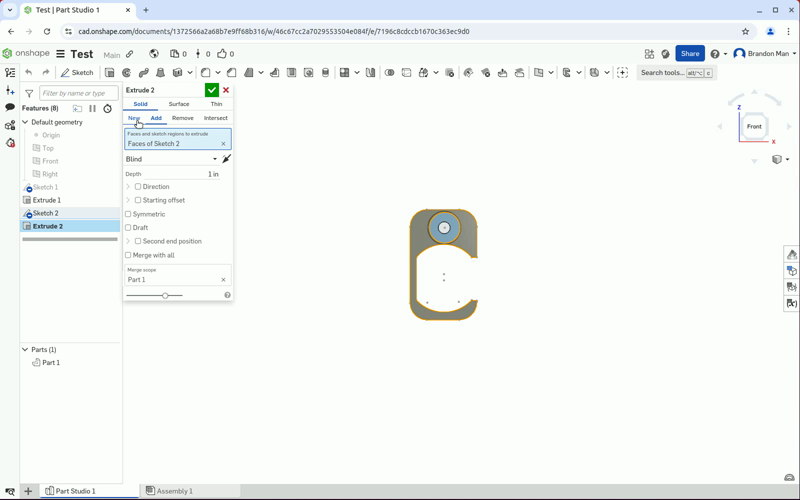
click(137, 120)
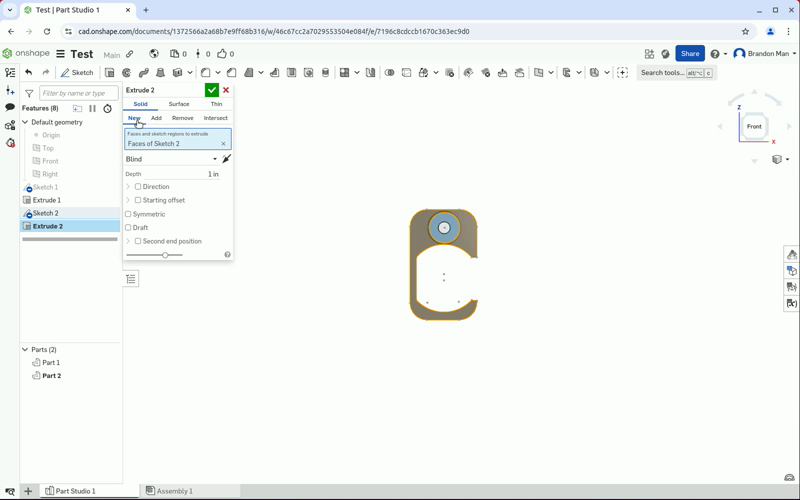
key(tab, 4)
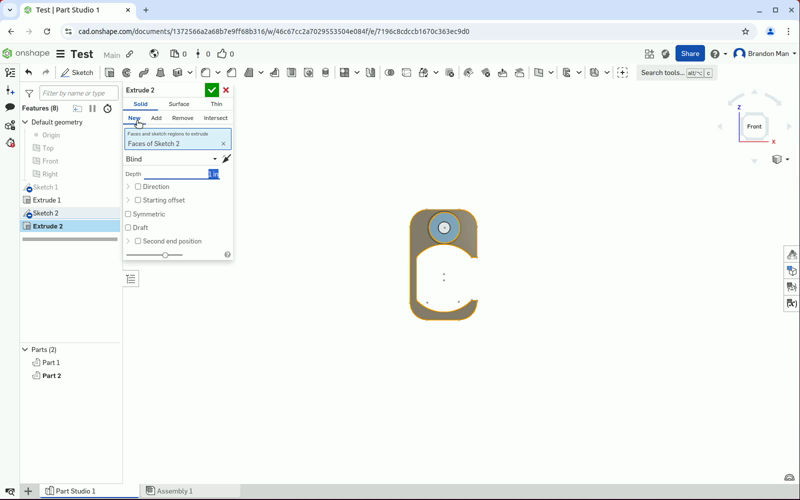
text(20.942)
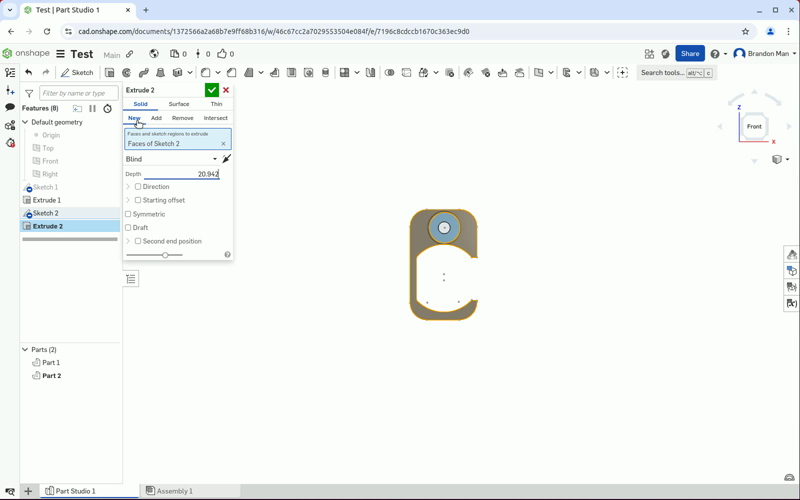
key(enter)
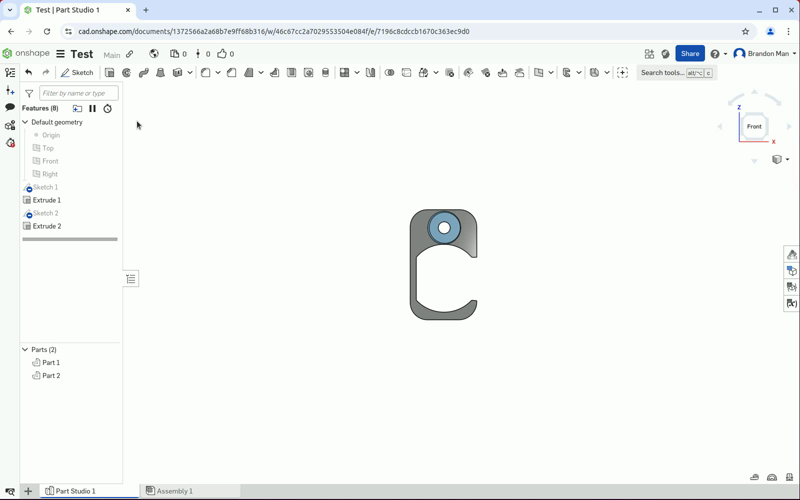
key(shift+h)
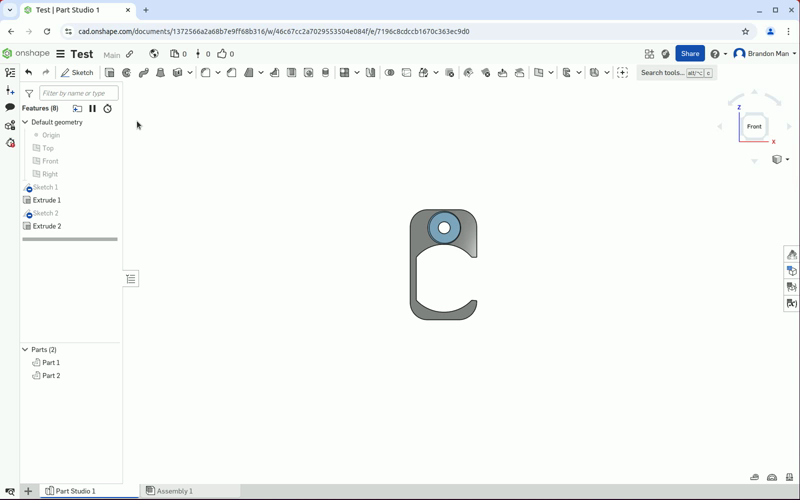
key(shift+h)
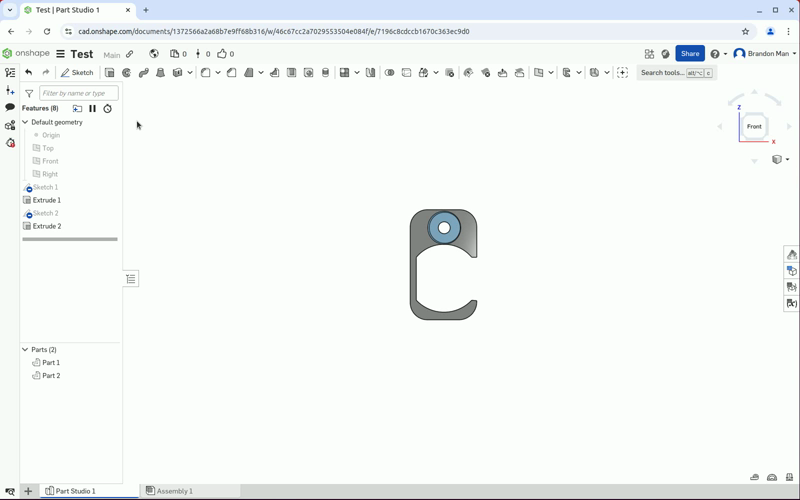
mouse_move(73, 189)
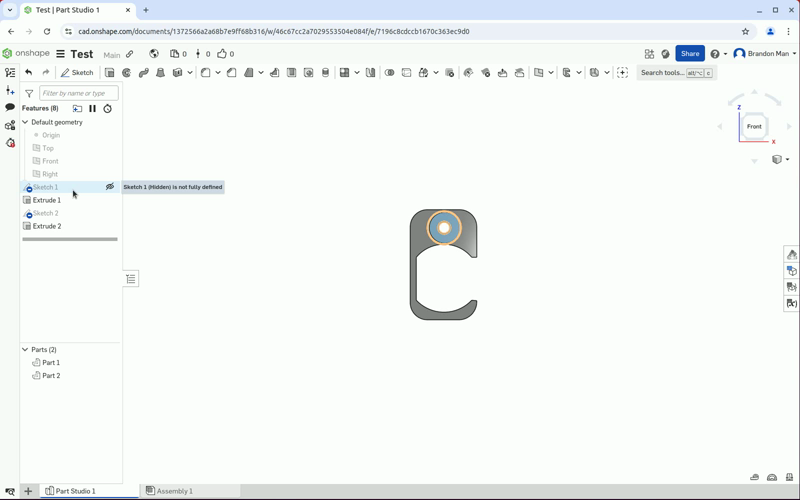
click(73, 189)
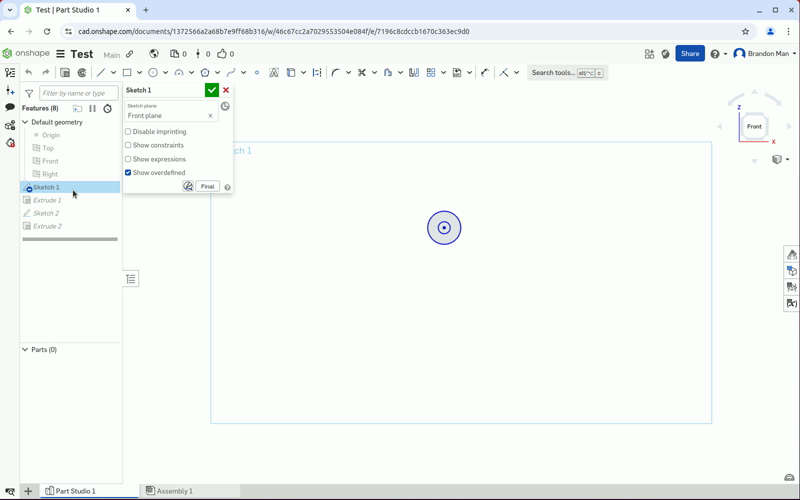
mouse_move(229, 92)
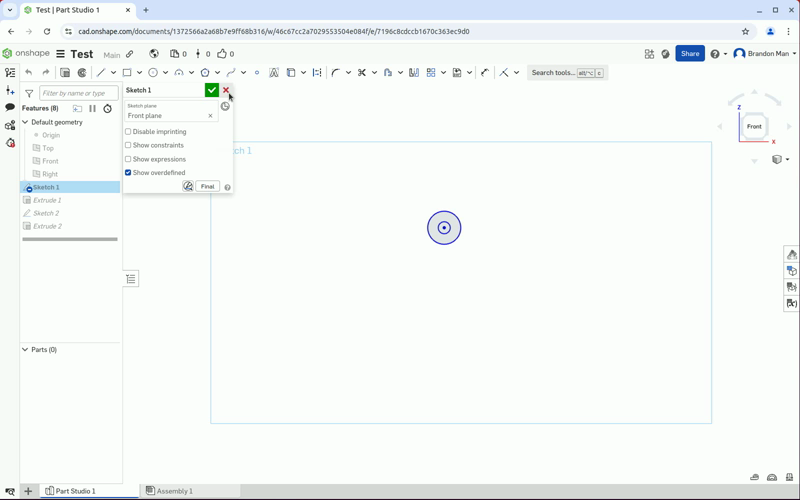
click(229, 92)
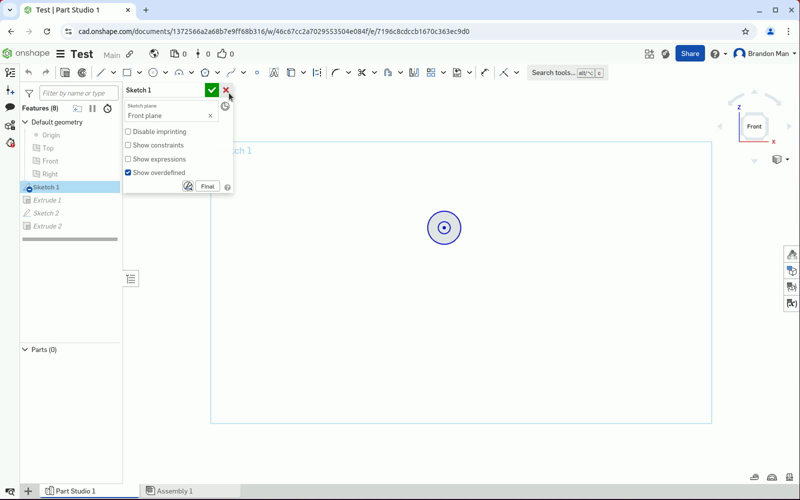
key(shift+s)
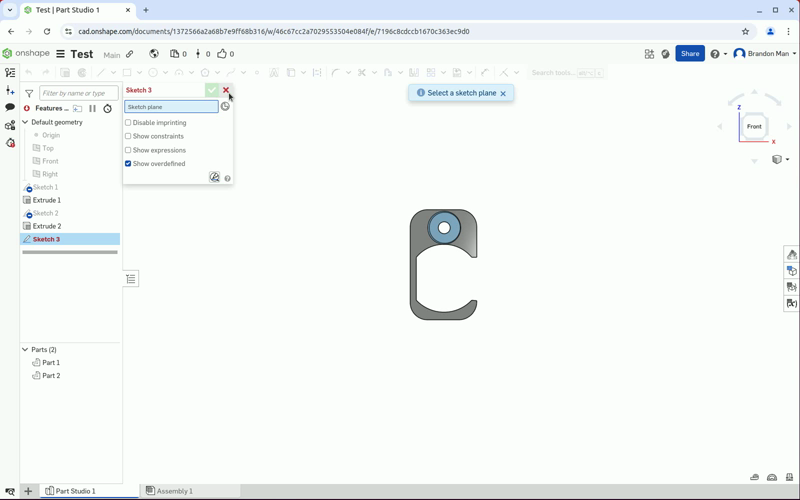
mouse_move(73, 163)
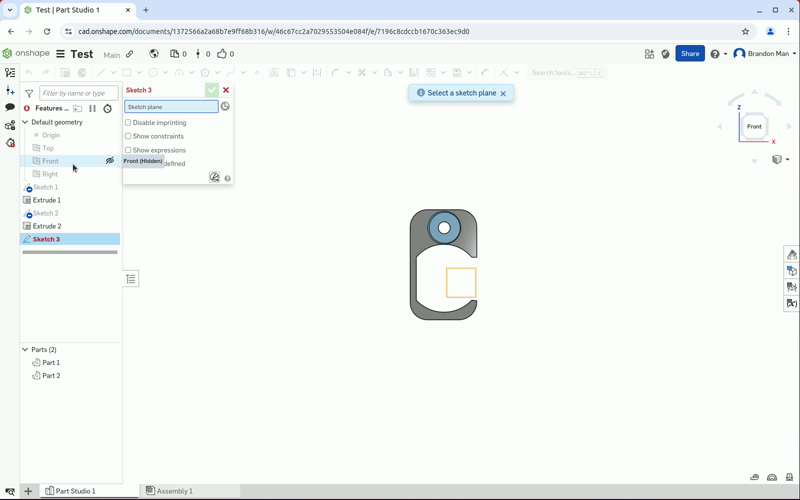
click(73, 163)
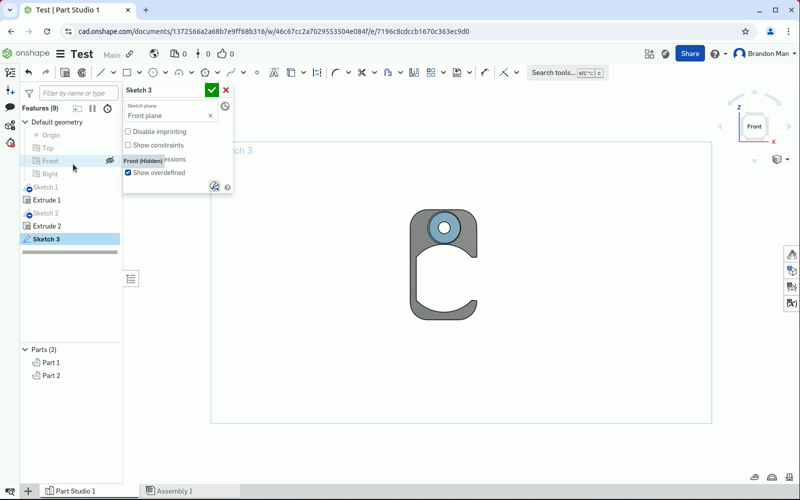
mouse_move(73, 352)
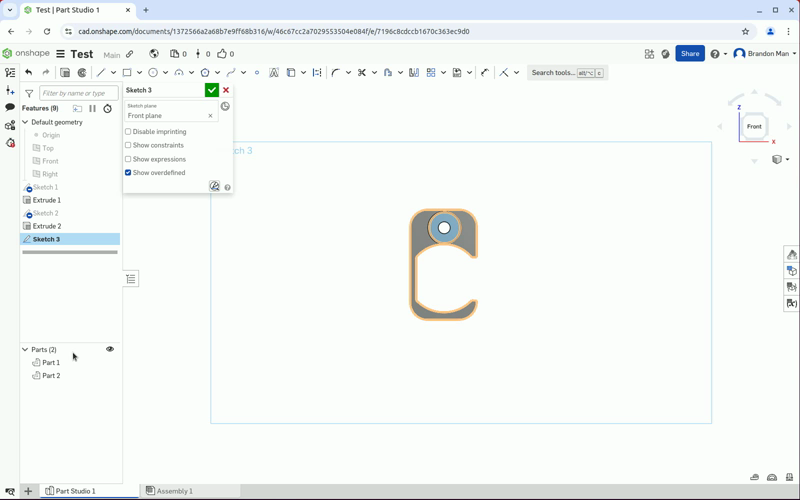
key(y)
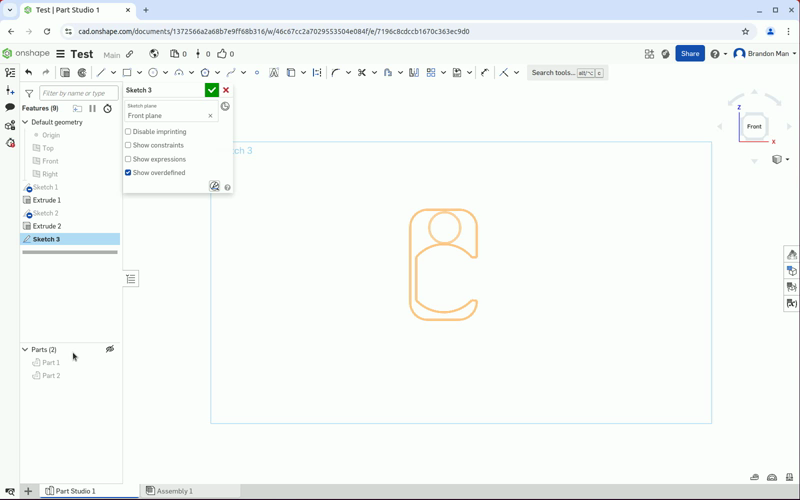
key(c)
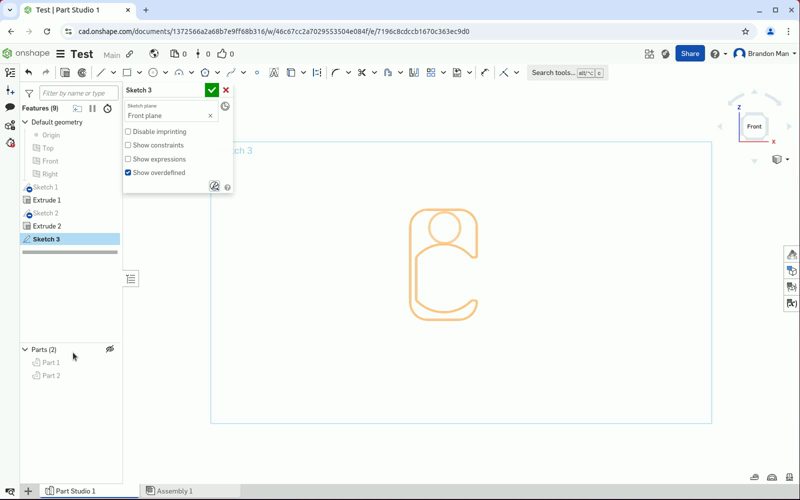
key_down(shift)
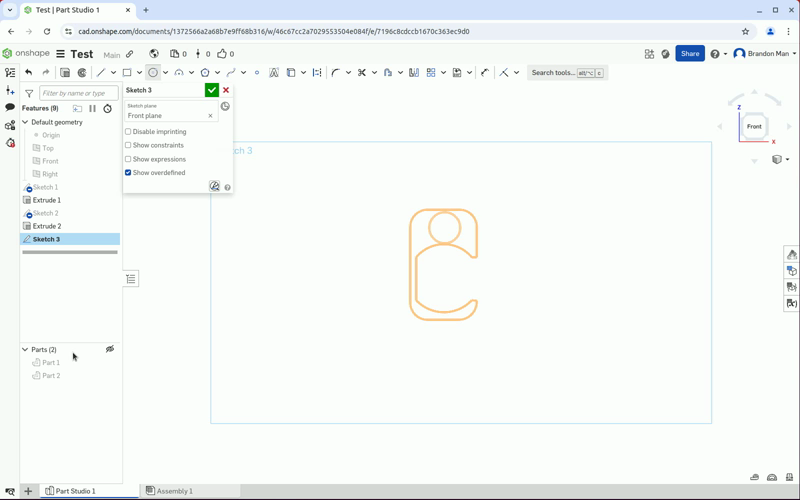
mouse_move(528, 267)
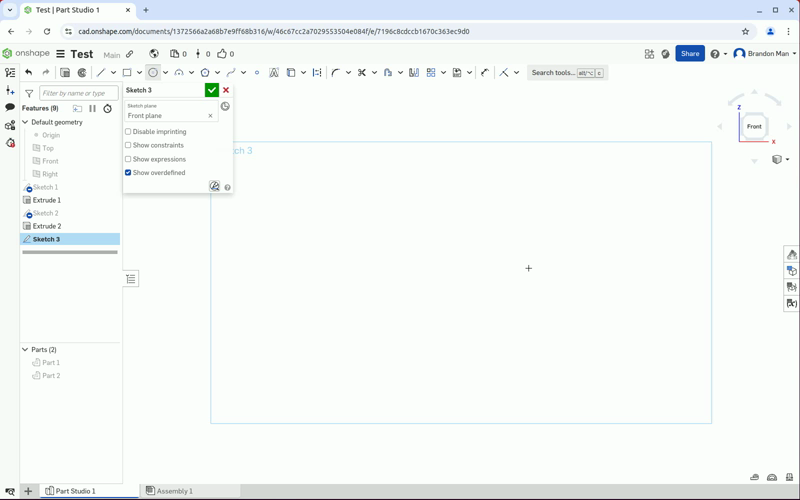
click(528, 267)
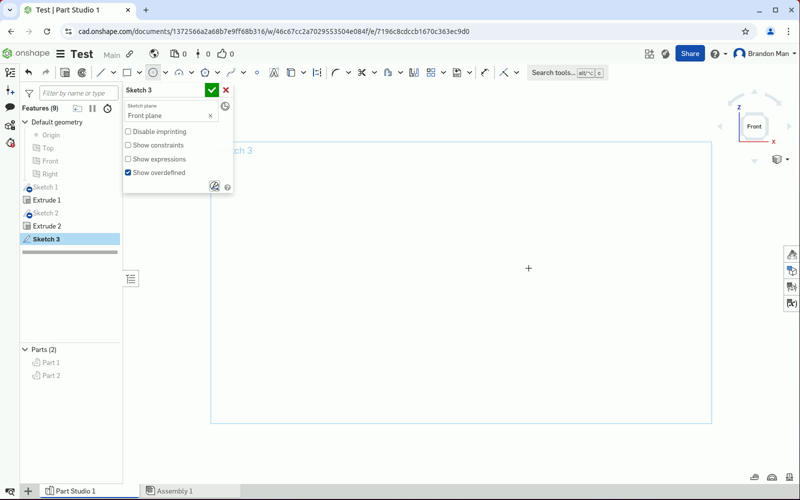
key_up(shift)
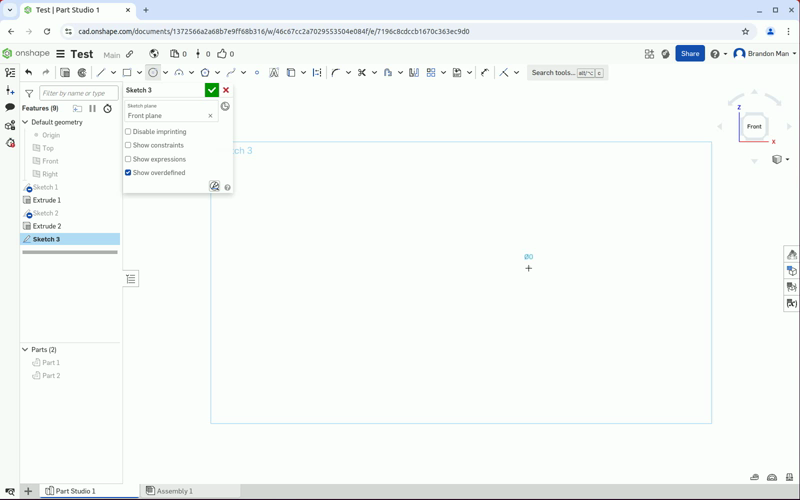
mouse_move(574, 267)
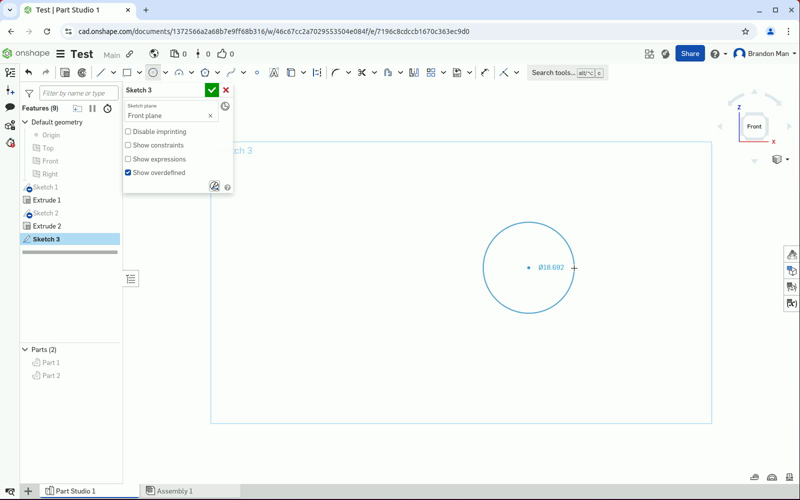
click(574, 267)
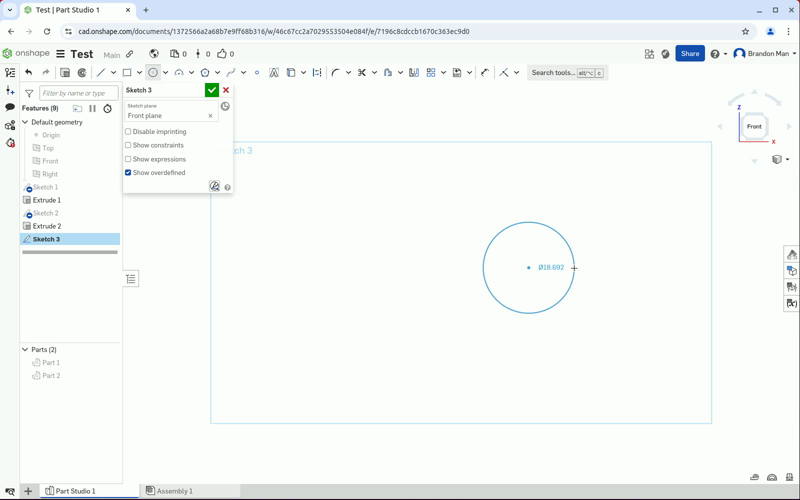
key(esc)
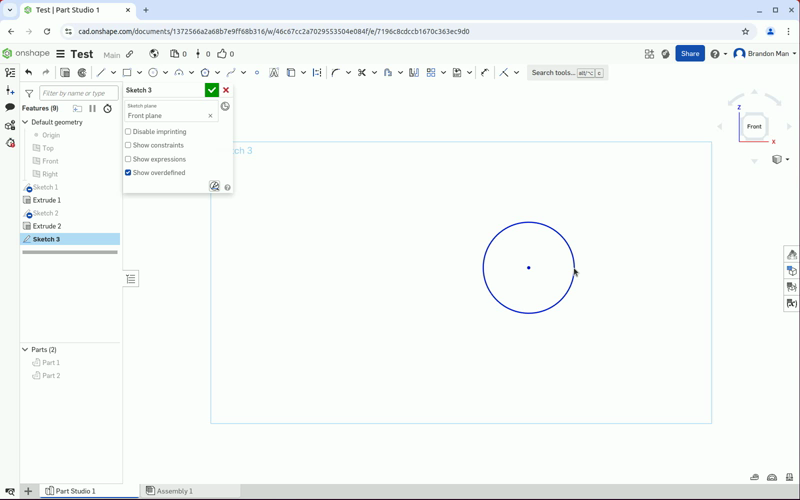
key(c)
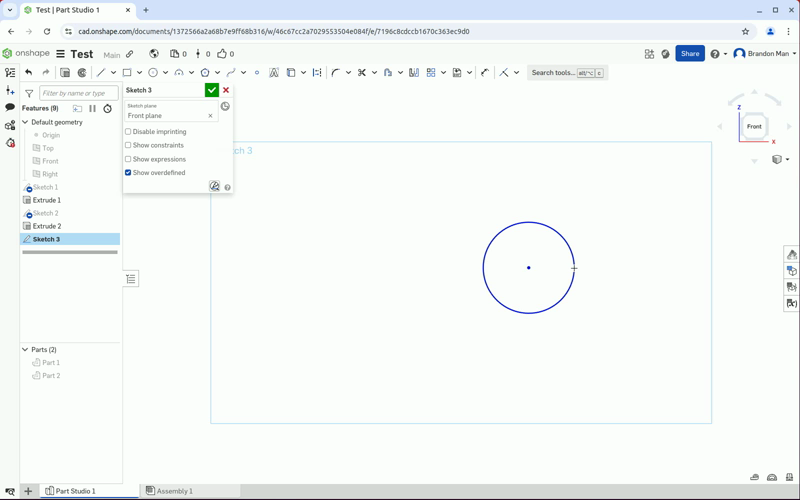
key_down(shift)
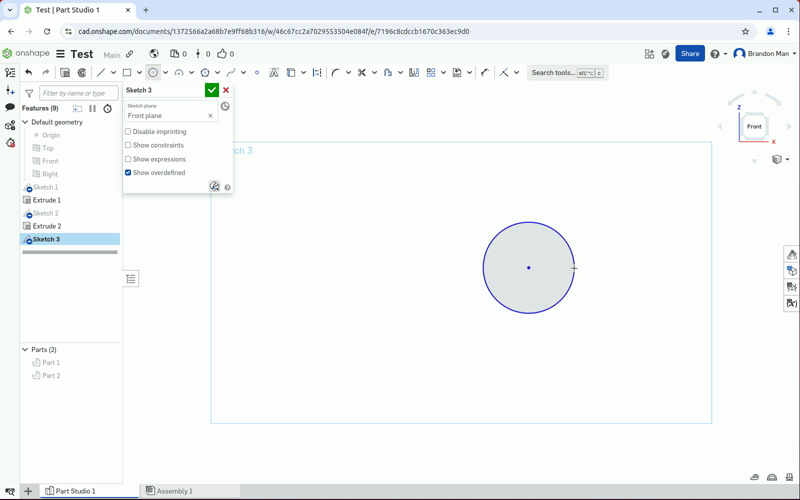
mouse_move(528, 267)
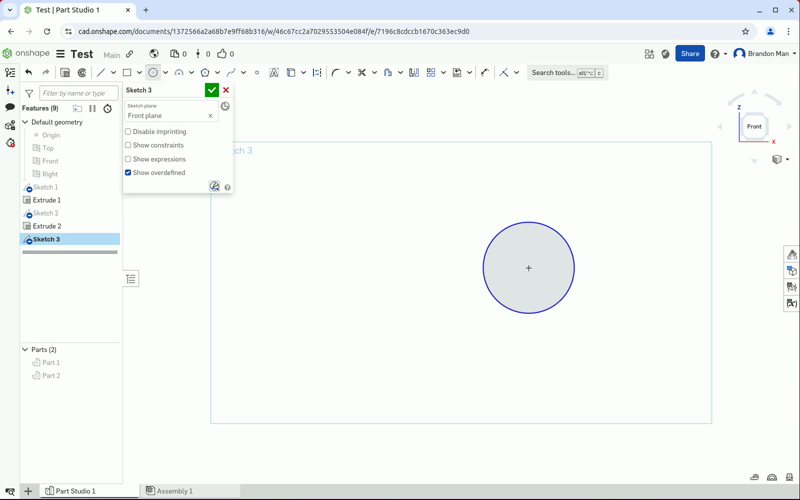
click(528, 267)
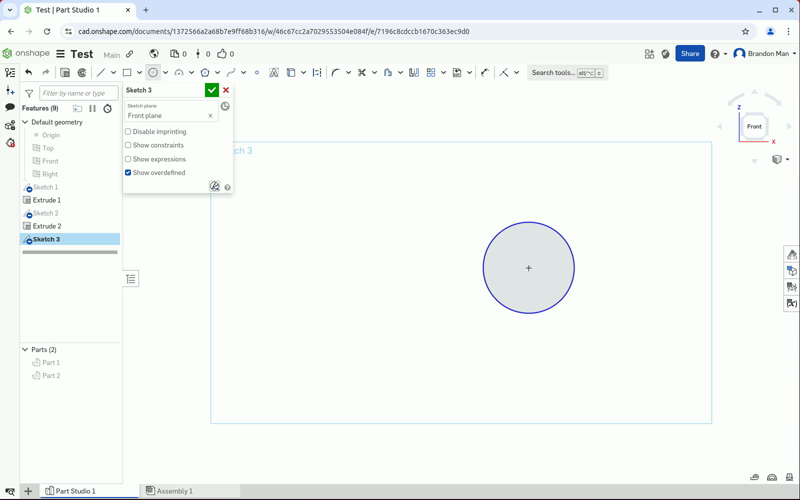
key_up(shift)
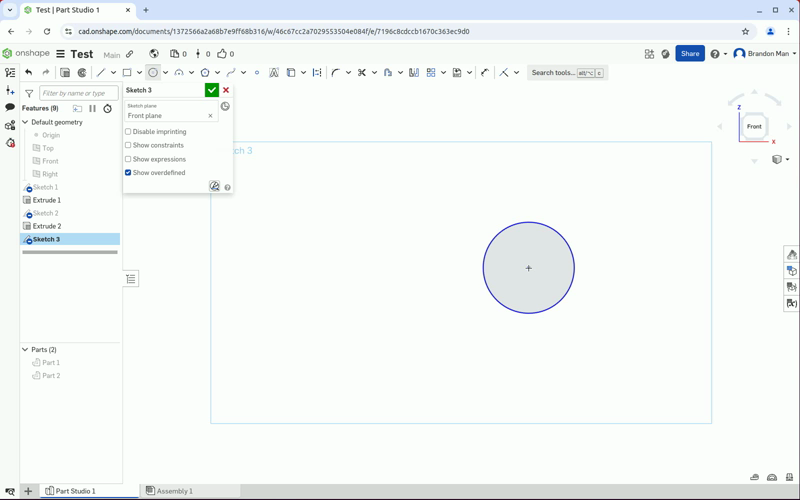
mouse_move(566, 267)
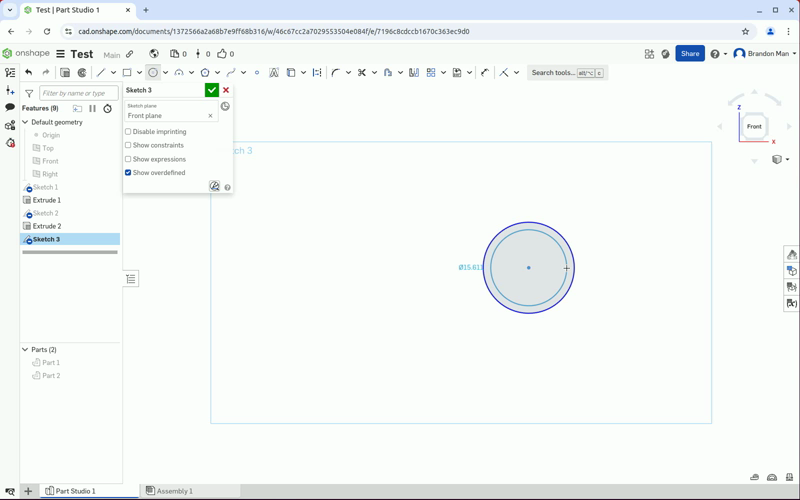
click(566, 267)
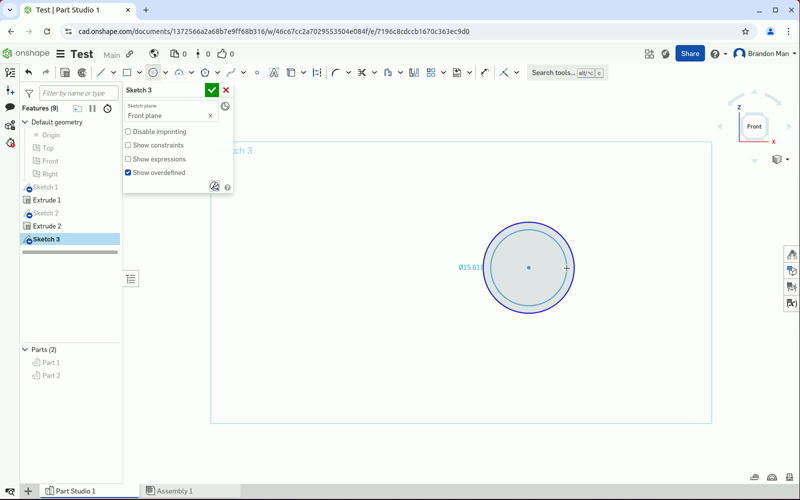
key(esc)
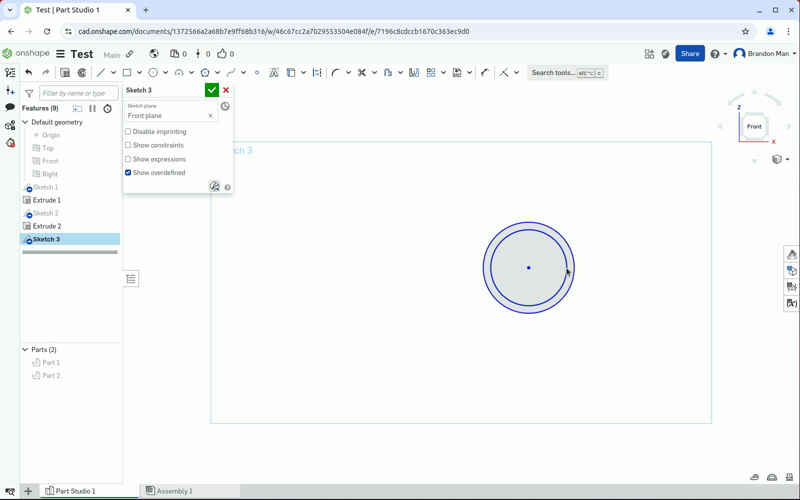
mouse_move(552, 233)
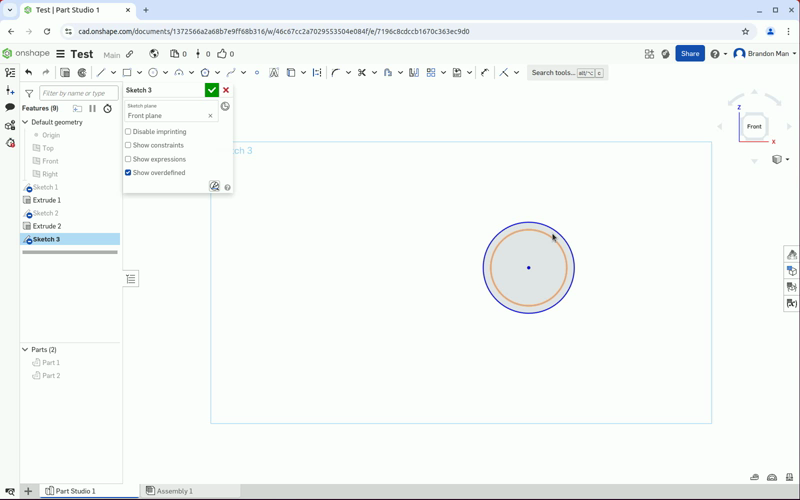
click(552, 233)
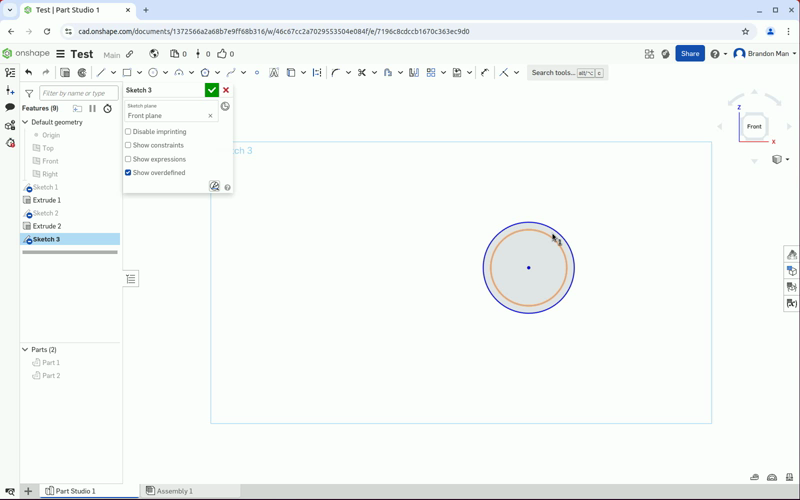
mouse_move(73, 352)
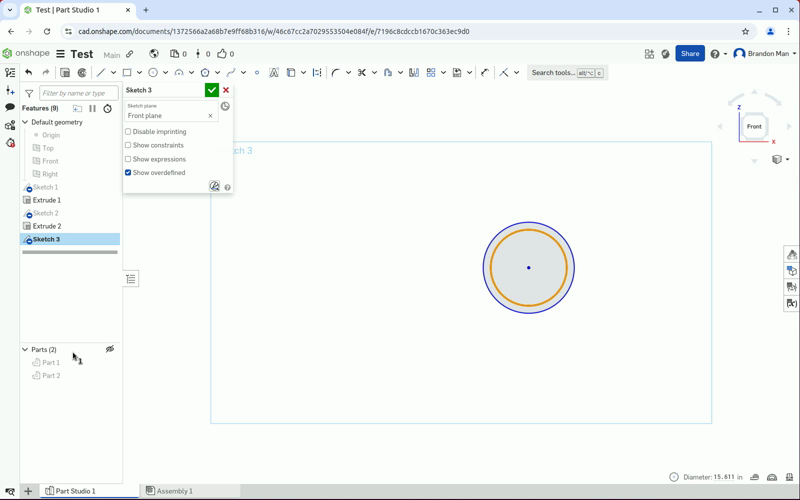
key(shift+y)
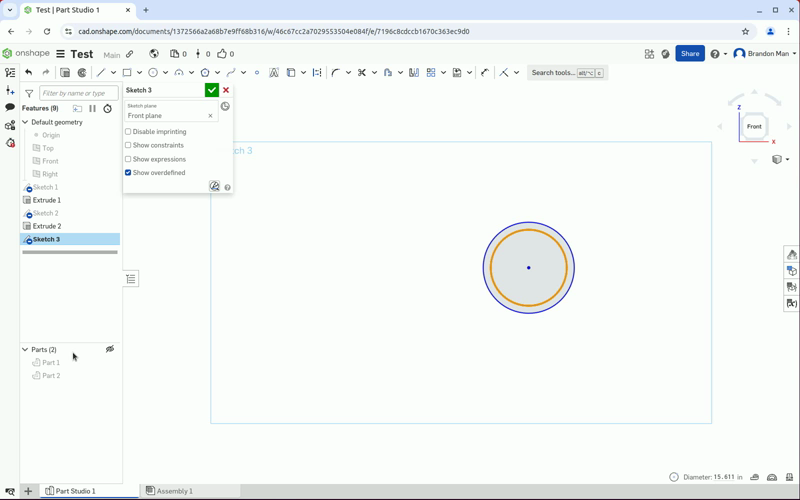
key(shift+e)
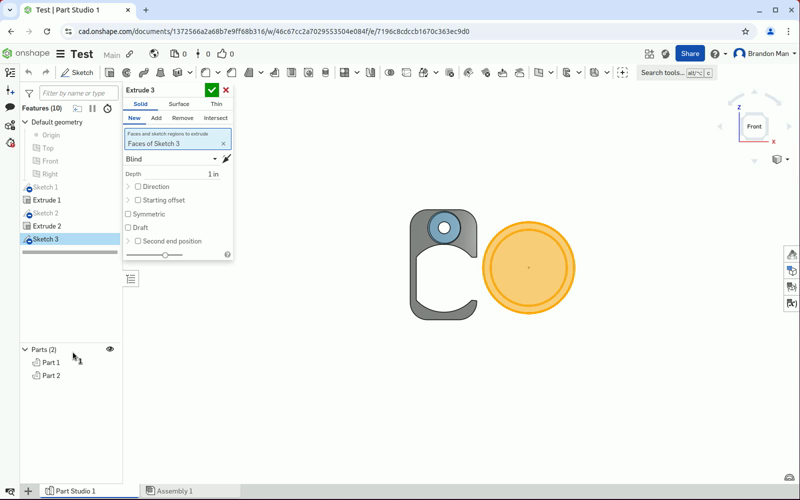
mouse_move(143, 106)
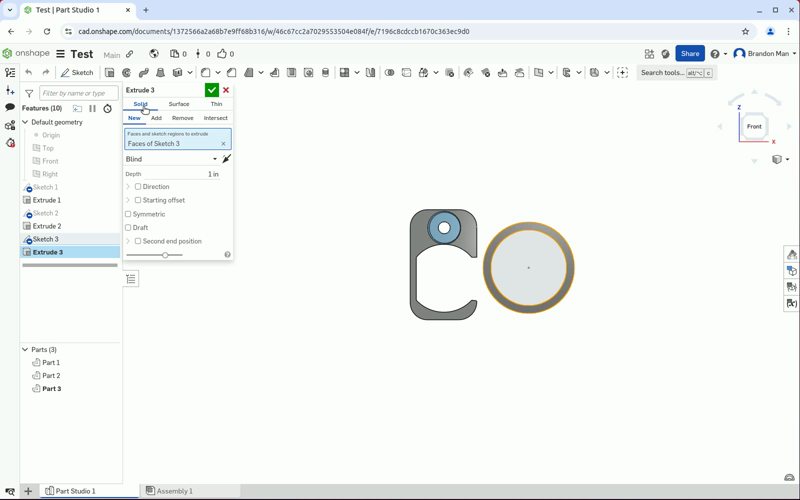
click(143, 106)
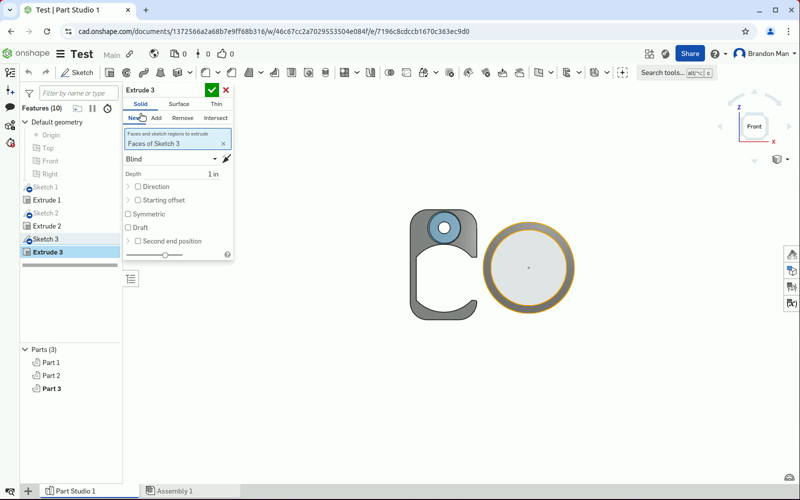
mouse_move(137, 120)
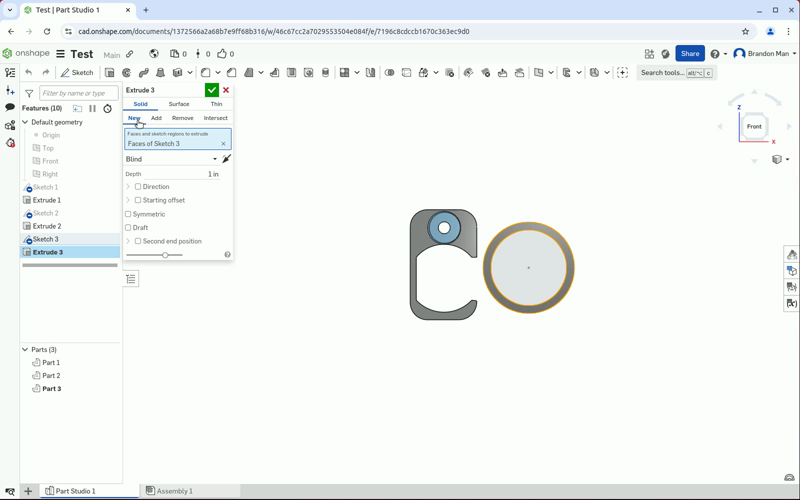
click(137, 120)
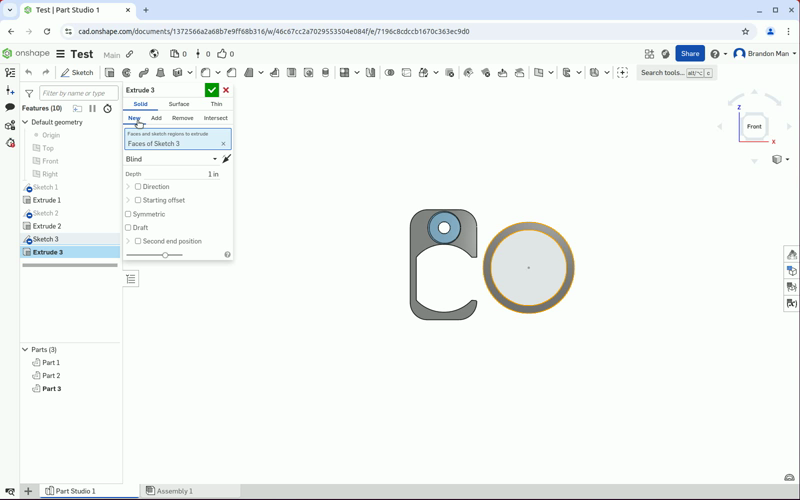
key(tab, 4)
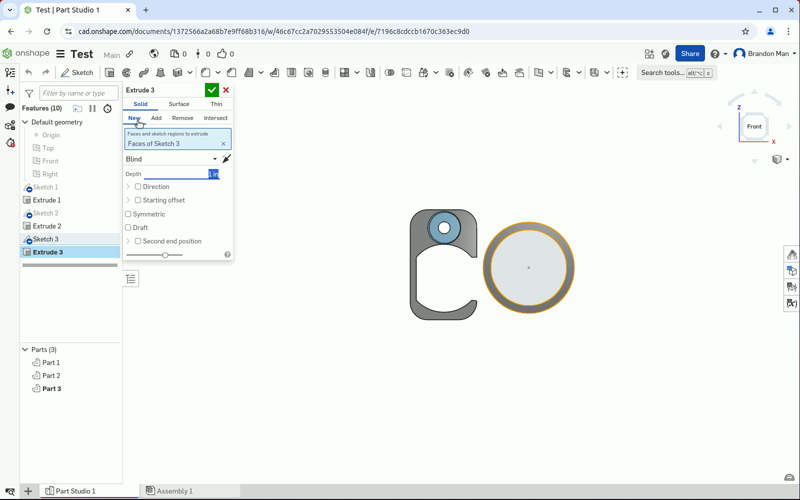
text(9.147)
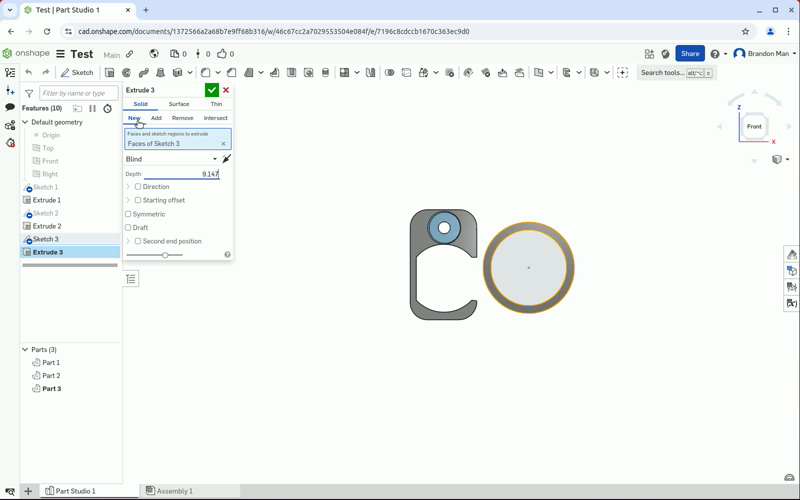
key(enter)
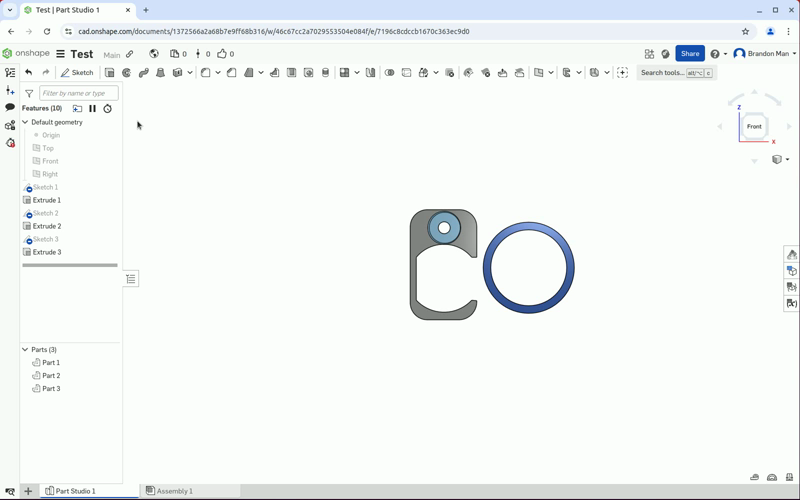
key(shift+h)
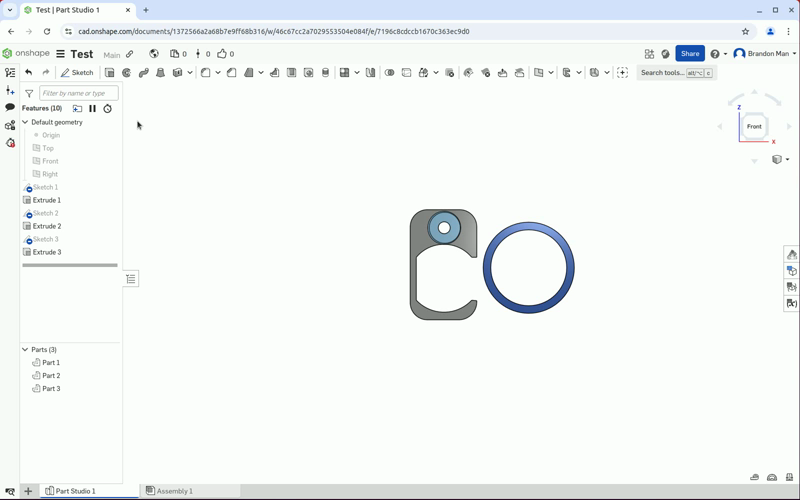
key(shift+h)
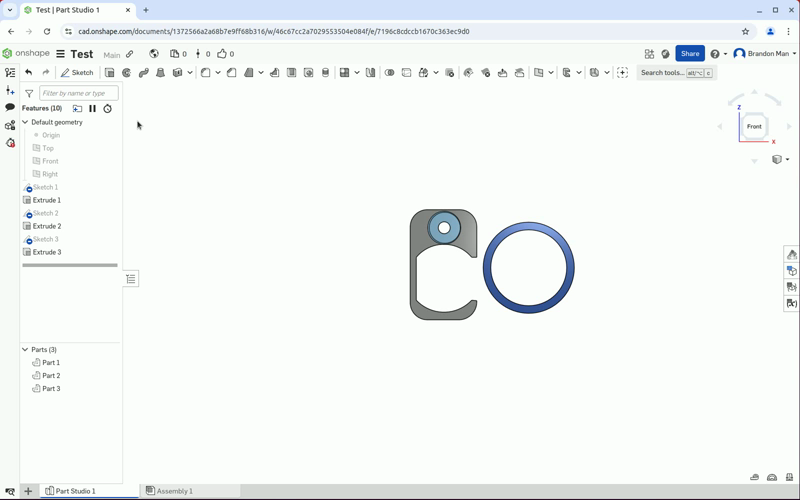
mouse_move(73, 189)
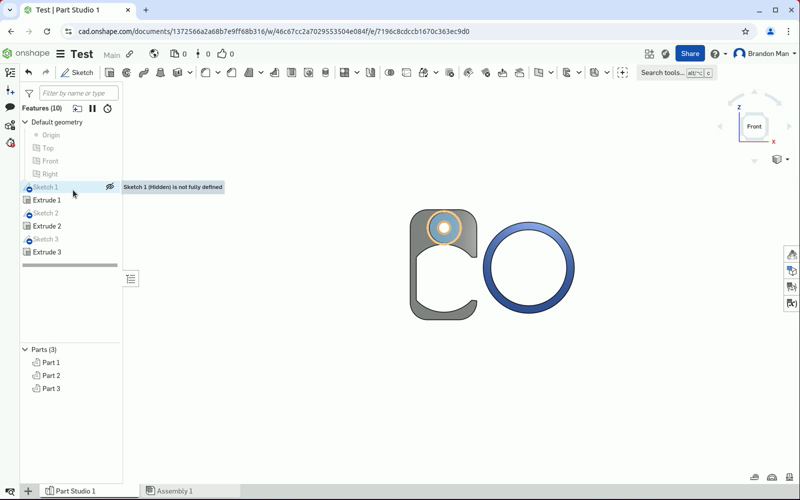
click(73, 189)
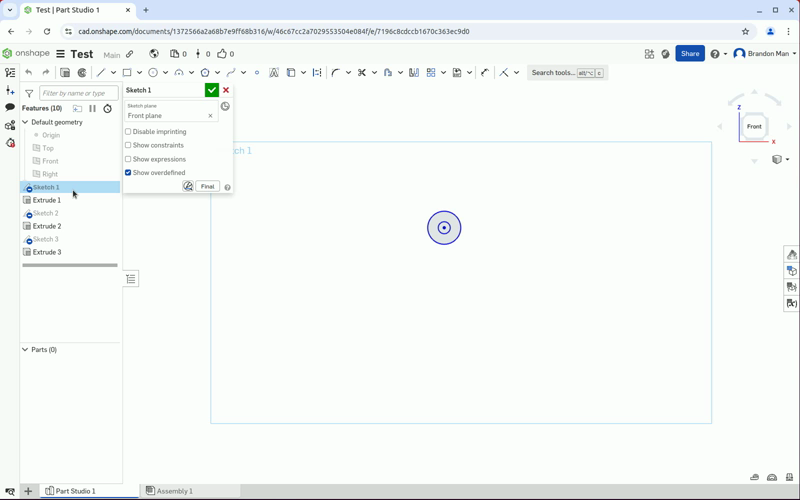
mouse_move(229, 92)
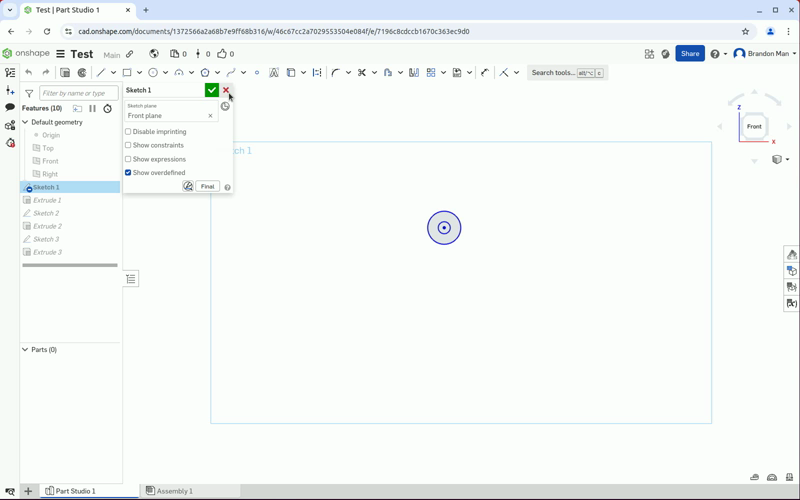
click(229, 92)
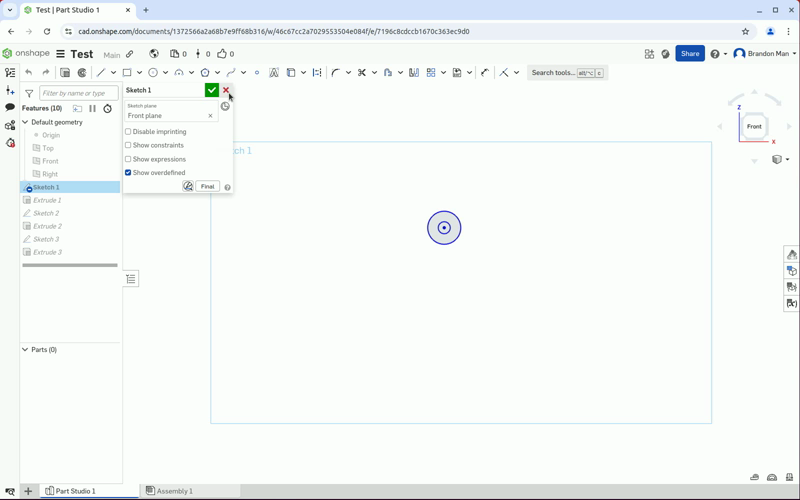
key(shift+s)
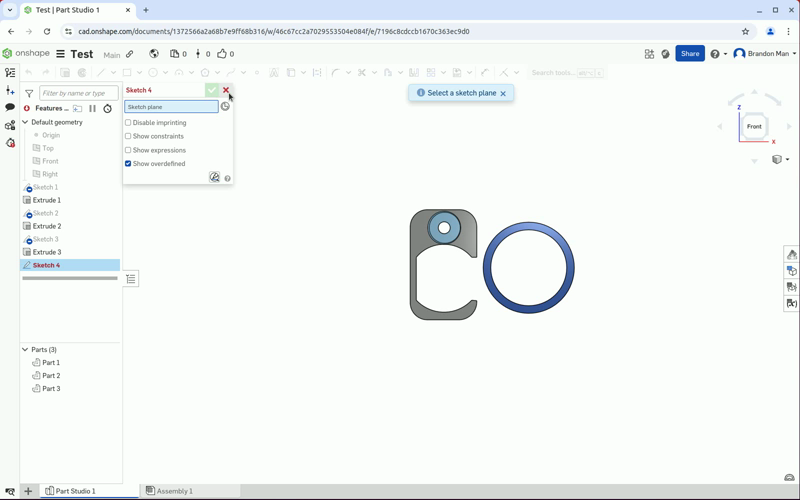
mouse_move(73, 163)
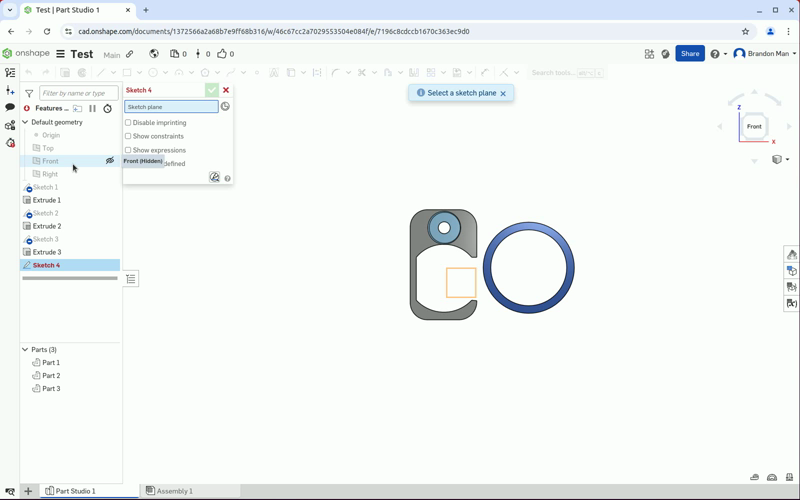
click(73, 163)
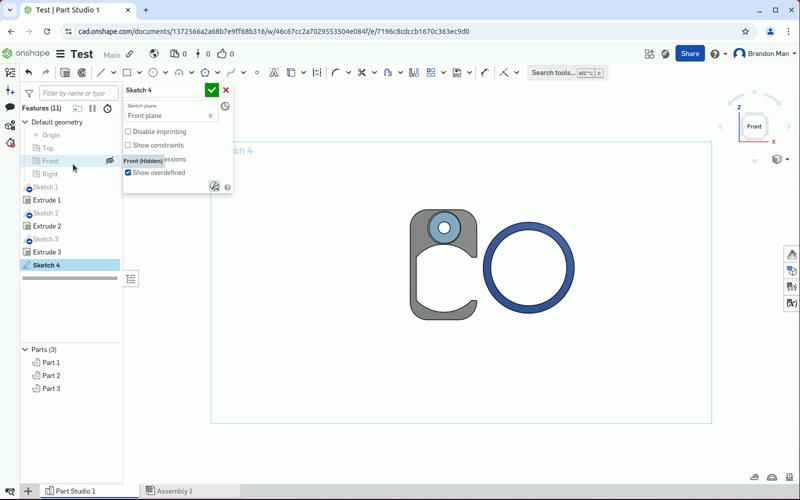
mouse_move(73, 352)
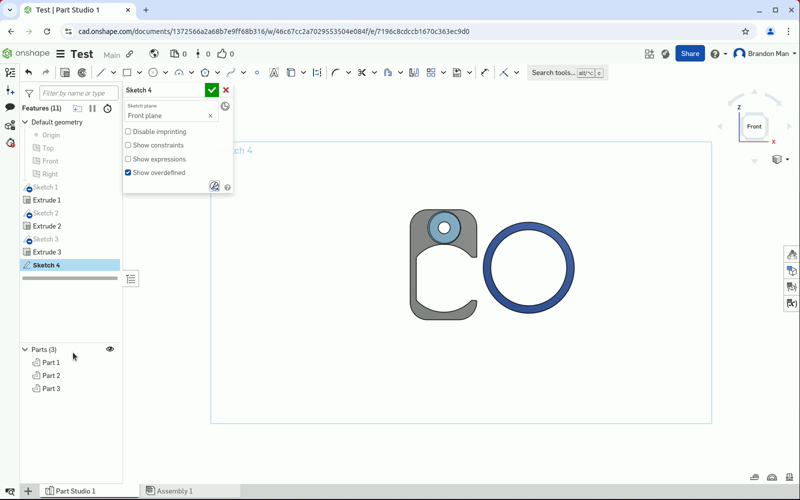
key(y)
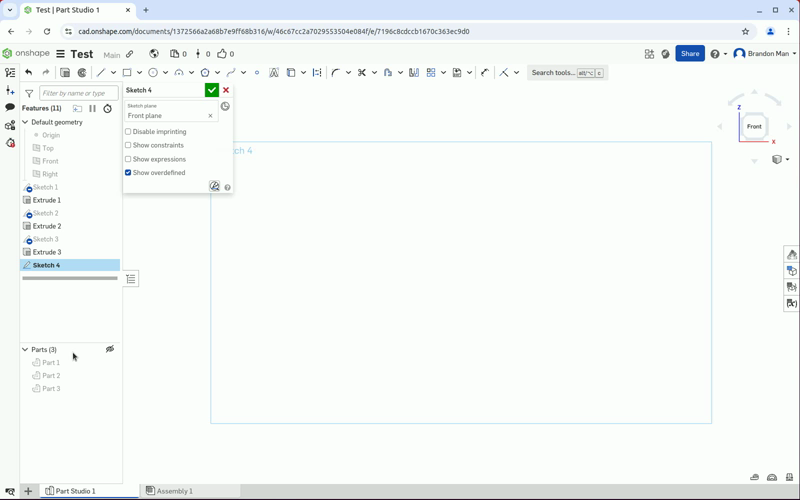
key(c)
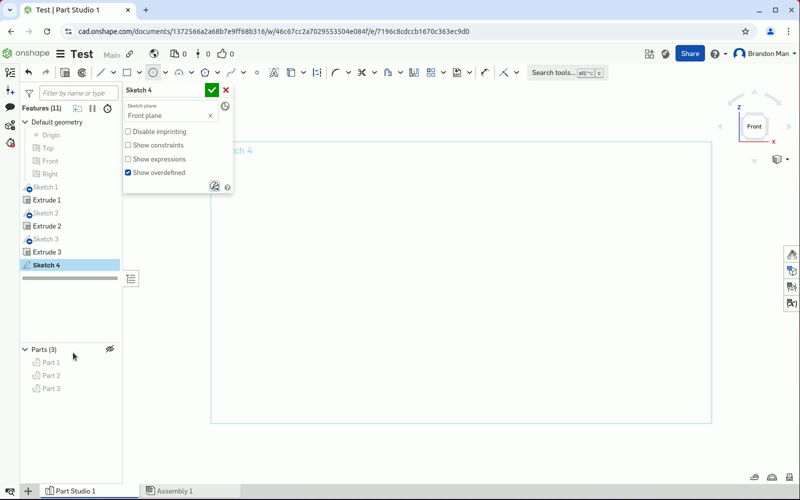
key_down(shift)
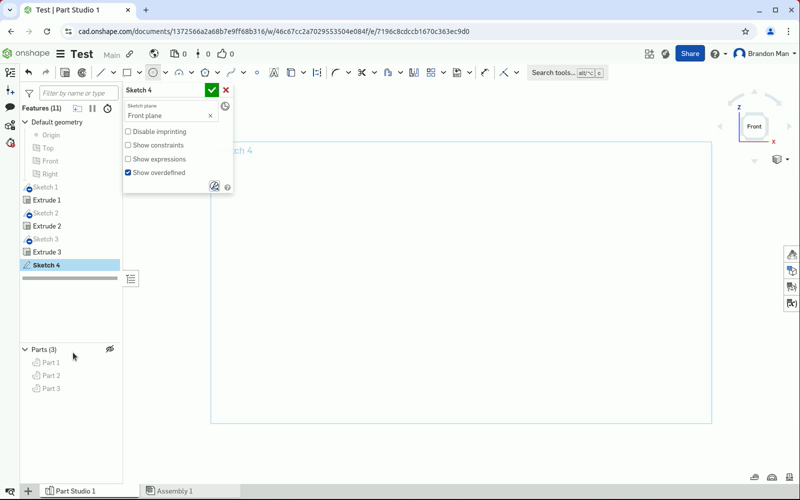
mouse_move(528, 267)
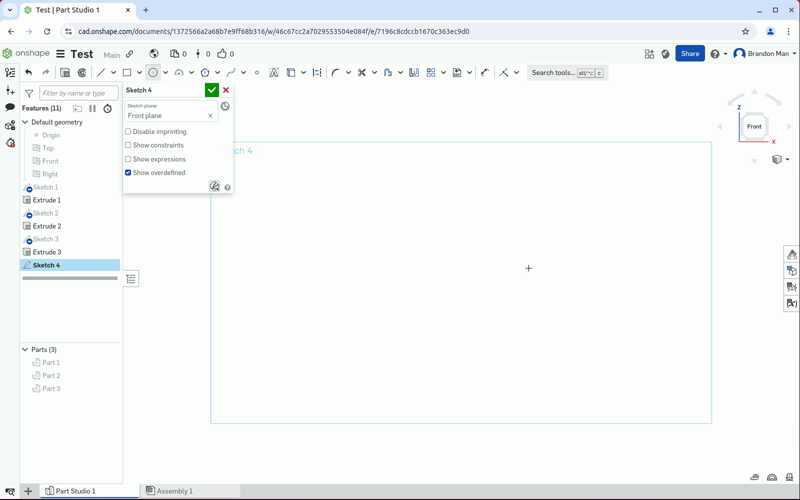
click(528, 267)
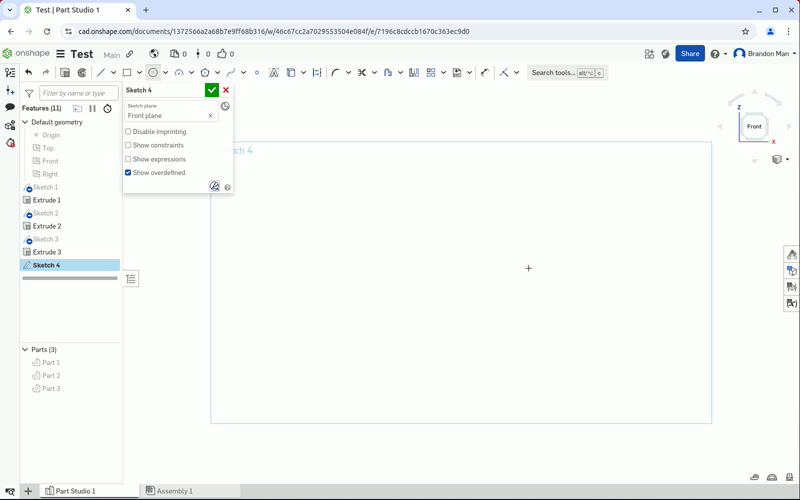
key_up(shift)
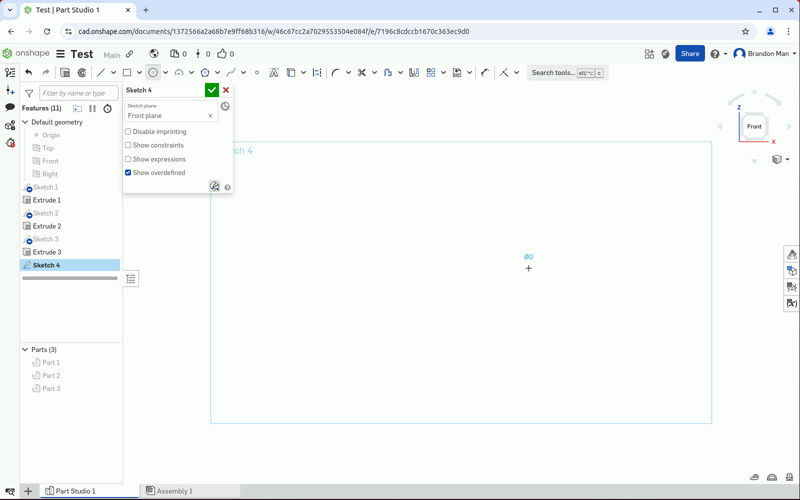
mouse_move(567, 267)
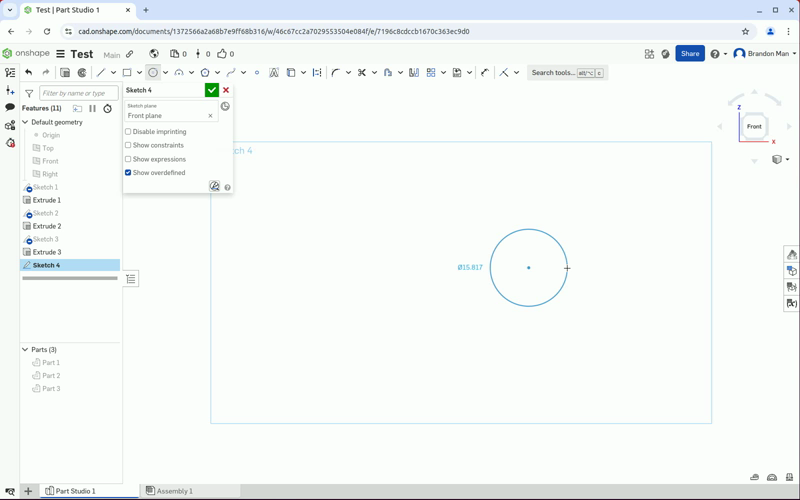
click(567, 267)
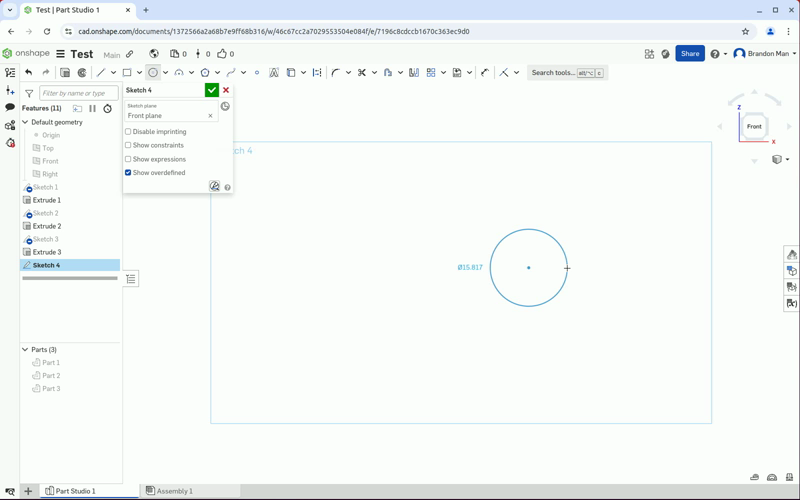
key(esc)
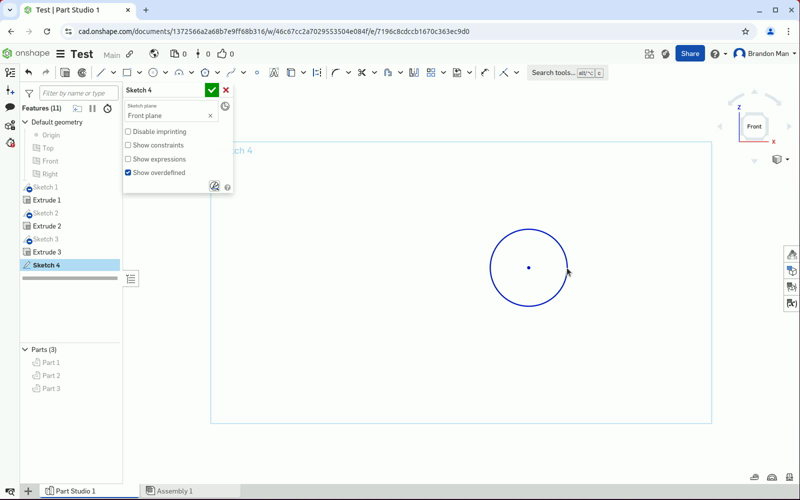
key(c)
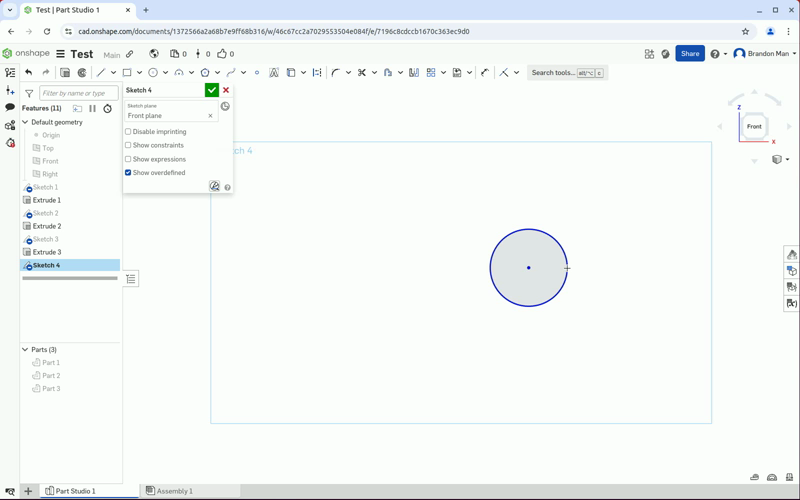
key_down(shift)
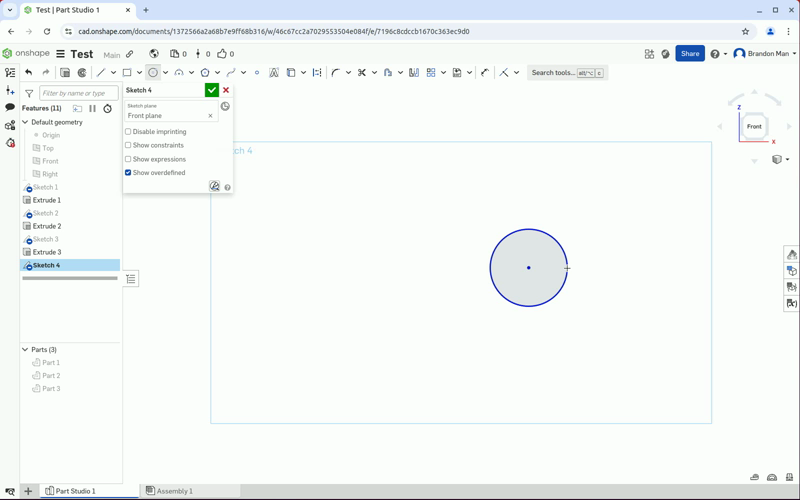
mouse_move(528, 267)
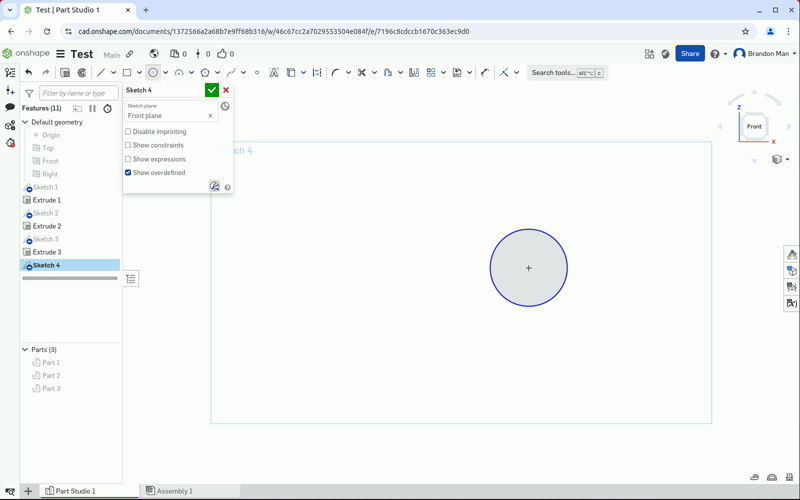
click(528, 267)
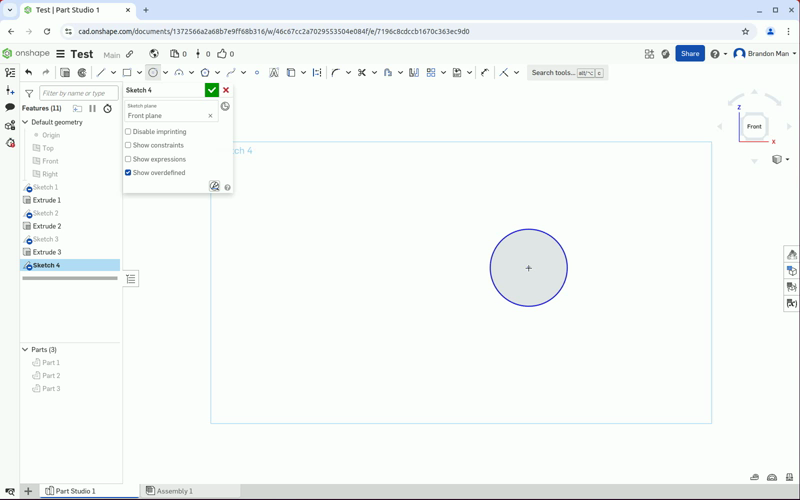
key_up(shift)
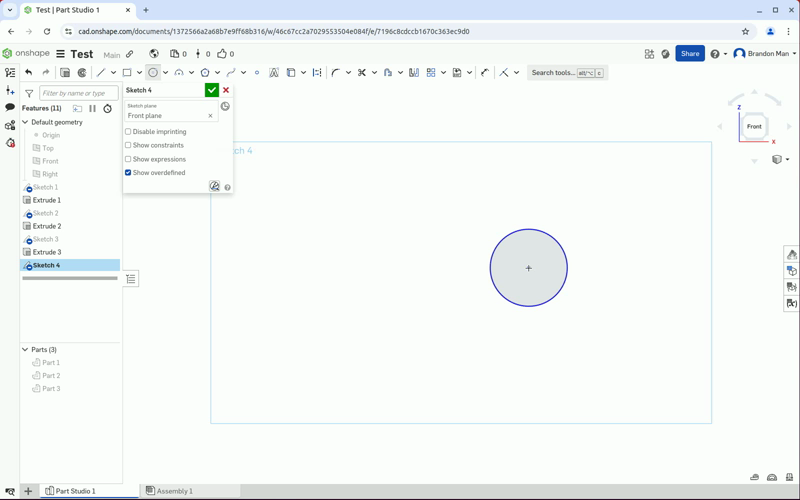
mouse_move(540, 267)
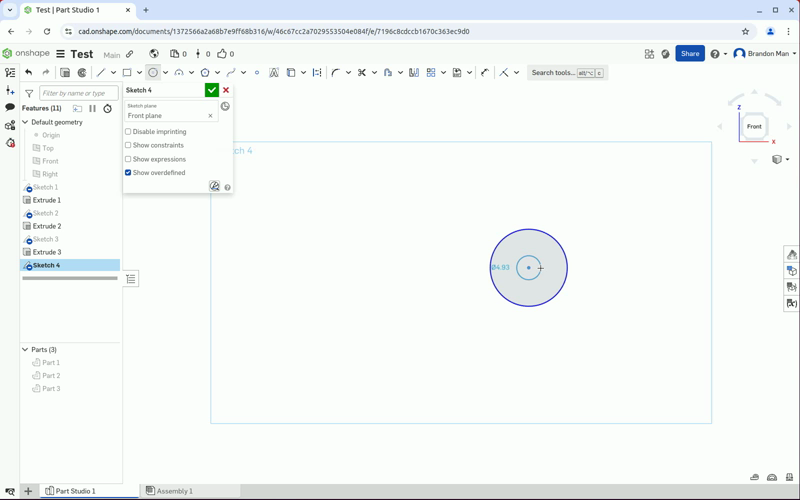
click(540, 267)
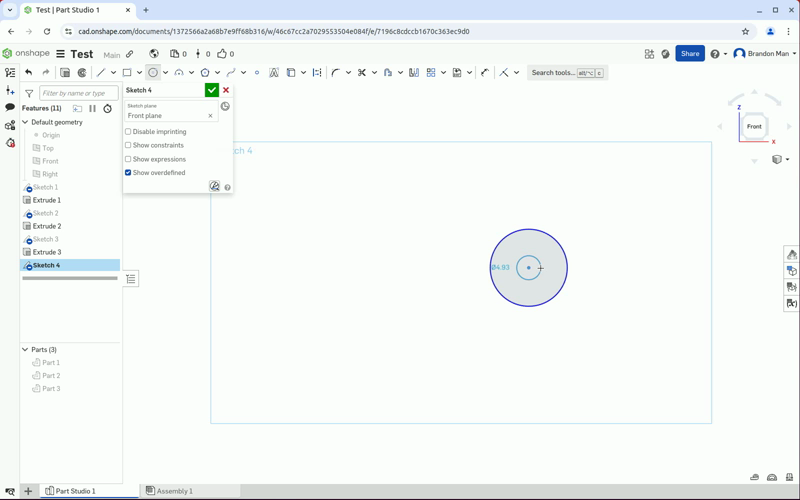
key(esc)
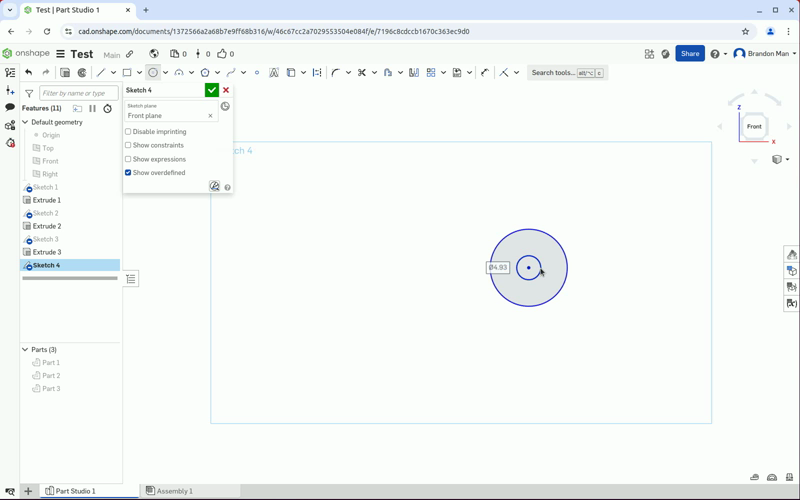
mouse_move(553, 259)
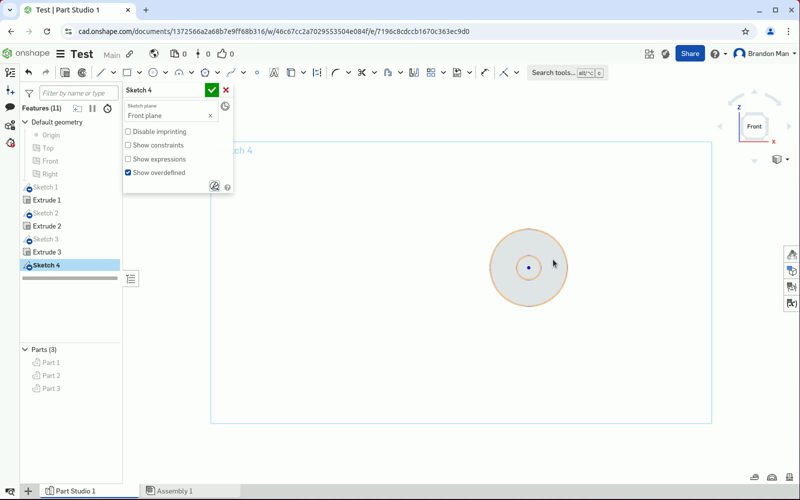
click(553, 259)
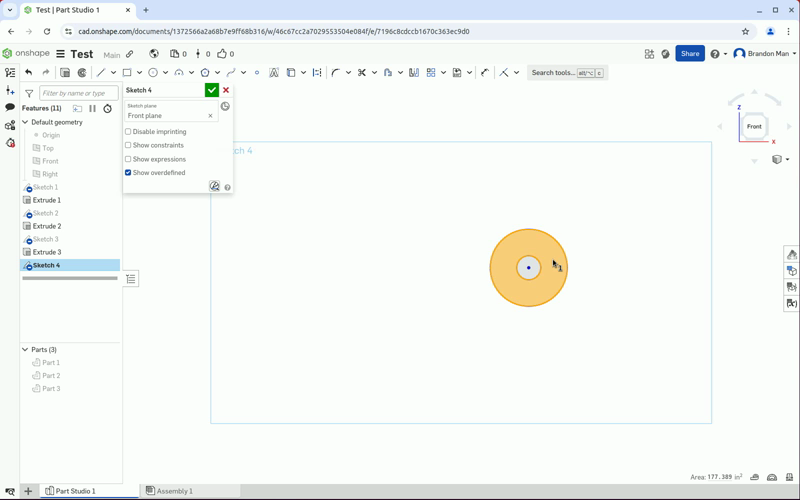
mouse_move(73, 352)
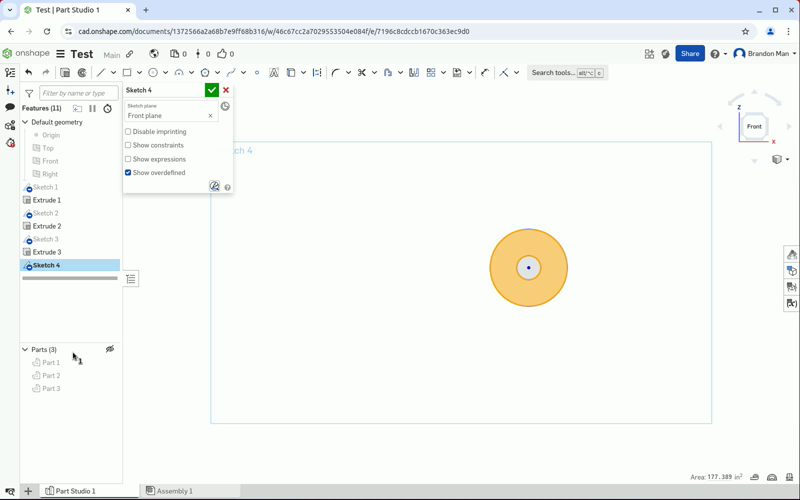
key(shift+y)
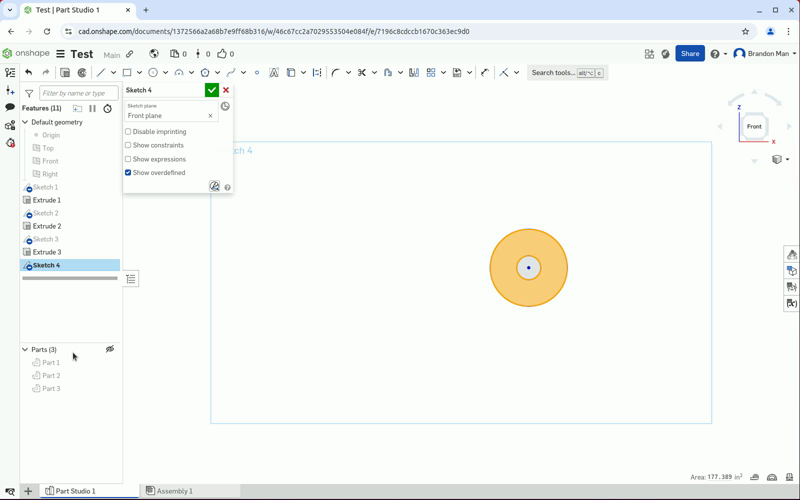
key(shift+e)
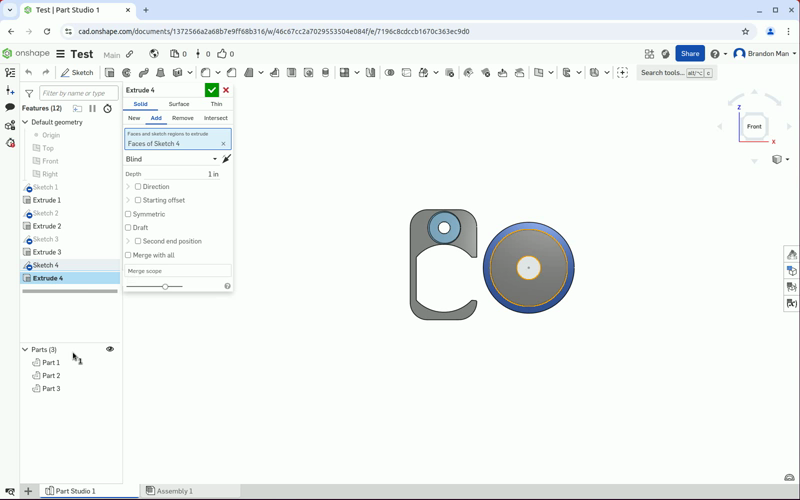
mouse_move(143, 106)
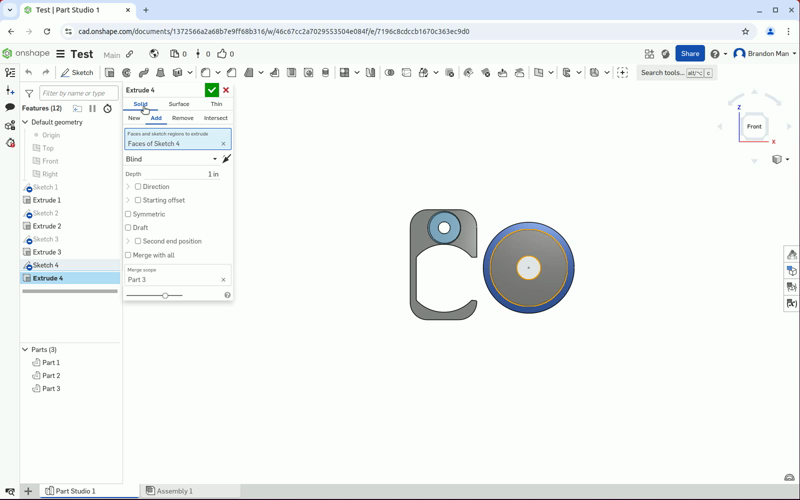
click(143, 106)
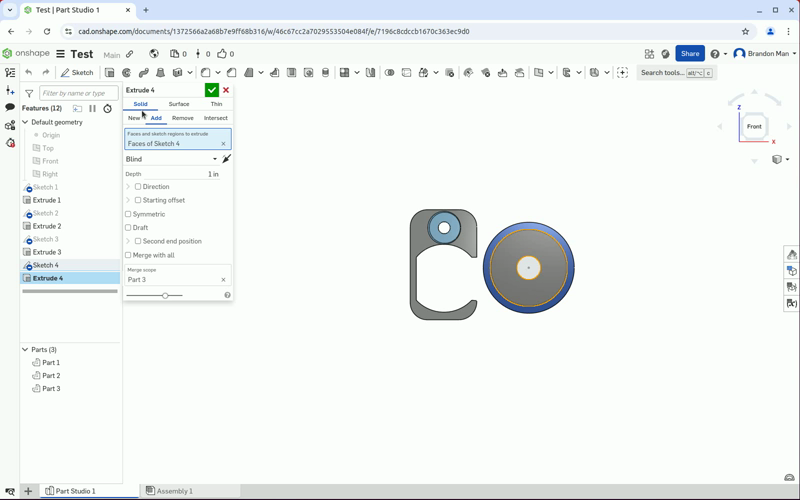
mouse_move(137, 120)
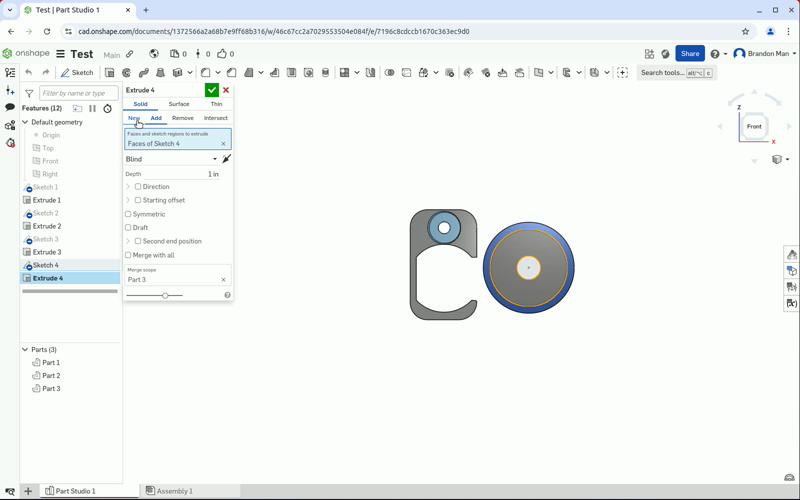
click(137, 120)
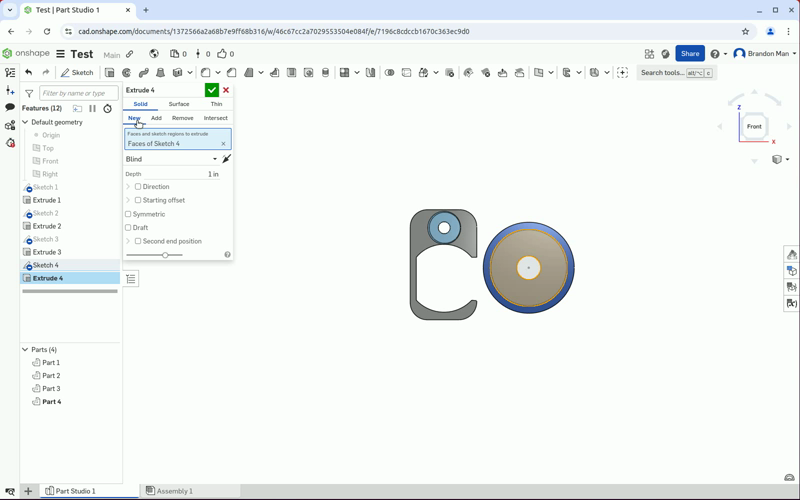
key(tab, 4)
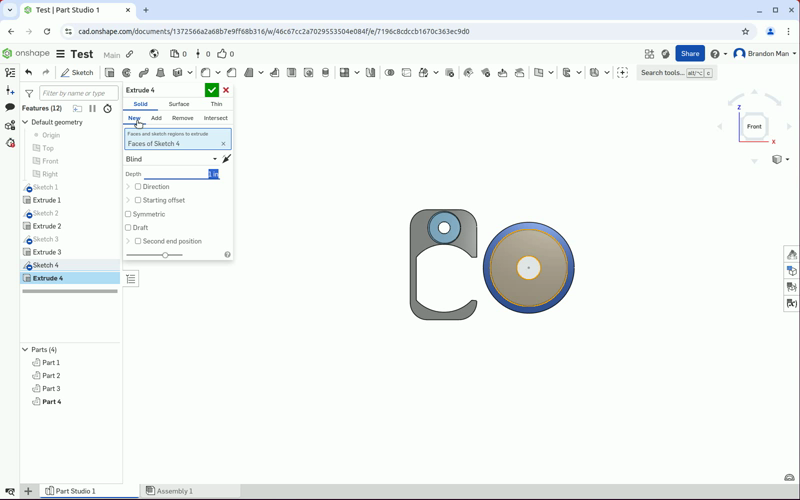
text(9.147)
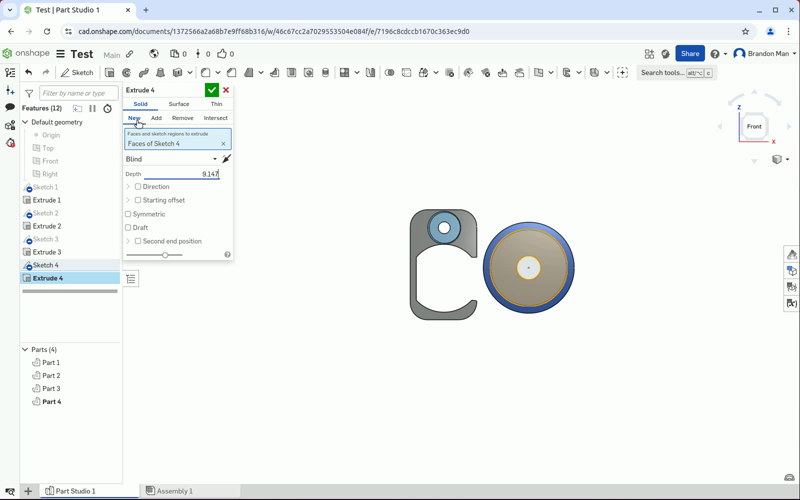
key(enter)
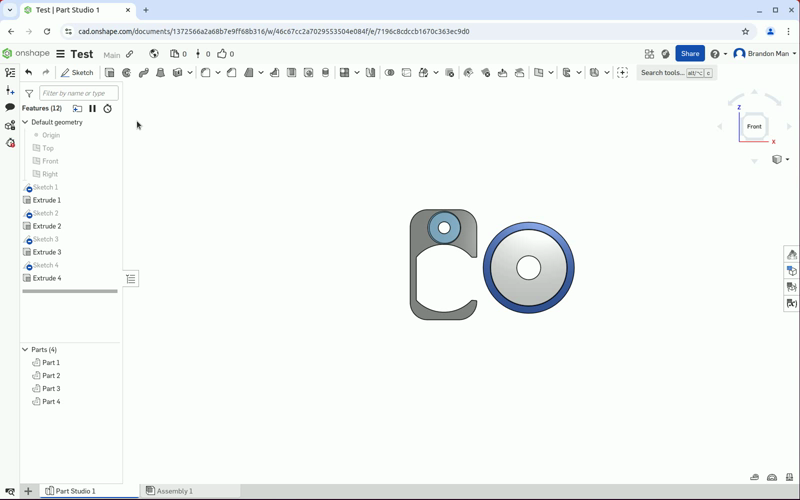
key(shift+h)
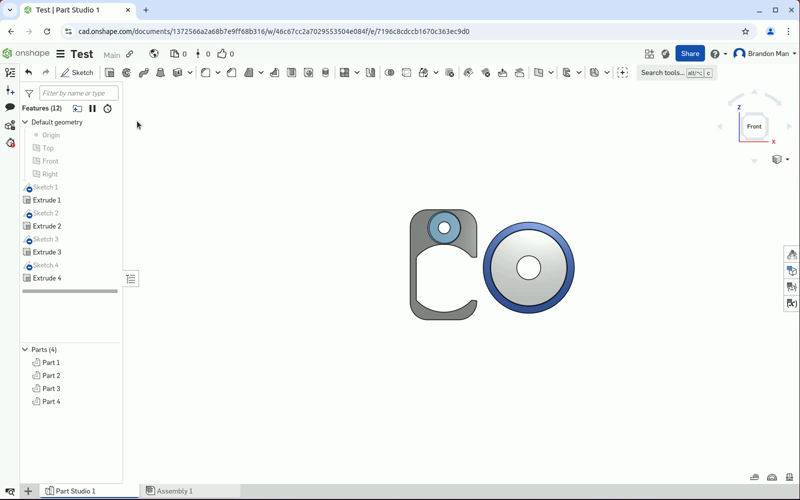
key(shift+h)
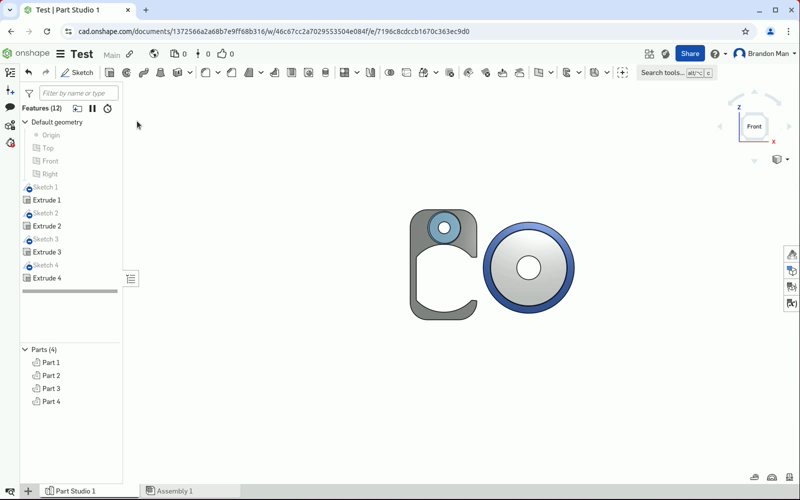
mouse_move(73, 189)
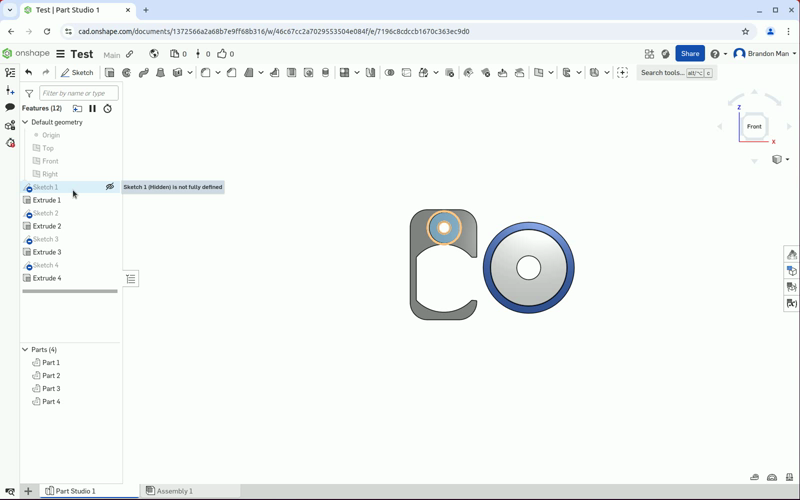
click(73, 189)
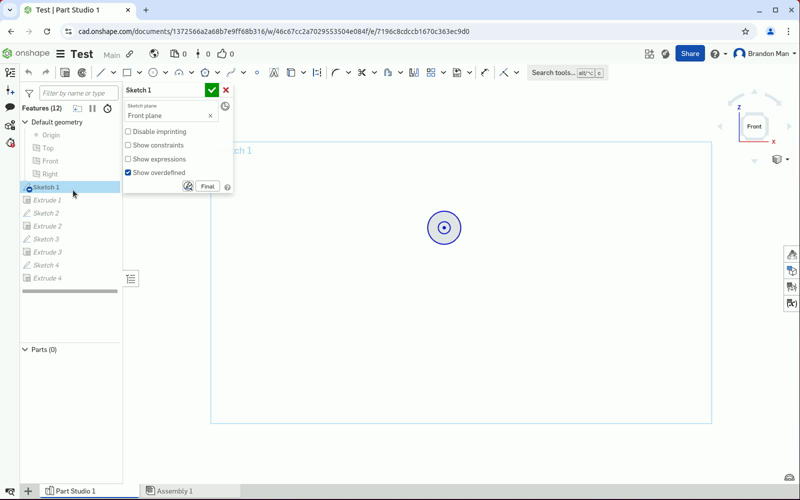
mouse_move(229, 92)
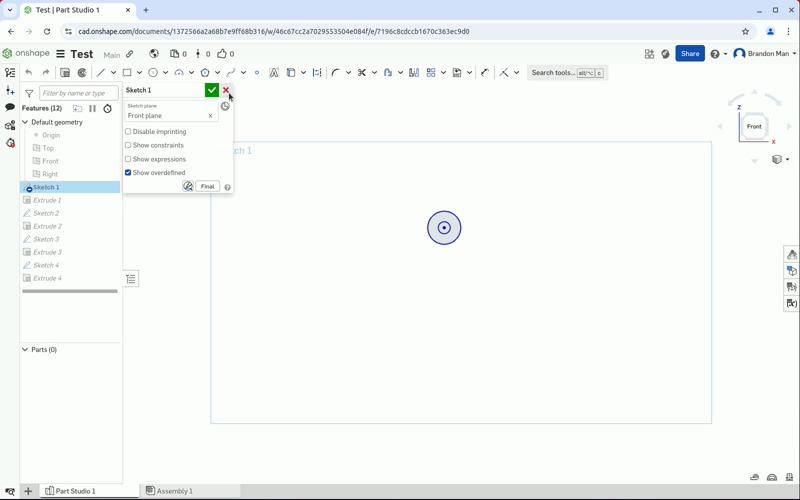
click(229, 92)
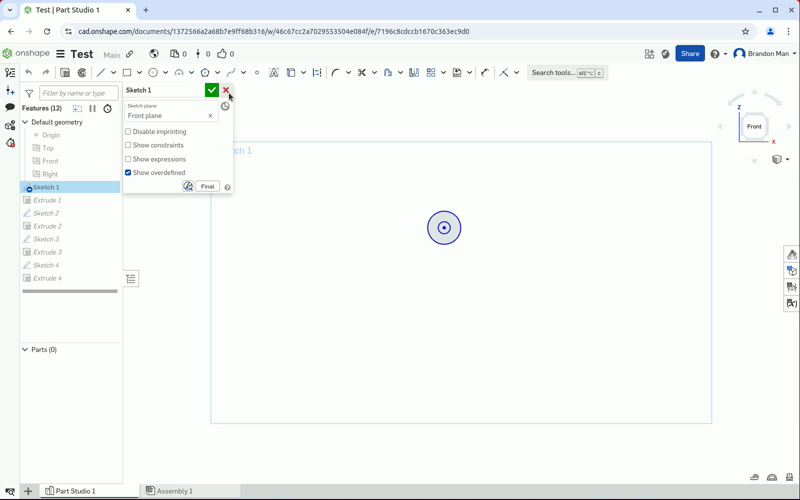
key(shift+s)
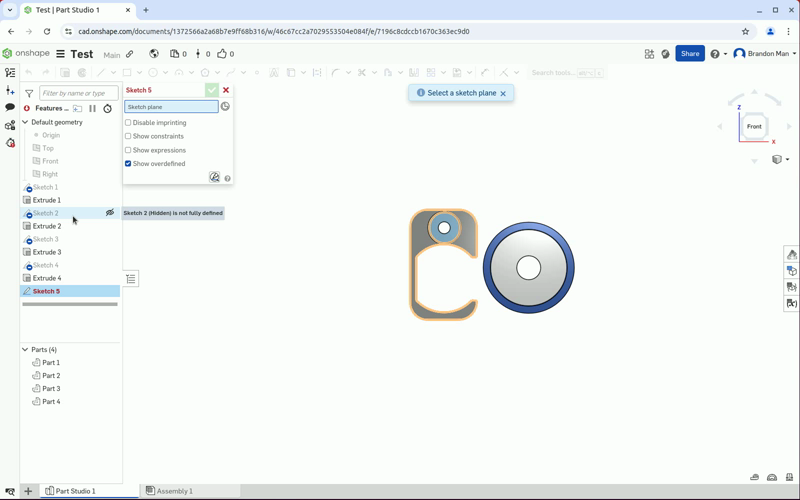
scroll(3)
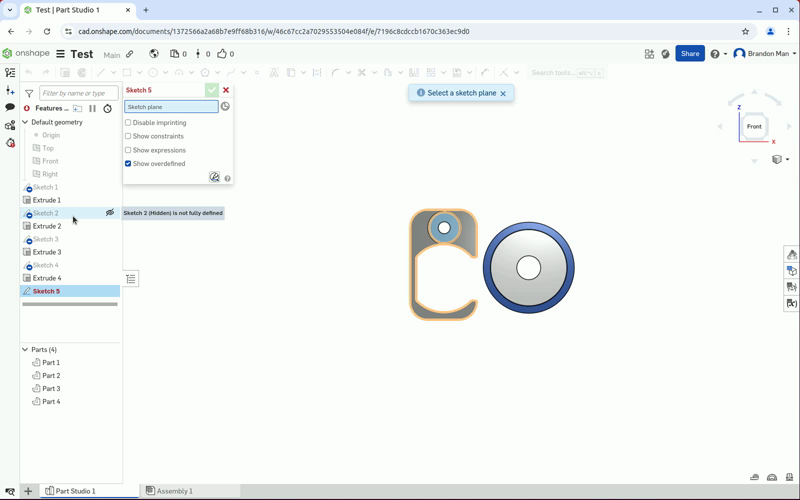
mouse_move(73, 163)
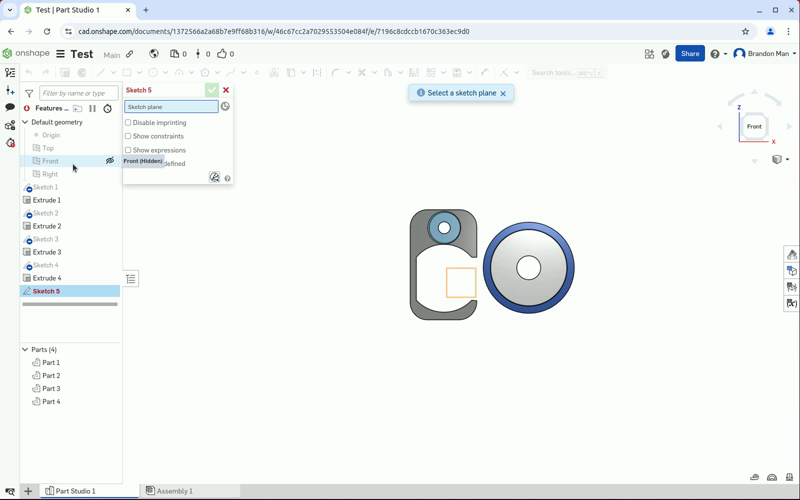
click(73, 163)
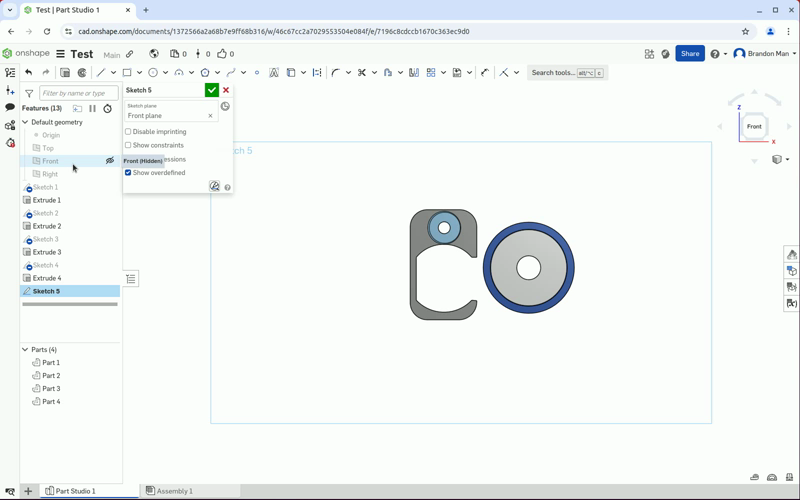
mouse_move(73, 352)
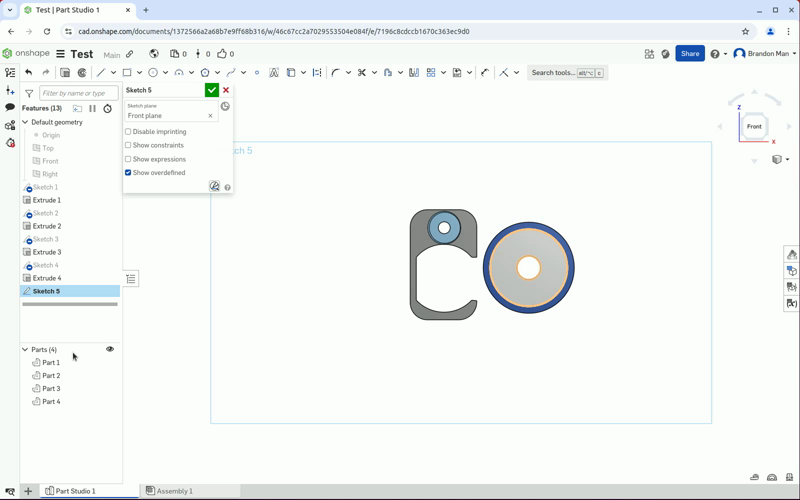
key(y)
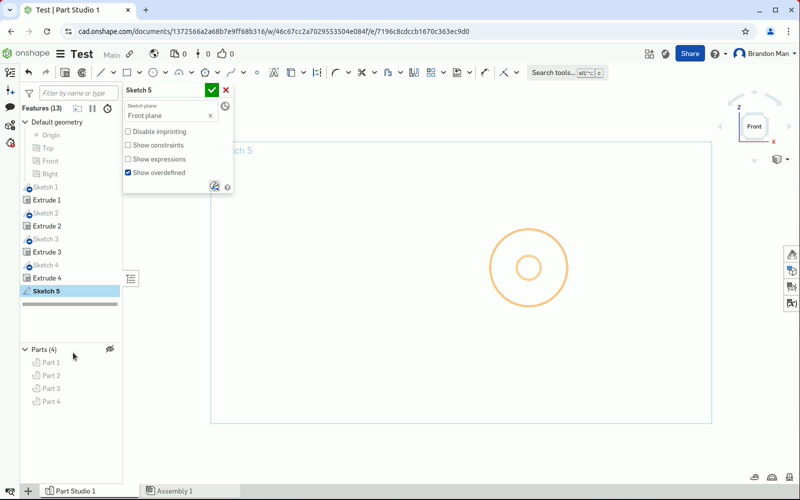
key(c)
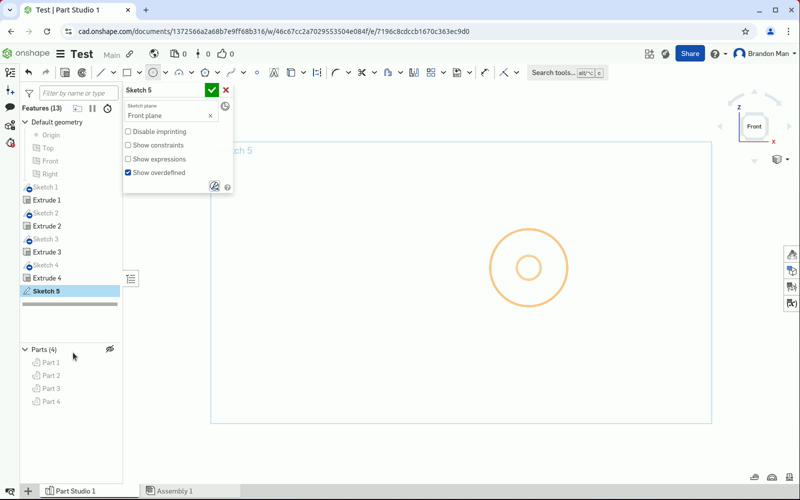
key_down(shift)
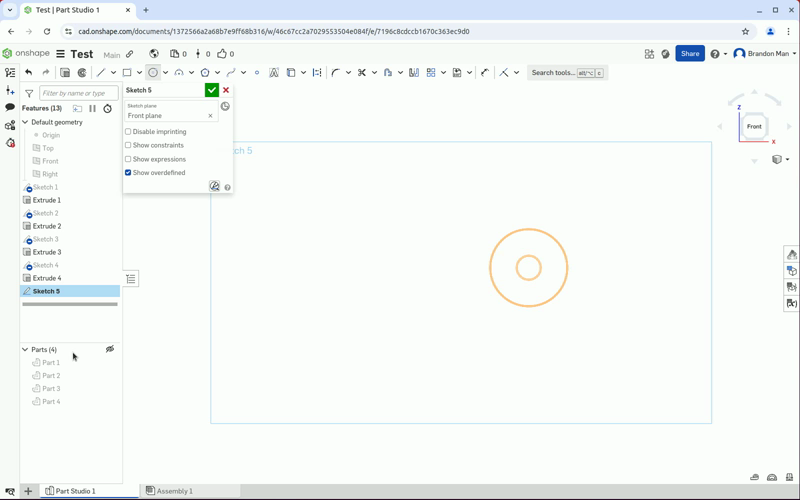
mouse_move(528, 267)
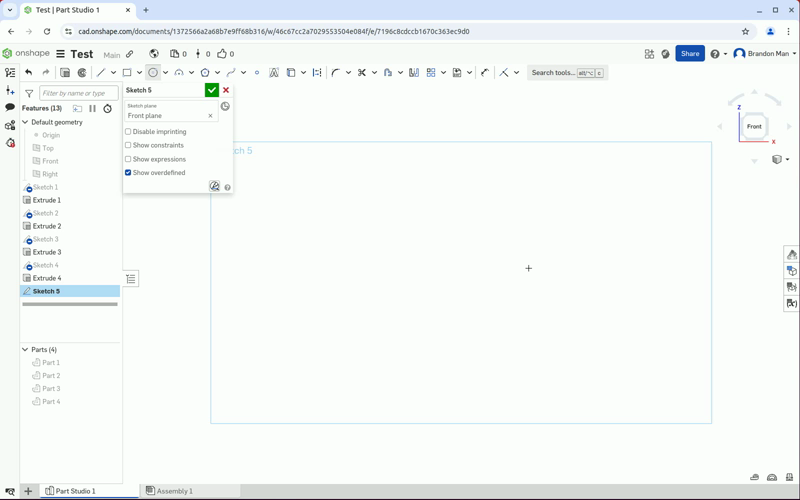
click(528, 267)
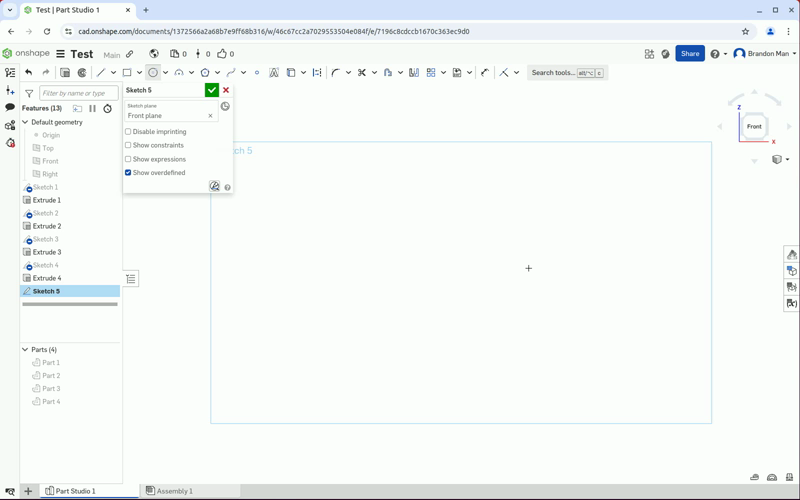
key_up(shift)
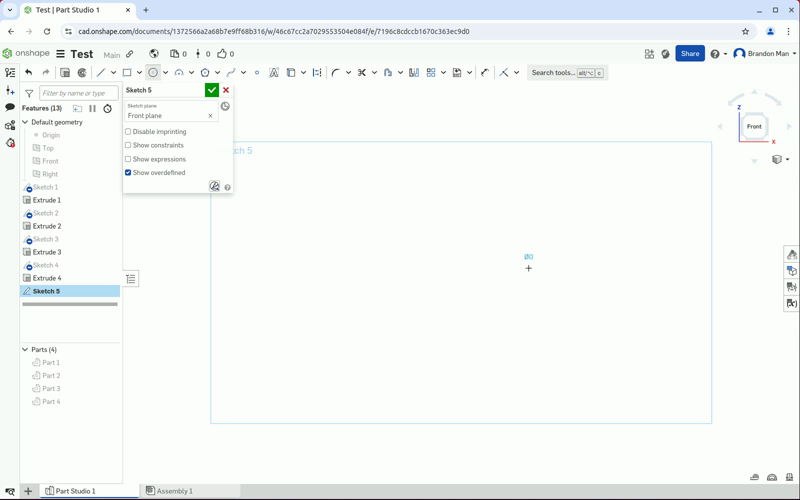
mouse_move(567, 267)
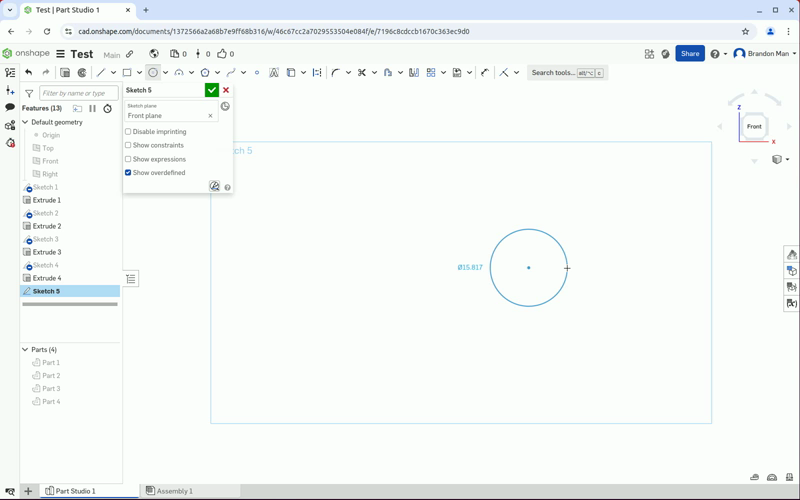
click(567, 267)
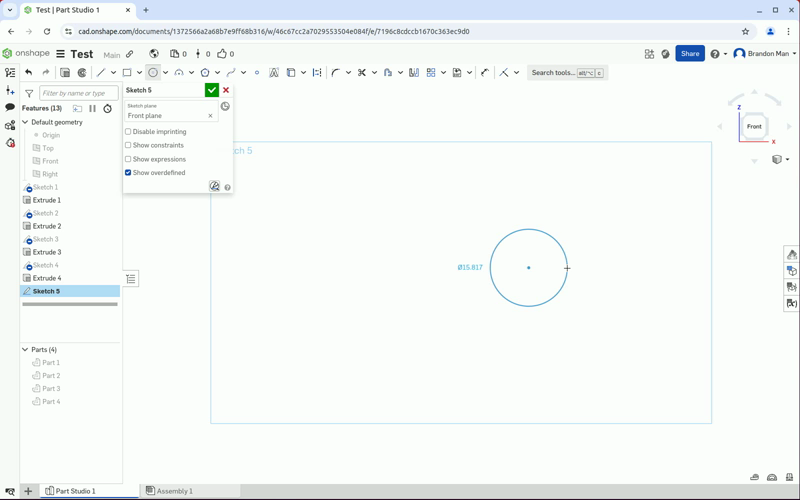
key(esc)
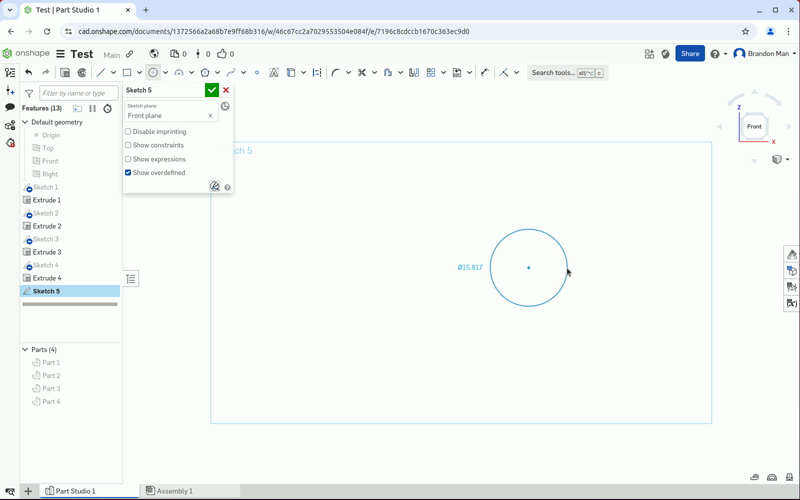
key(c)
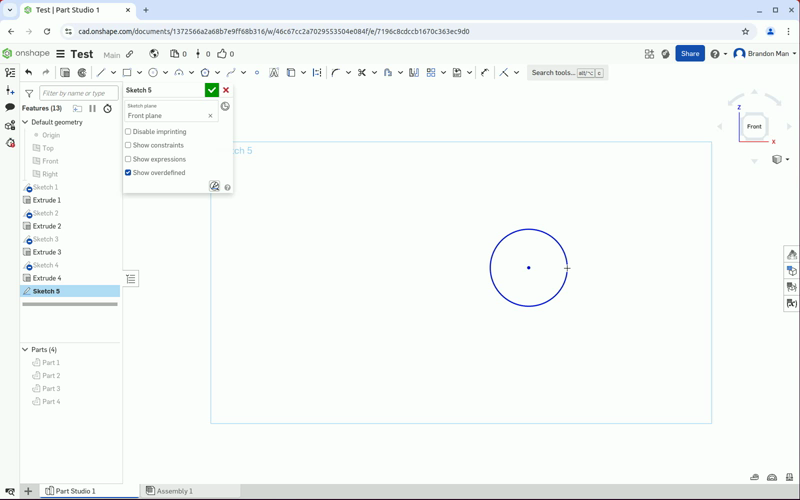
key_down(shift)
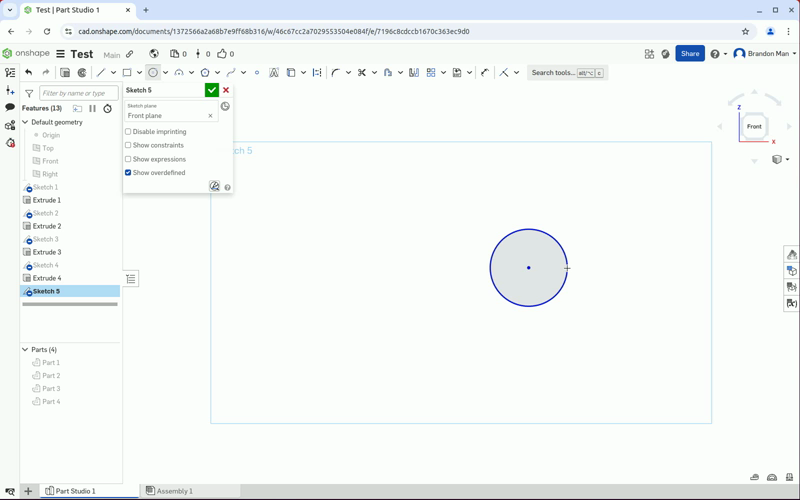
mouse_move(528, 267)
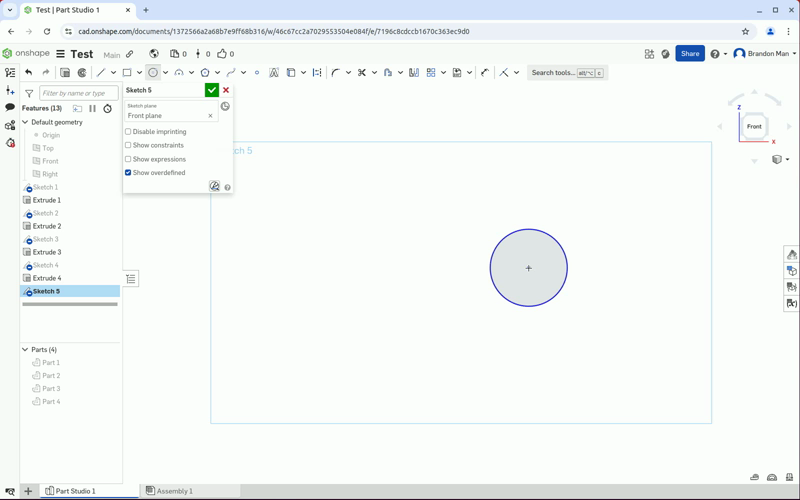
click(528, 267)
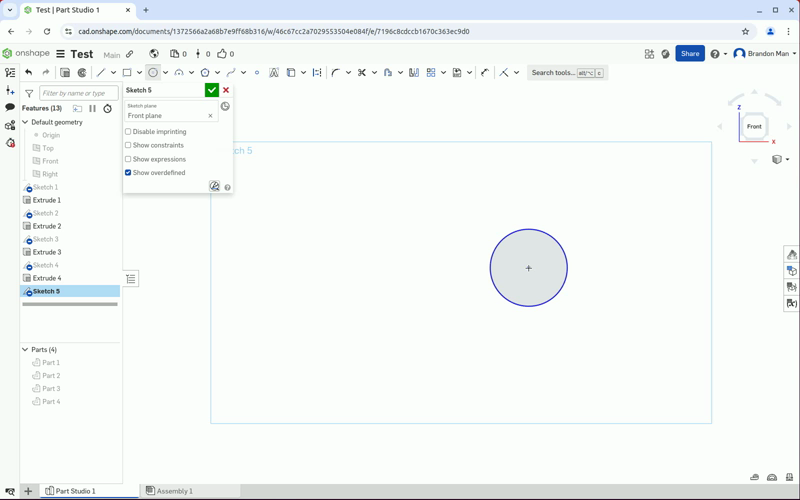
key_up(shift)
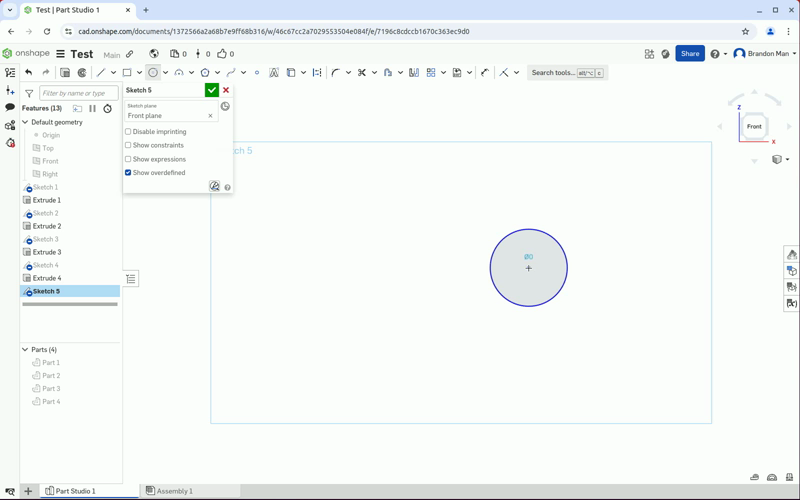
mouse_move(540, 267)
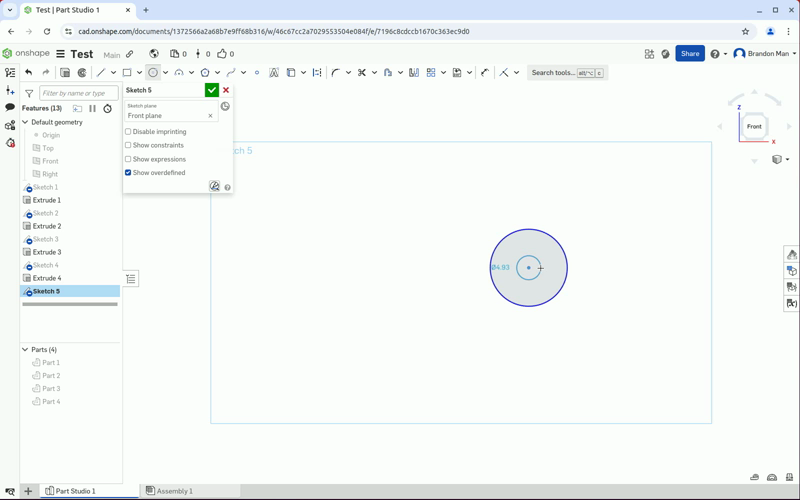
click(540, 267)
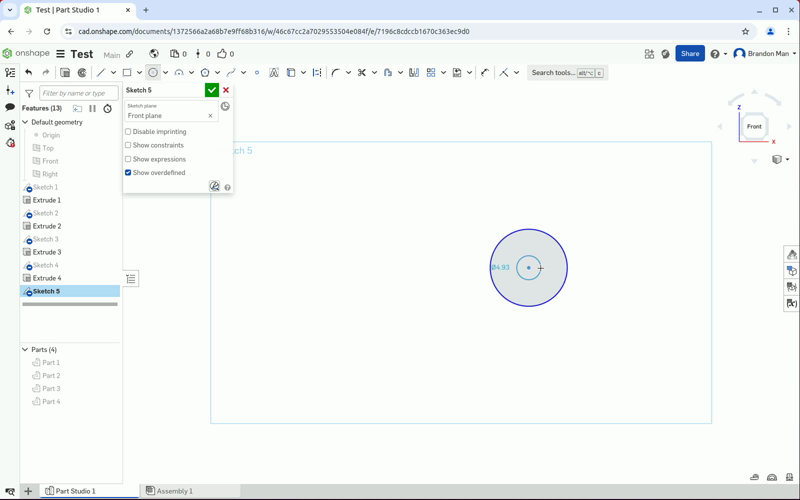
key(esc)
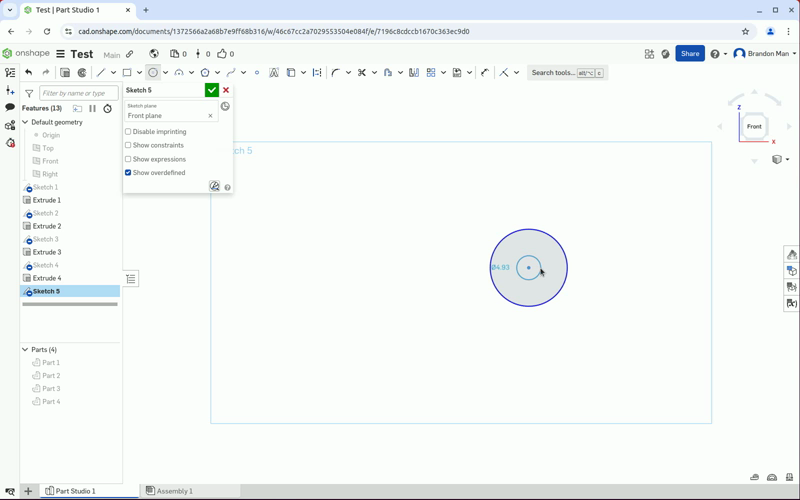
mouse_move(552, 283)
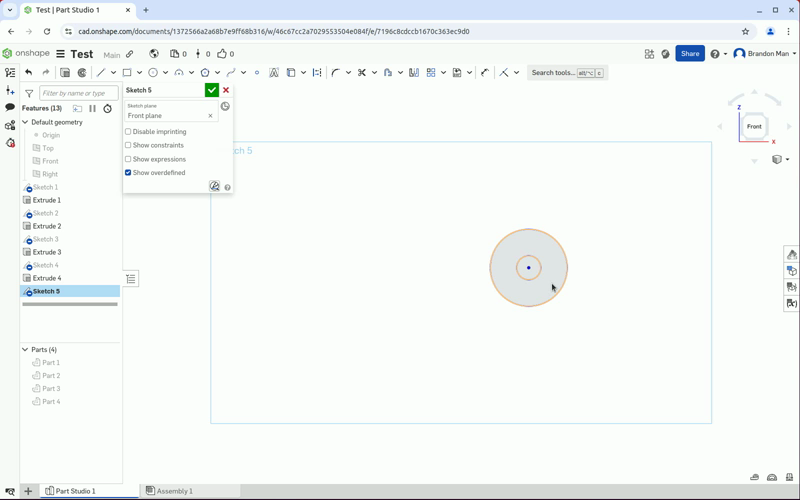
click(552, 283)
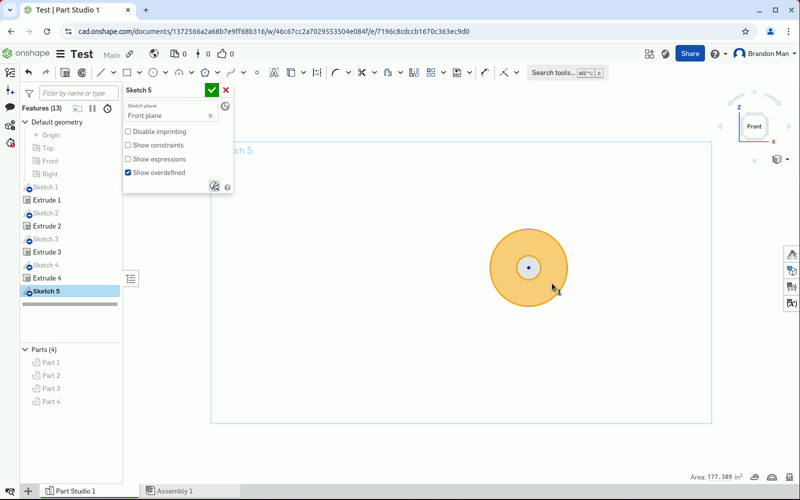
mouse_move(73, 352)
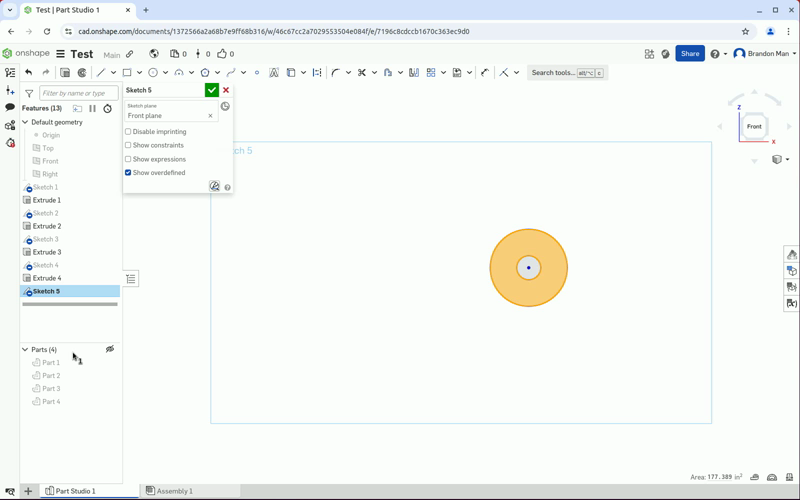
key(shift+y)
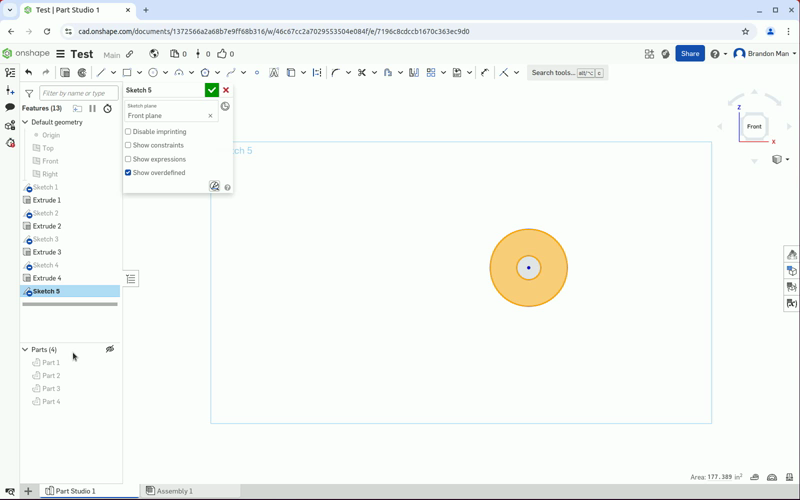
key(shift+e)
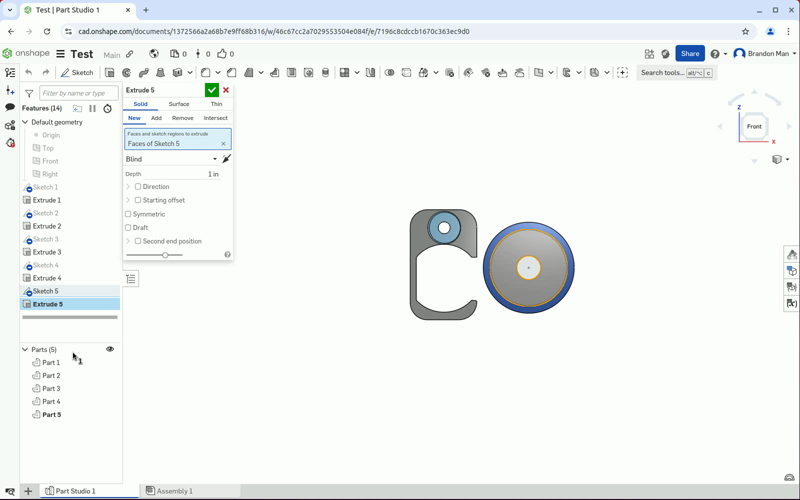
mouse_move(143, 106)
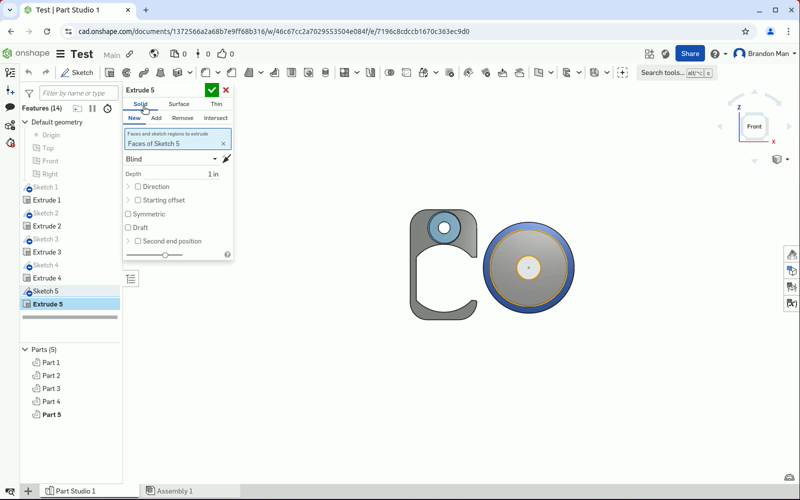
click(143, 106)
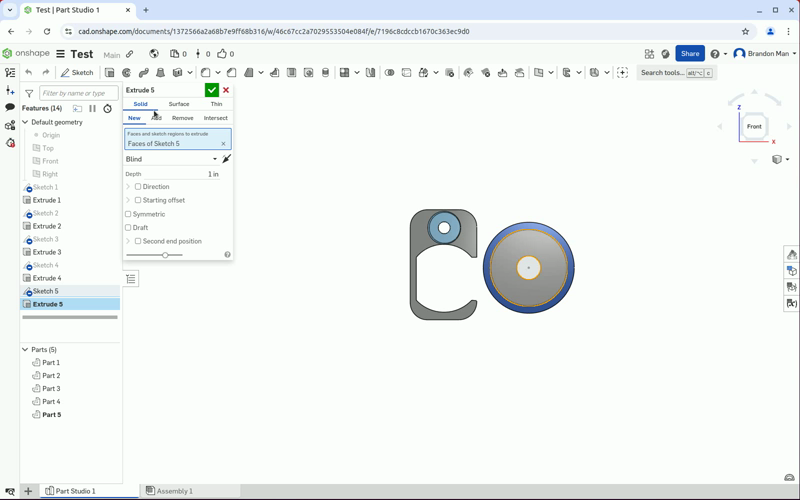
mouse_move(186, 120)
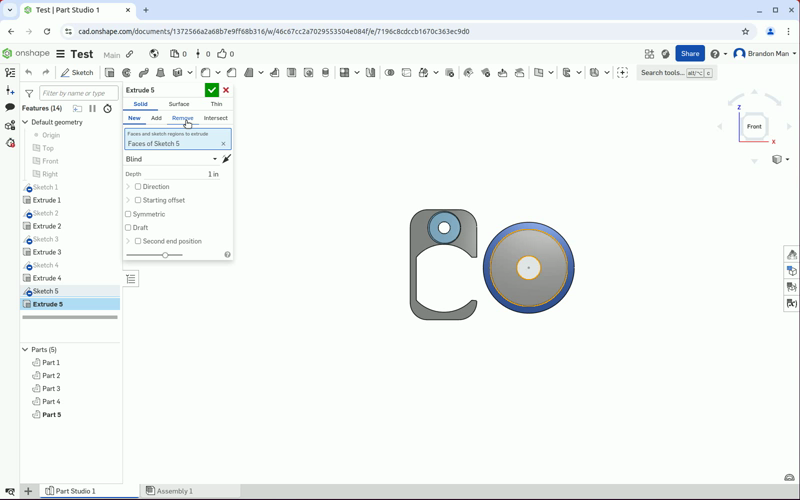
click(186, 120)
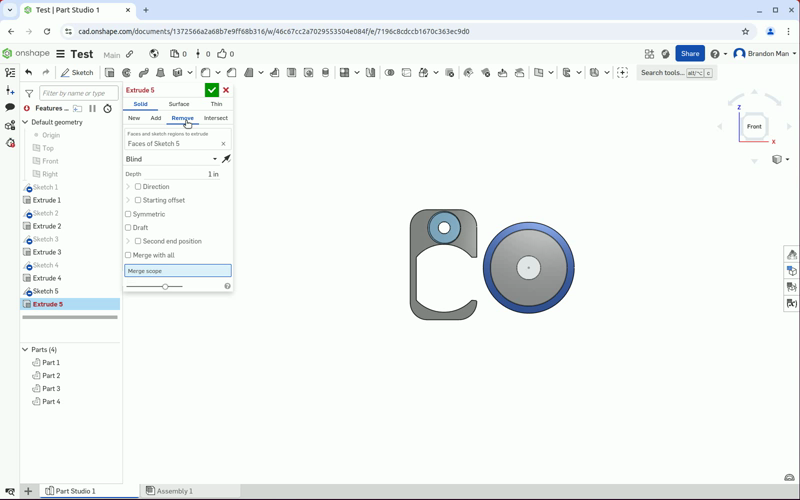
key(tab, 4)
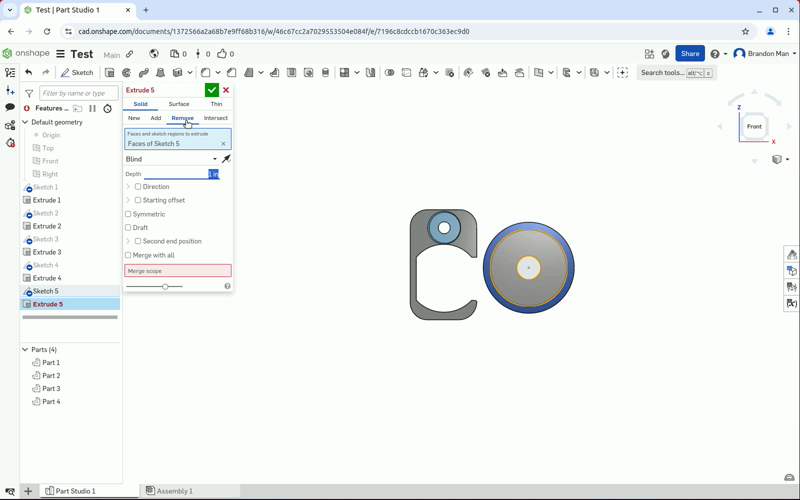
text(-5.777)
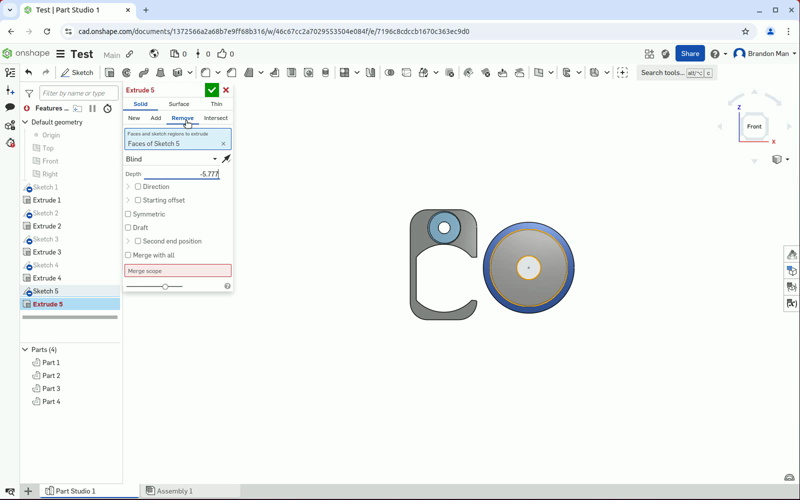
key(tab, 6)
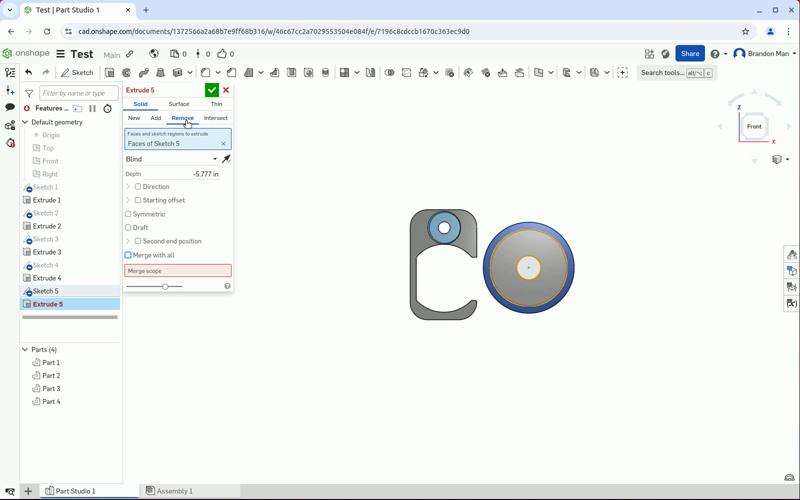
key(space)
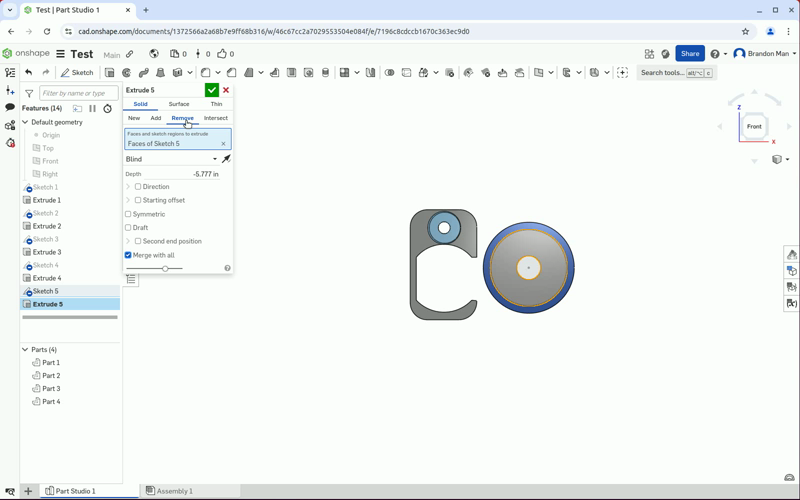
key(enter)
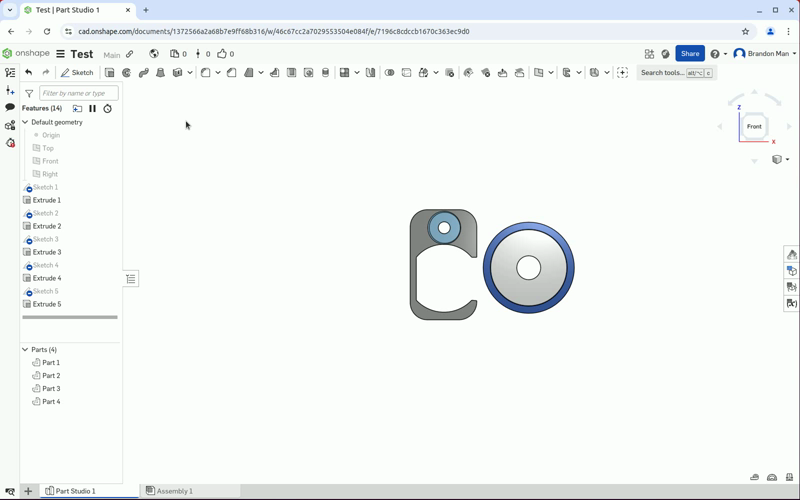
key(shift+h)
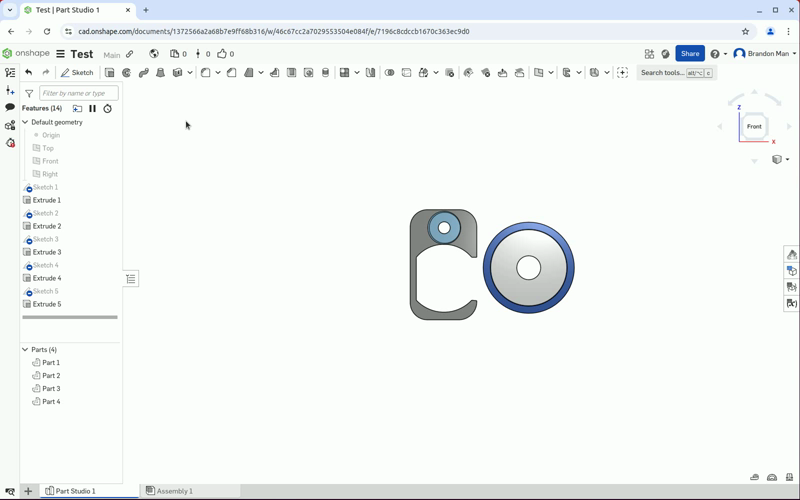
key(shift+h)
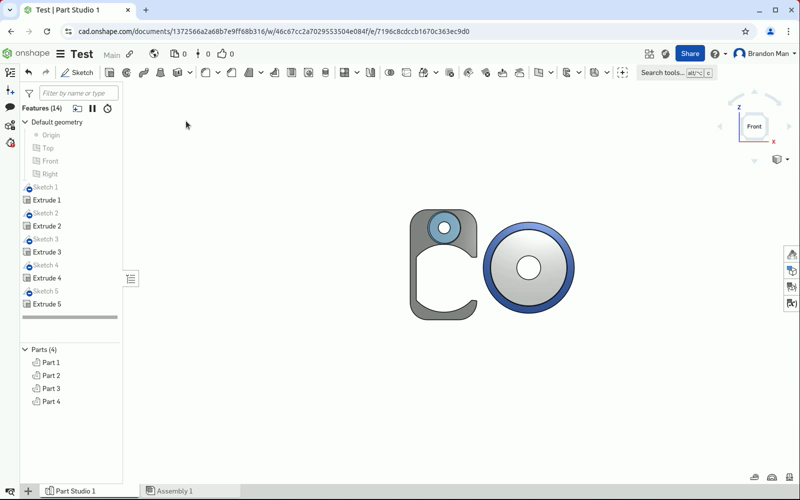
mouse_move(73, 189)
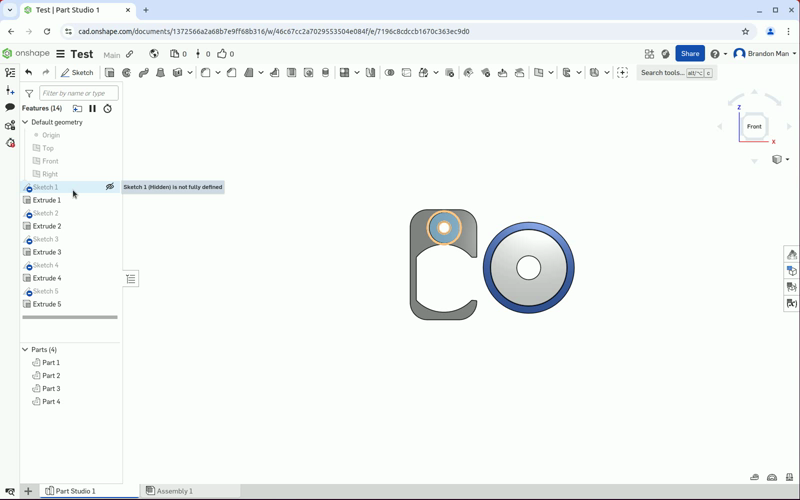
click(73, 189)
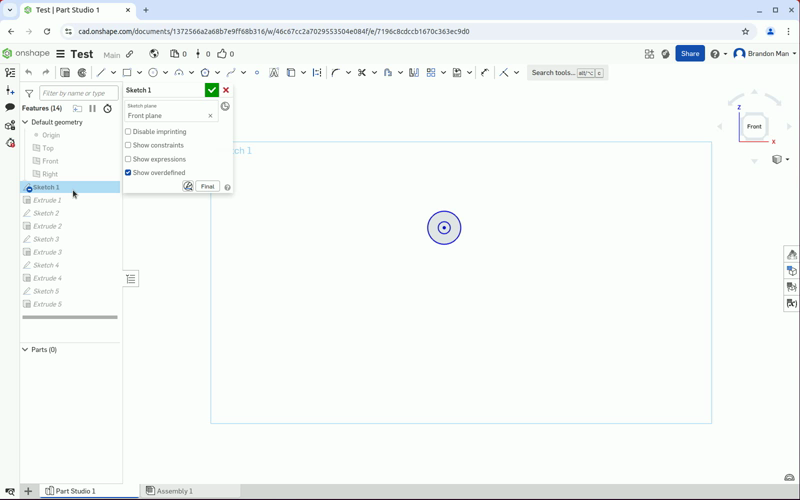
mouse_move(229, 92)
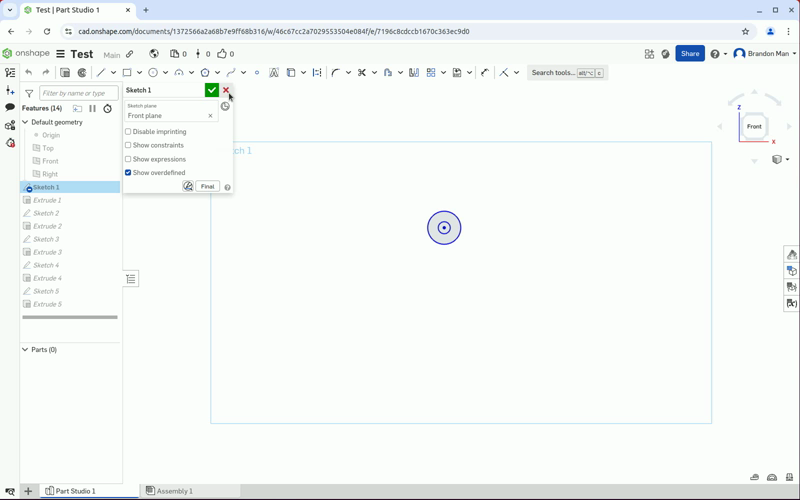
click(229, 92)
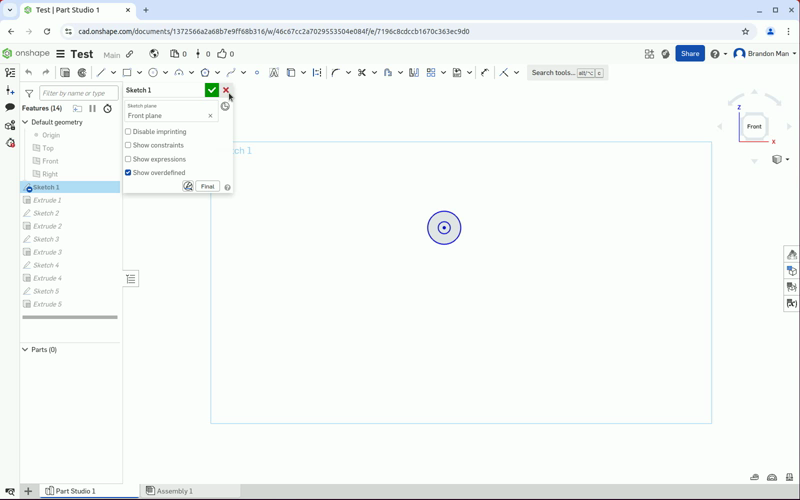
key(shift+s)
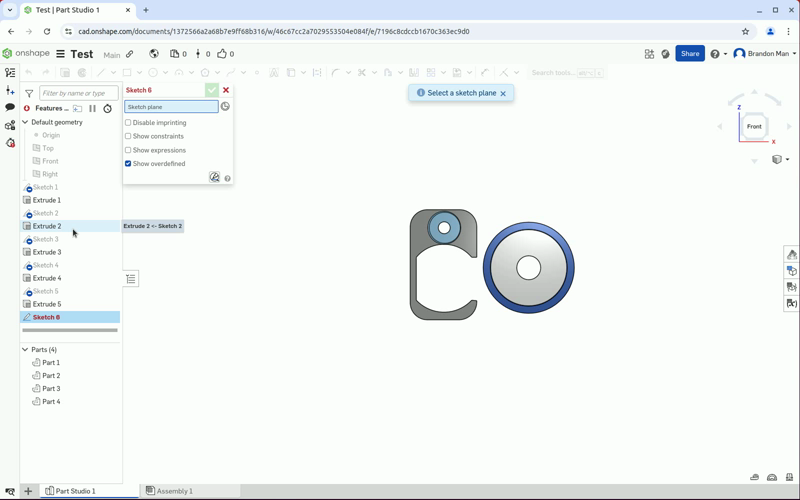
scroll(3)
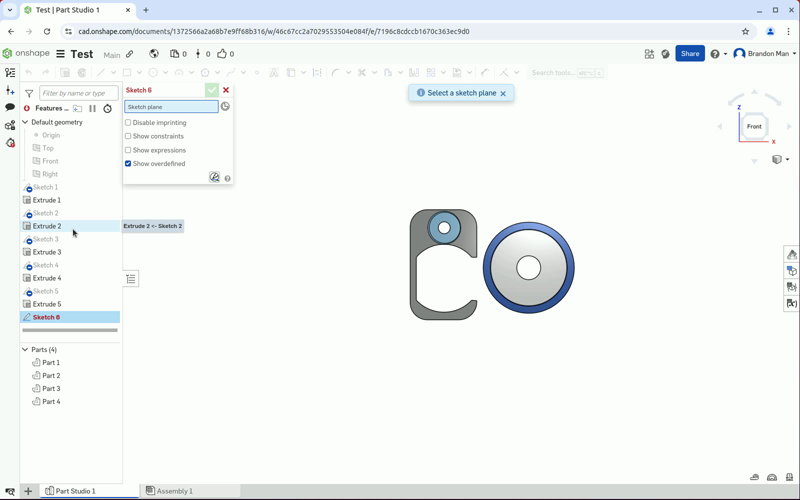
mouse_move(73, 163)
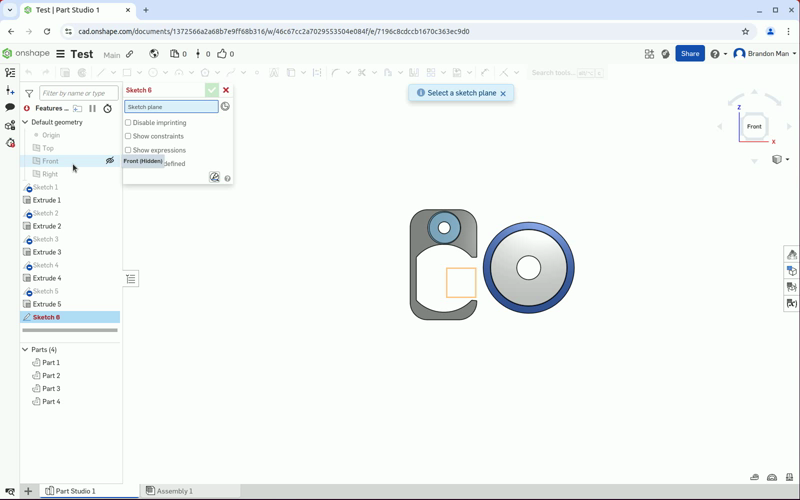
click(73, 163)
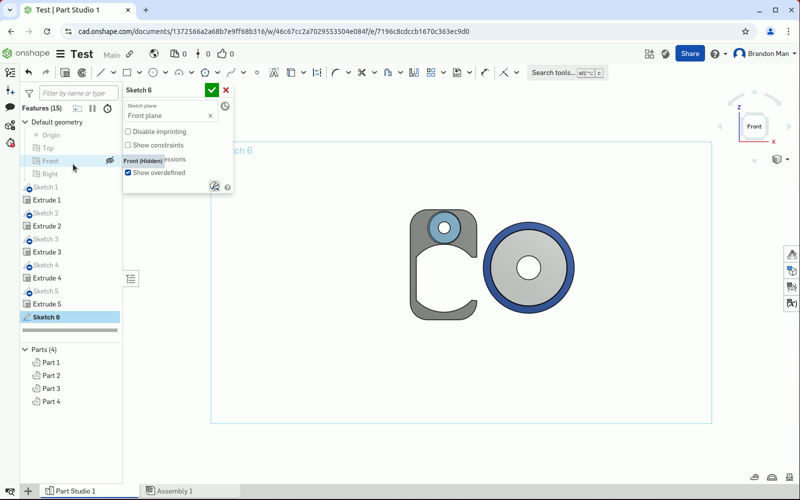
mouse_move(73, 352)
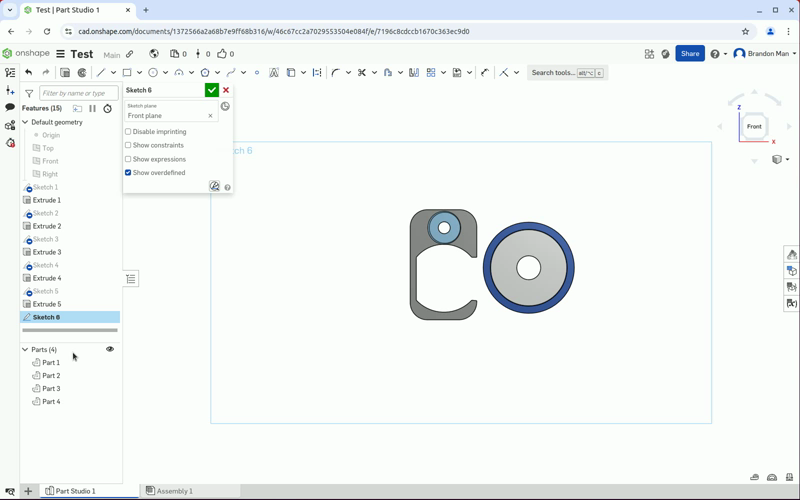
key(y)
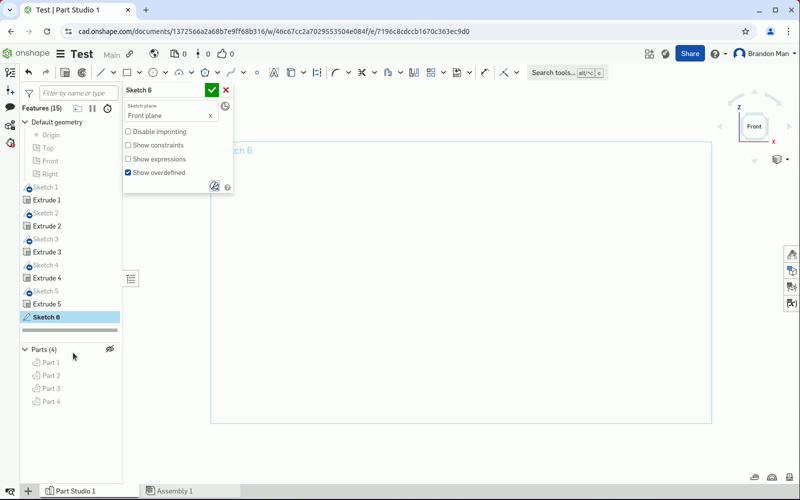
key(c)
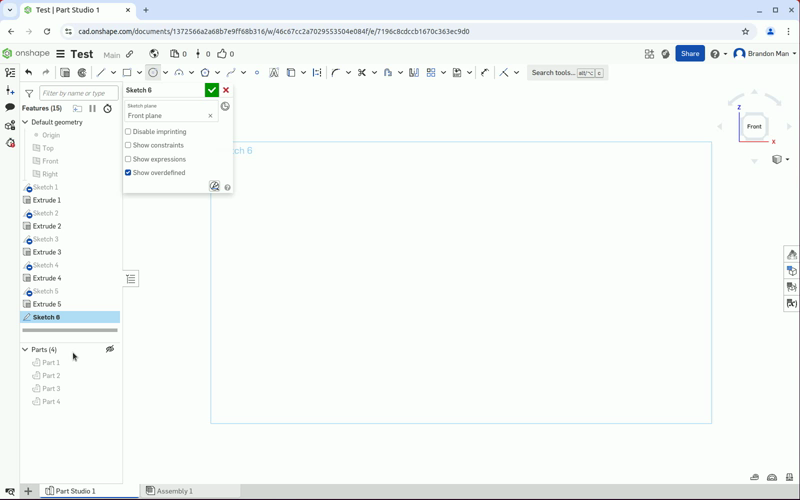
key_down(shift)
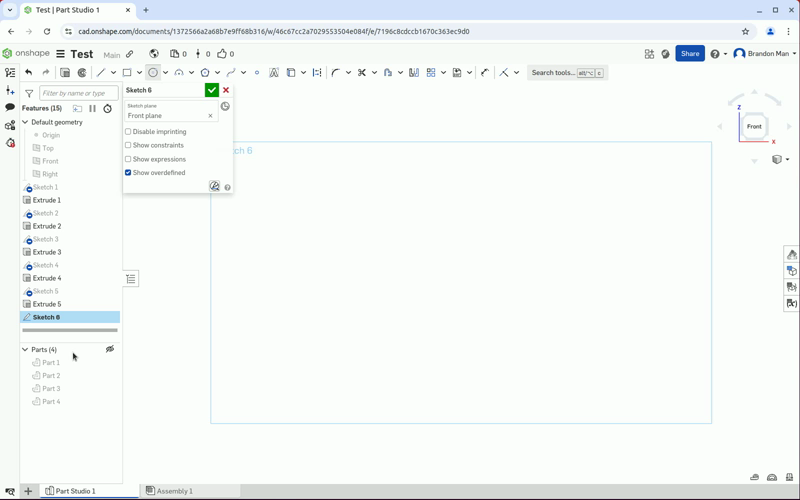
mouse_move(444, 227)
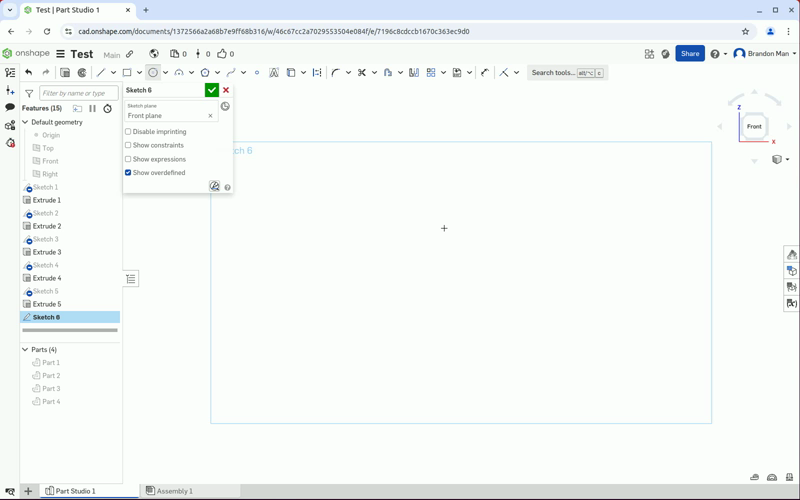
click(444, 227)
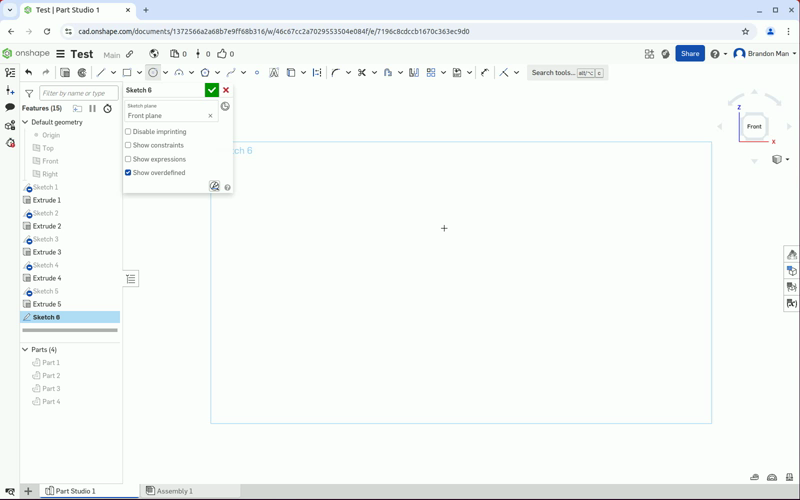
key_up(shift)
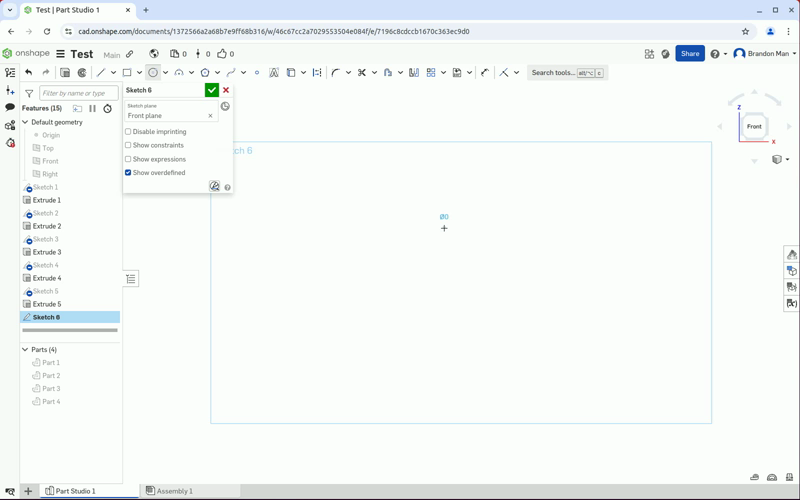
mouse_move(460, 227)
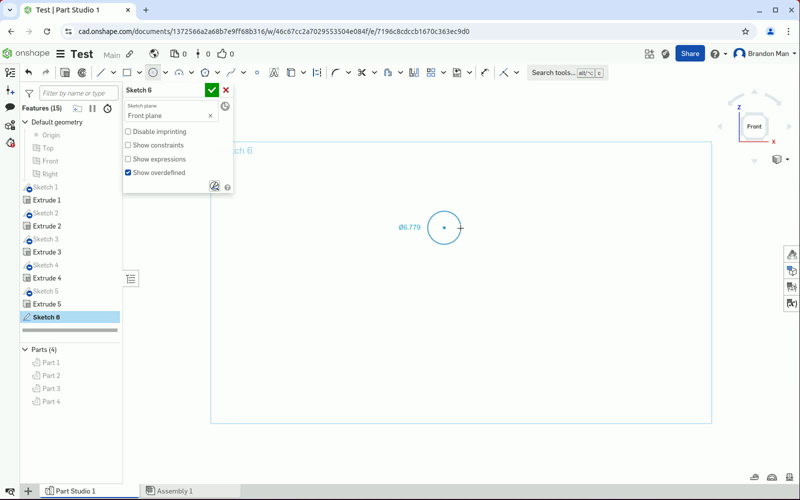
click(460, 227)
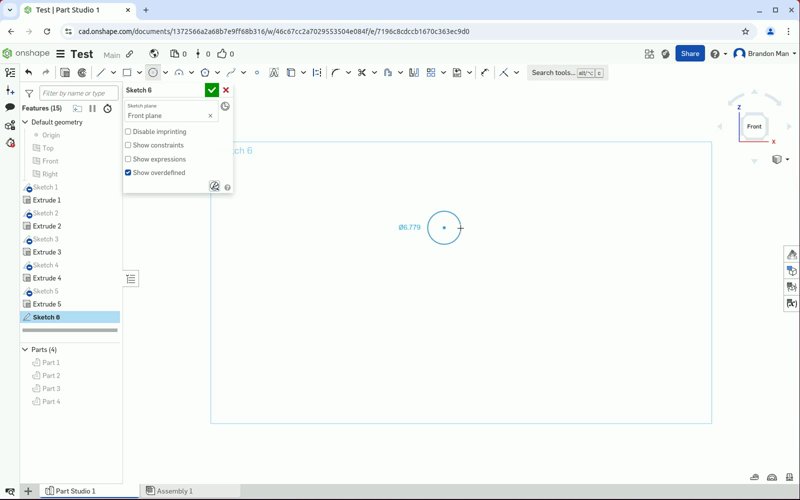
key(esc)
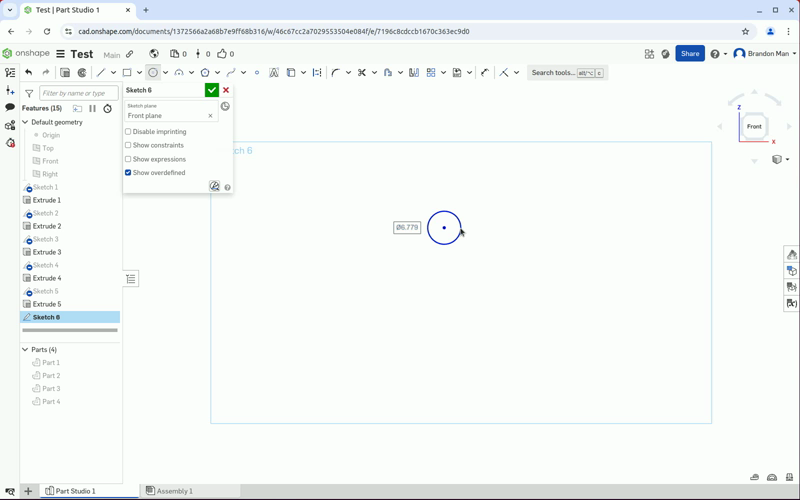
key(c)
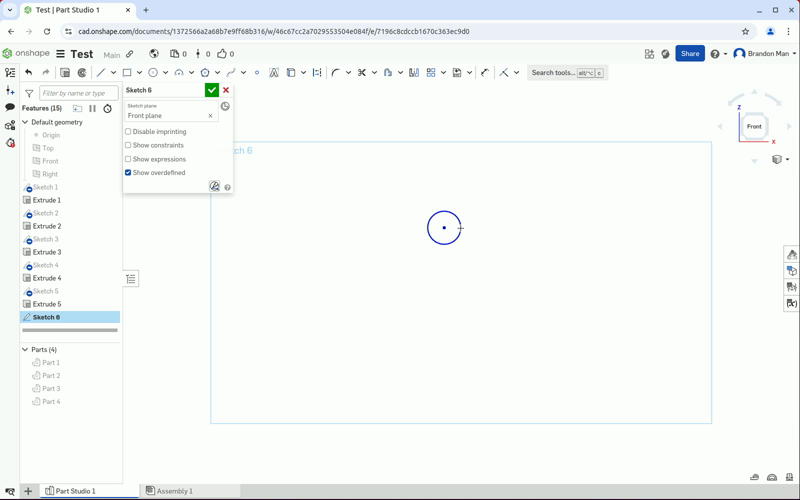
key_down(shift)
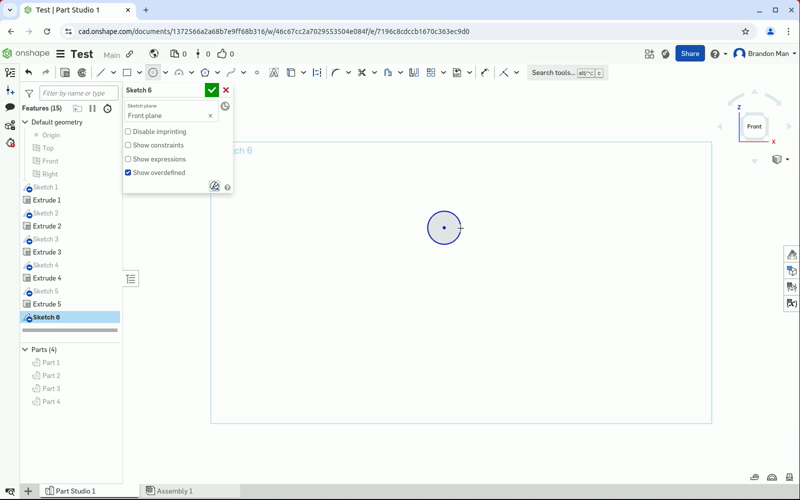
mouse_move(444, 227)
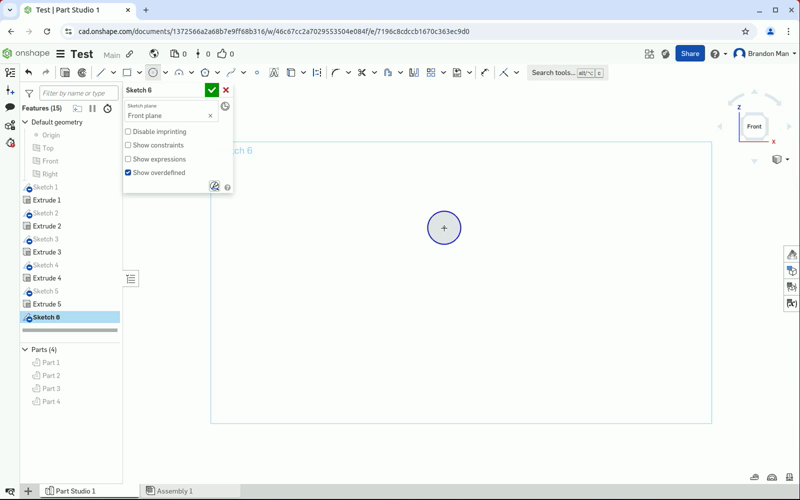
click(444, 227)
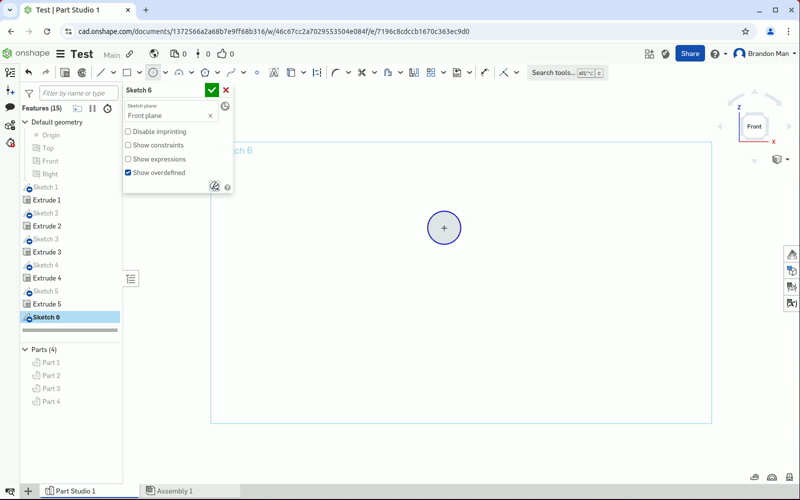
key_up(shift)
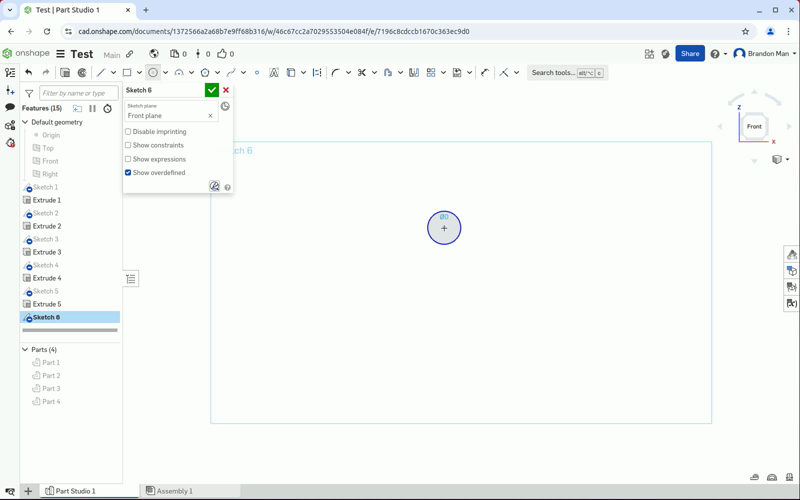
mouse_move(450, 227)
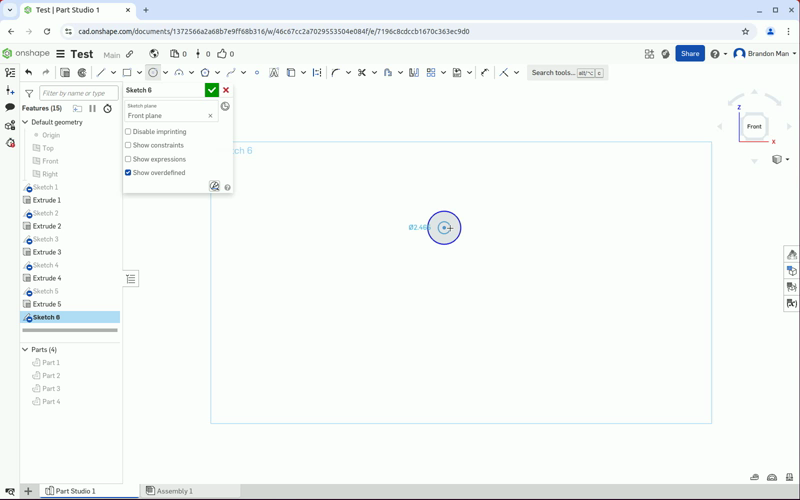
click(450, 227)
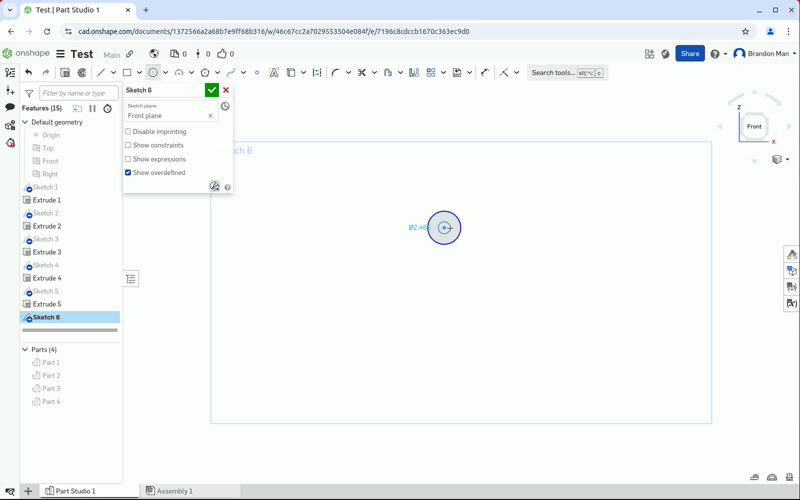
key(esc)
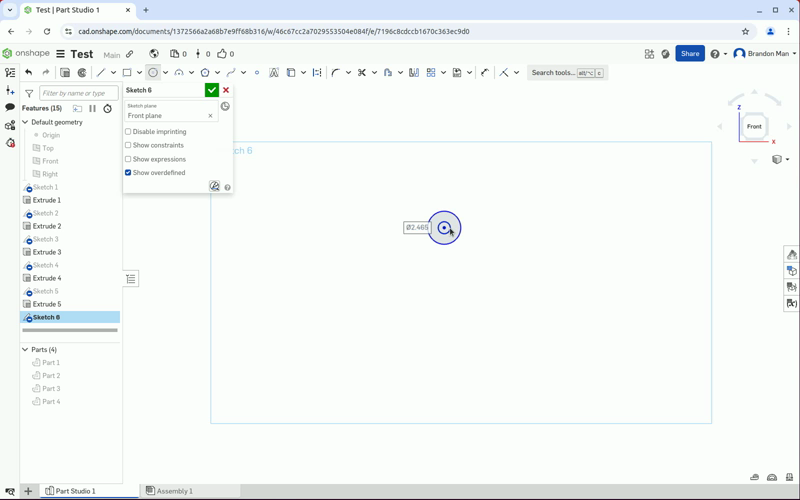
mouse_move(440, 214)
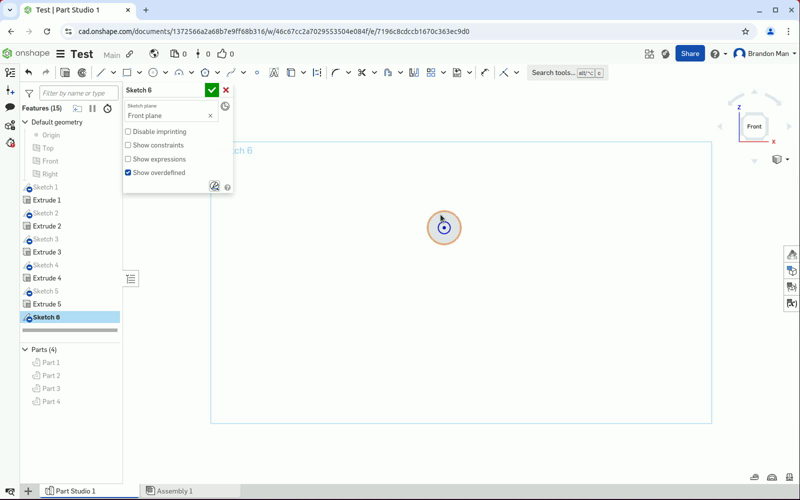
scroll(6)
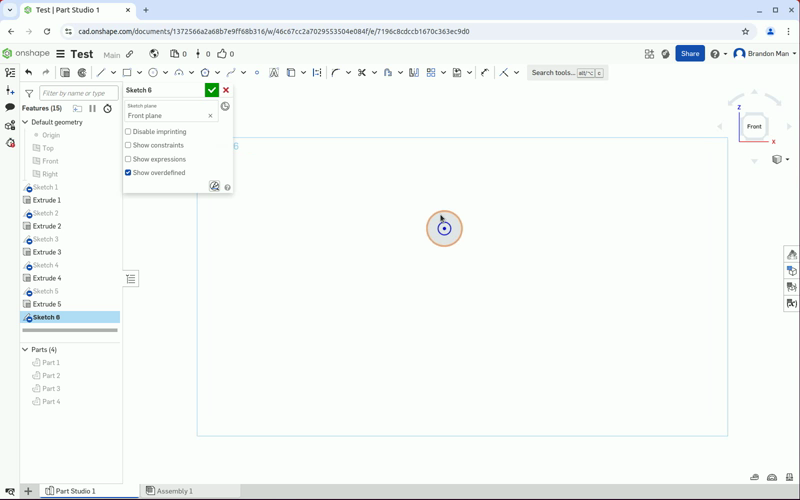
scroll(6)
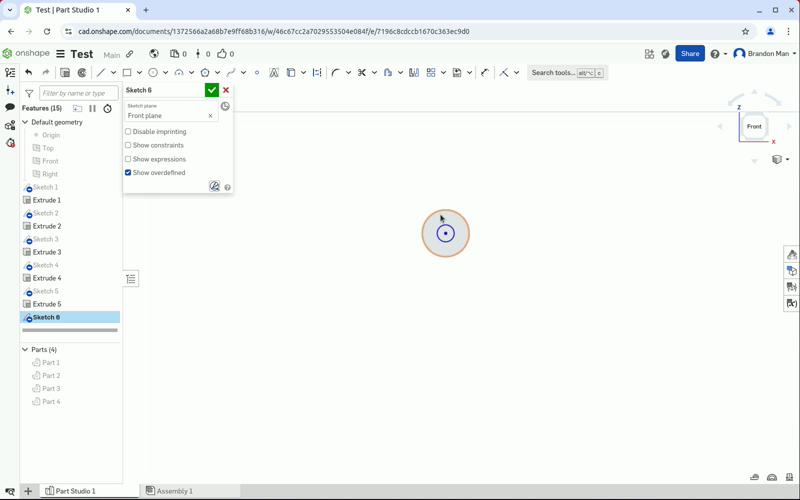
scroll(6)
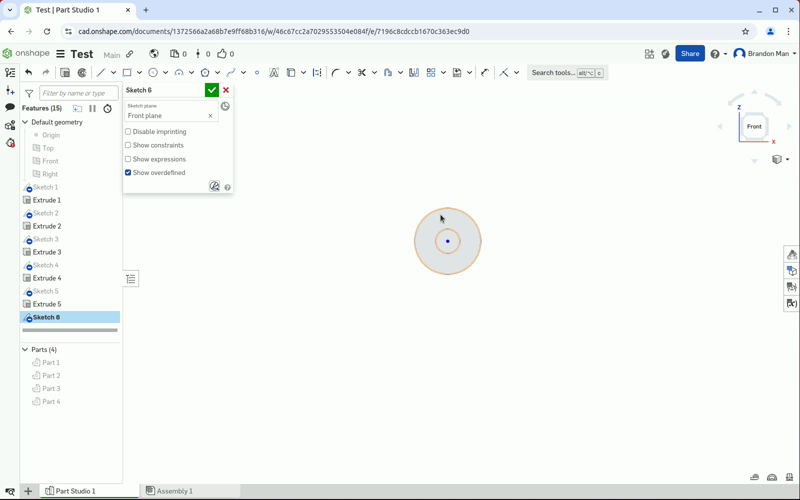
scroll(6)
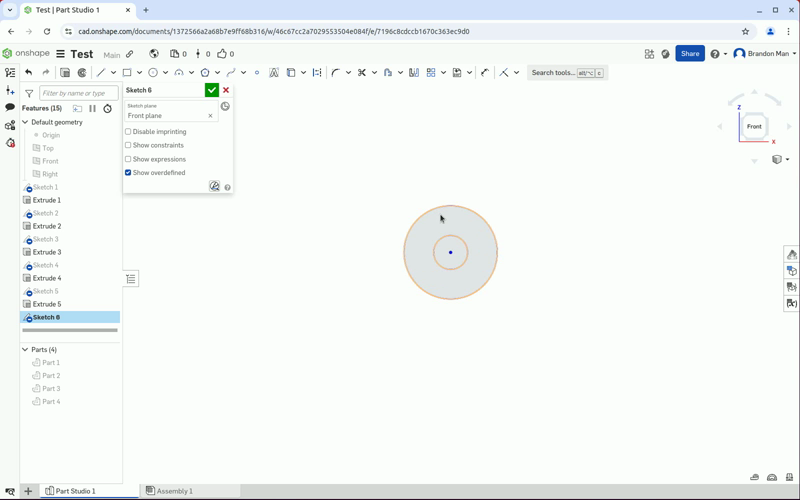
scroll(6)
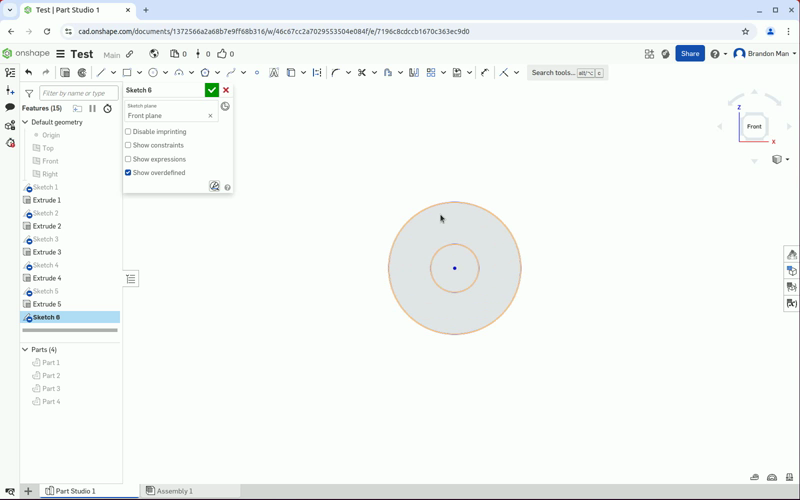
scroll(6)
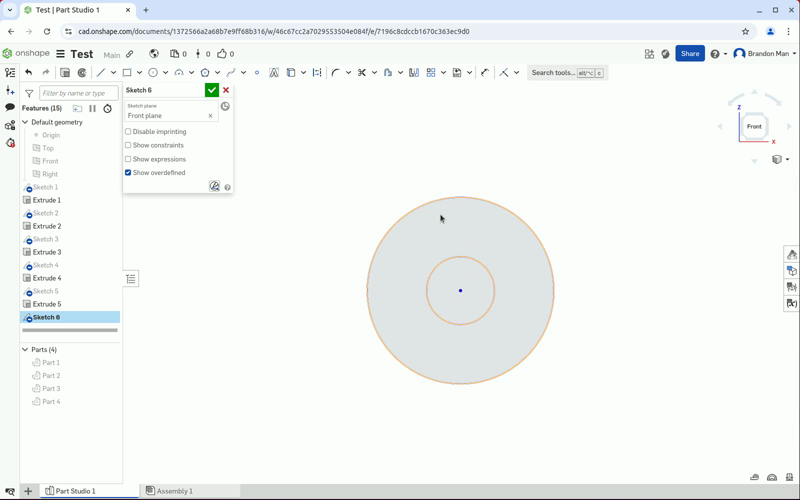
scroll(6)
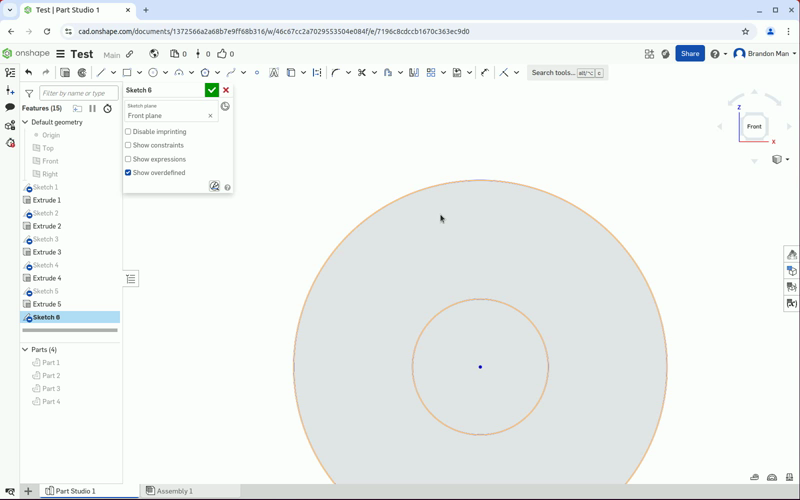
click(440, 214)
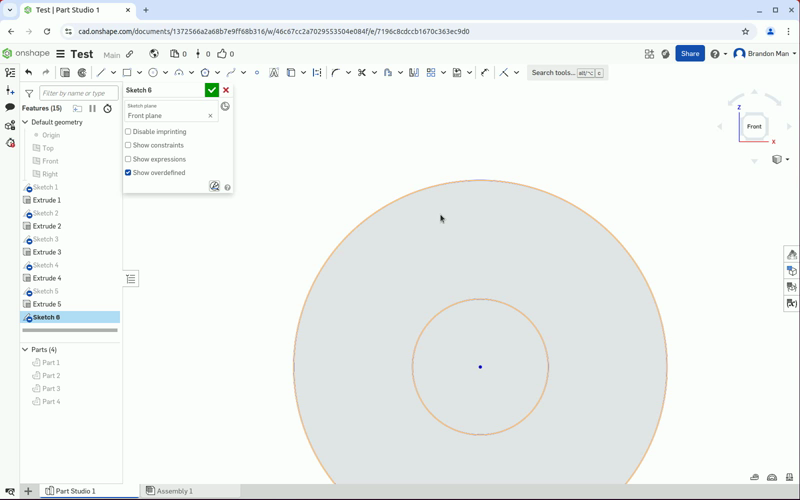
scroll(-6)
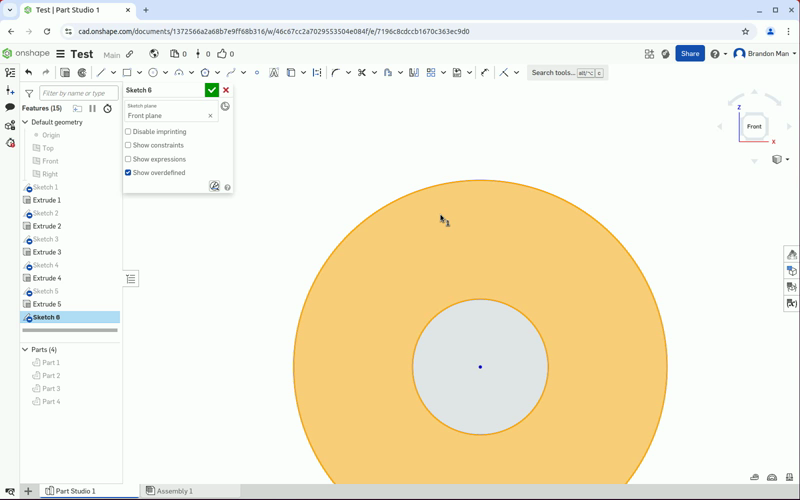
scroll(-6)
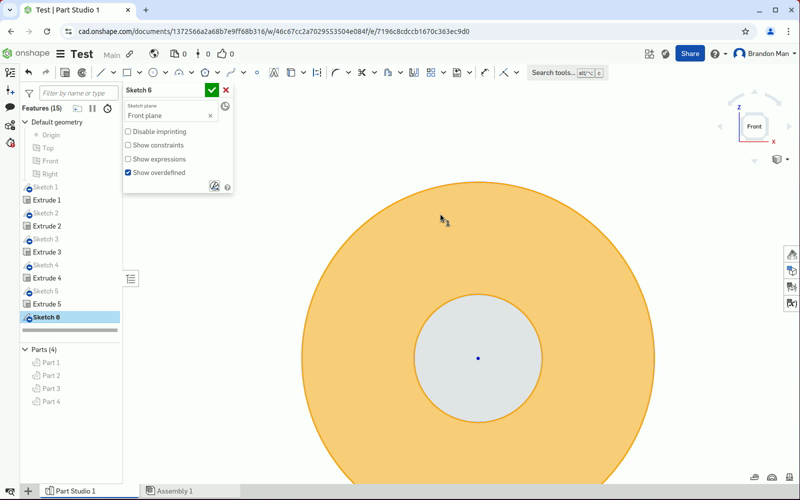
scroll(-6)
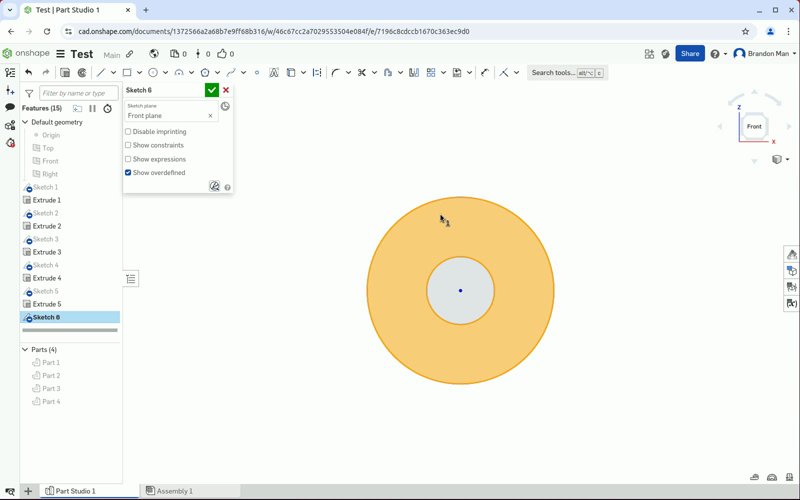
scroll(-6)
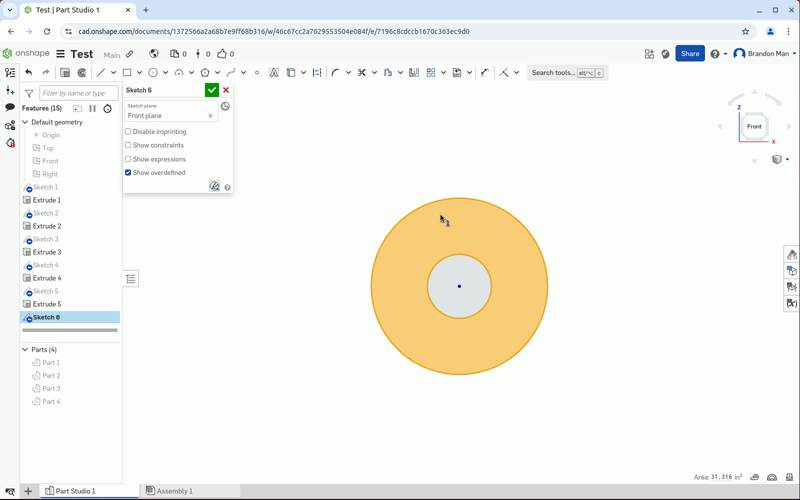
scroll(-6)
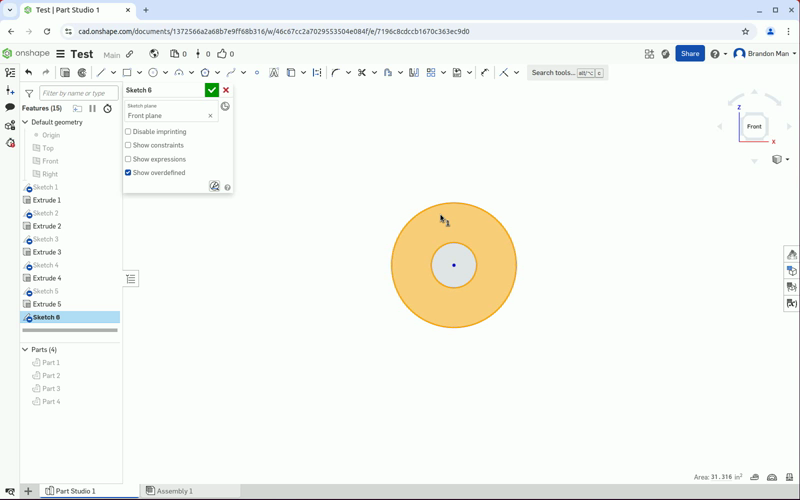
scroll(-6)
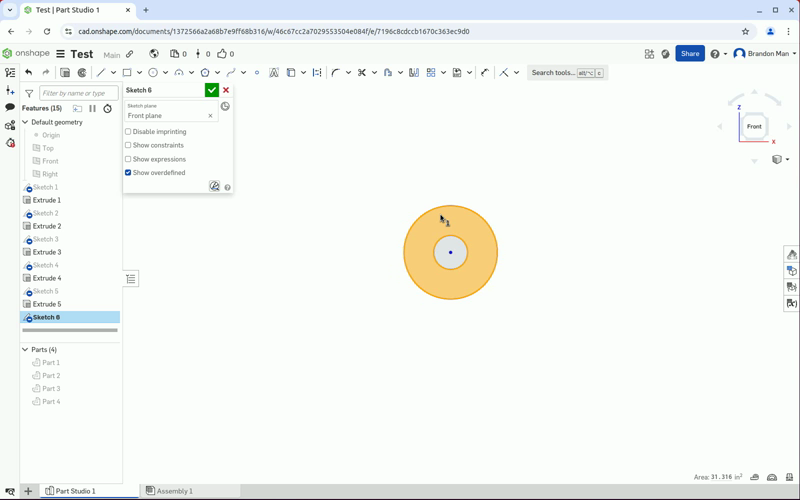
scroll(-6)
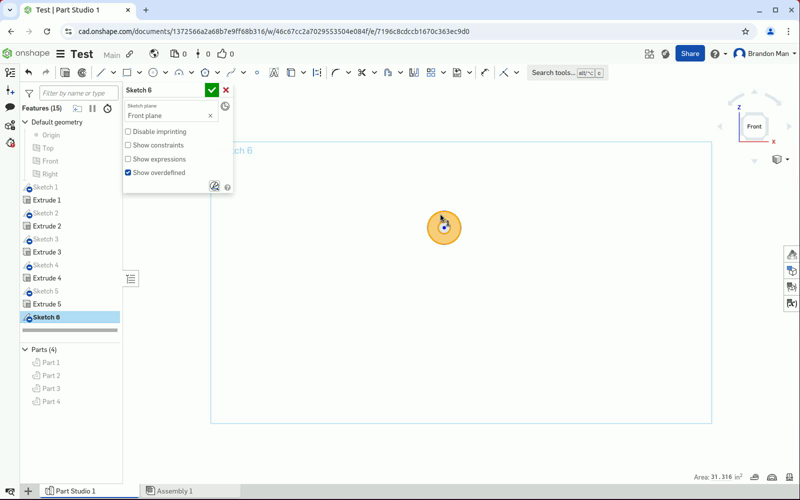
mouse_move(73, 352)
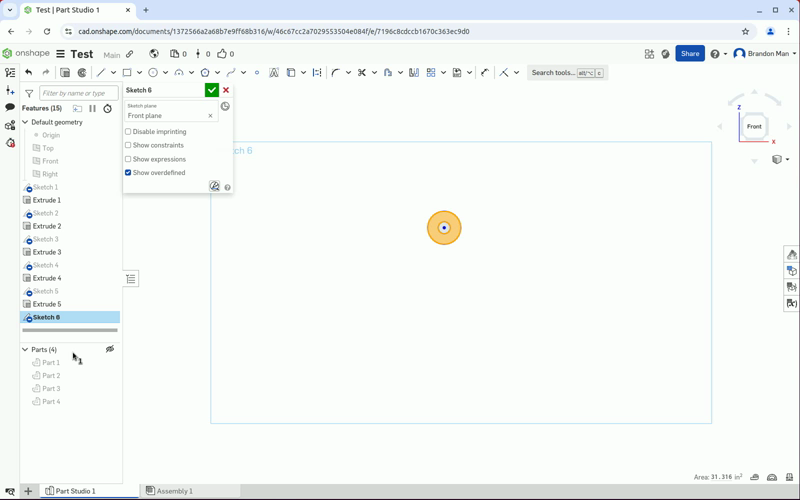
key(shift+y)
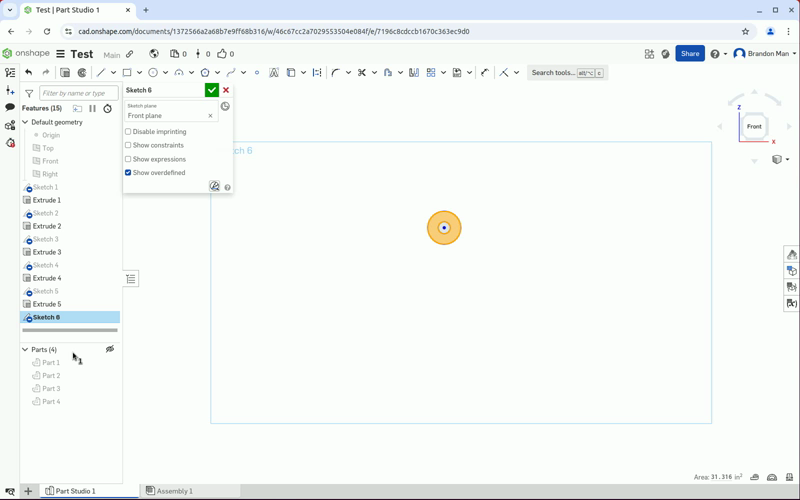
key(shift+e)
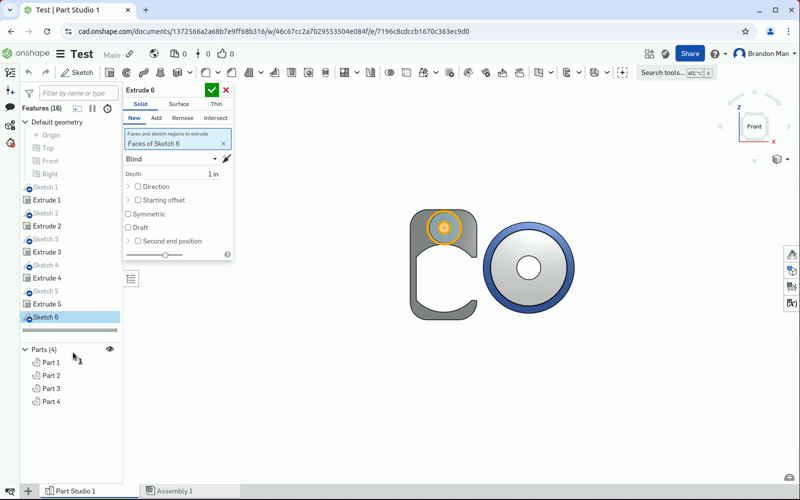
mouse_move(143, 106)
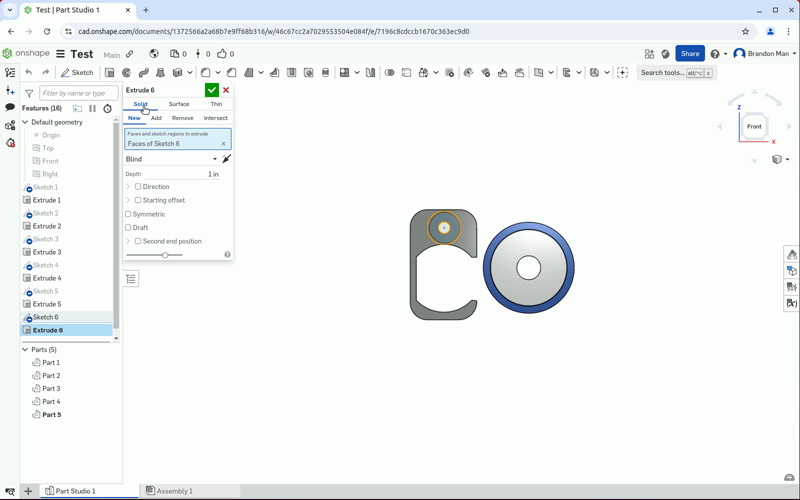
click(143, 106)
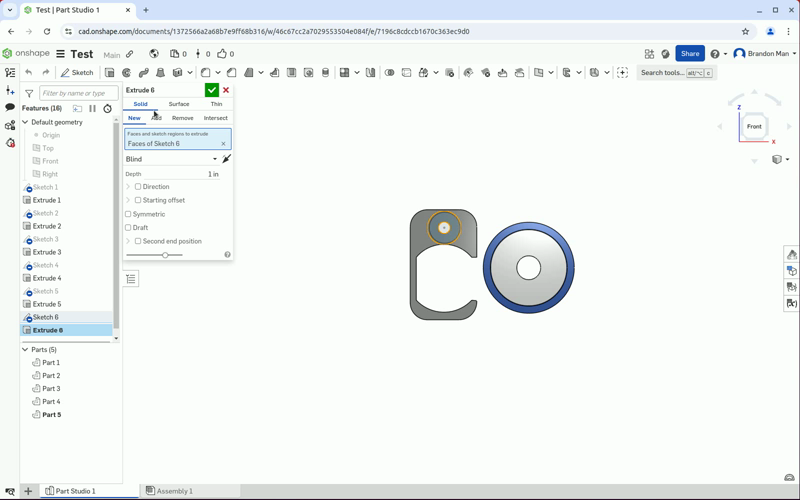
mouse_move(186, 120)
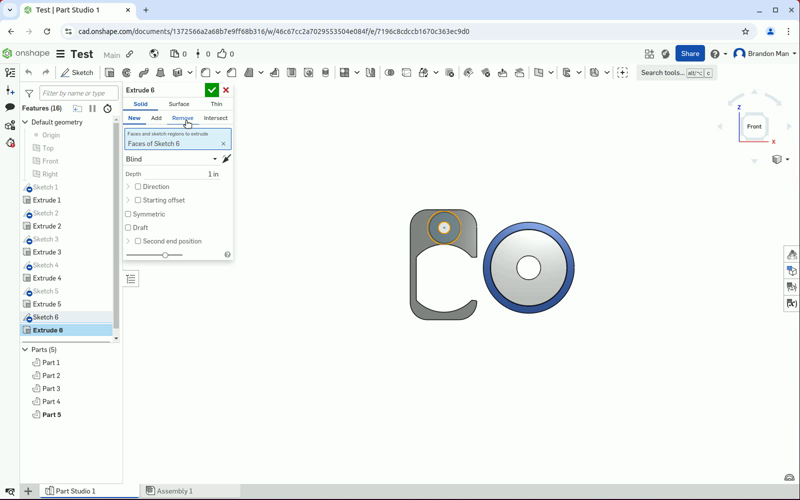
click(186, 120)
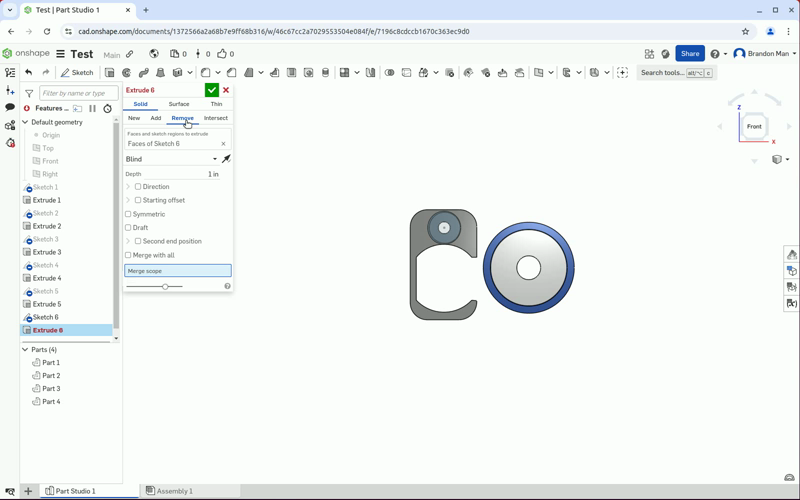
key(tab, 4)
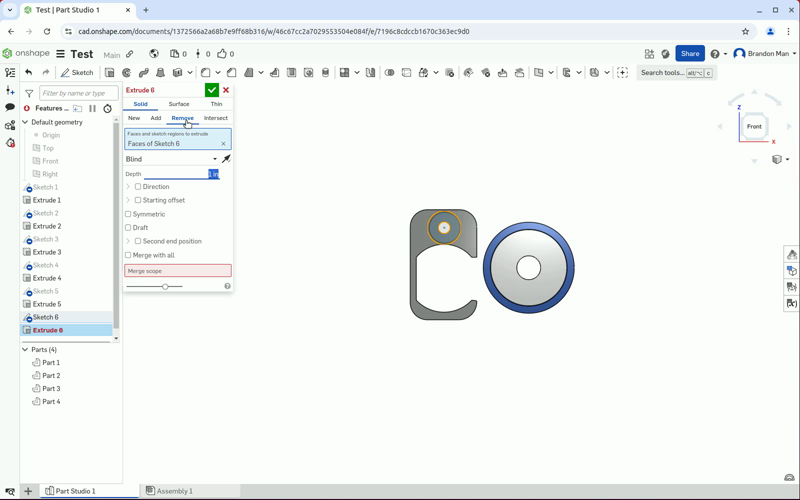
text(-7.943)
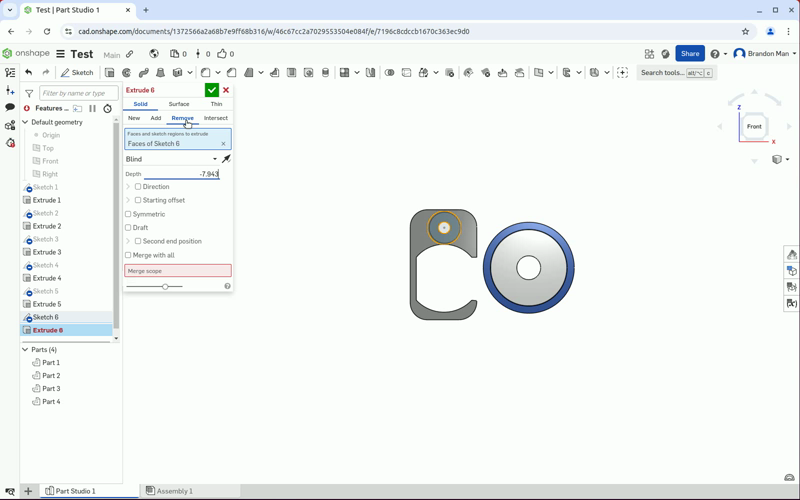
key(tab, 6)
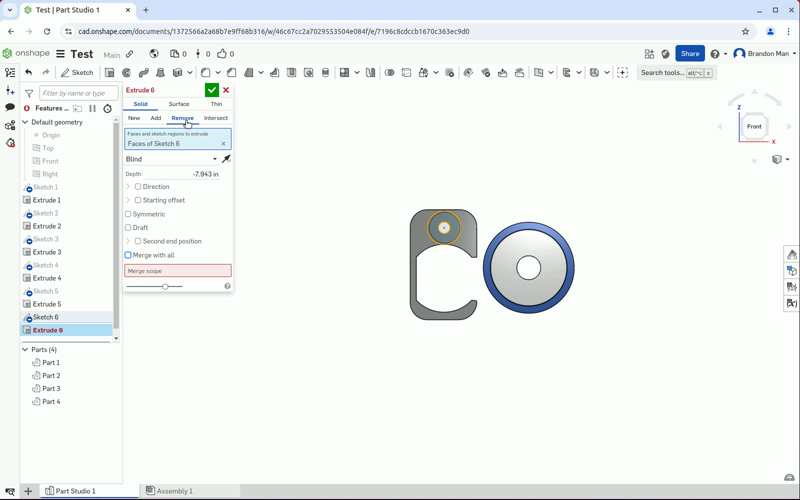
key(space)
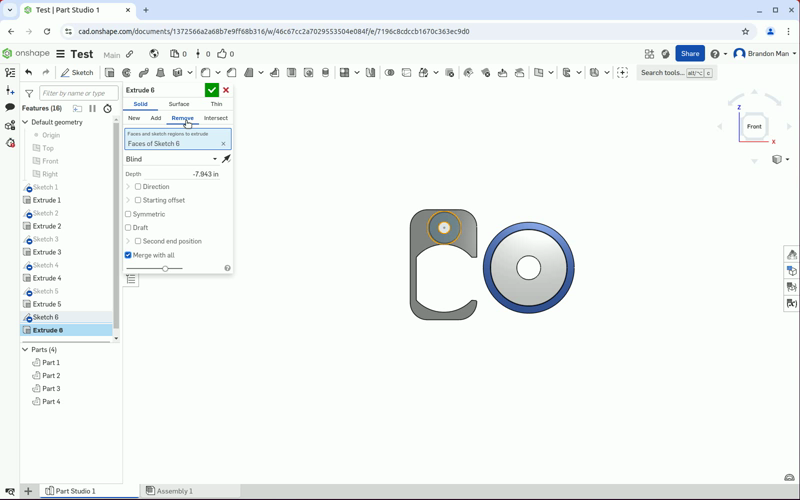
key(enter)
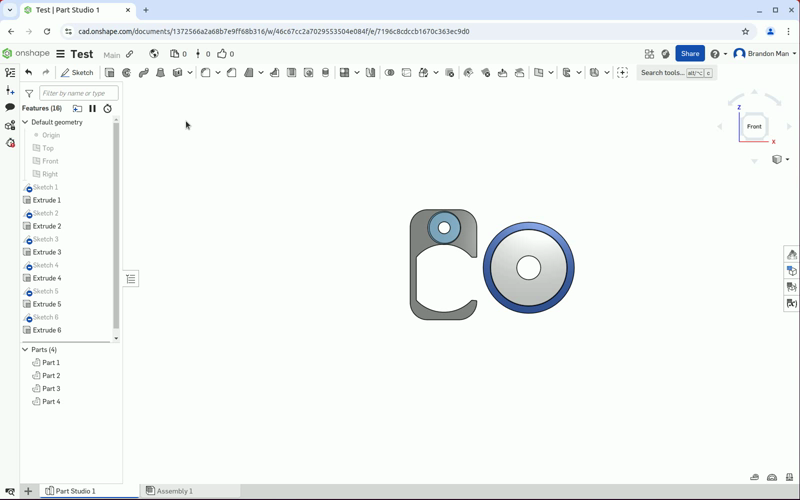
key(shift+h)
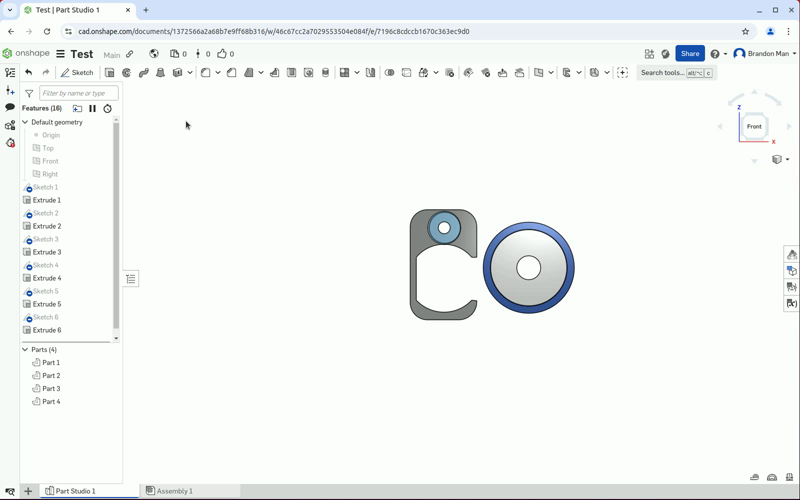
key(shift+h)
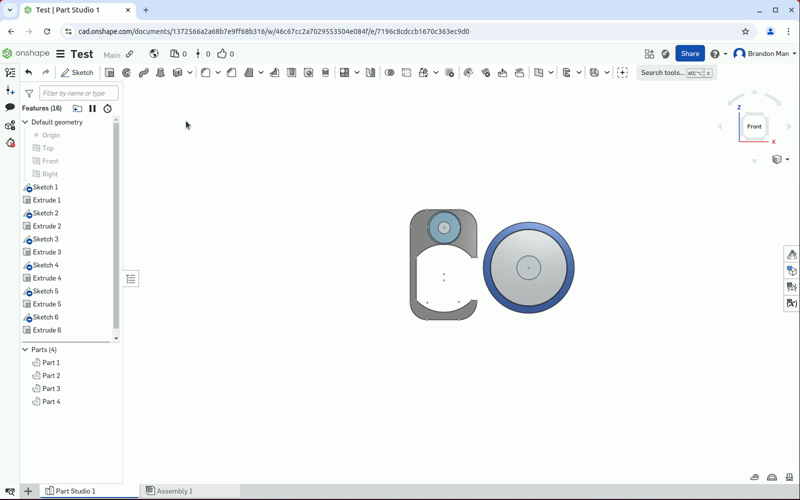
key(shift+7)
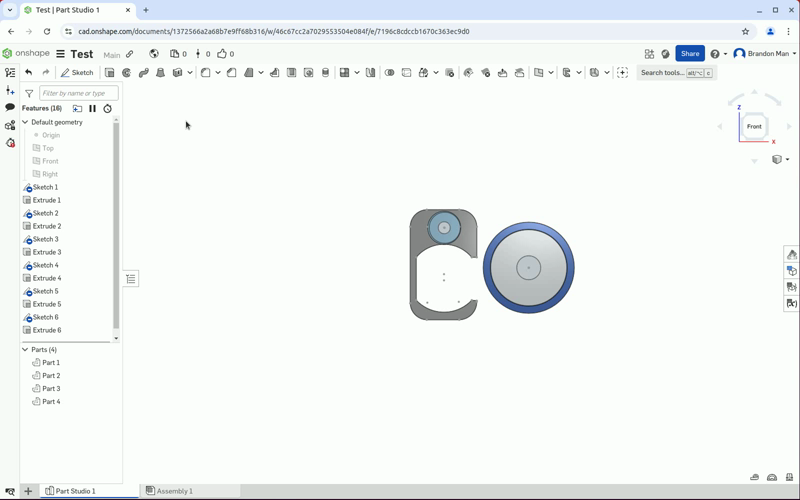
key(left, 2)
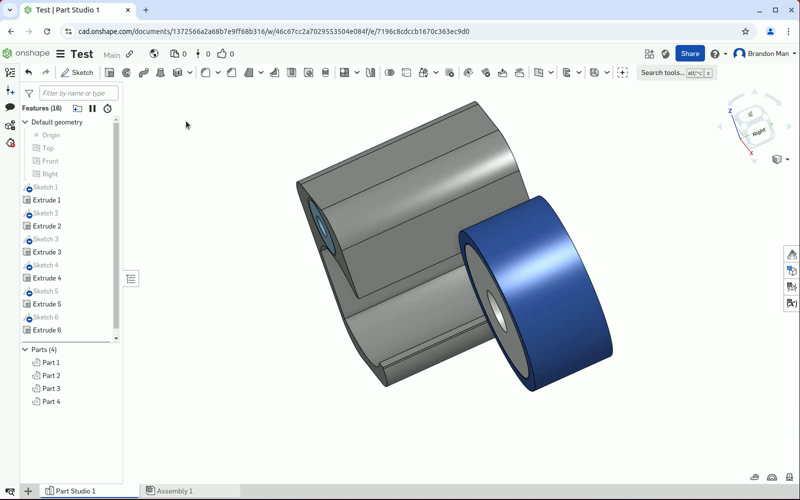
key(down, 2)
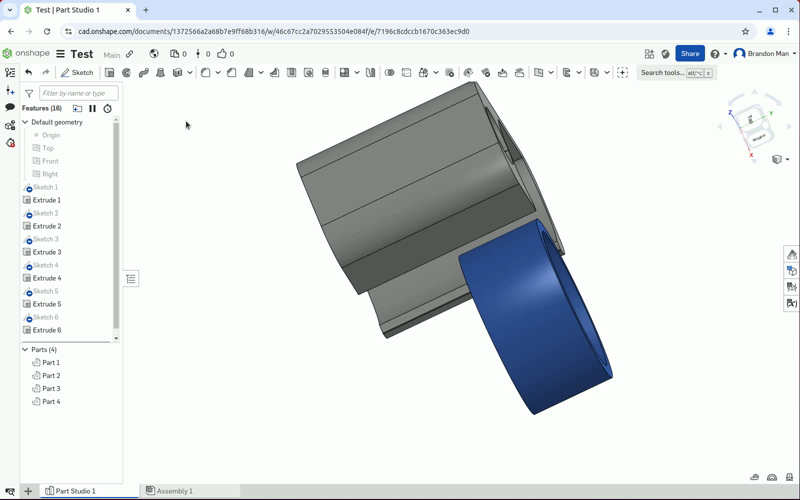
key(up, 2)
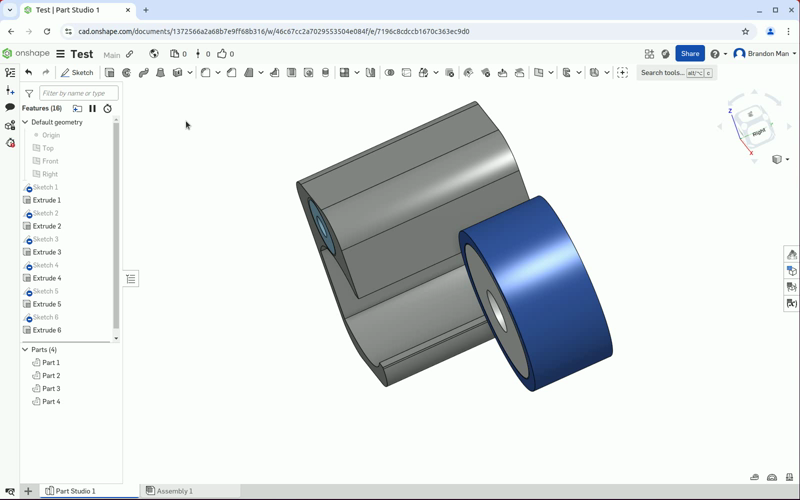
key(right, 2)
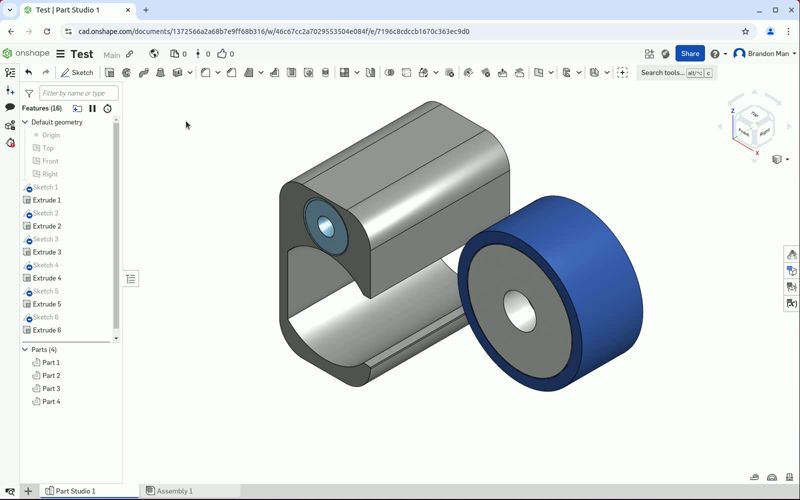
mouse_move(69, 189)
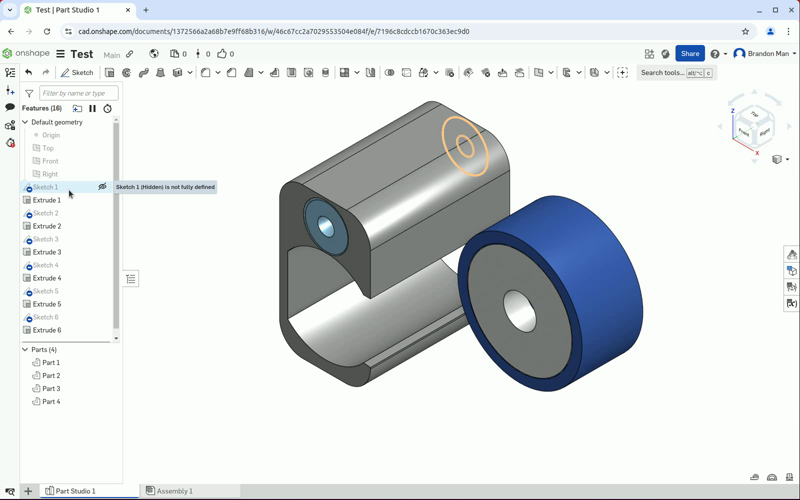
click(69, 189)